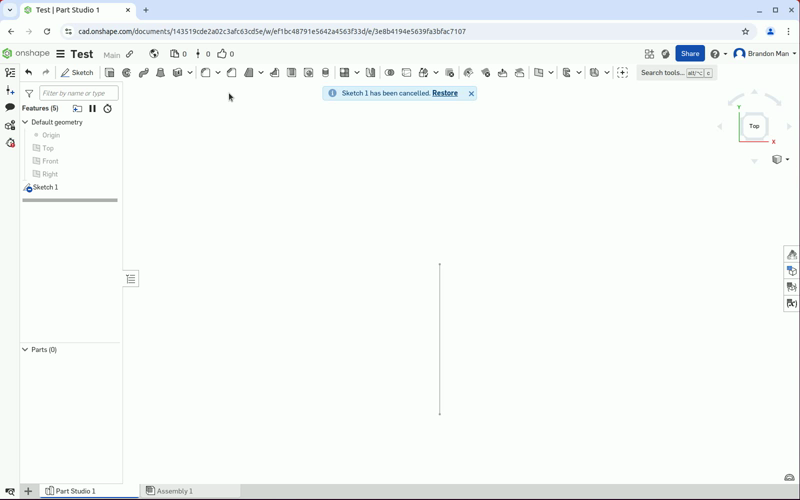
key(shift+h)
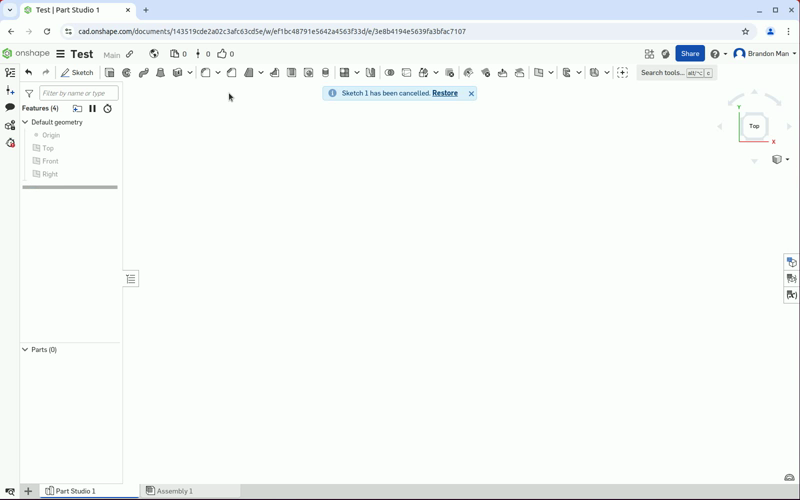
key(shift+s)
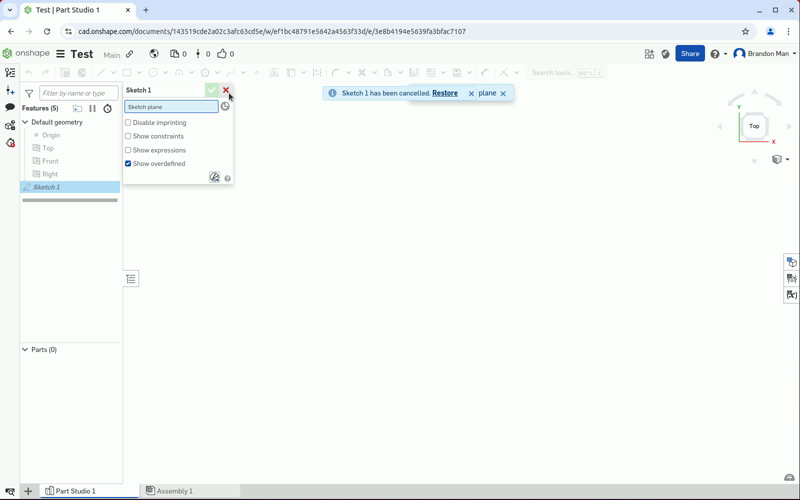
mouse_move(73, 150)
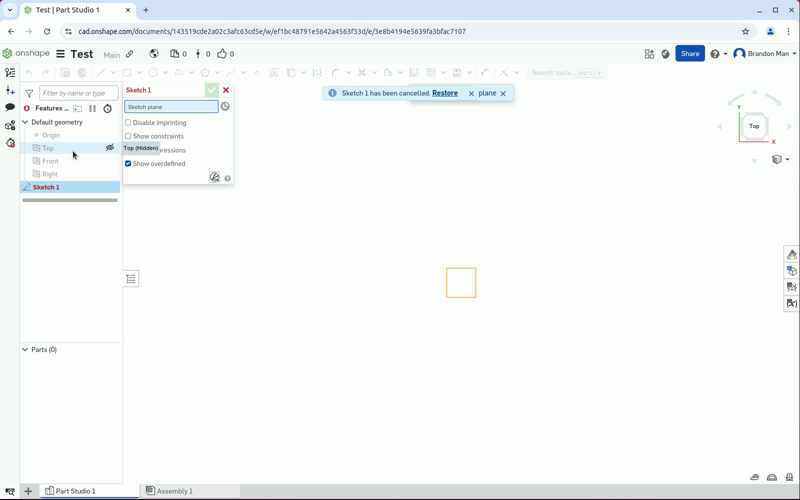
click(73, 150)
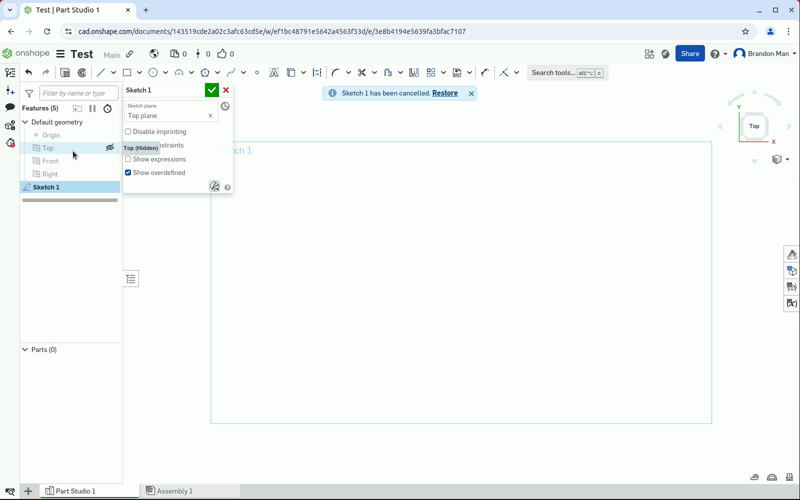
mouse_move(73, 352)
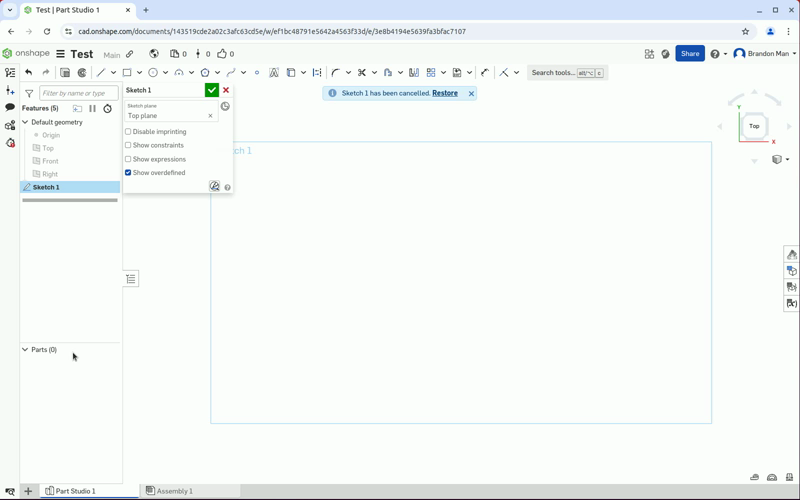
key(y)
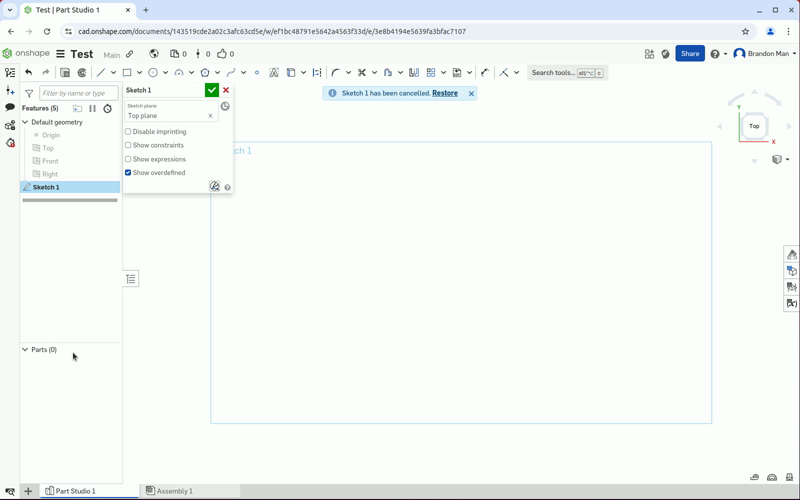
key(l)
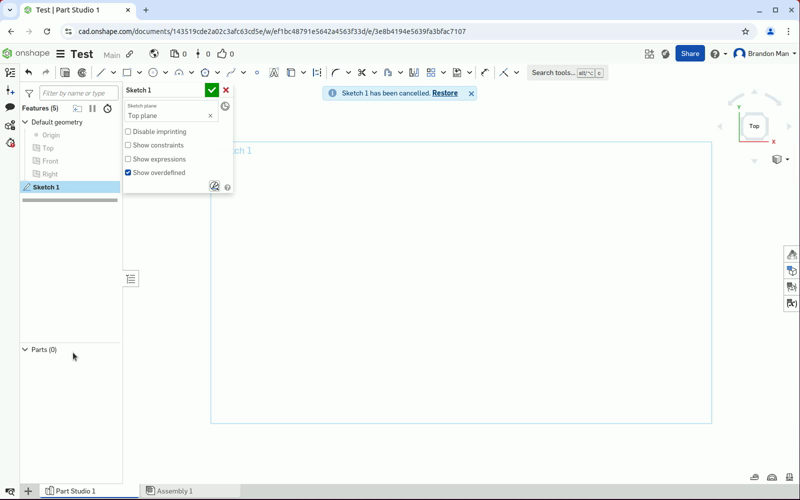
key_down(shift)
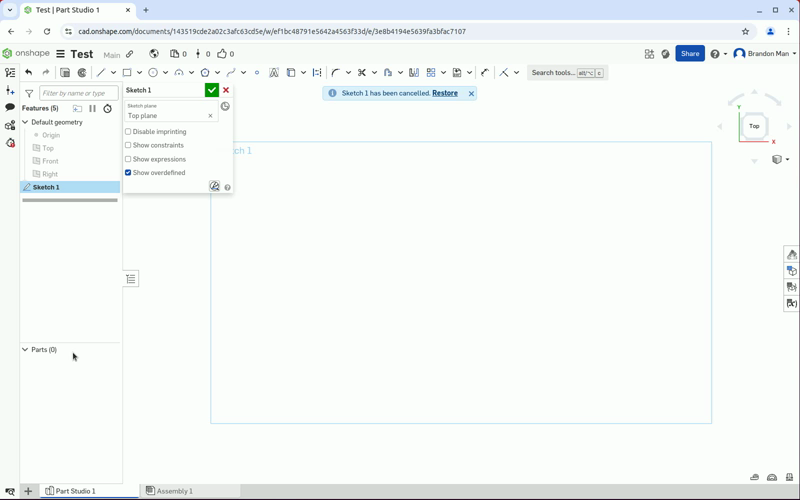
mouse_move(447, 294)
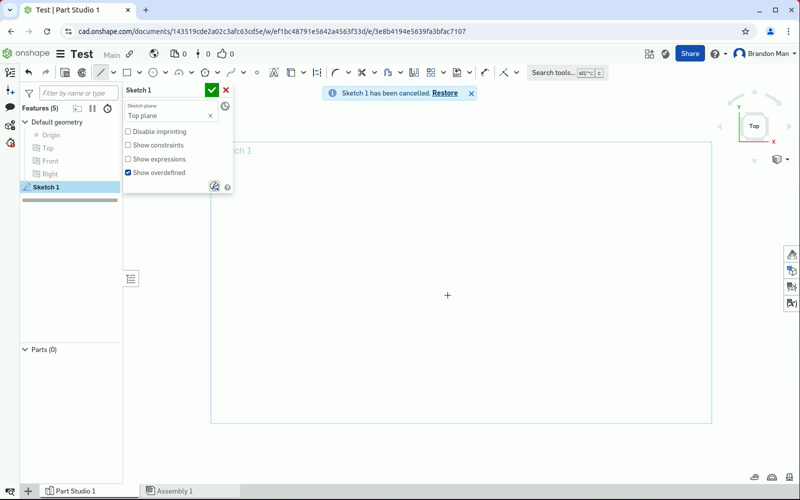
click(447, 294)
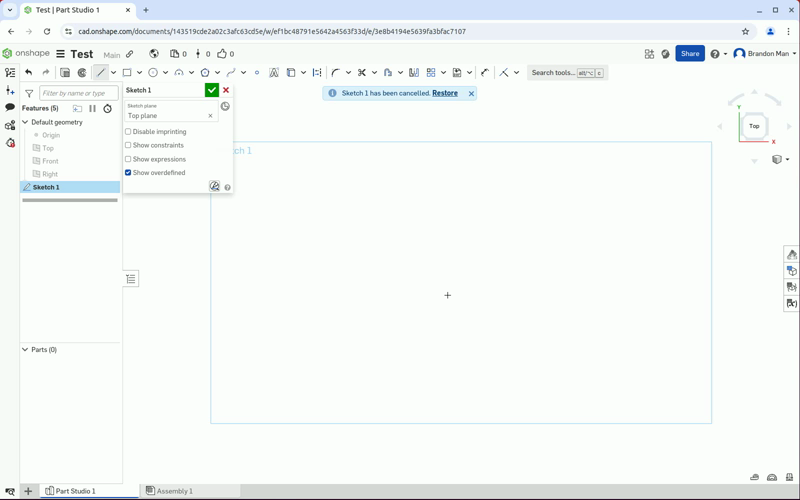
key_up(shift)
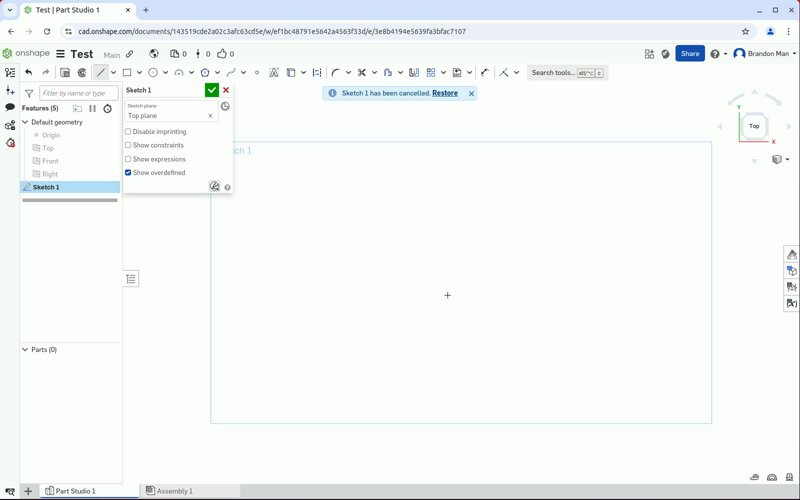
key_down(shift)
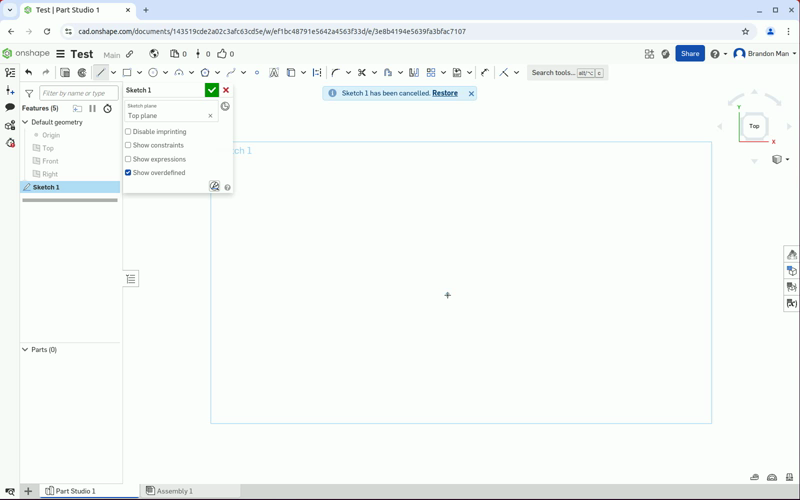
mouse_move(518, 294)
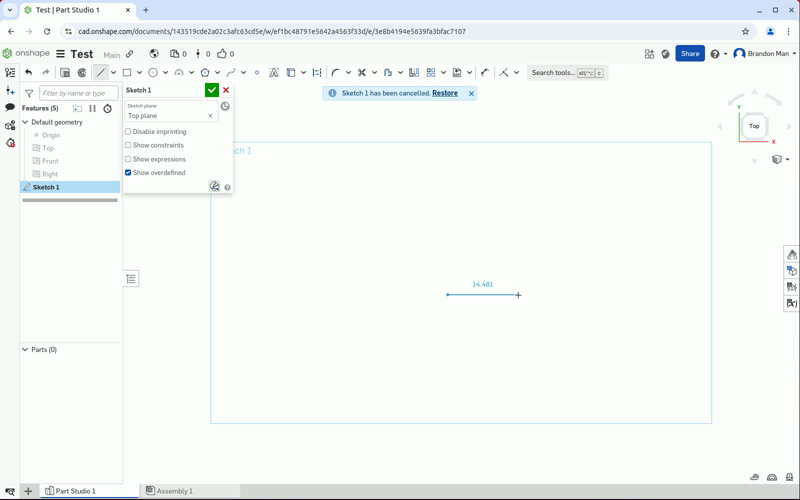
click(518, 294)
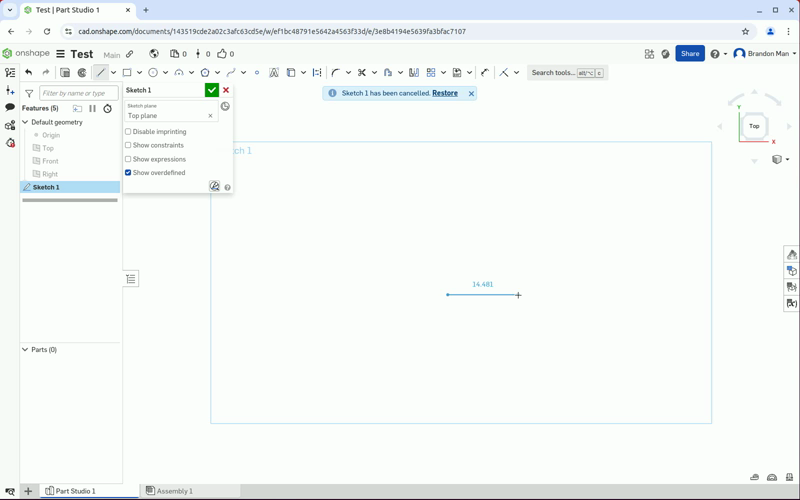
key_up(shift)
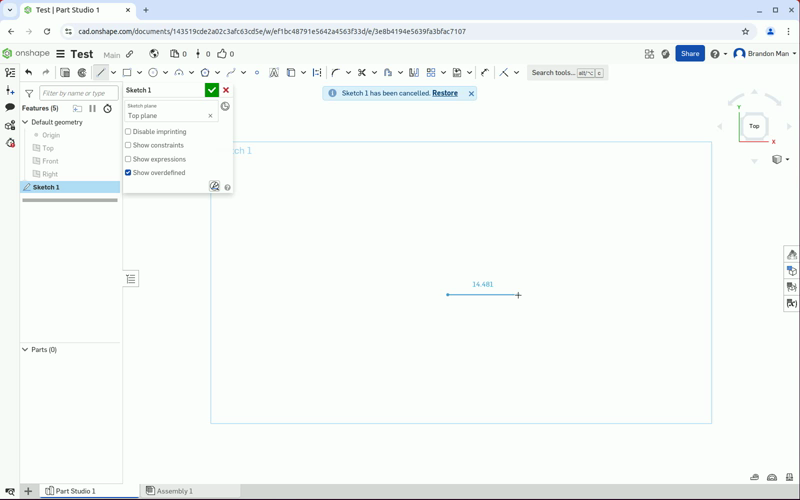
key_down(shift)
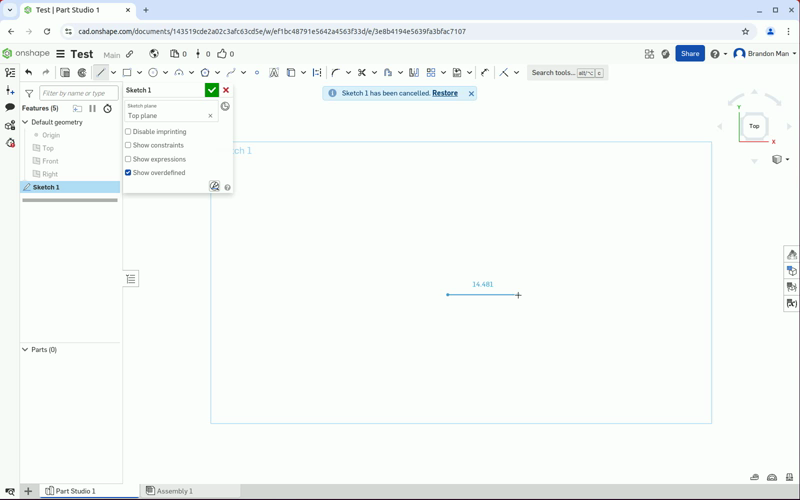
mouse_move(518, 170)
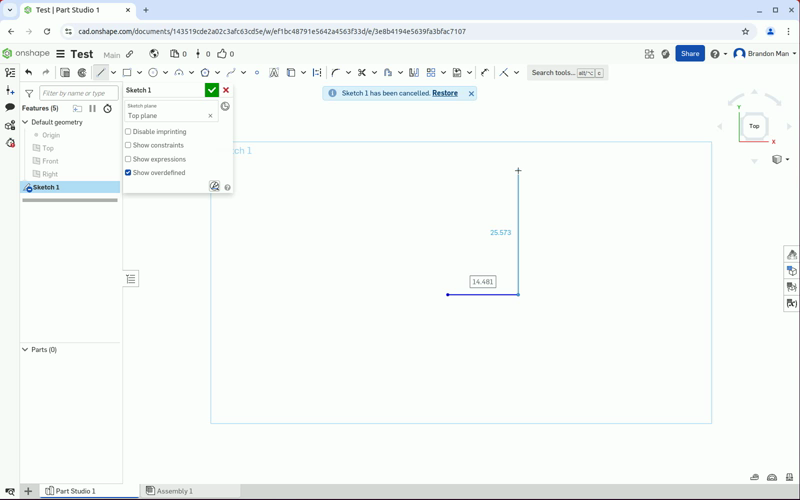
click(518, 170)
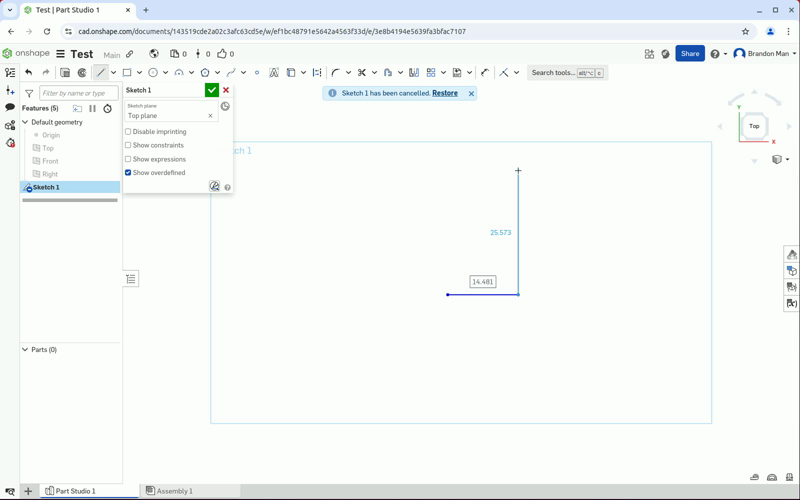
key_up(shift)
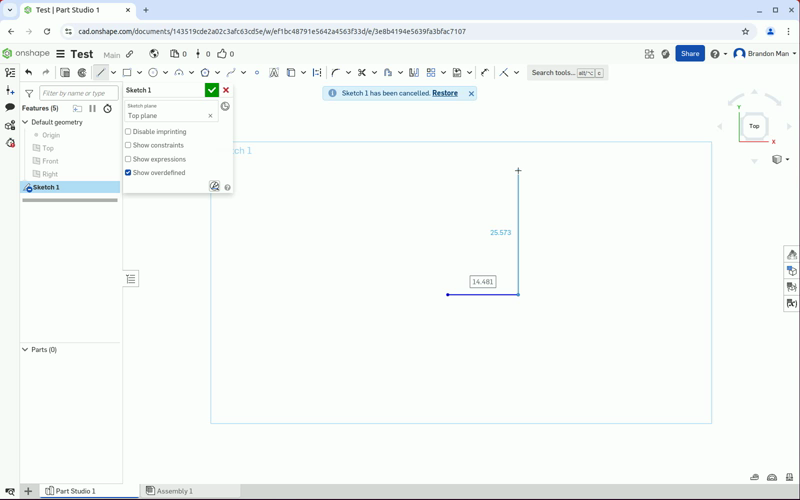
key_down(shift)
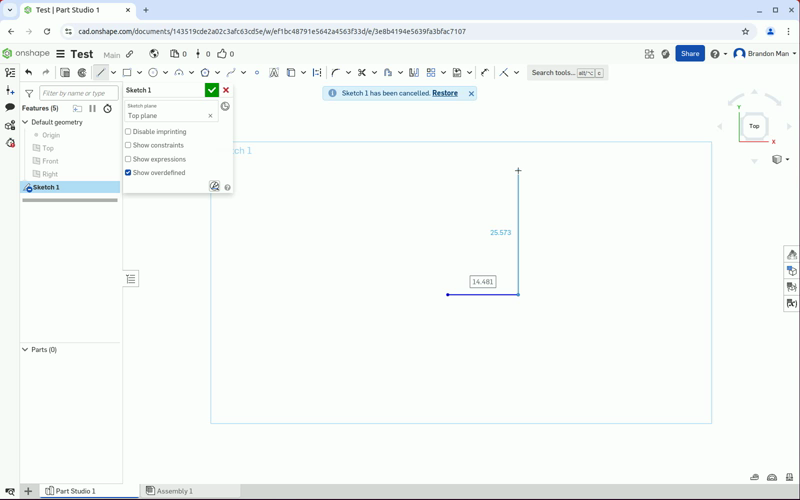
mouse_move(447, 170)
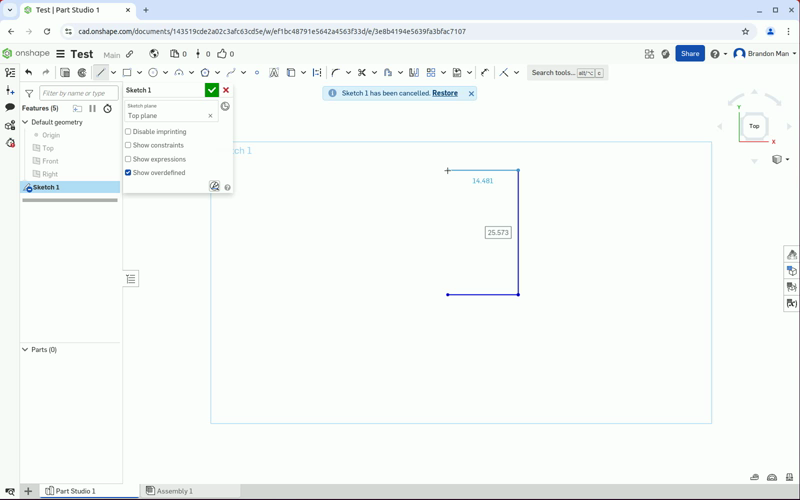
click(447, 170)
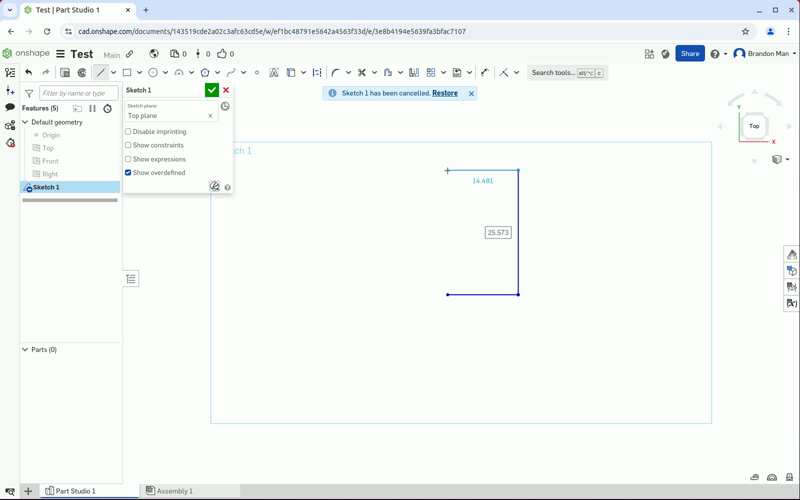
key_up(shift)
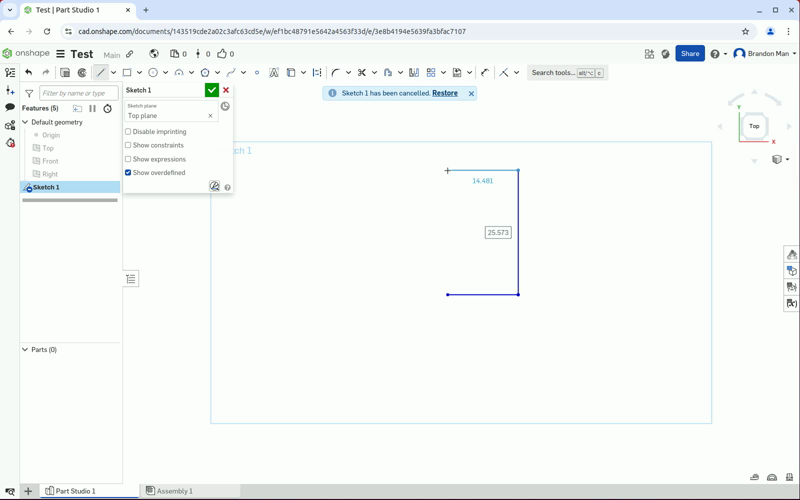
key_down(shift)
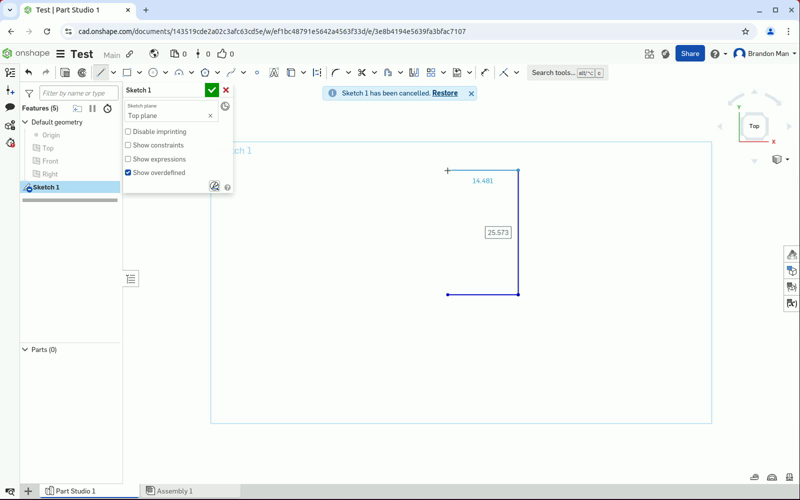
mouse_move(447, 294)
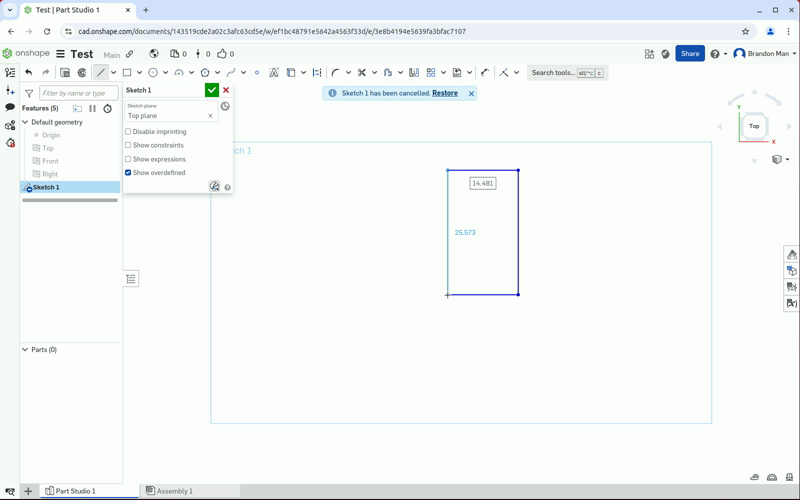
key_up(shift)
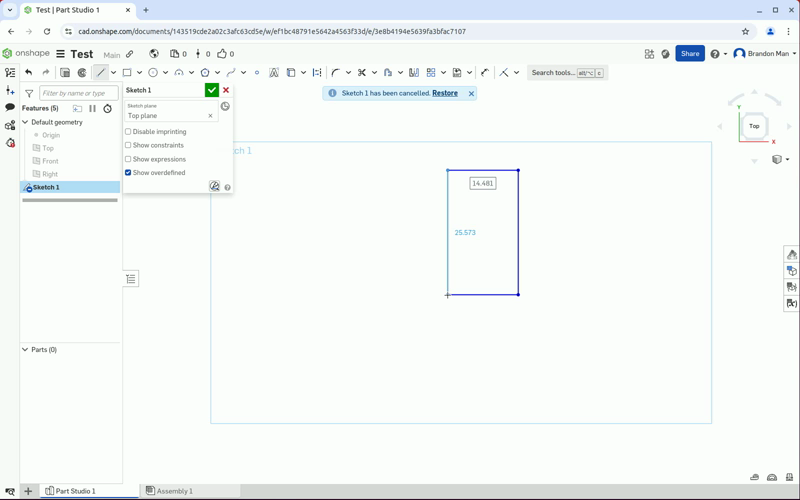
click(447, 294)
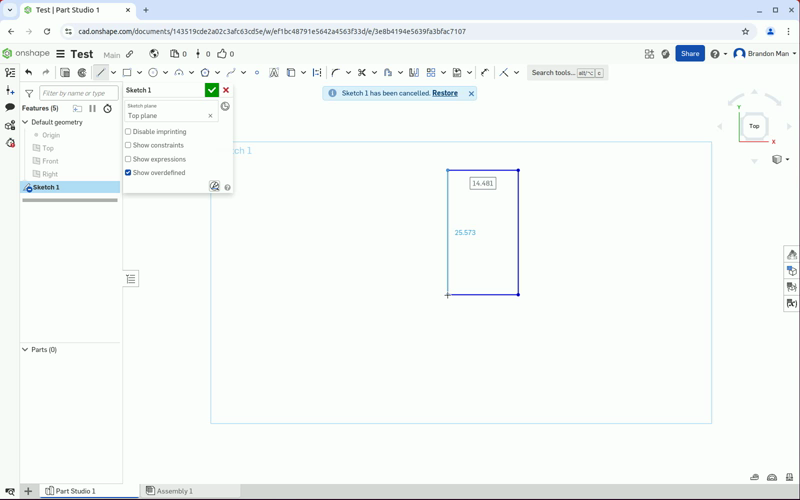
key(esc)
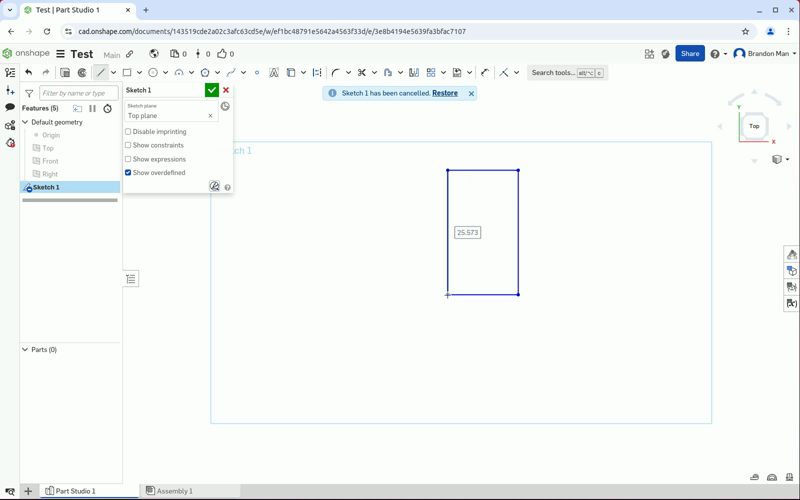
mouse_move(468, 265)
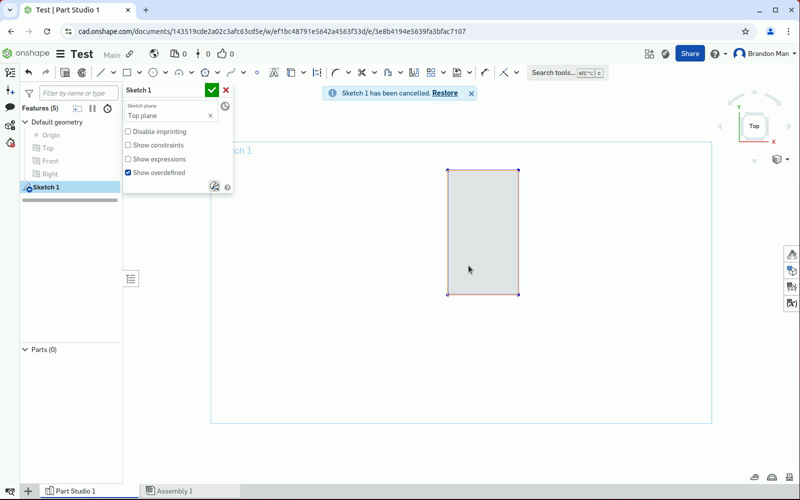
click(468, 265)
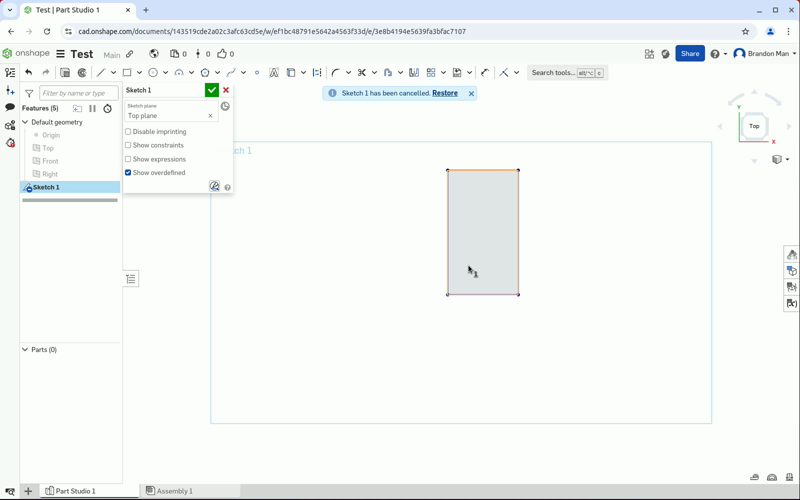
mouse_move(73, 352)
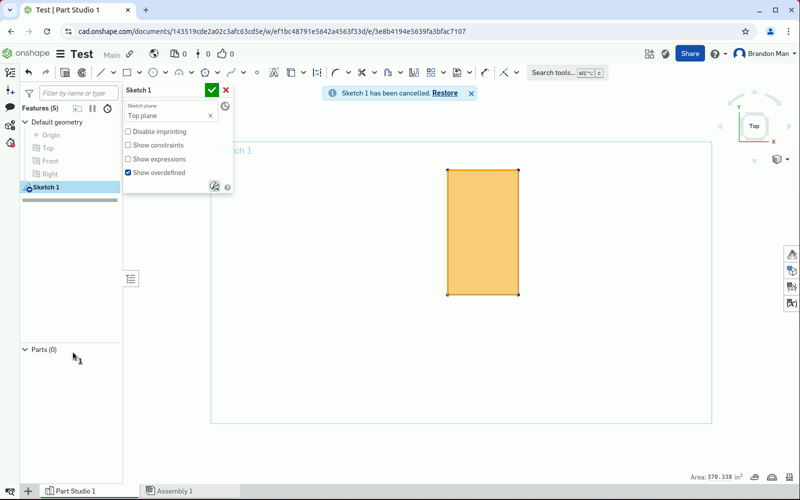
key(shift+y)
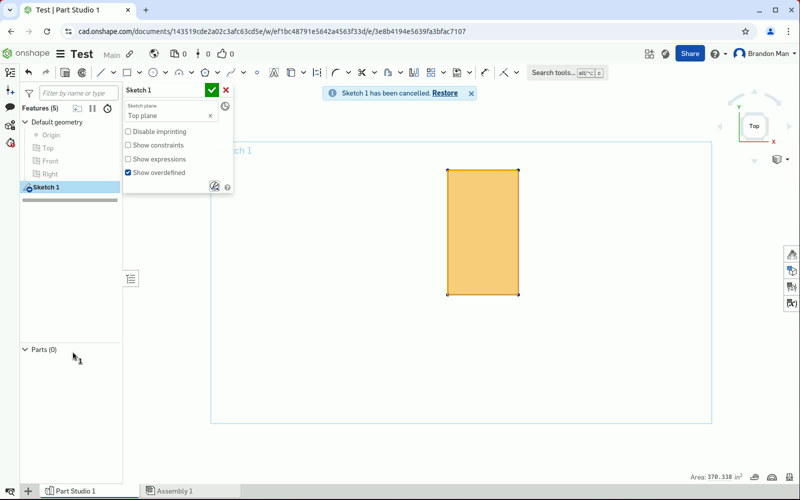
key(shift+e)
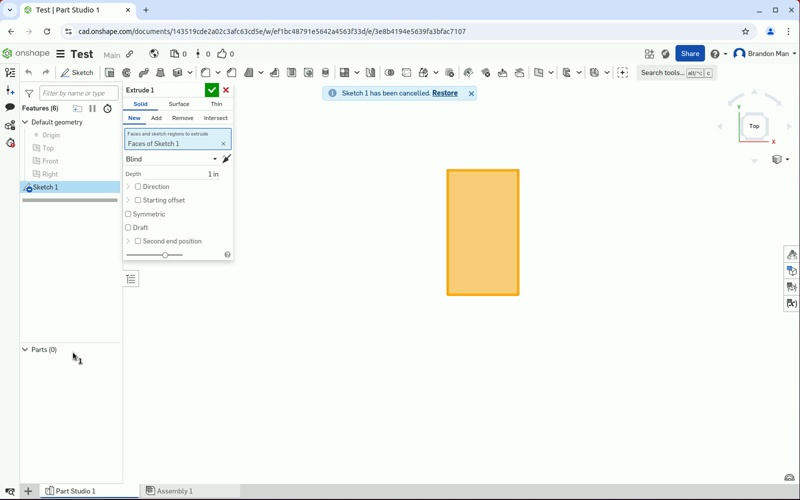
mouse_move(143, 106)
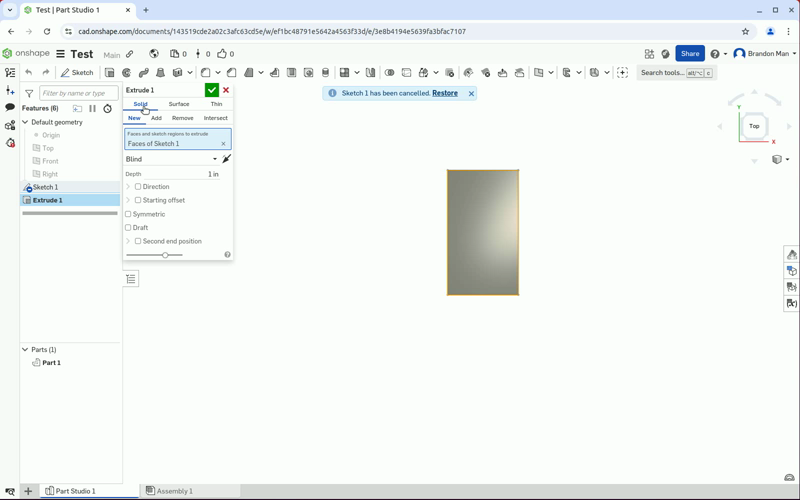
click(143, 106)
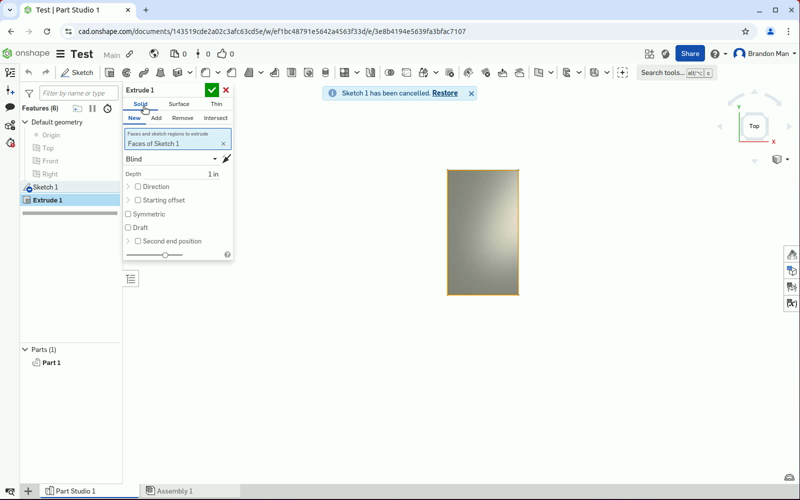
mouse_move(137, 120)
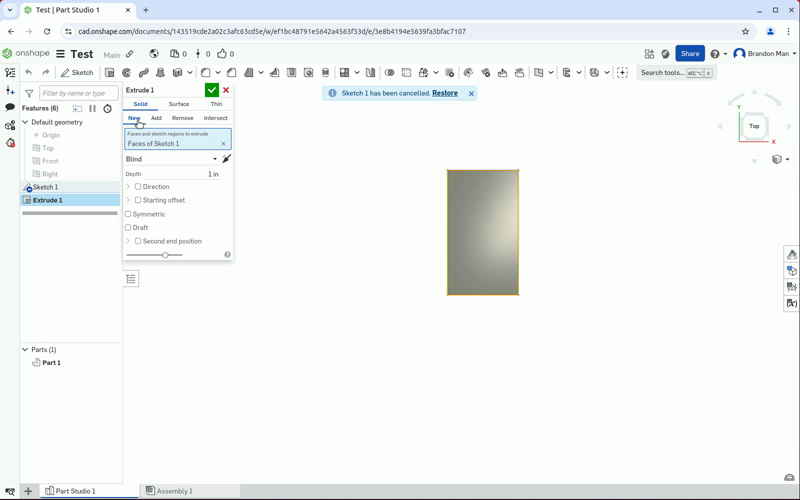
click(137, 120)
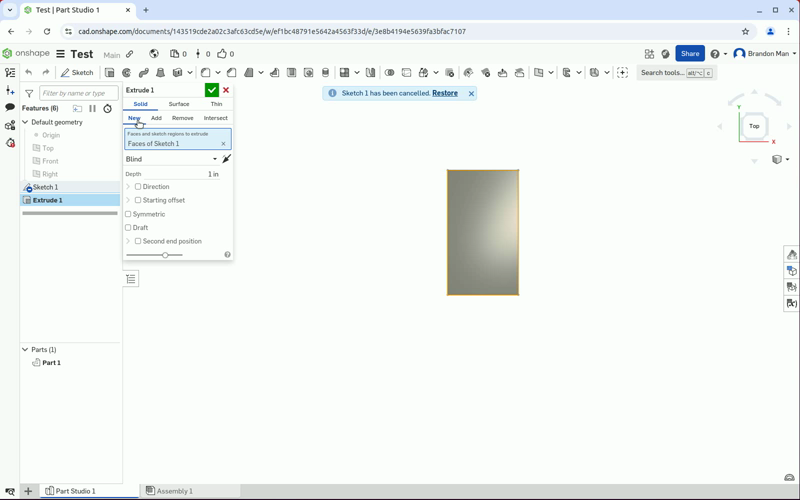
key(tab, 4)
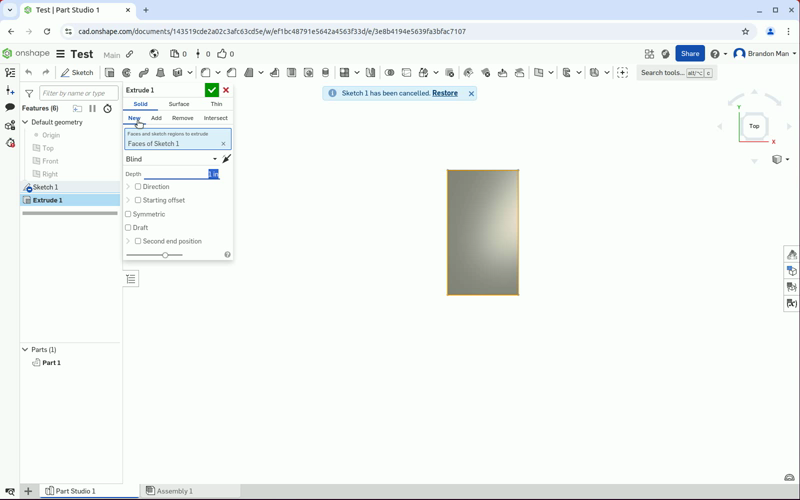
text(0.963)
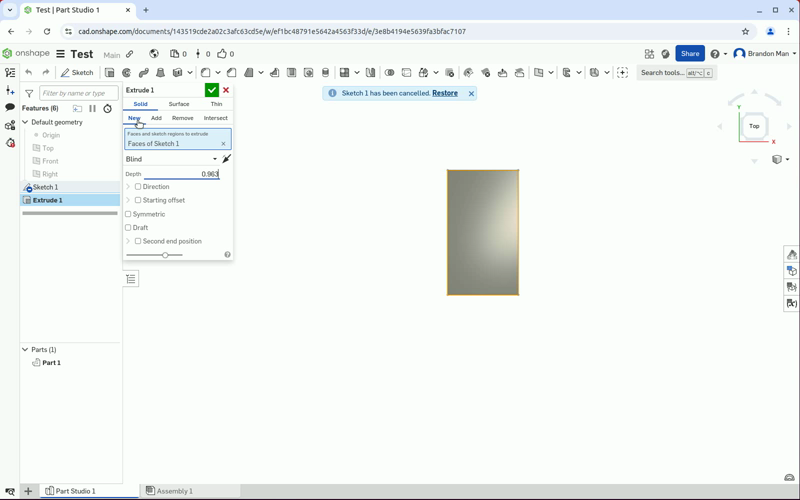
key(enter)
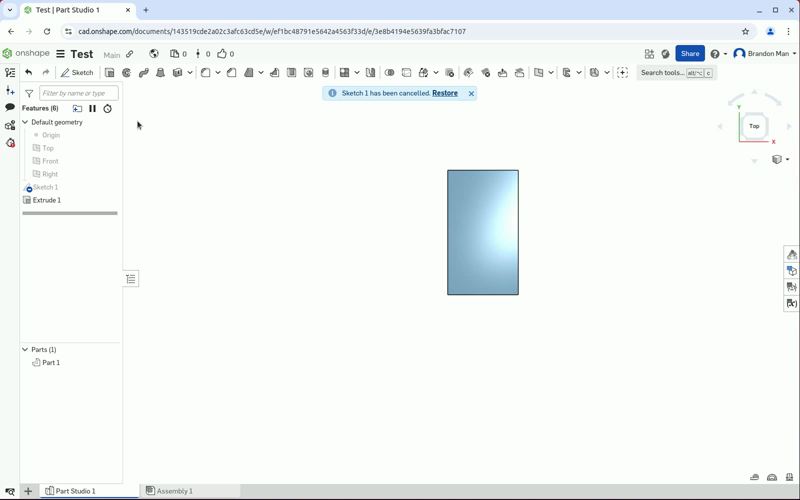
key(shift+h)
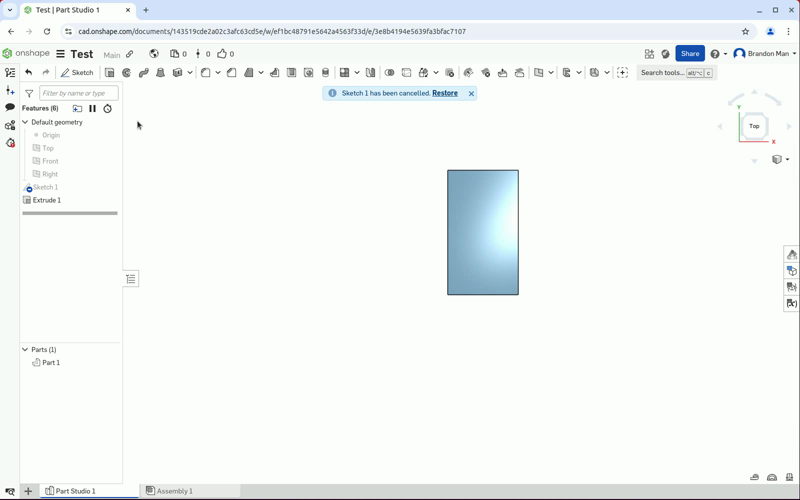
key(shift+h)
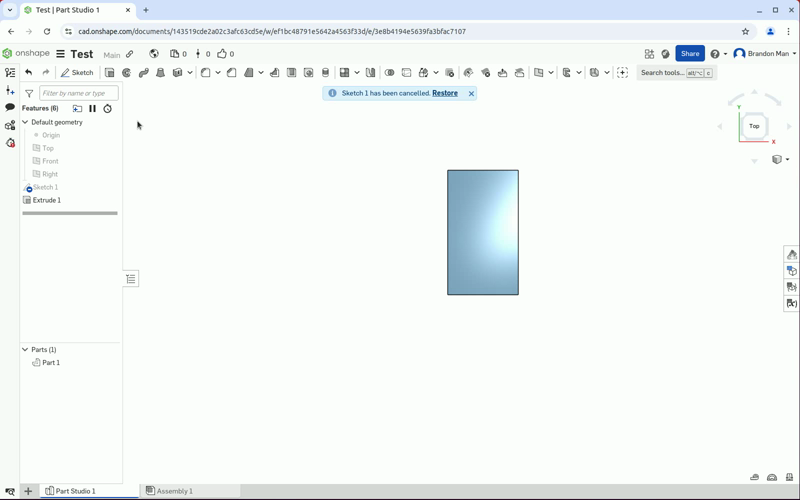
mouse_move(73, 189)
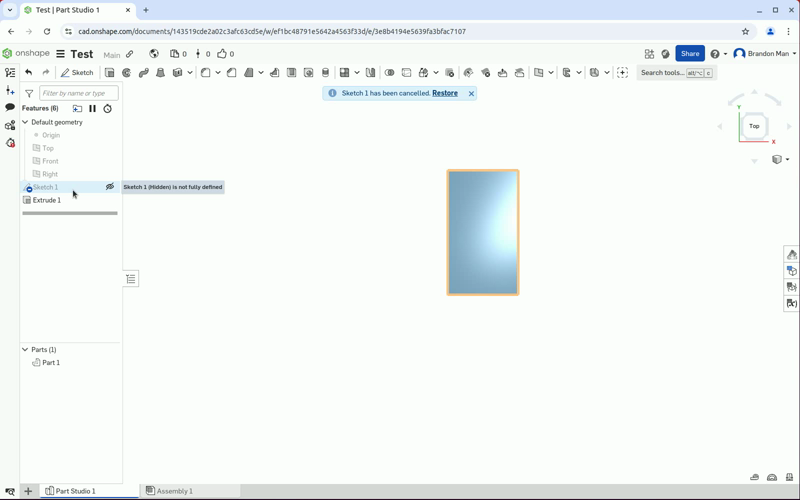
click(73, 189)
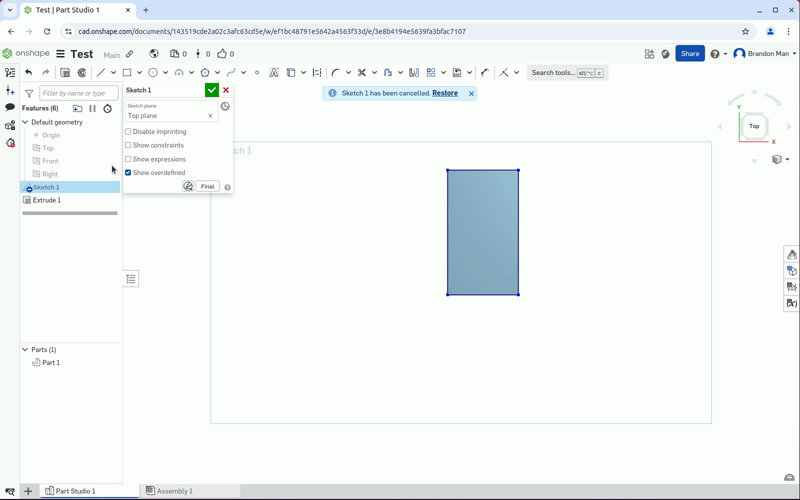
mouse_move(229, 92)
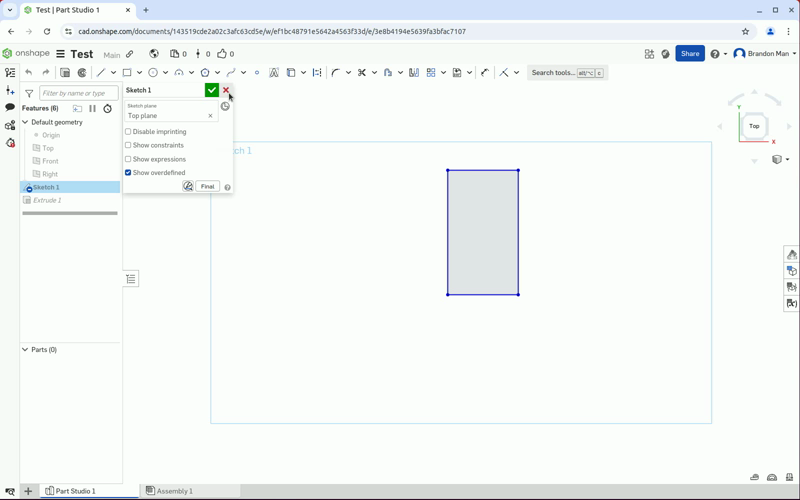
click(229, 92)
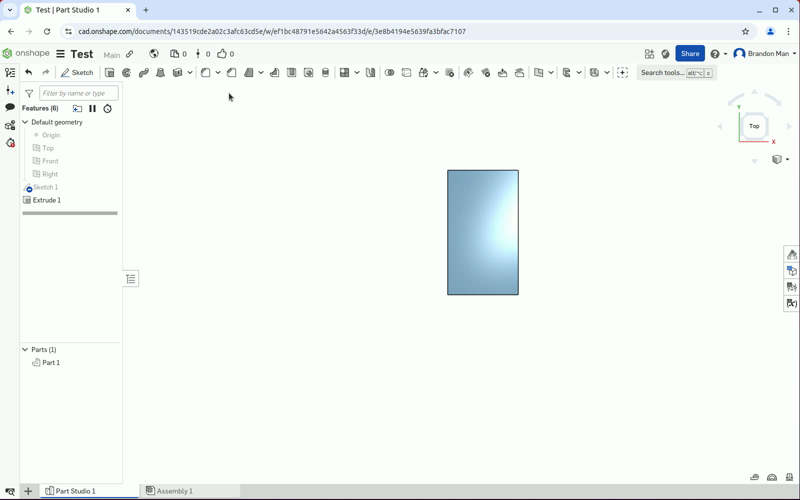
mouse_move(541, 75)
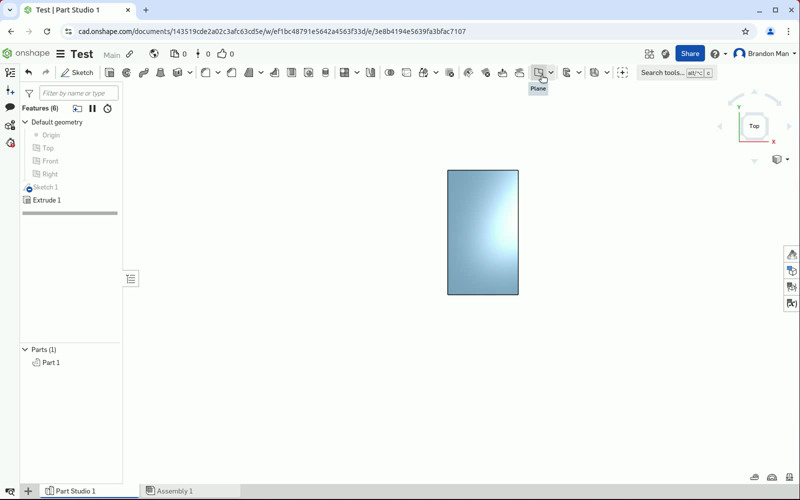
click(541, 75)
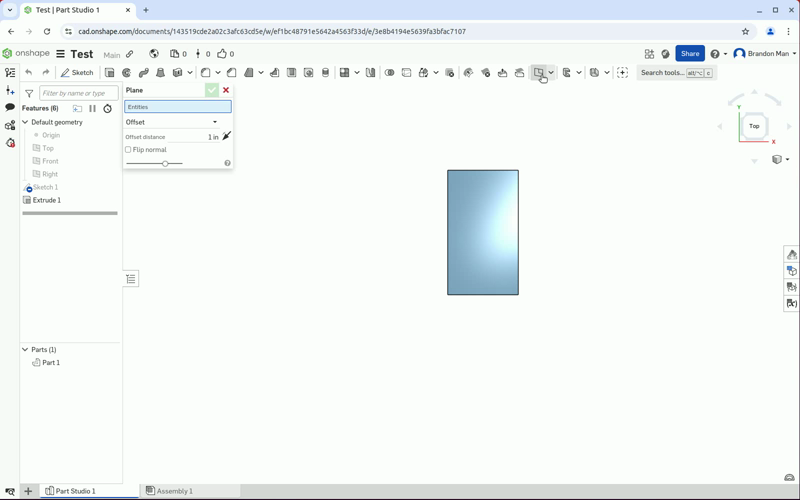
mouse_move(73, 150)
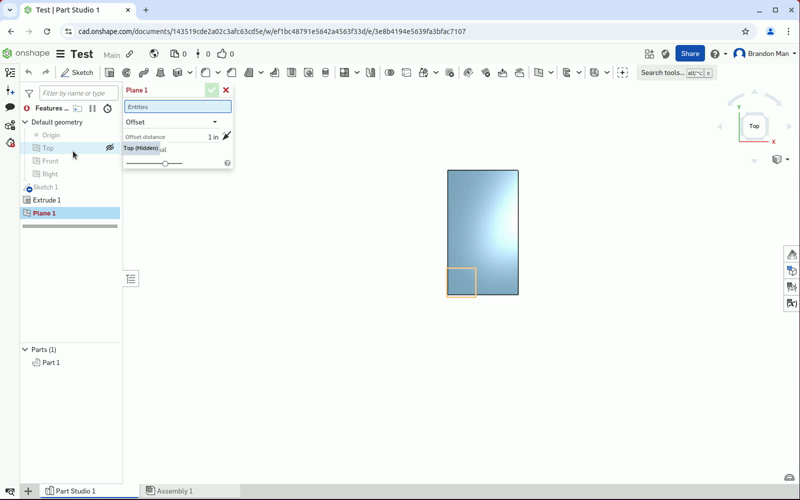
click(73, 150)
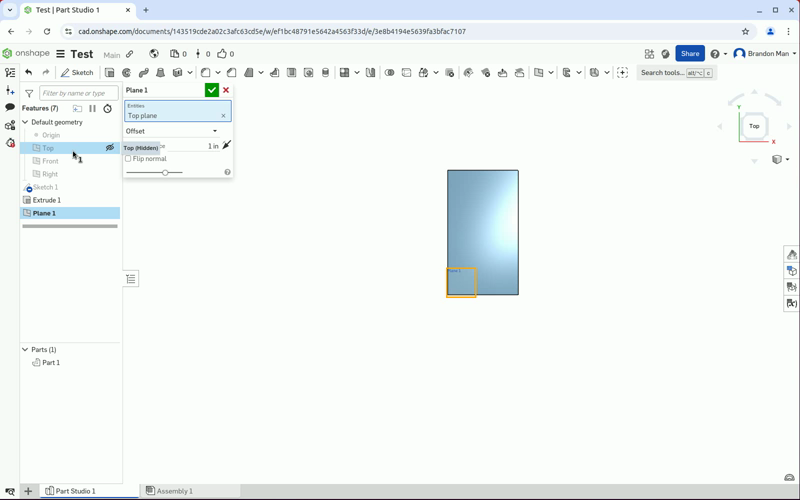
key(tab, 2)
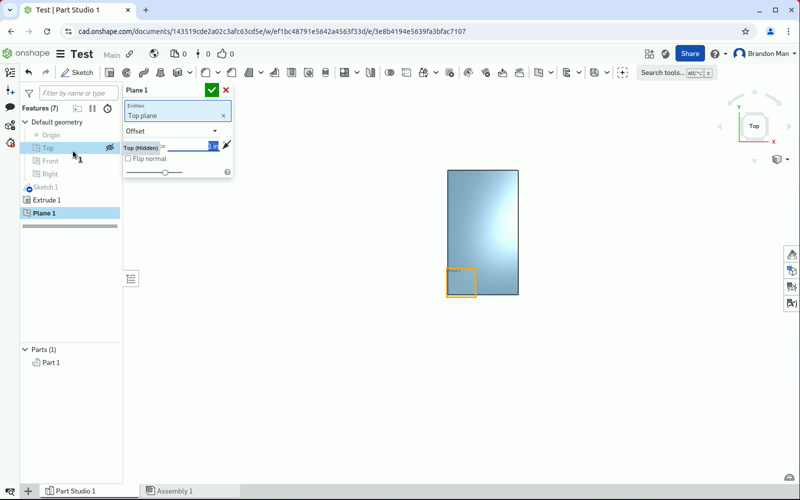
text(0.955)
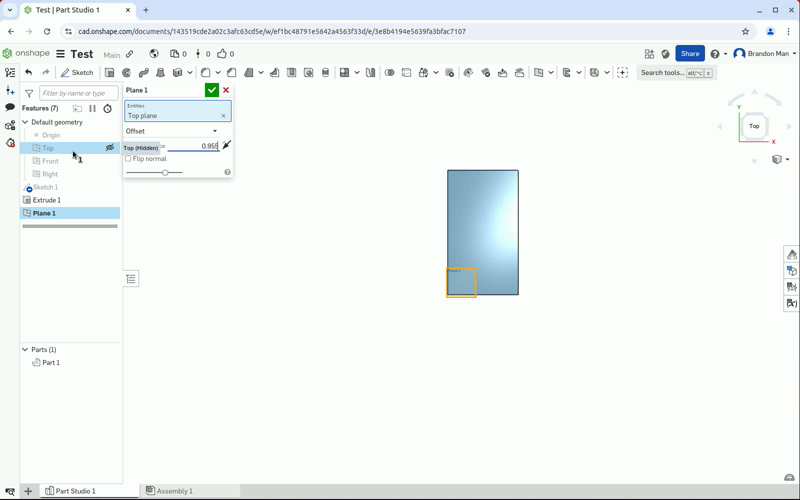
key(enter, 2)
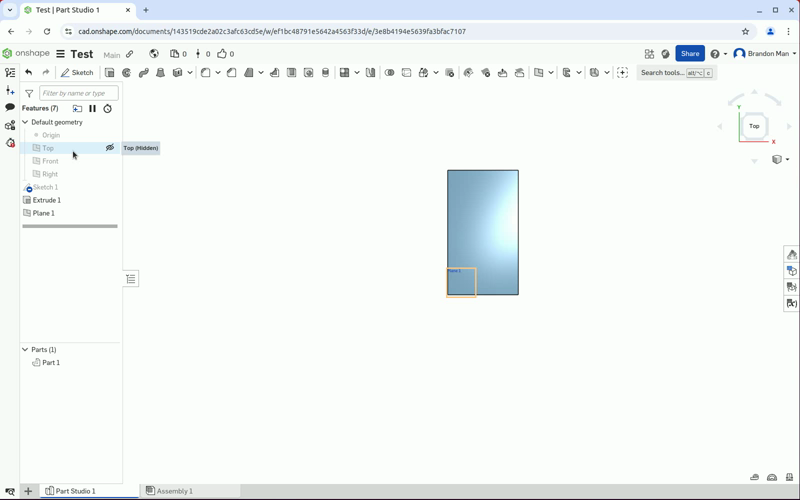
key(shift+s)
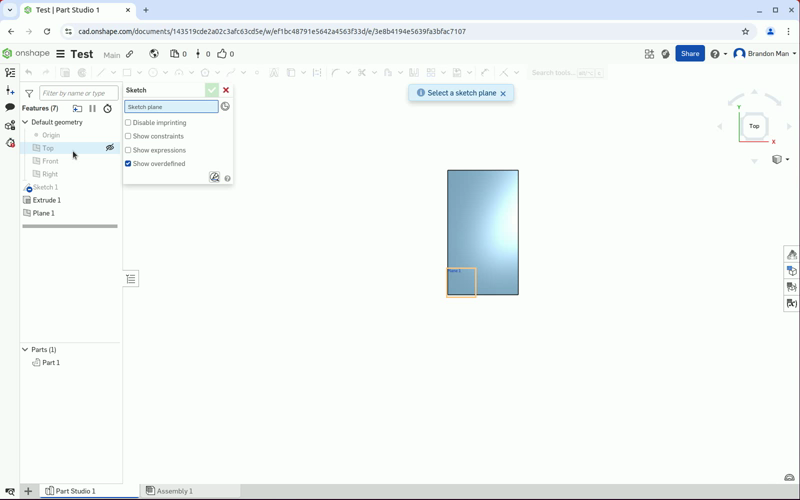
mouse_move(73, 215)
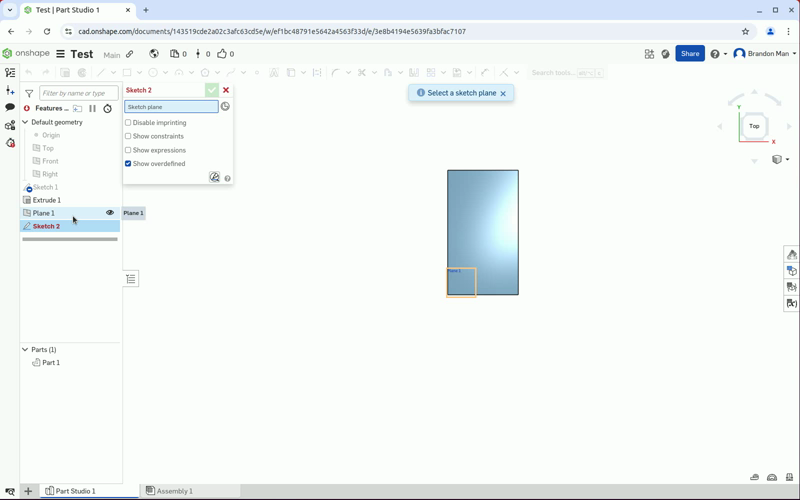
click(73, 215)
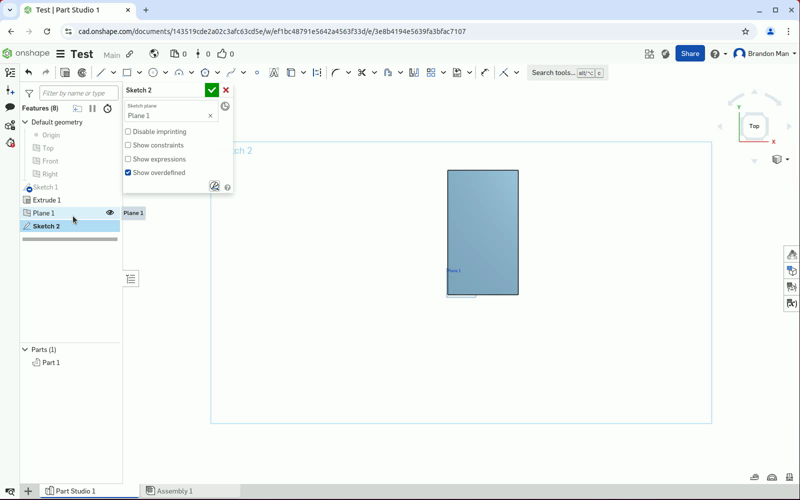
mouse_move(73, 352)
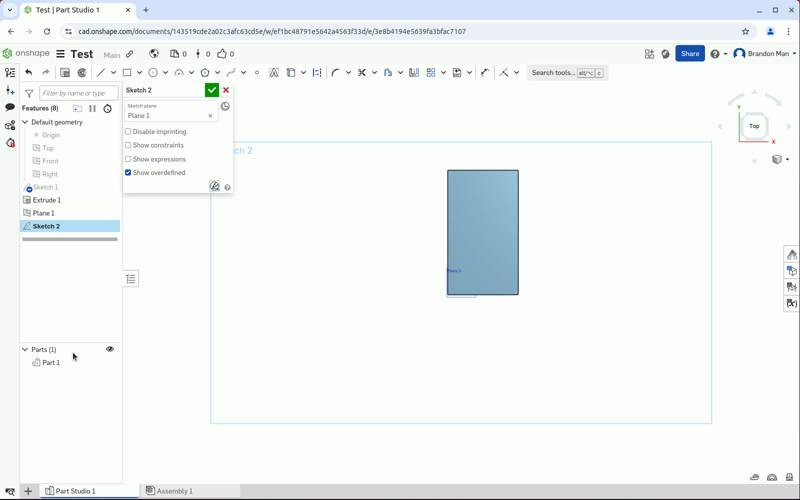
key(y)
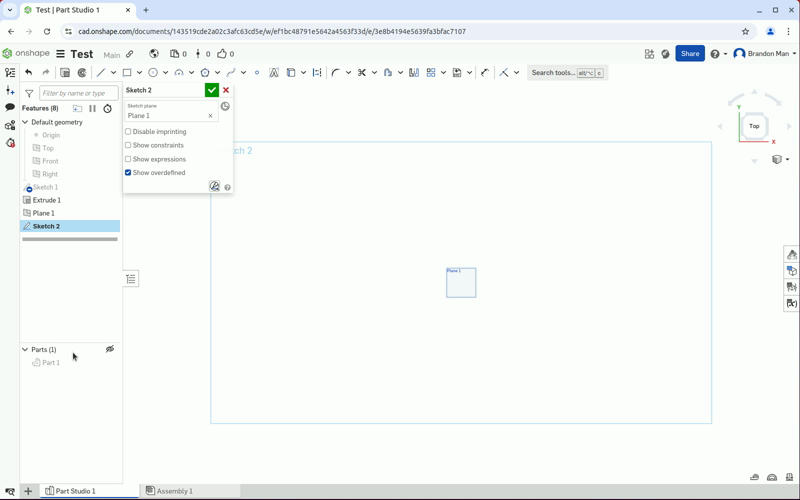
key(l)
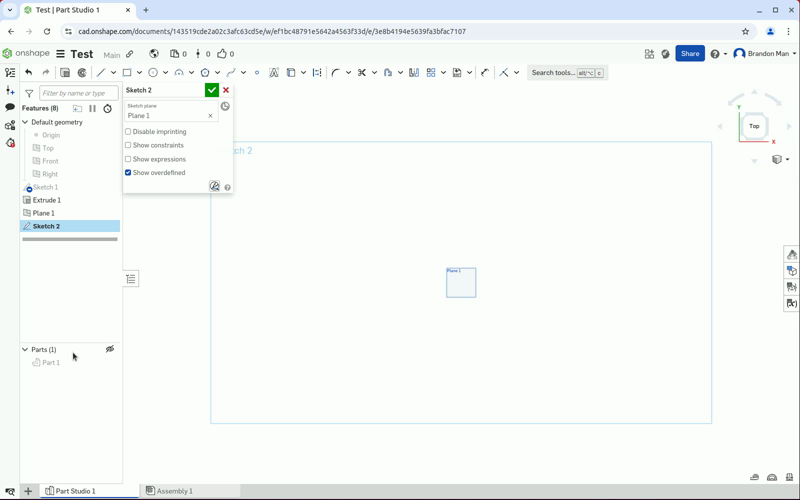
key_down(shift)
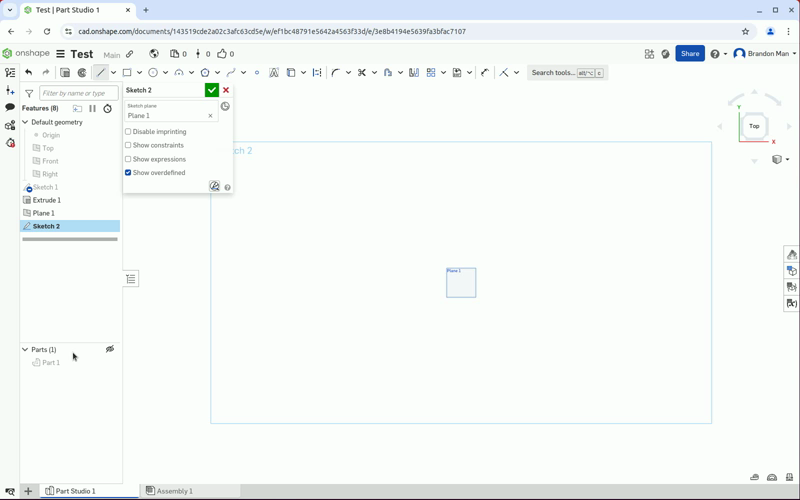
mouse_move(452, 187)
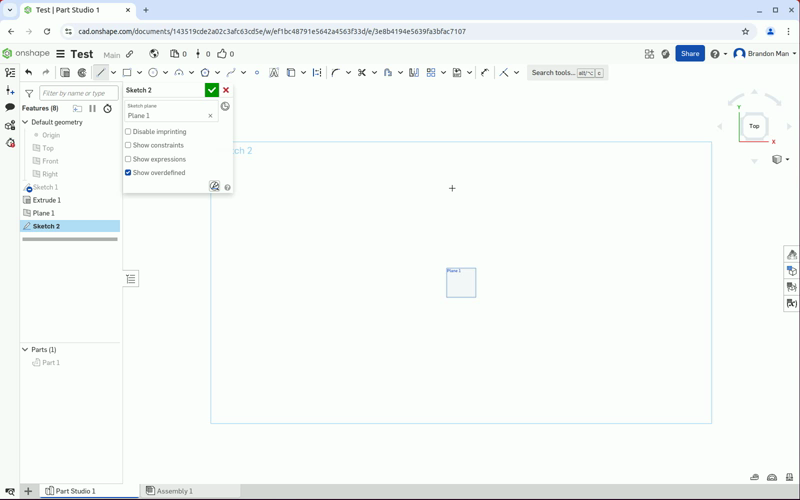
click(452, 187)
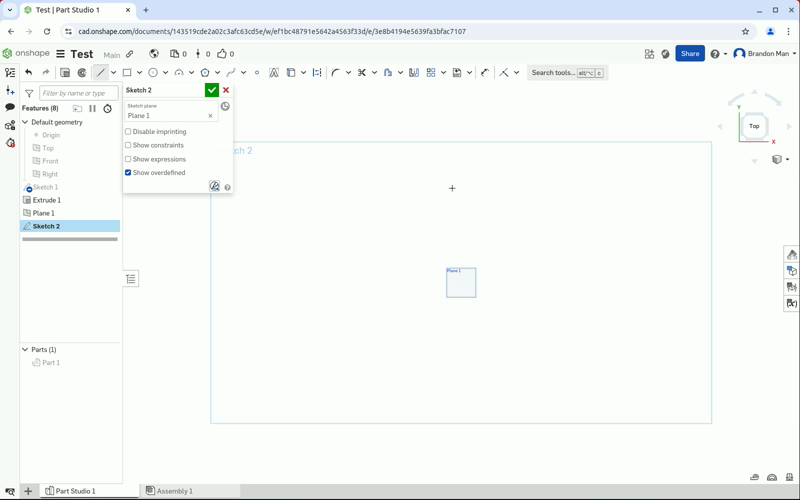
key_up(shift)
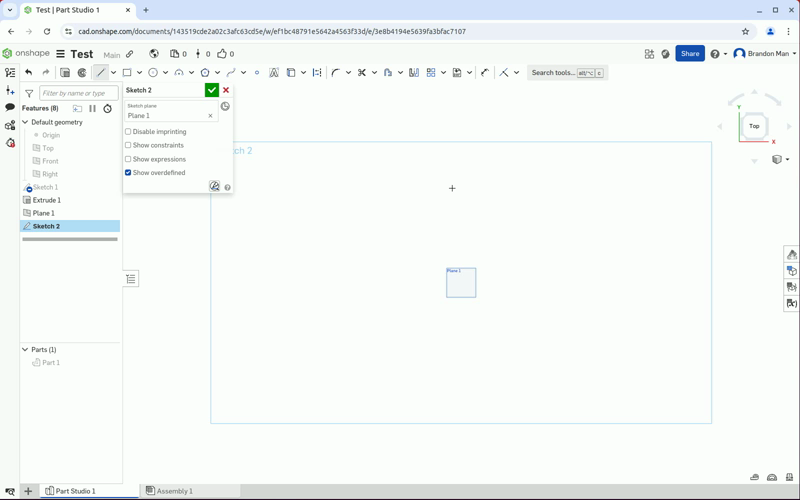
key_down(shift)
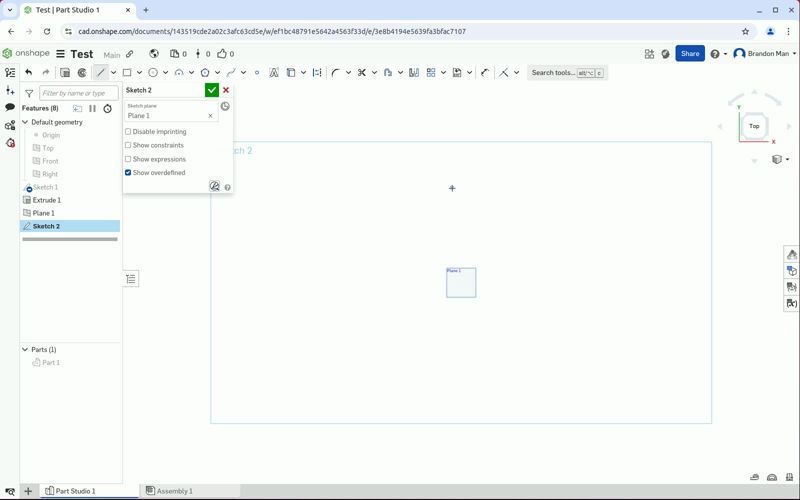
mouse_move(482, 187)
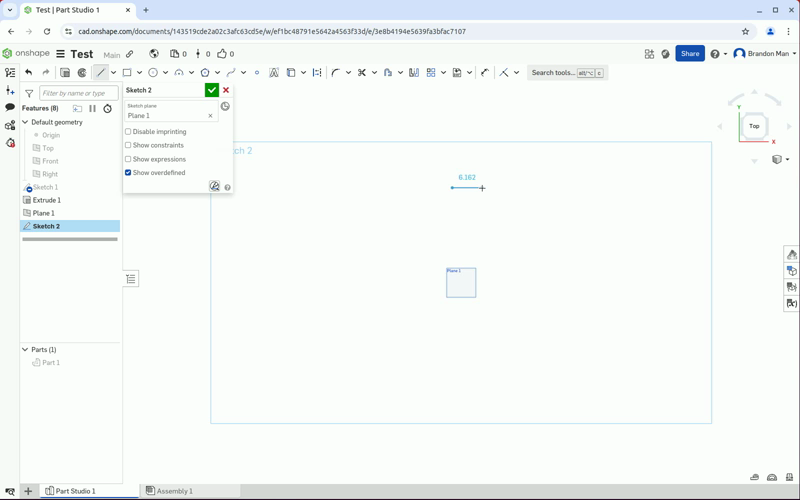
mouse_move(482, 187)
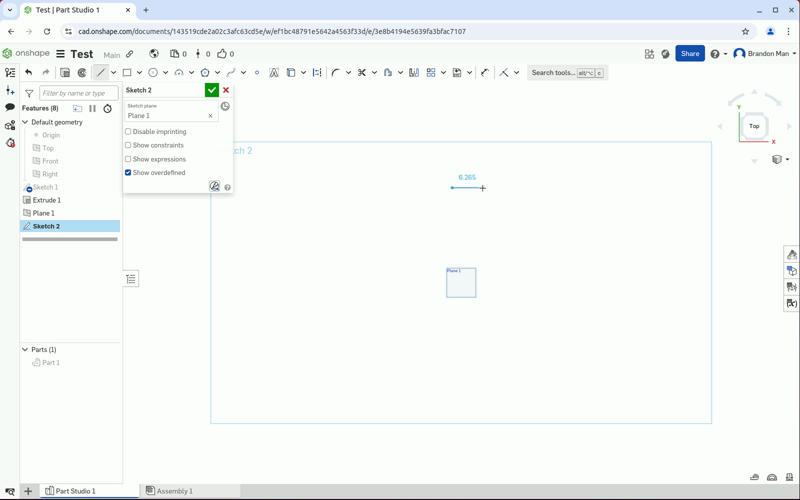
click(482, 187)
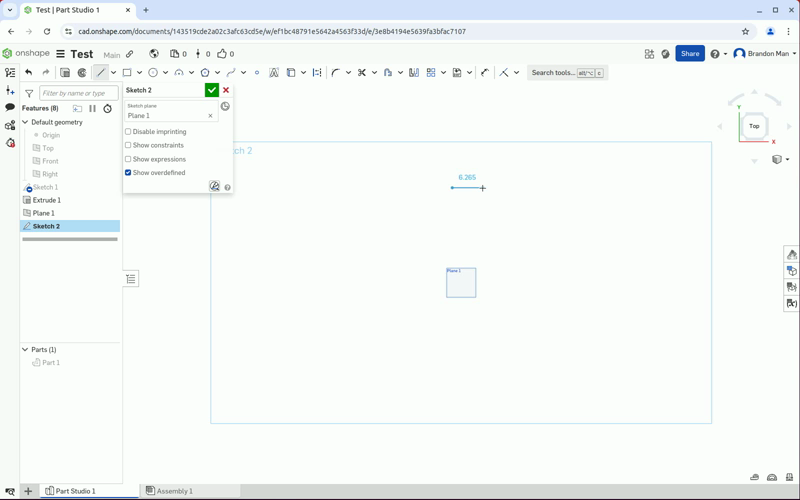
key_up(shift)
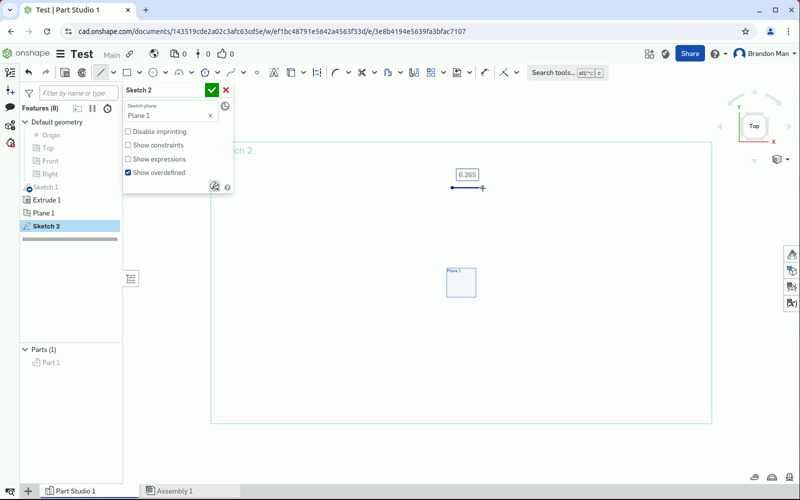
key_down(shift)
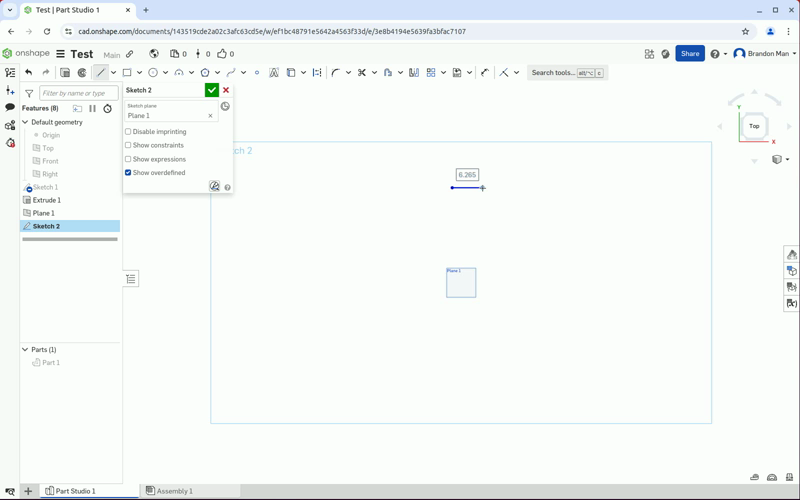
mouse_move(512, 187)
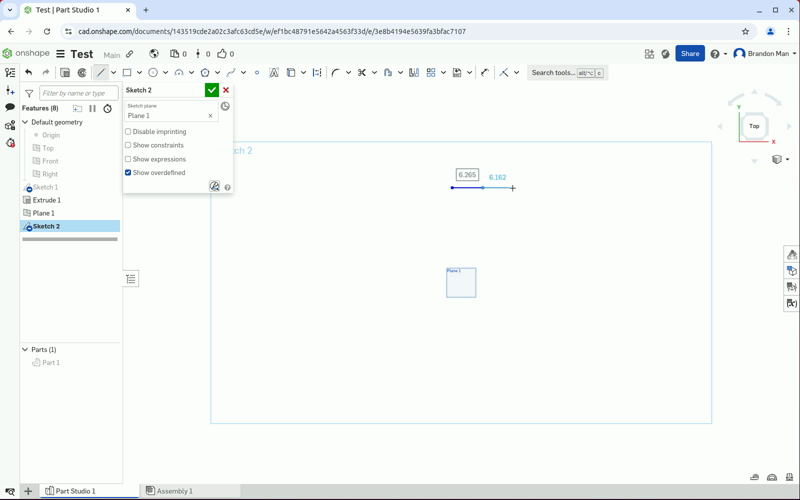
mouse_move(482, 169)
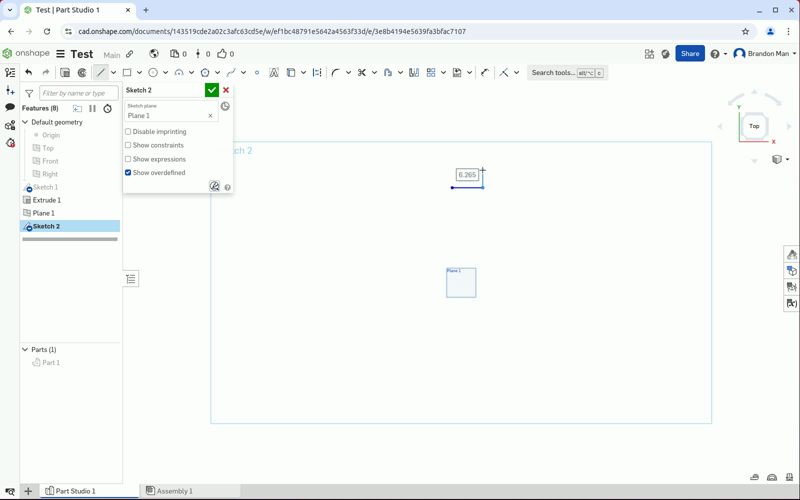
click(482, 169)
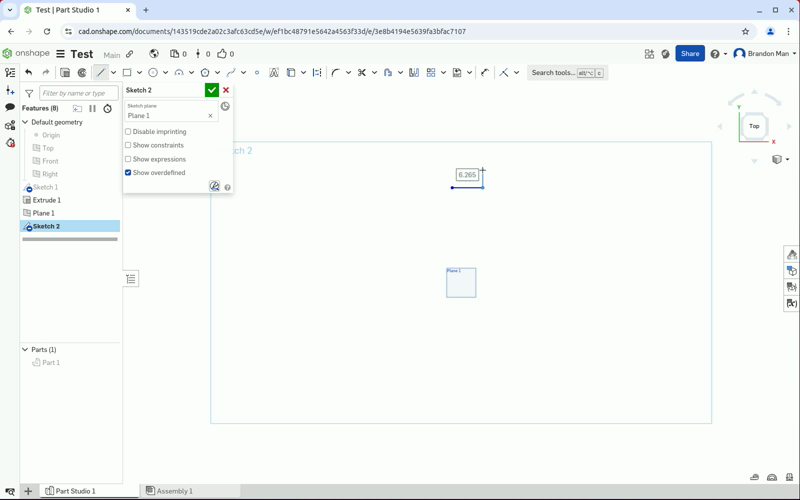
key_up(shift)
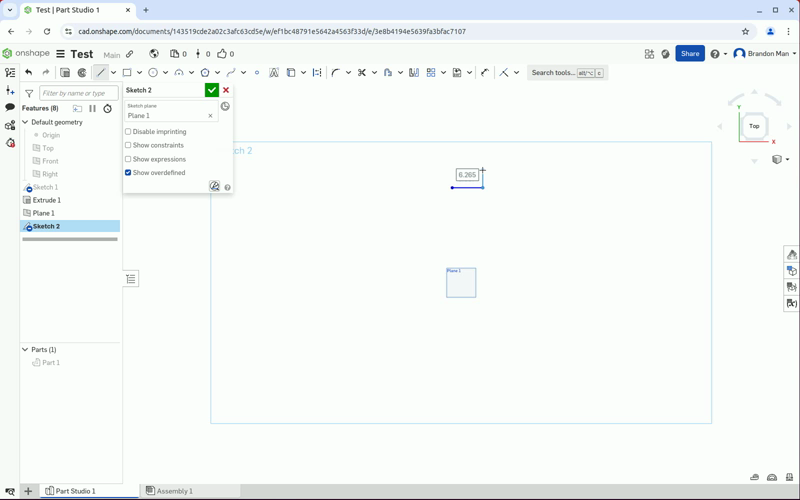
key_down(shift)
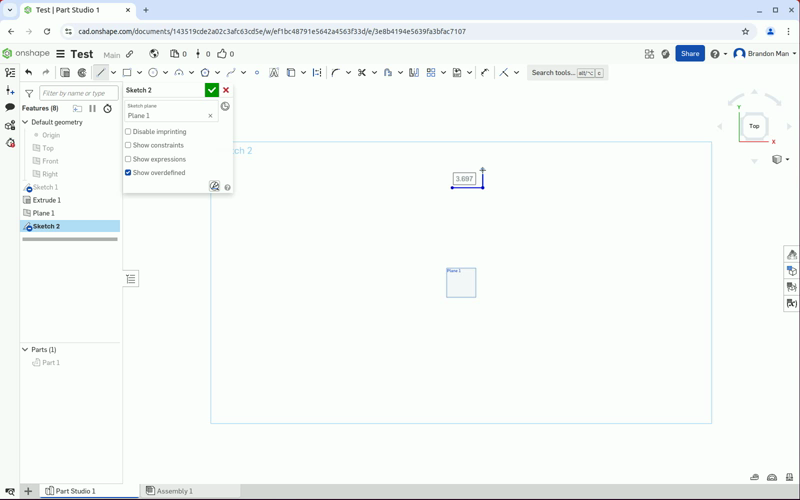
mouse_move(512, 169)
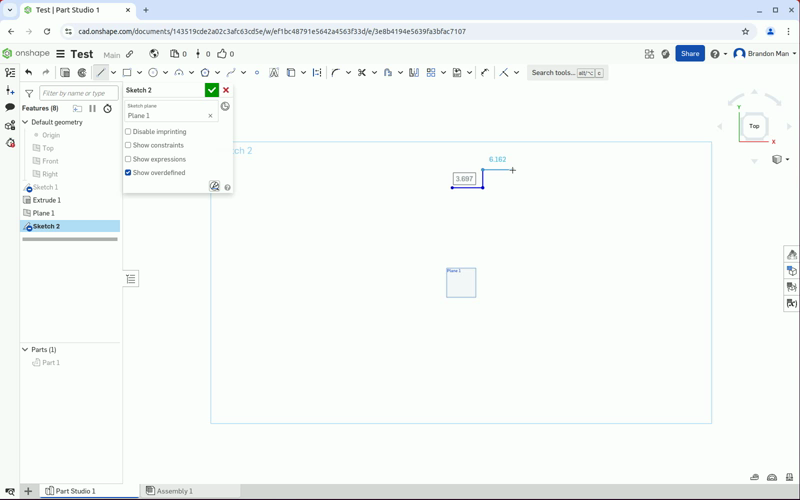
mouse_move(452, 169)
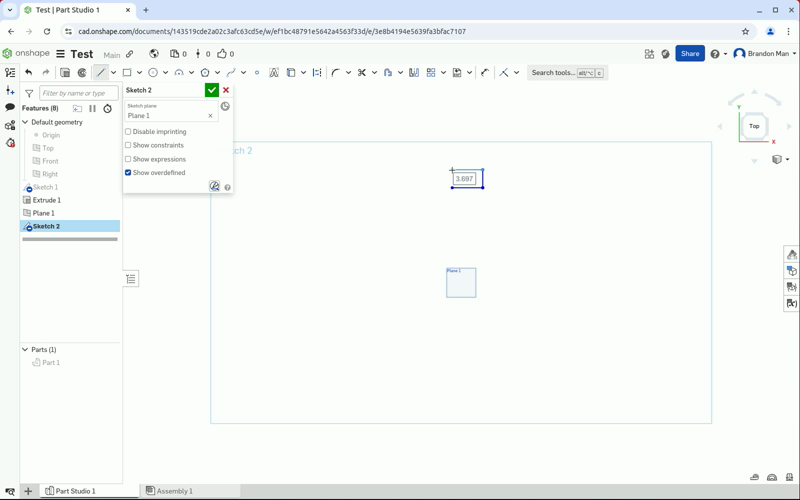
click(452, 169)
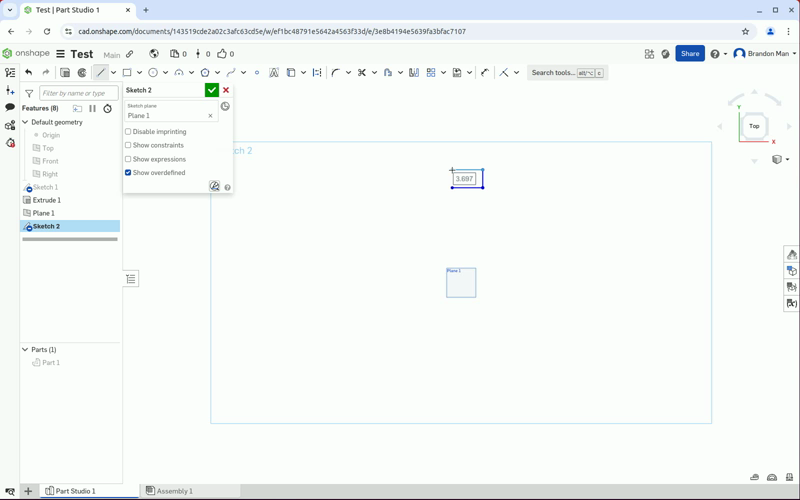
key_up(shift)
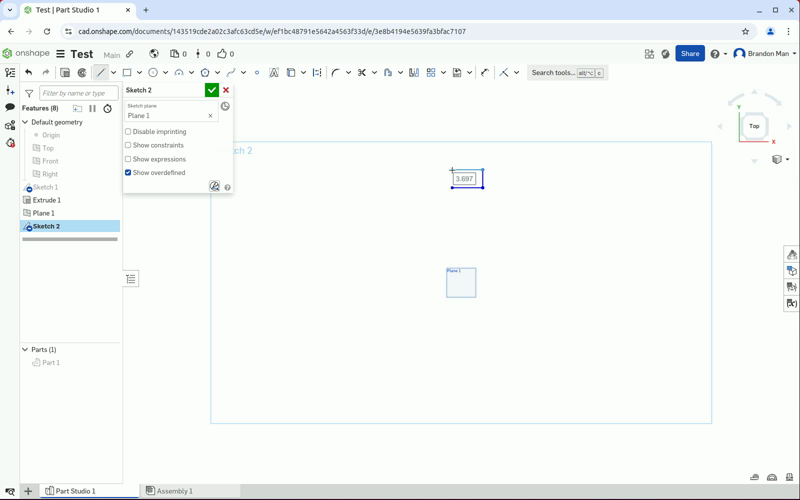
mouse_move(482, 169)
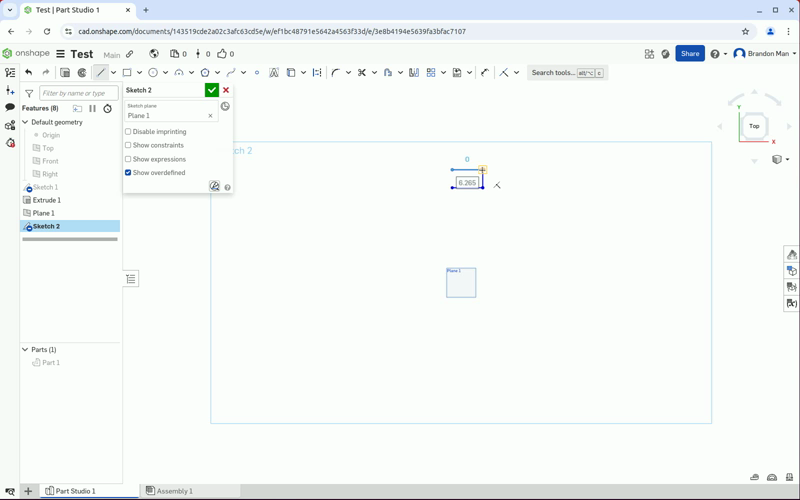
key_down(shift)
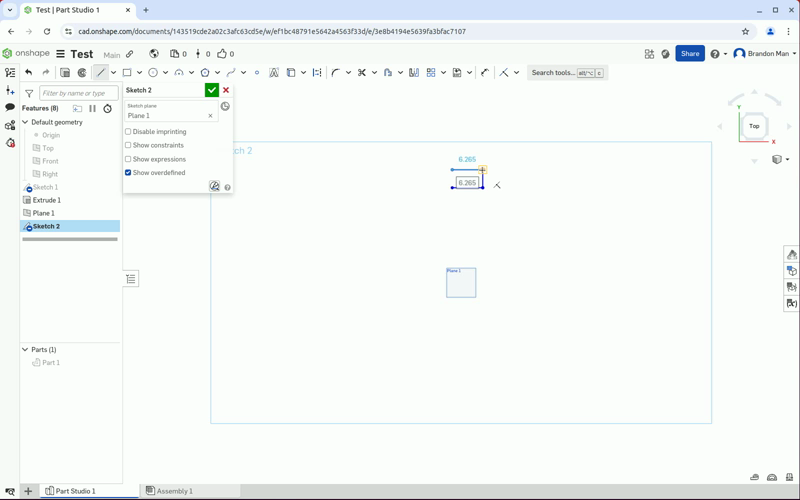
mouse_move(452, 187)
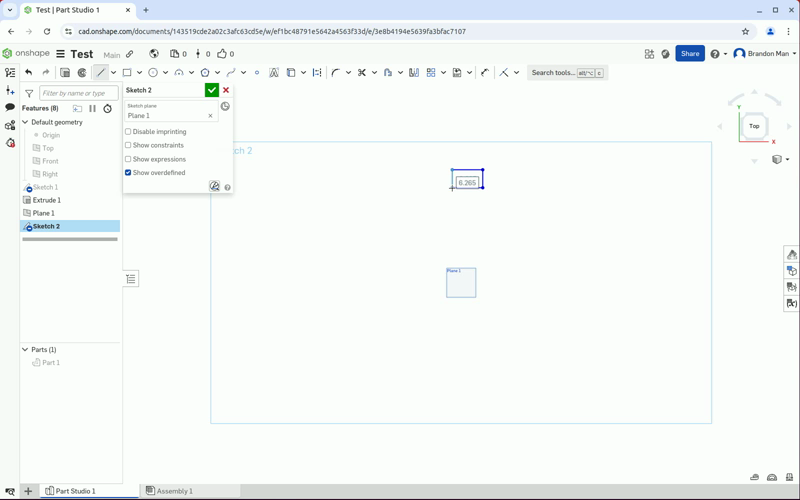
key_up(shift)
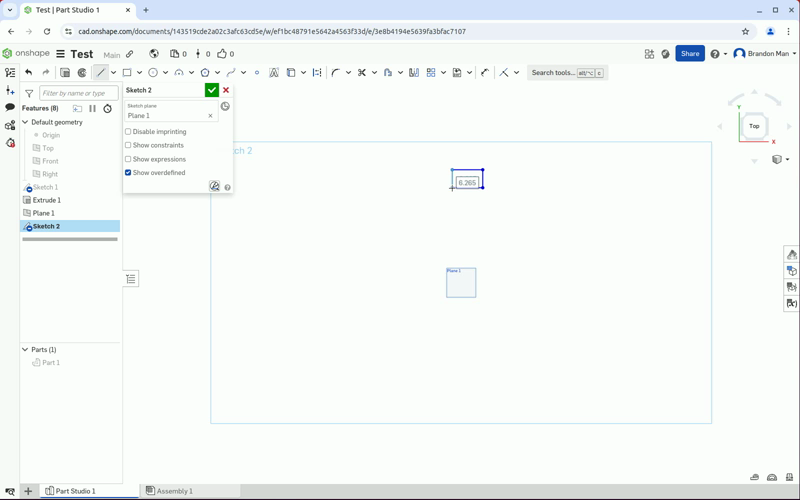
click(452, 187)
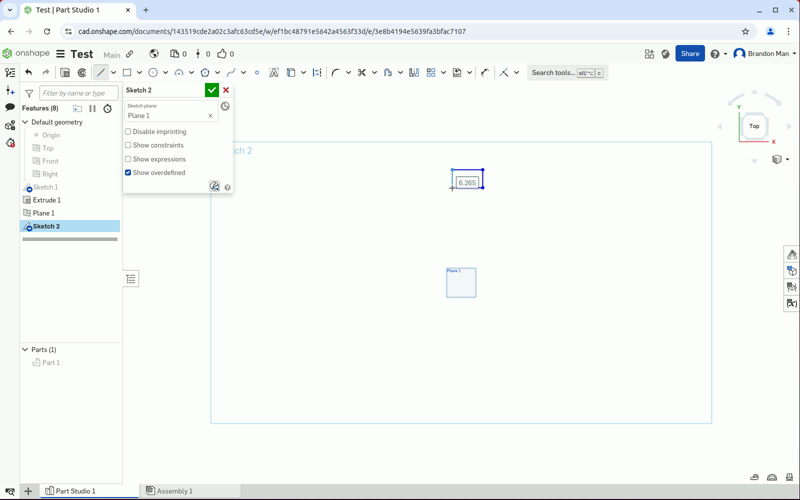
key(esc)
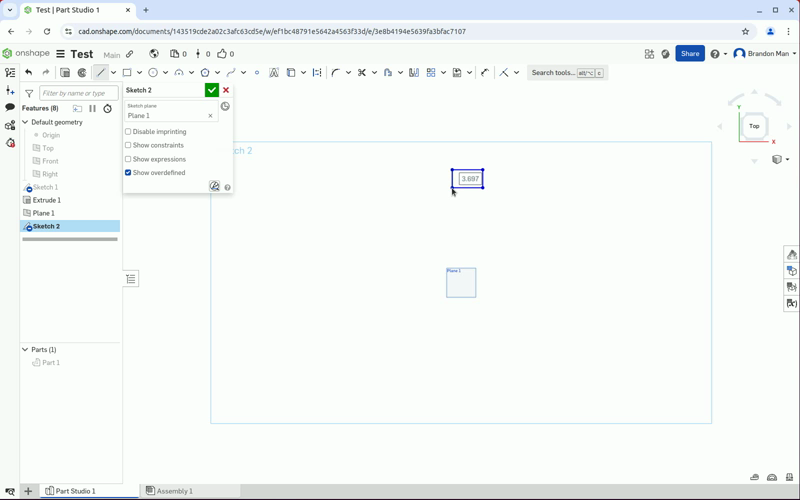
mouse_move(469, 171)
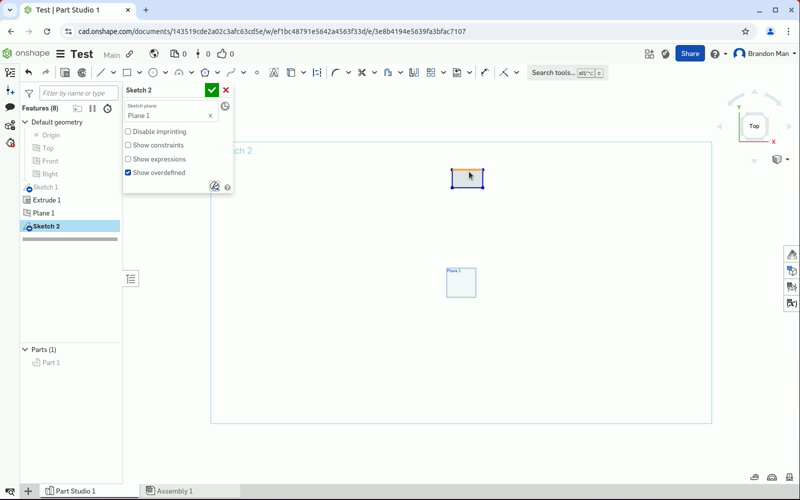
scroll(6)
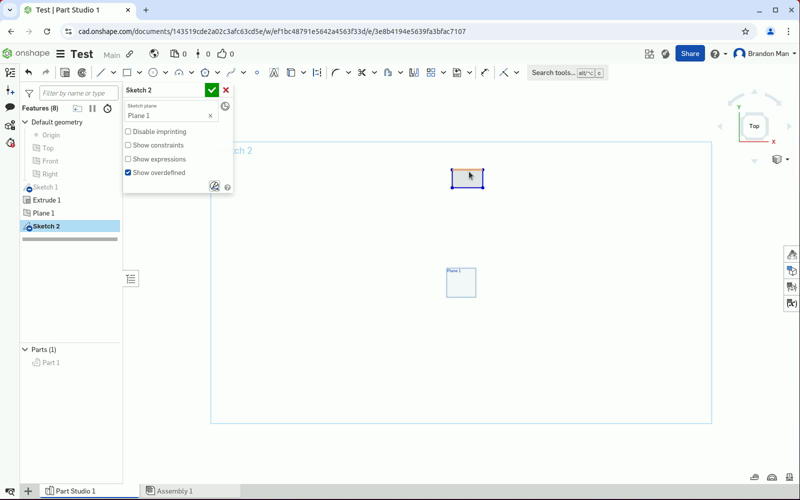
scroll(6)
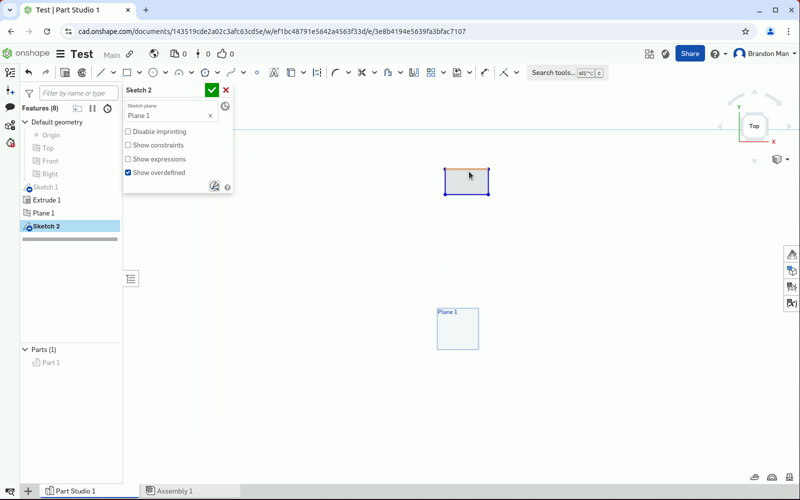
scroll(6)
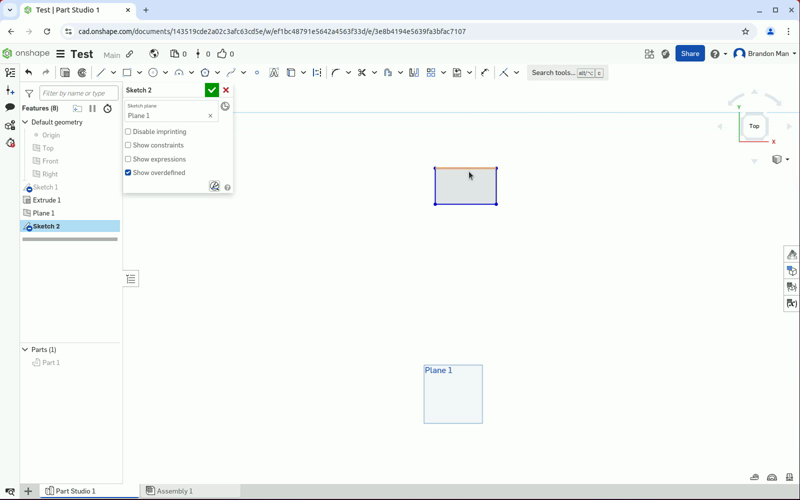
scroll(6)
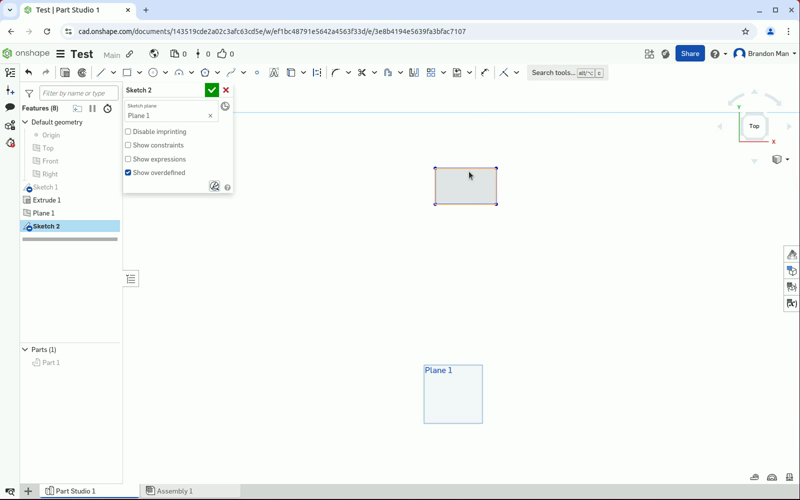
scroll(6)
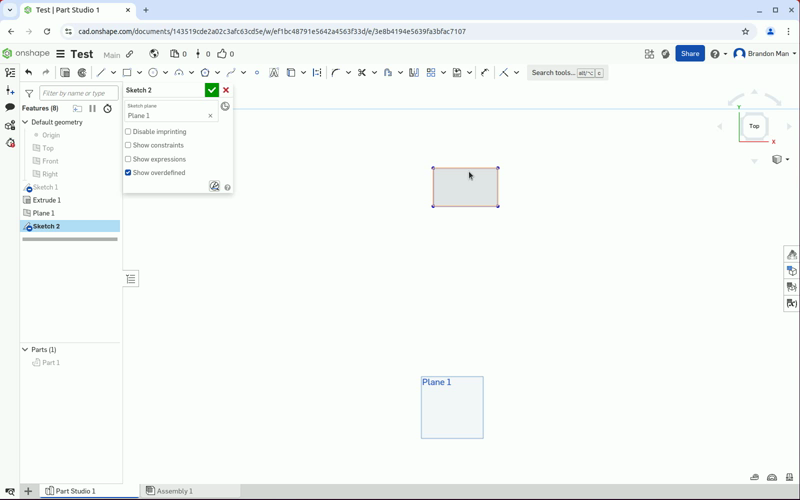
scroll(6)
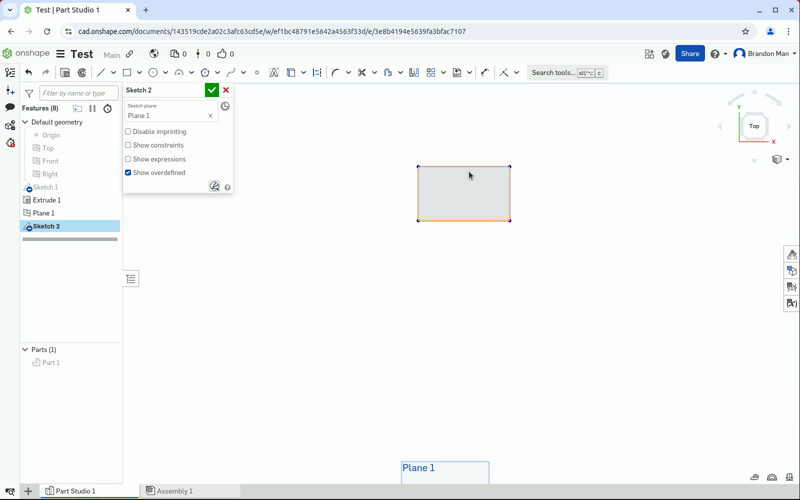
scroll(6)
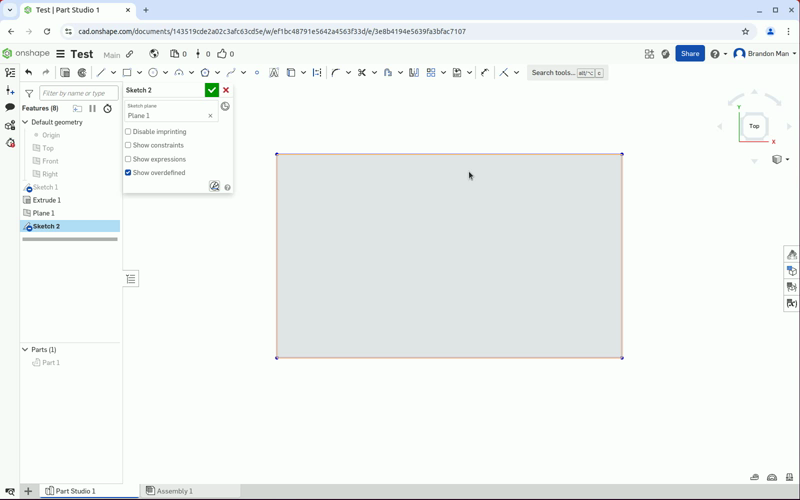
click(469, 171)
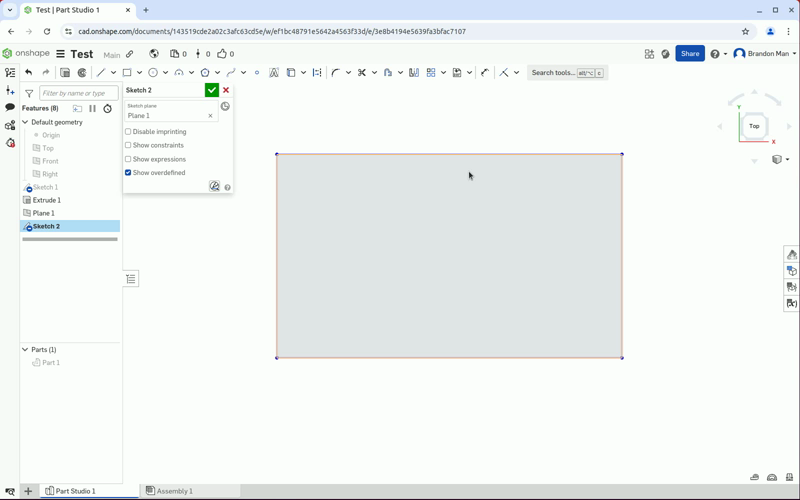
scroll(-6)
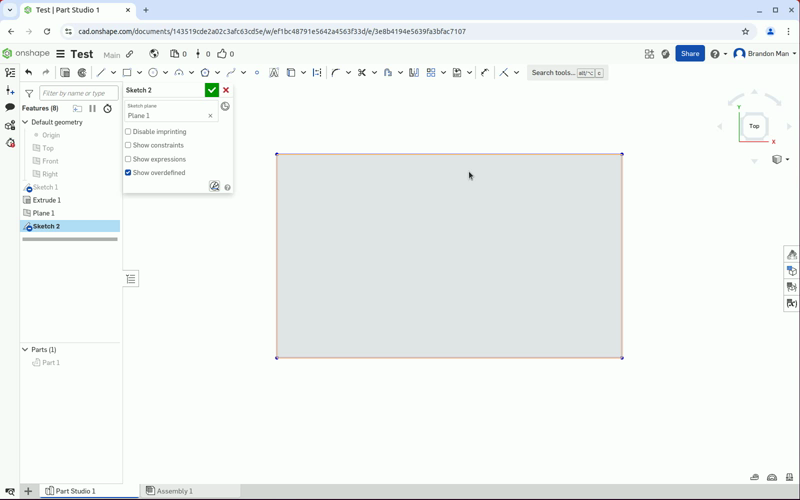
scroll(-6)
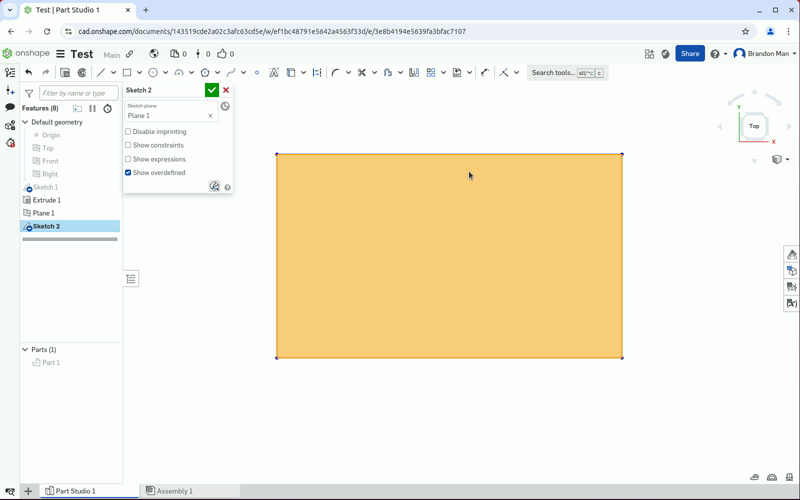
scroll(-6)
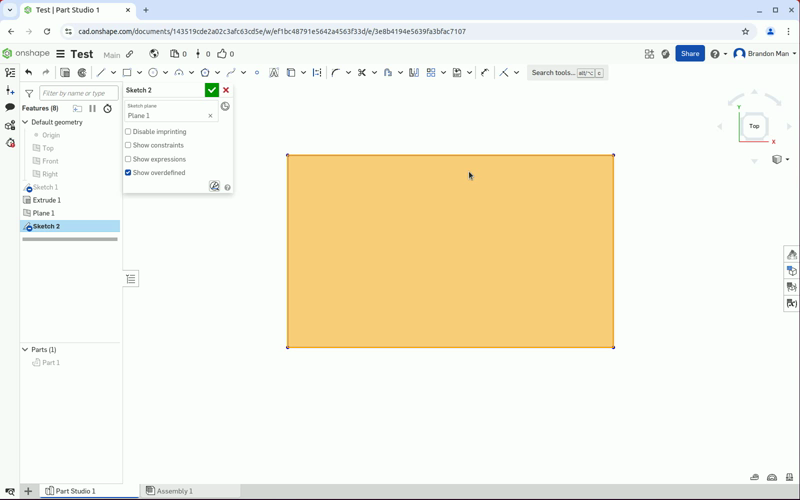
scroll(-6)
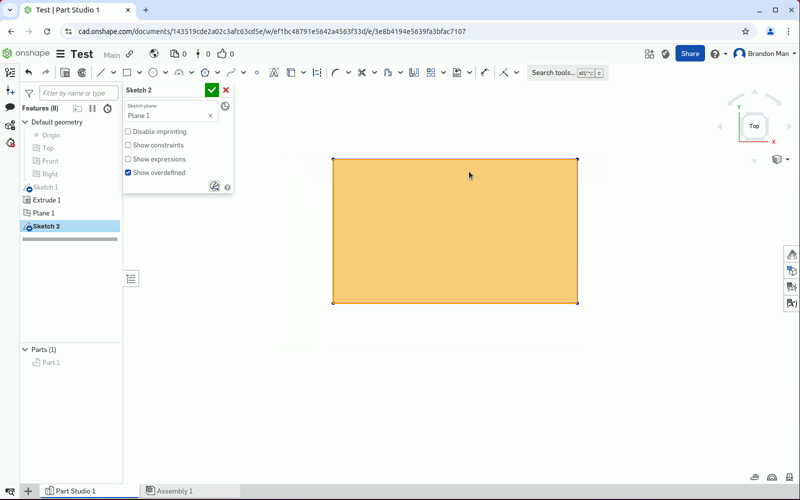
scroll(-6)
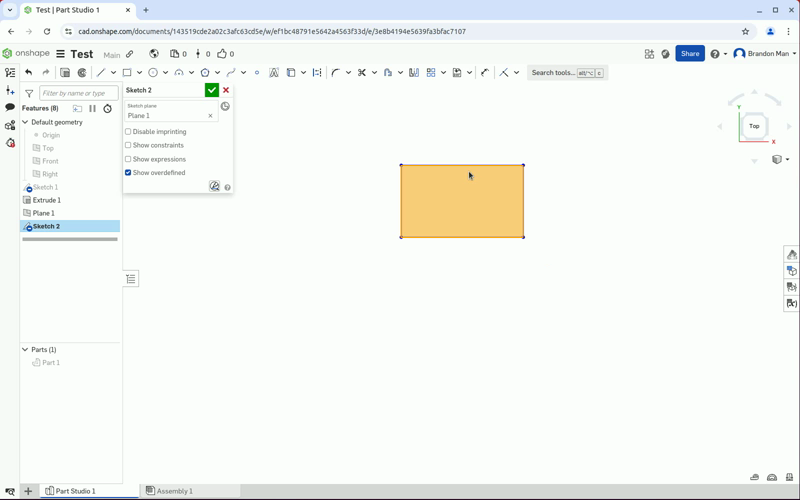
scroll(-6)
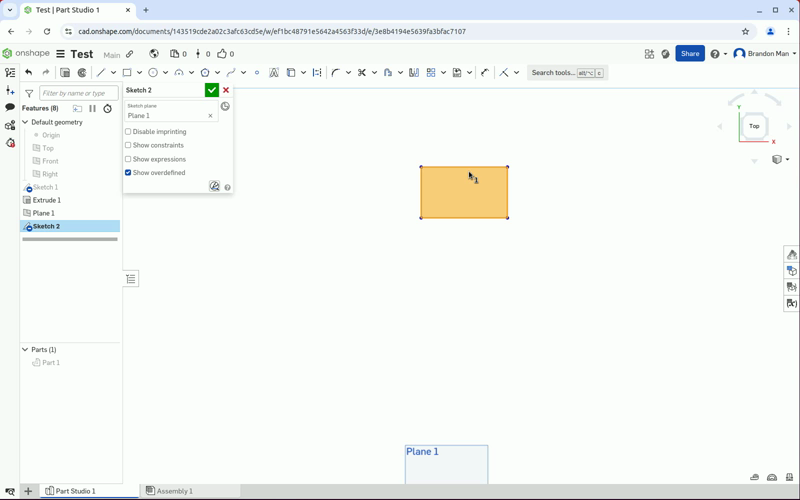
scroll(-6)
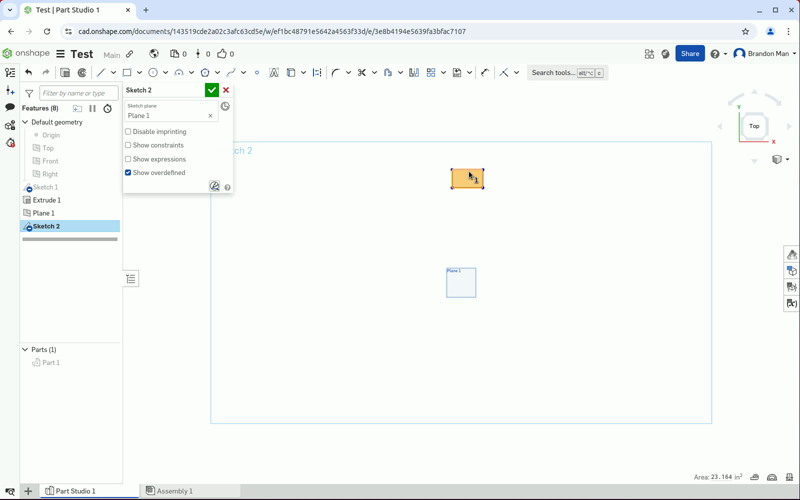
mouse_move(73, 352)
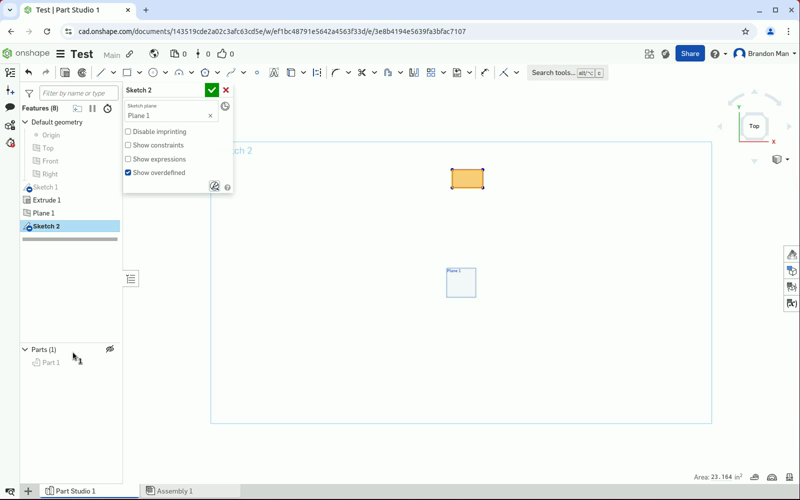
key(shift+y)
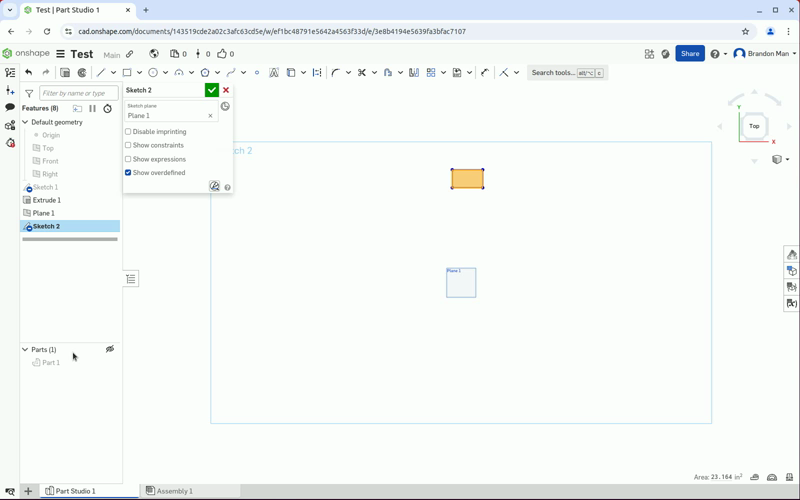
key(shift+e)
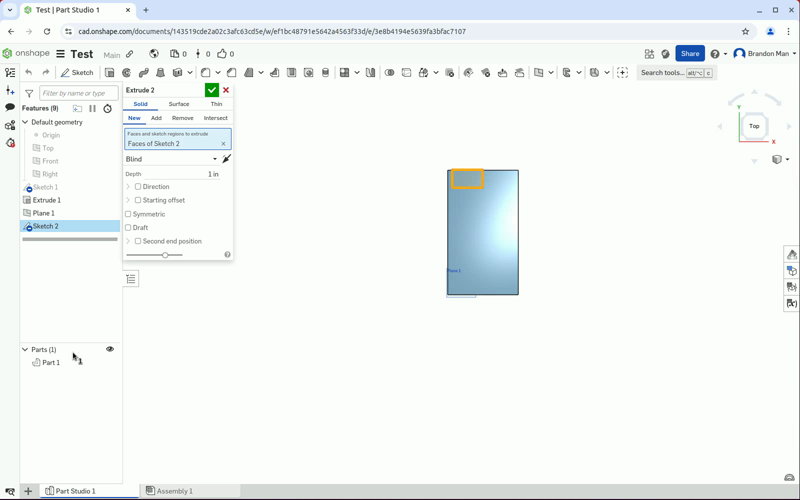
mouse_move(143, 106)
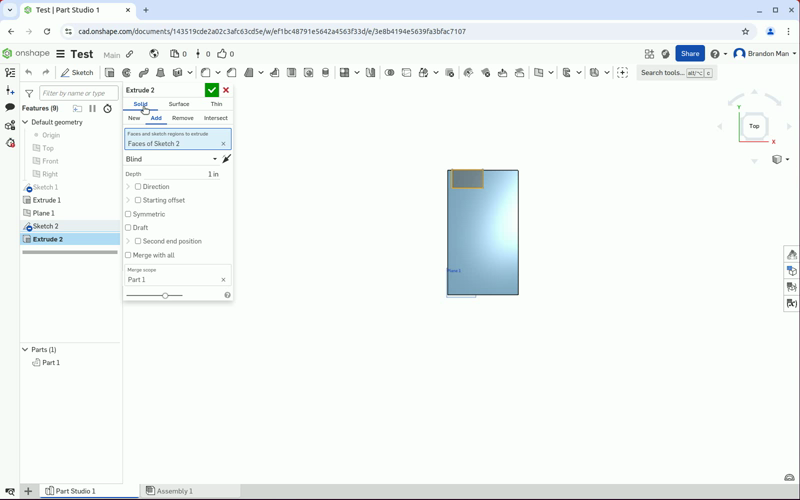
click(143, 106)
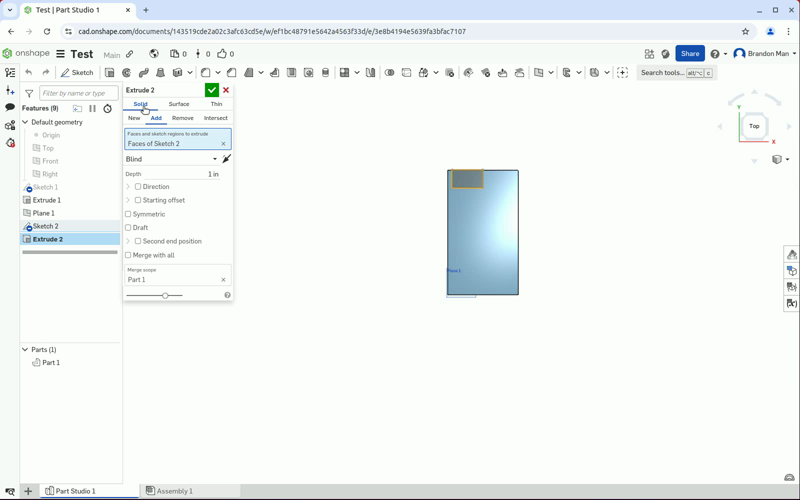
mouse_move(186, 120)
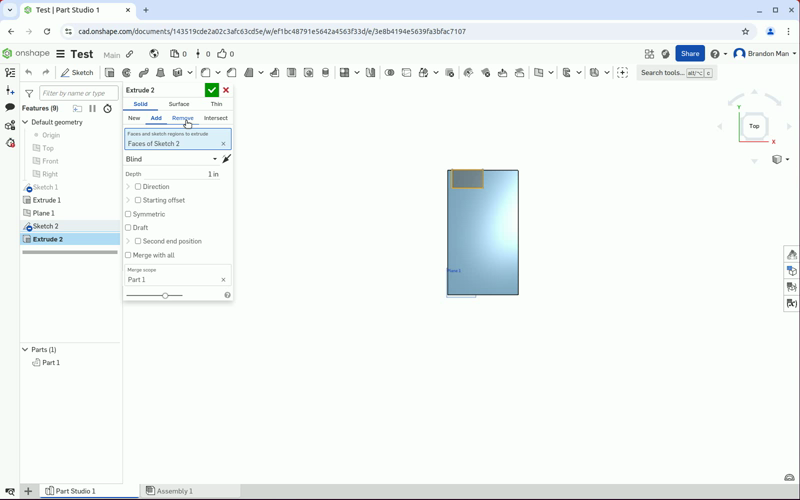
click(186, 120)
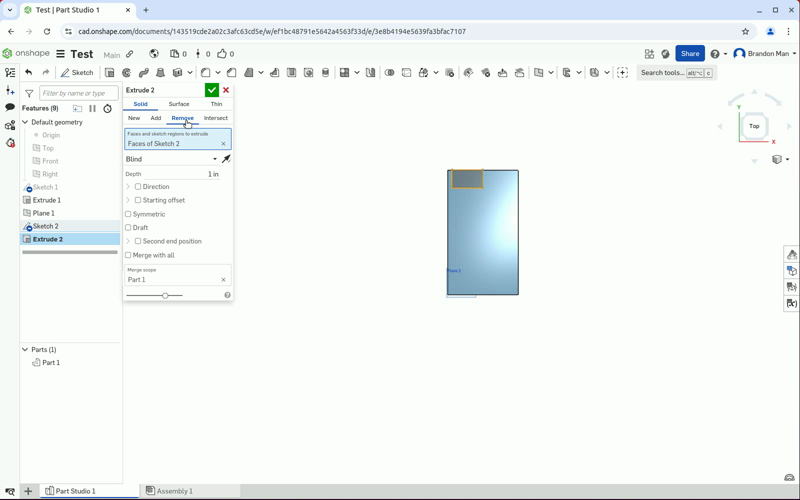
key(tab, 4)
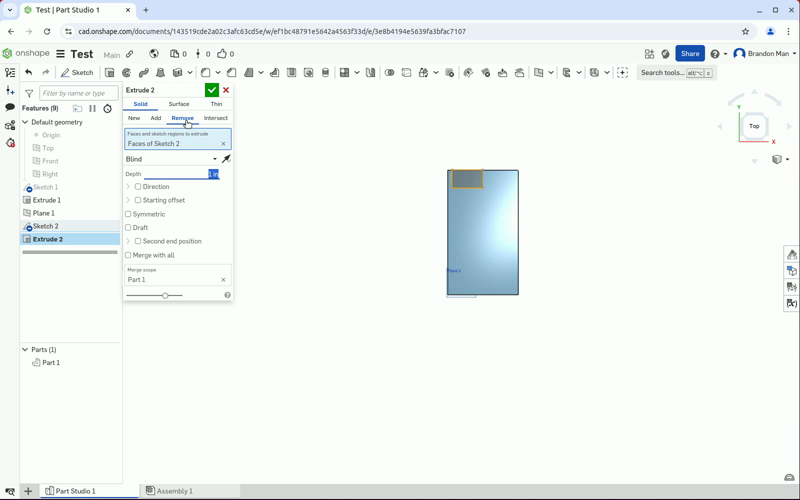
text(0.963)
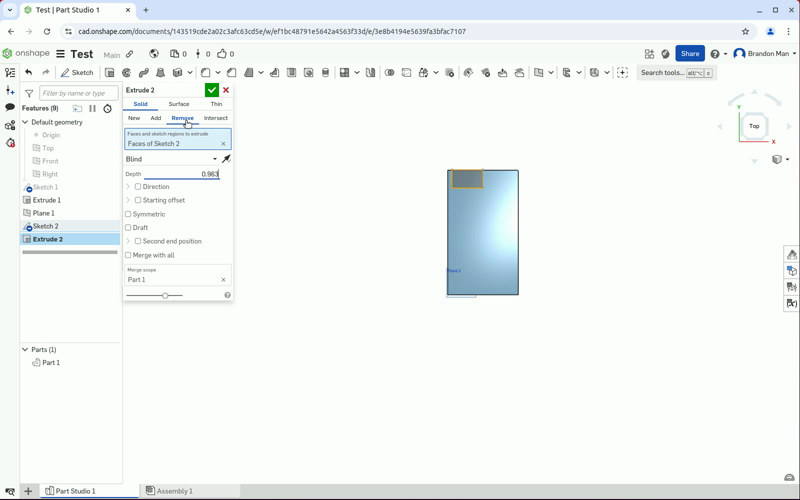
key(tab, 6)
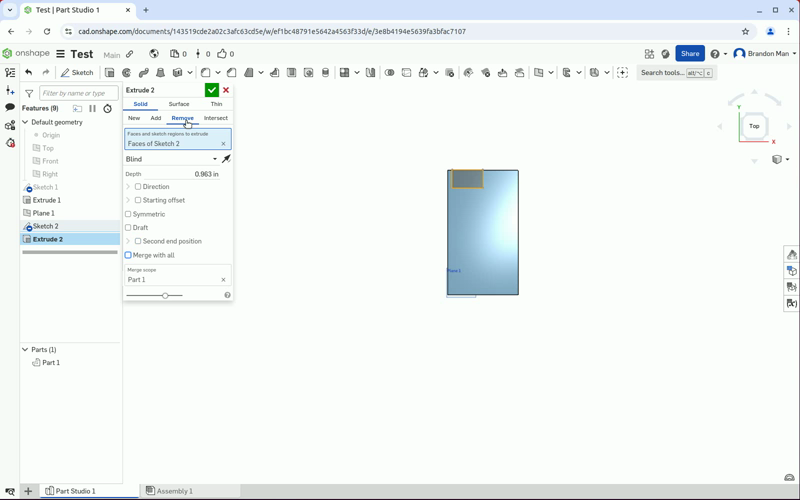
key(space)
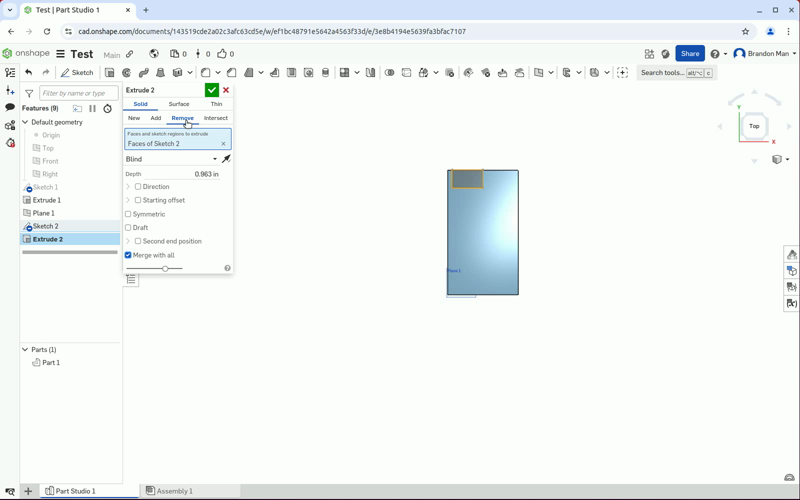
key(enter)
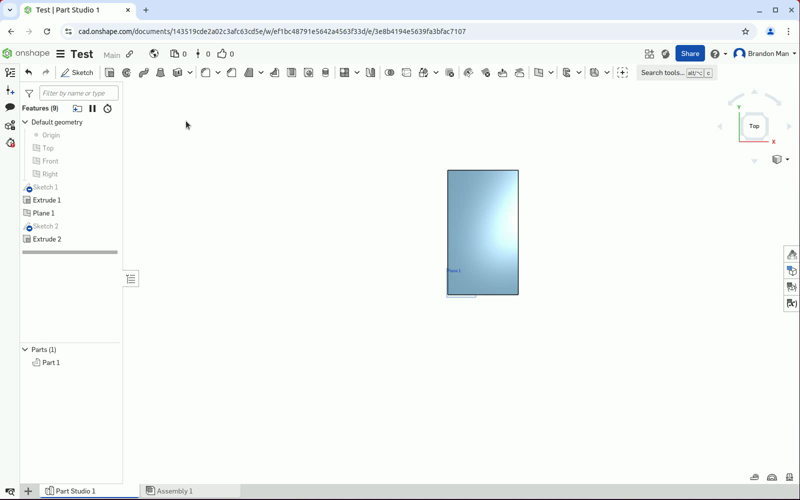
key(shift+h)
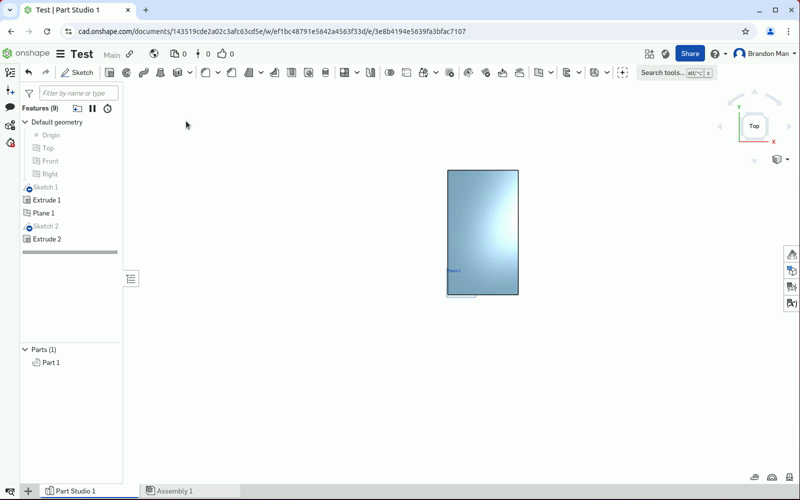
key(shift+h)
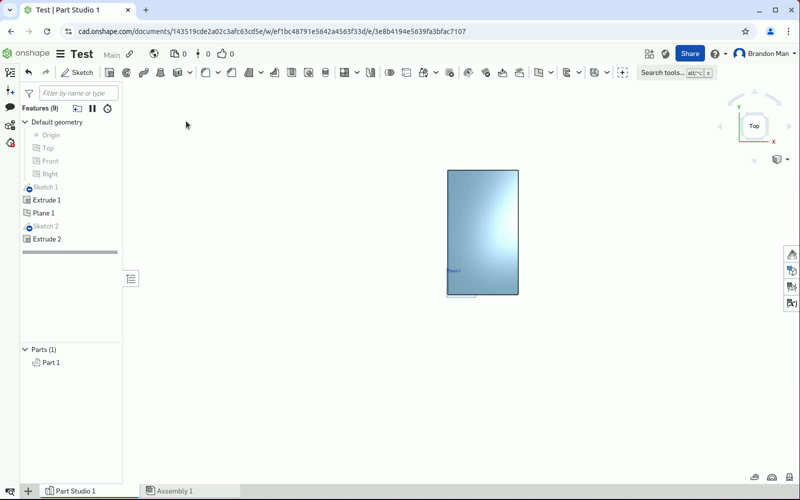
mouse_move(73, 189)
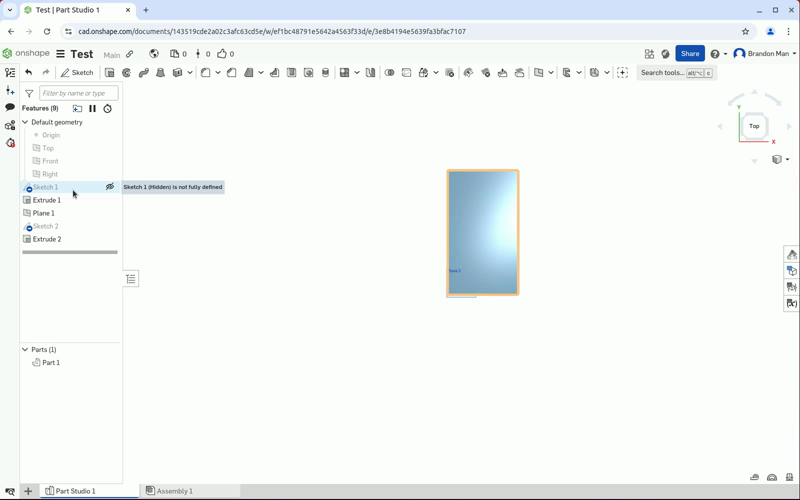
click(73, 189)
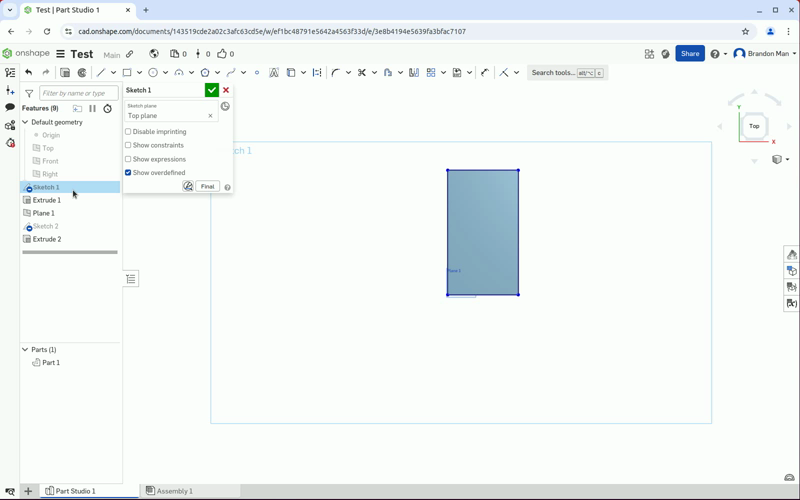
mouse_move(229, 92)
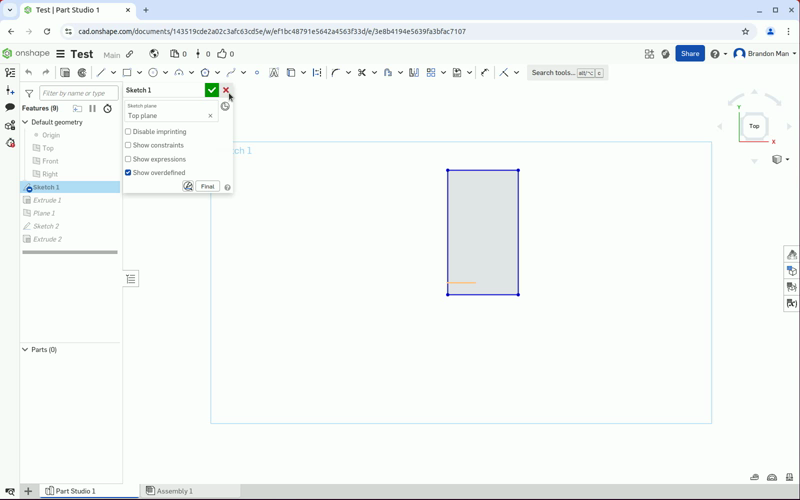
click(229, 92)
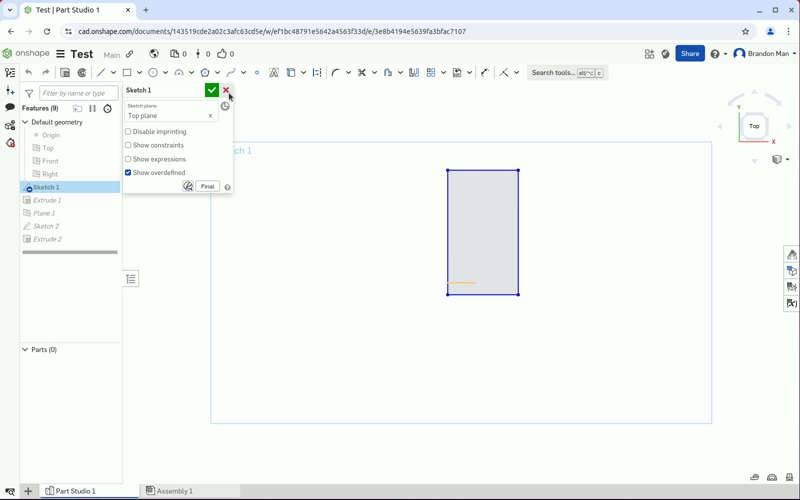
key(shift+s)
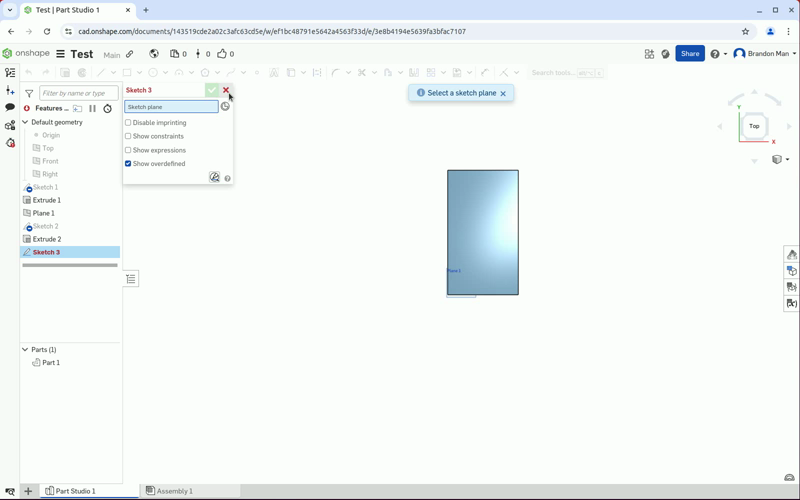
mouse_move(73, 215)
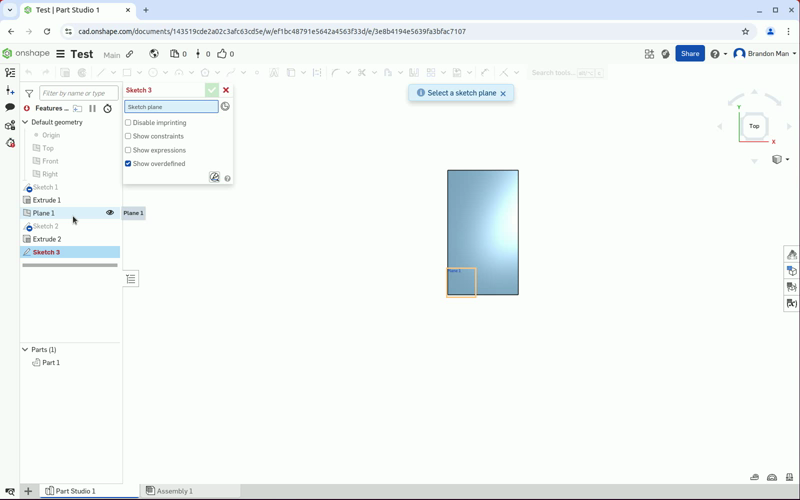
click(73, 215)
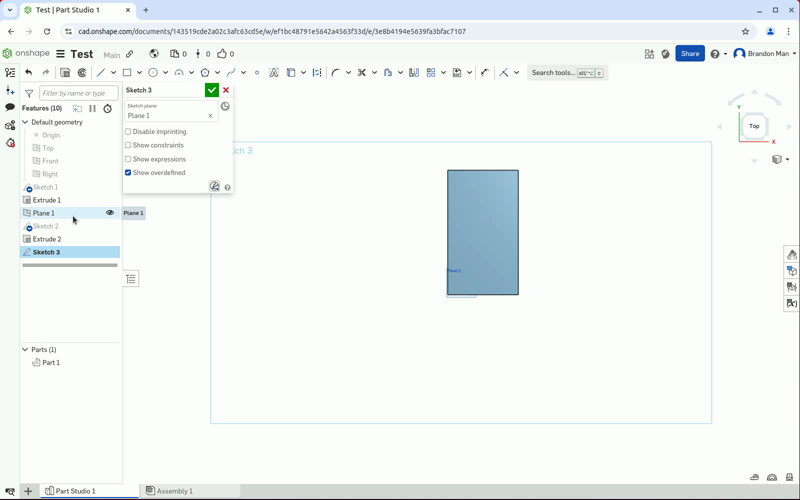
mouse_move(73, 352)
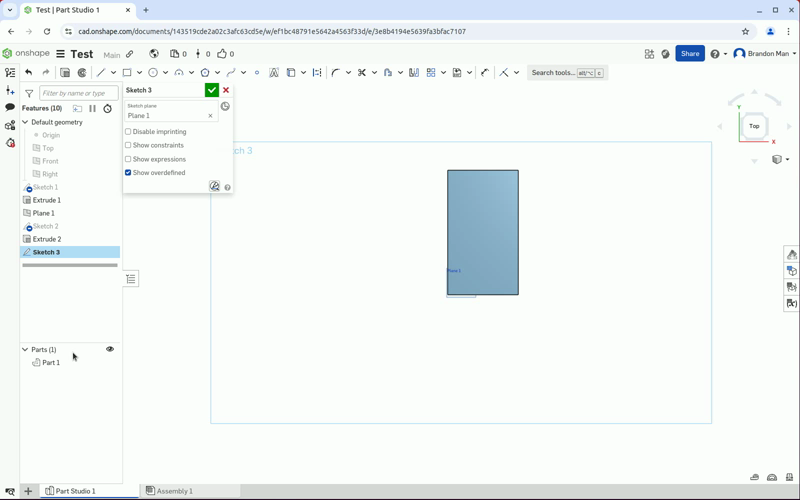
key(y)
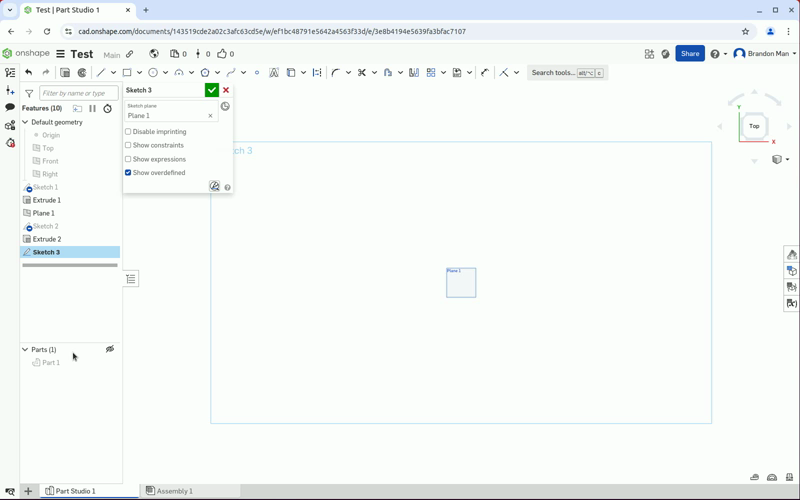
key(l)
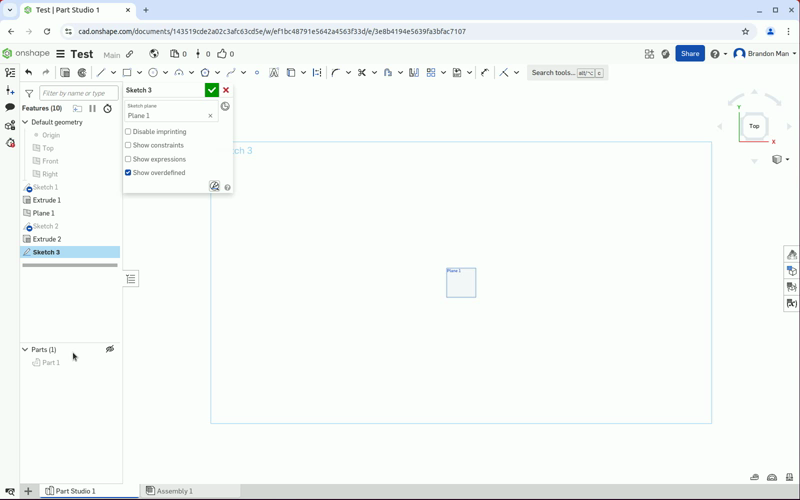
key_down(shift)
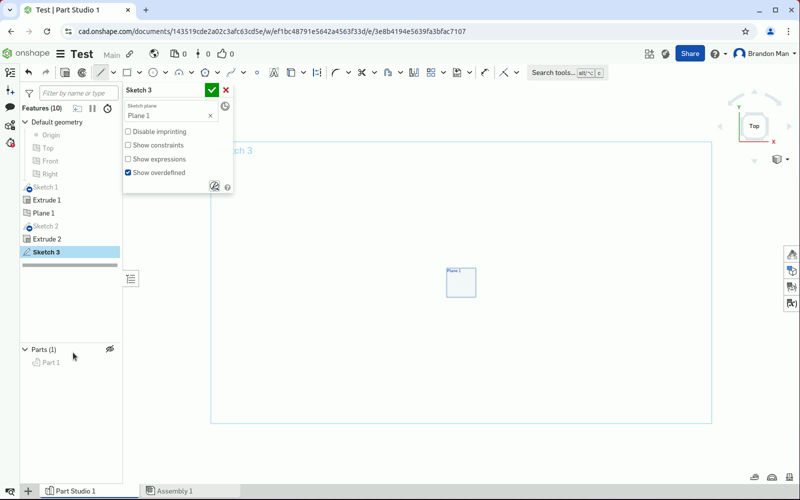
mouse_move(452, 294)
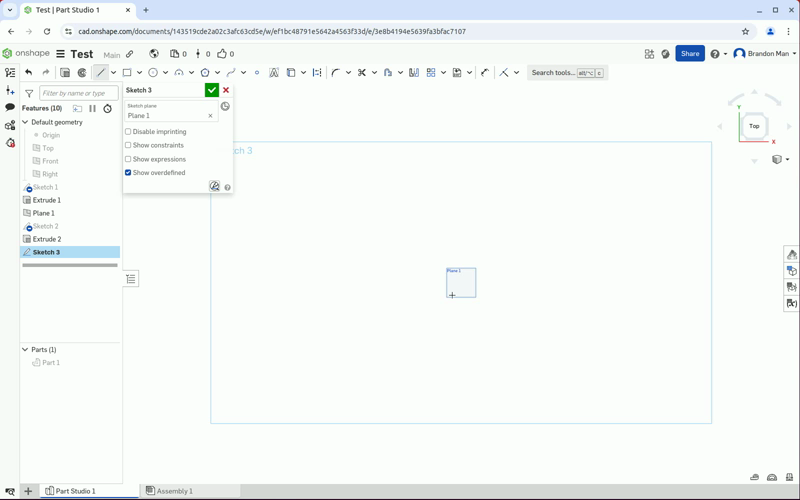
click(452, 294)
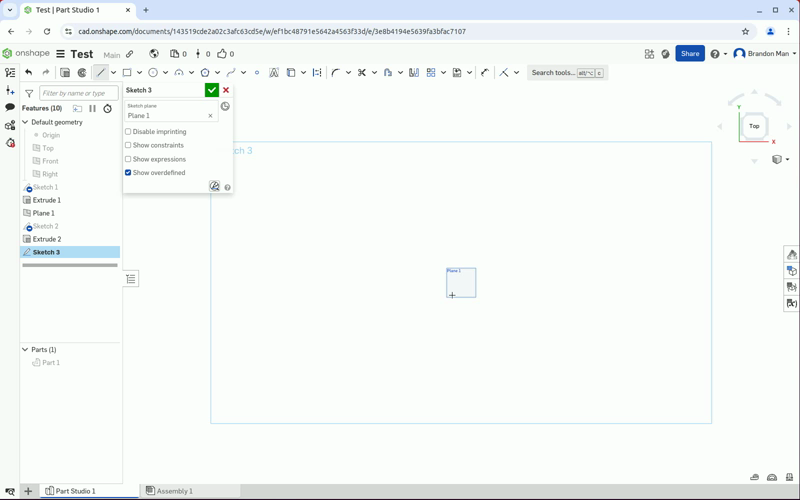
key_up(shift)
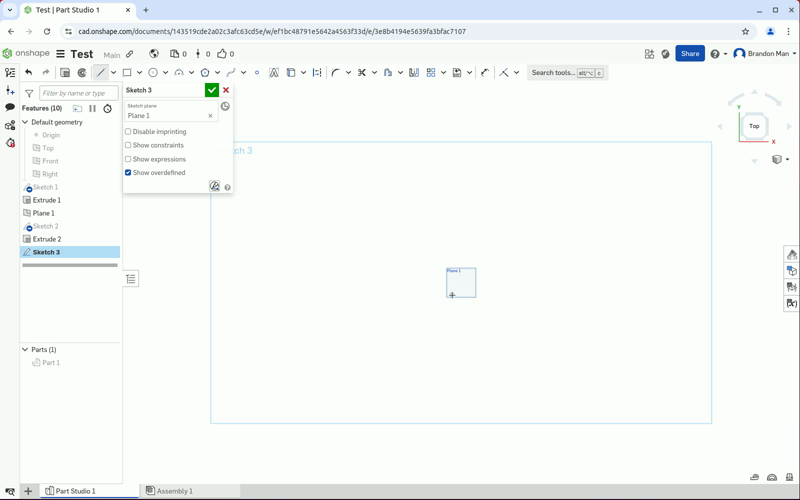
key_down(shift)
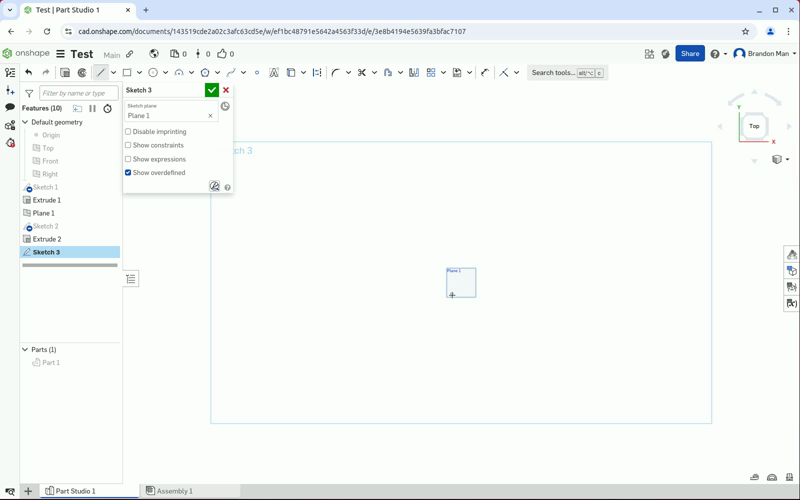
mouse_move(482, 294)
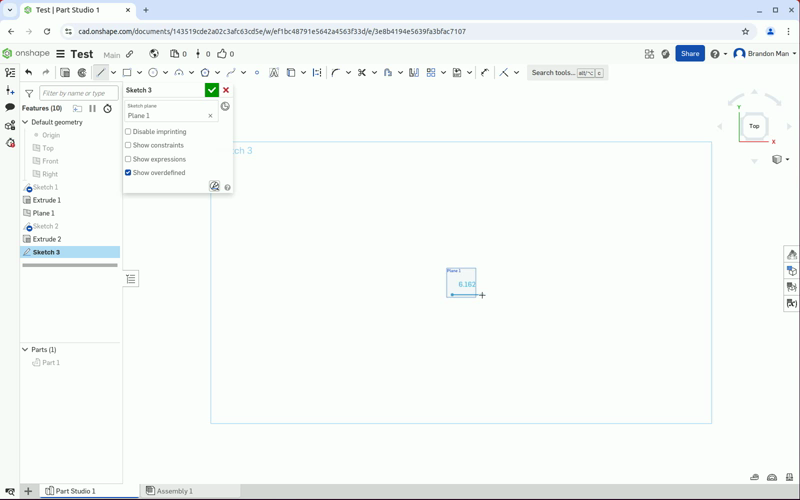
mouse_move(482, 294)
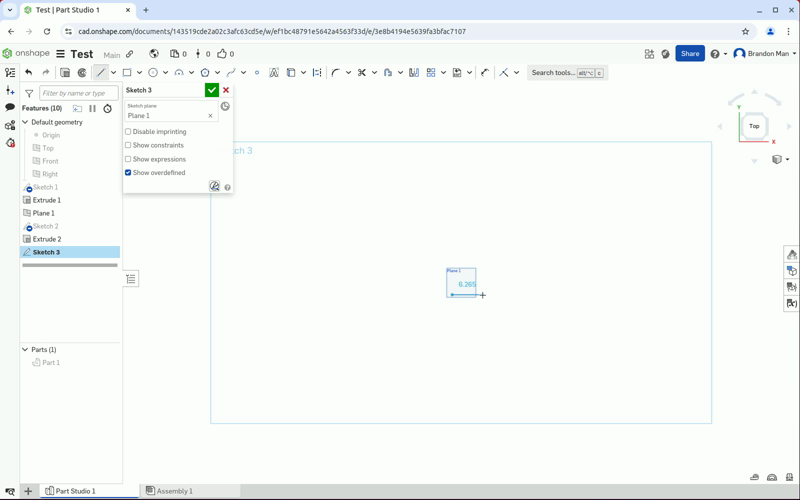
click(482, 294)
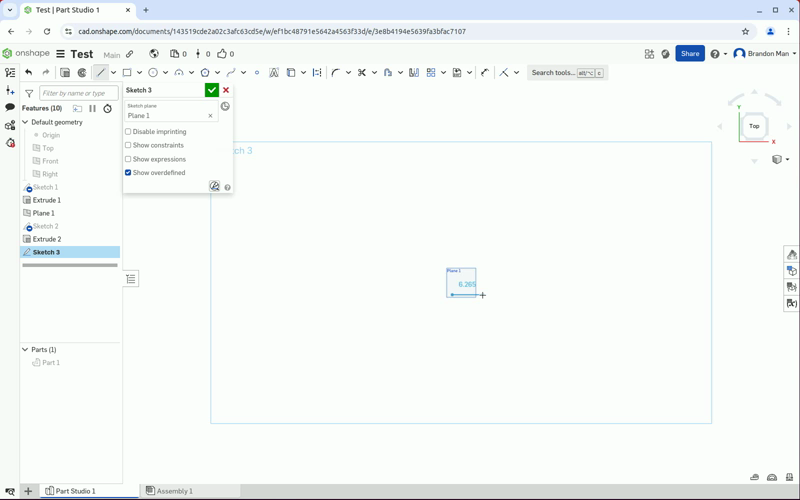
key_up(shift)
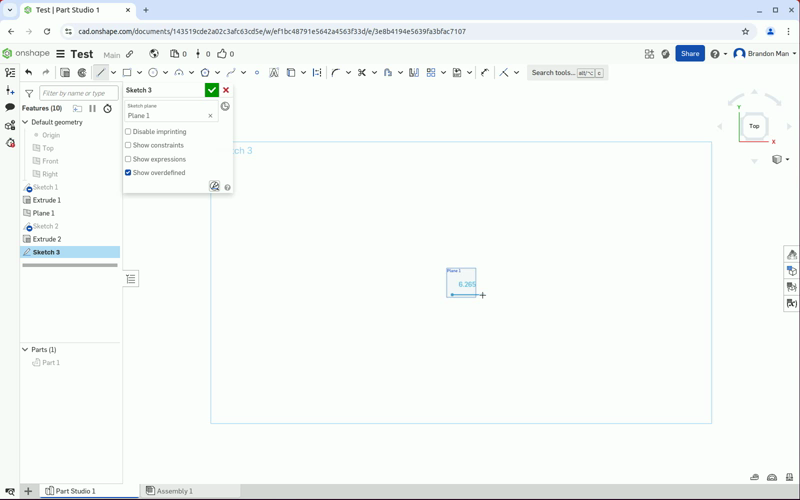
key_down(shift)
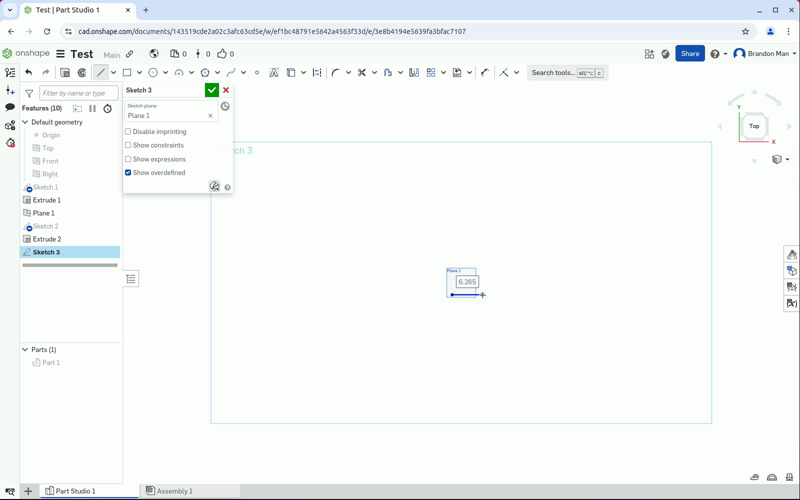
mouse_move(512, 294)
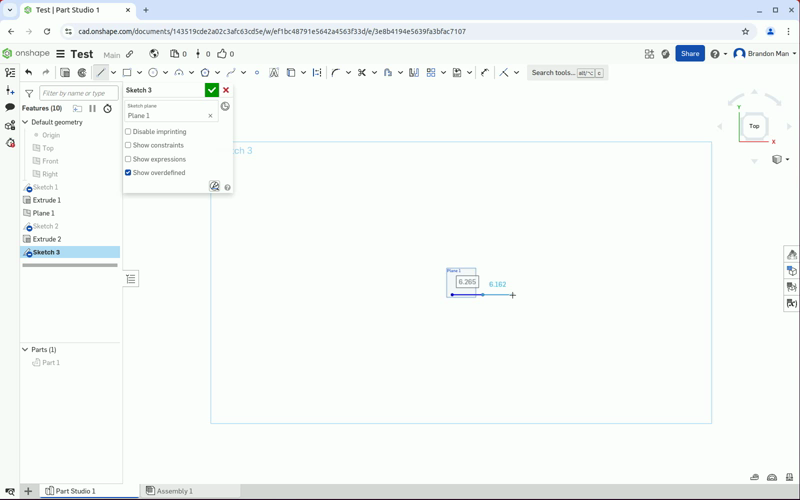
mouse_move(482, 276)
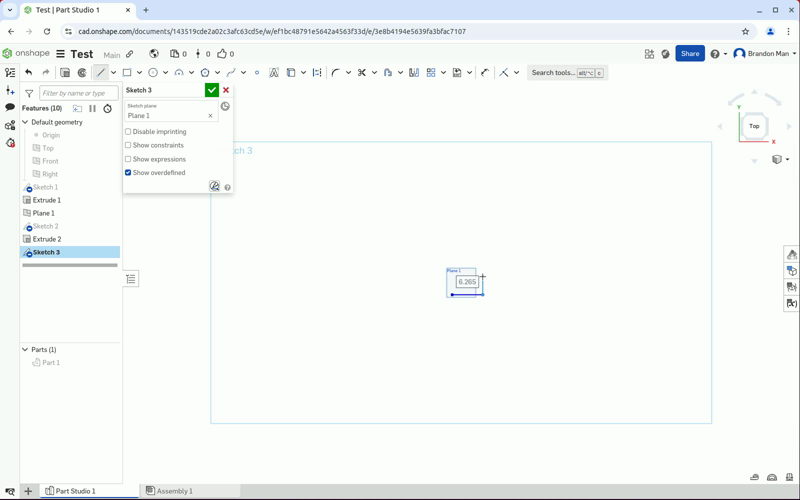
click(482, 276)
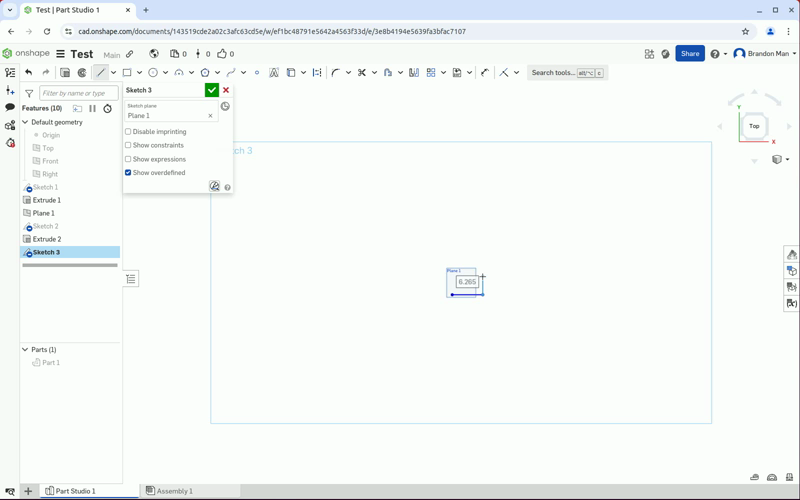
key_up(shift)
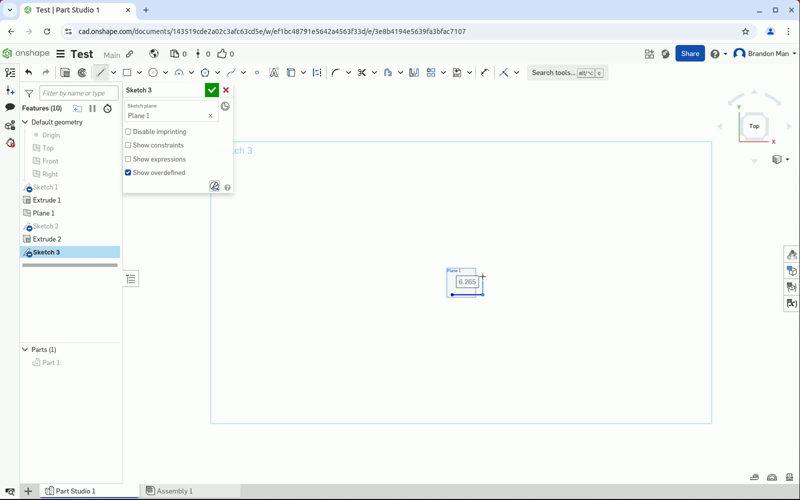
key_down(shift)
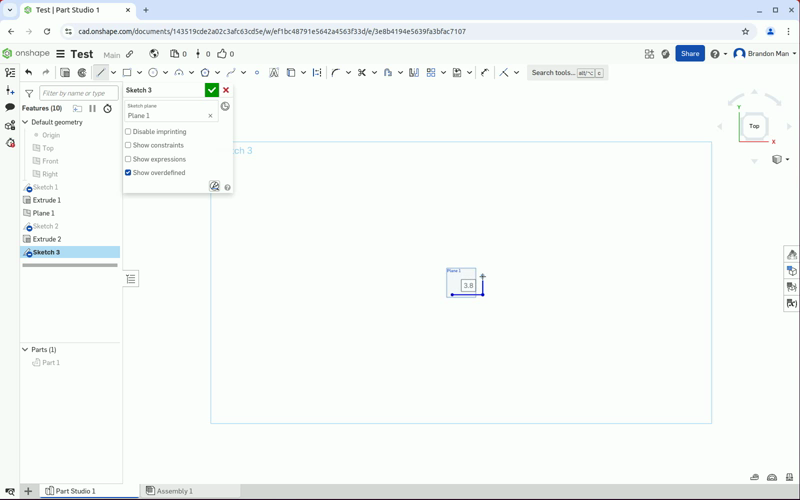
mouse_move(512, 276)
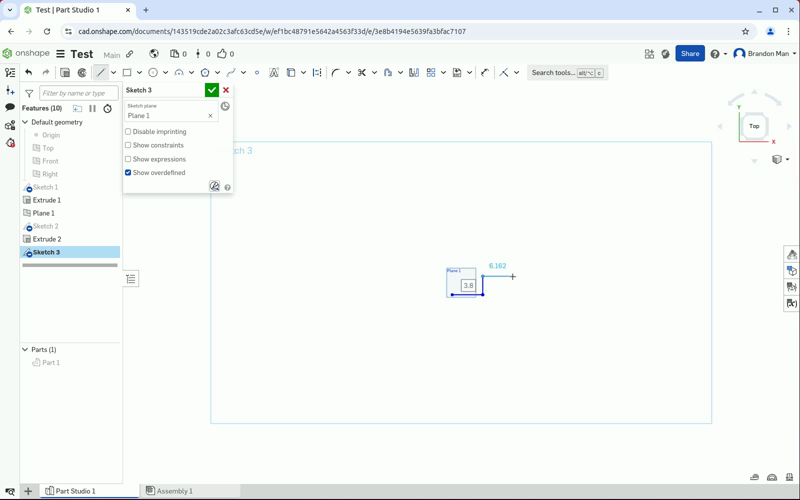
mouse_move(452, 276)
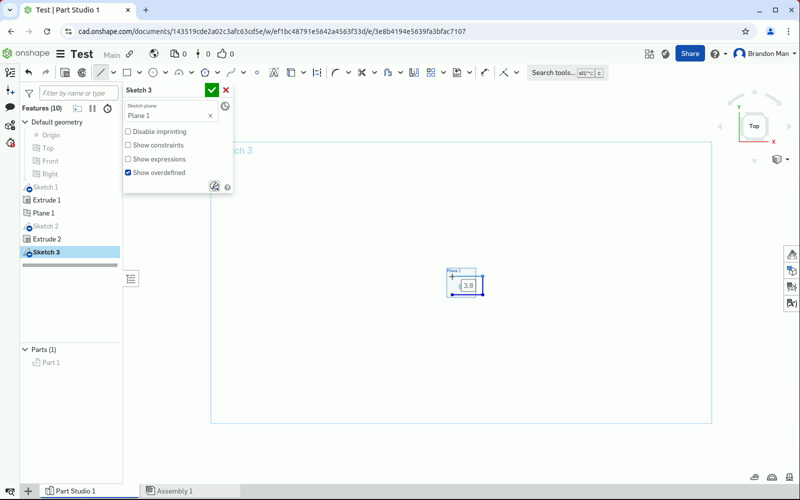
click(452, 276)
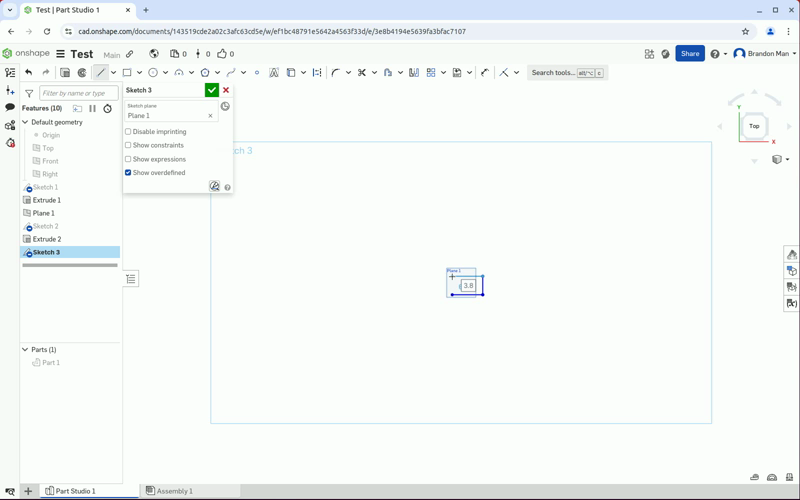
key_up(shift)
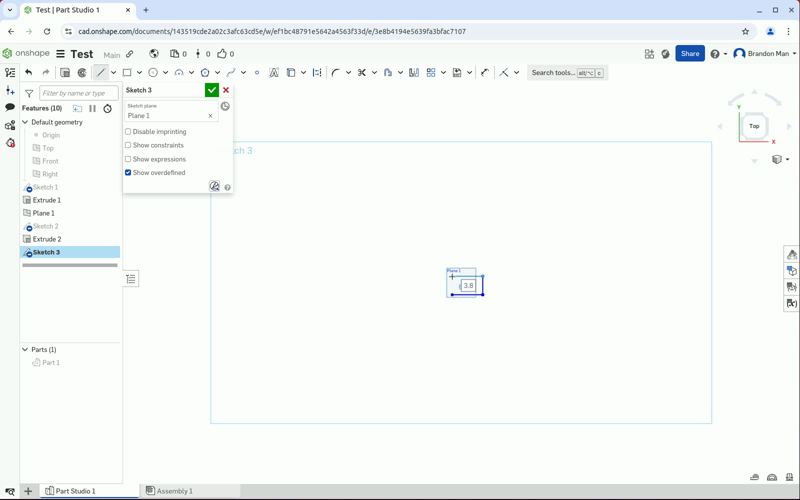
mouse_move(482, 276)
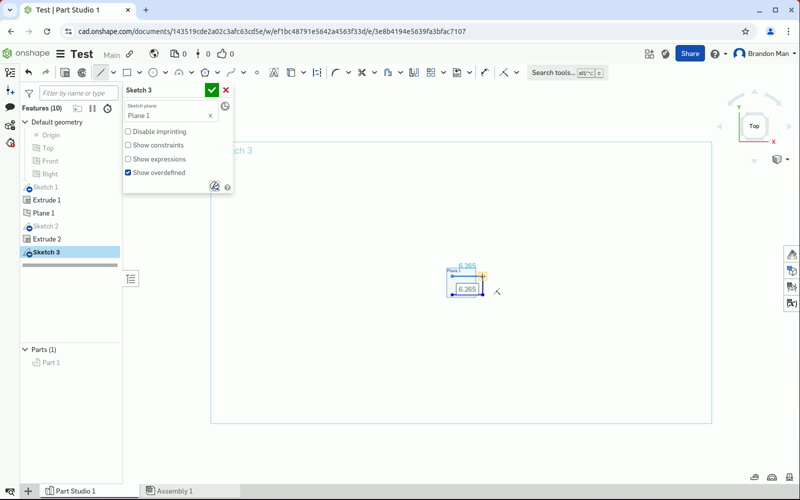
key_down(shift)
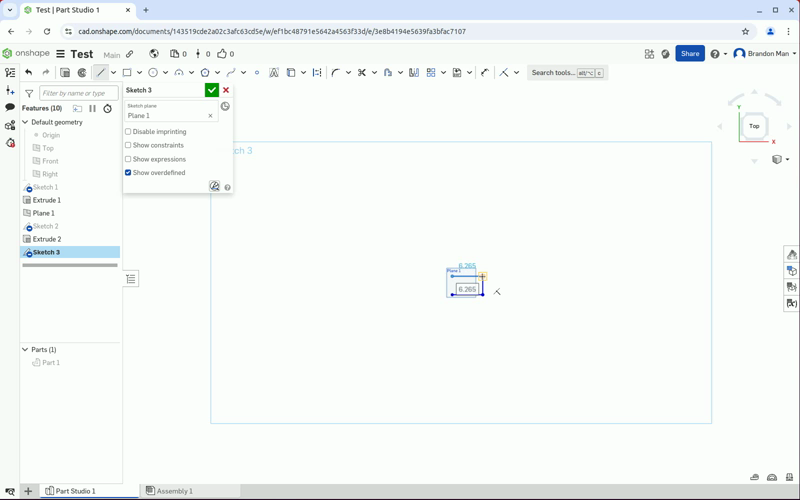
mouse_move(452, 294)
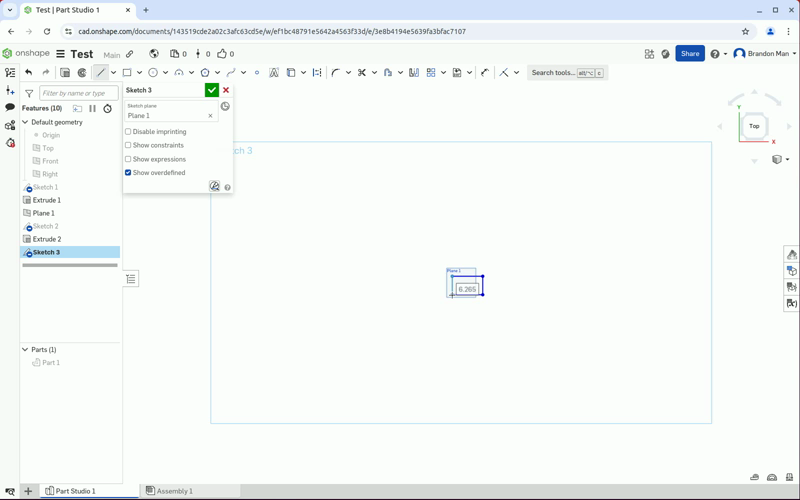
key_up(shift)
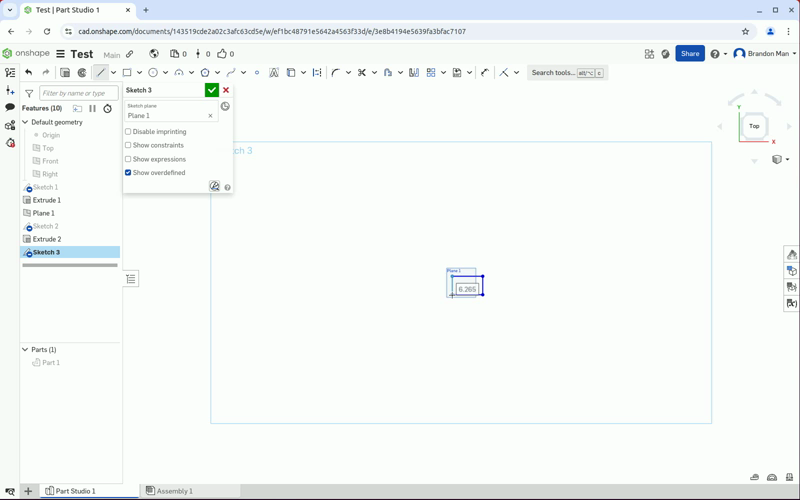
click(452, 294)
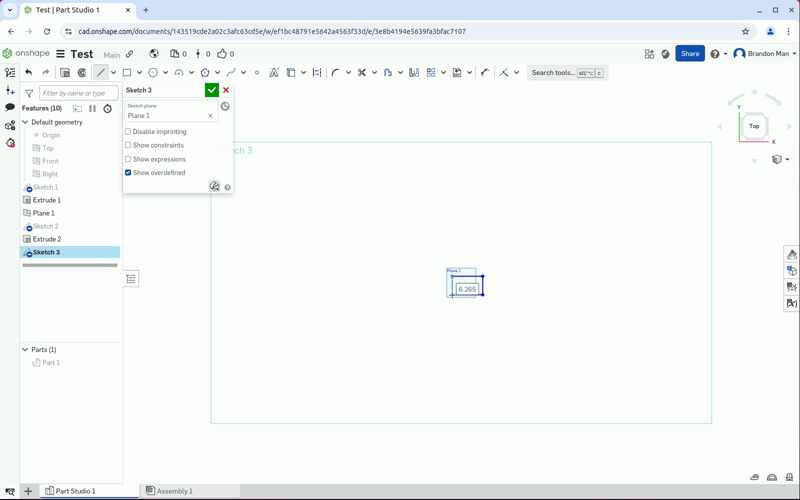
key(esc)
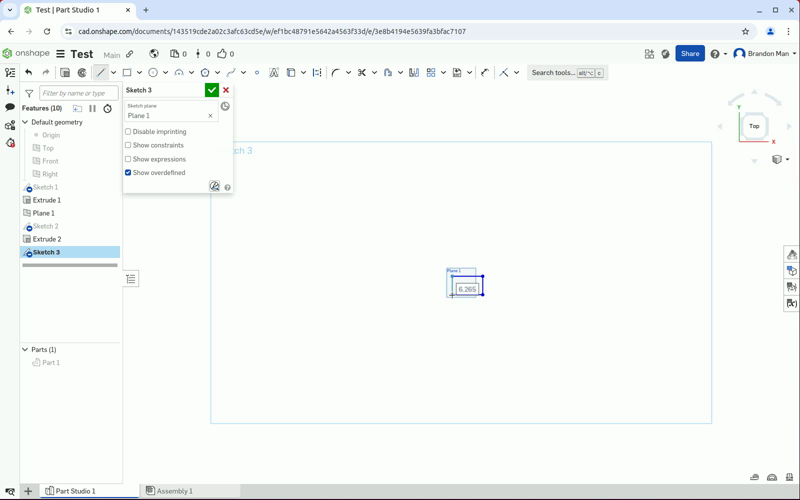
mouse_move(459, 278)
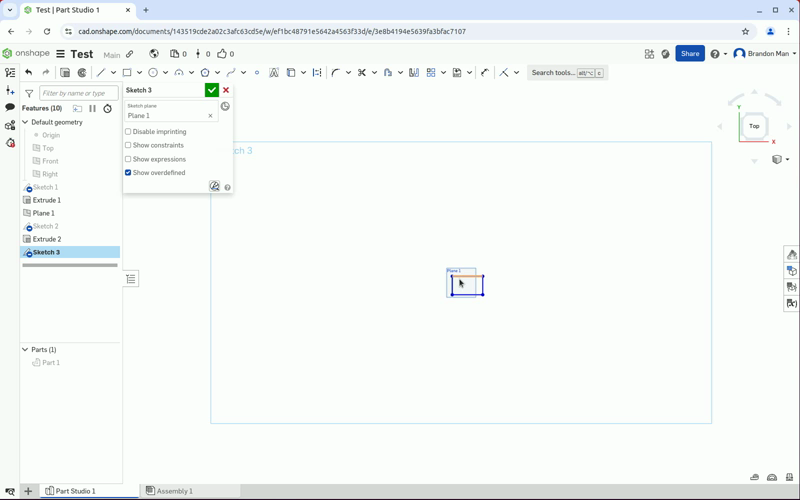
scroll(6)
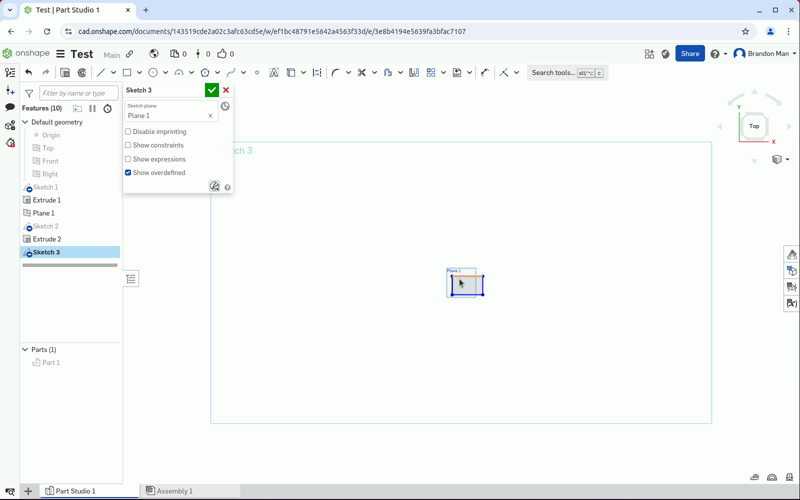
scroll(6)
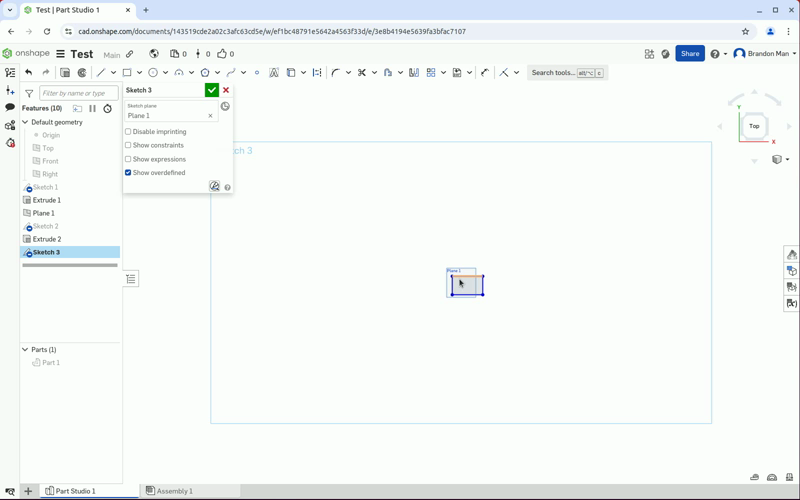
scroll(6)
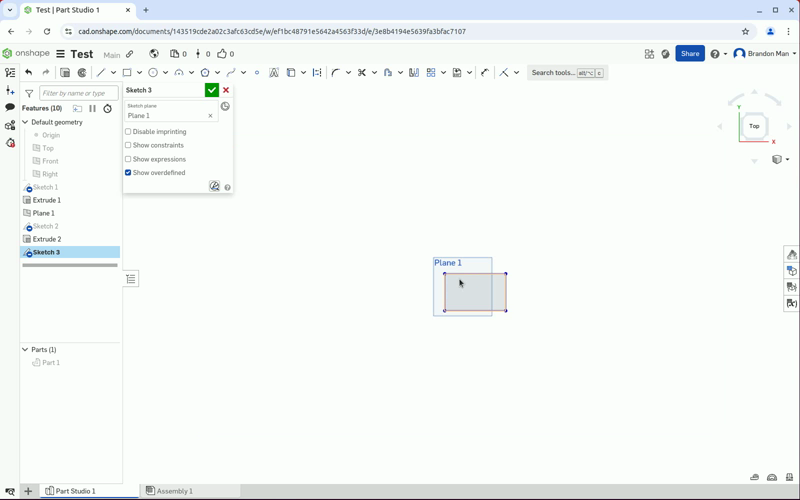
scroll(6)
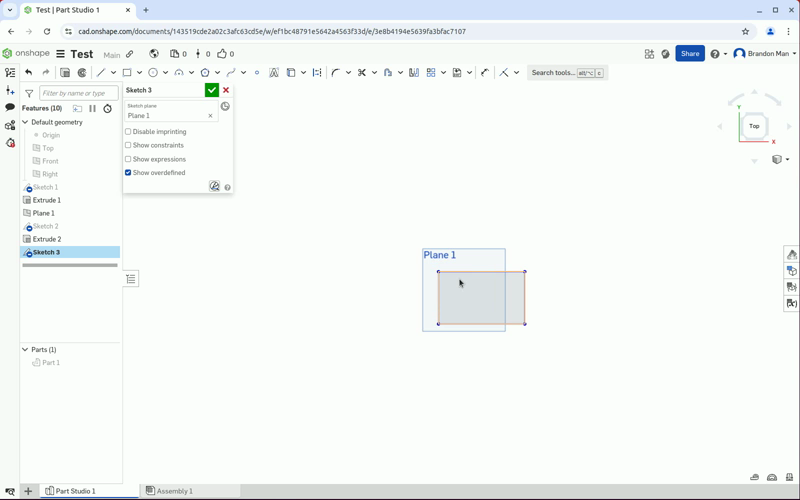
scroll(6)
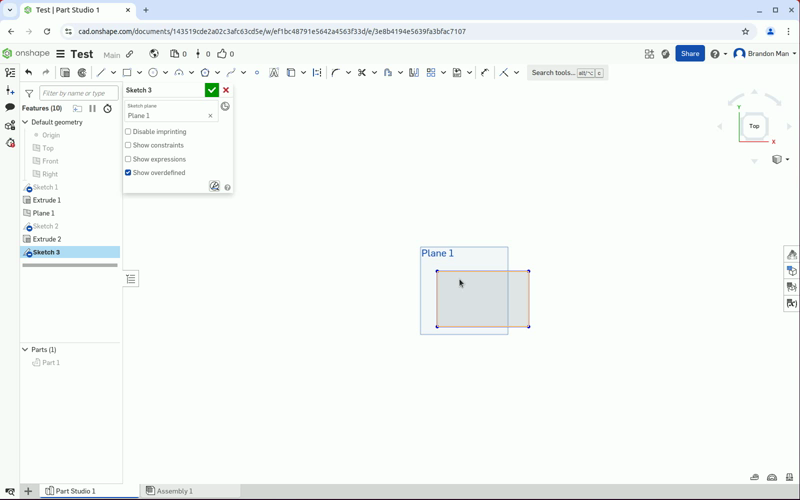
scroll(6)
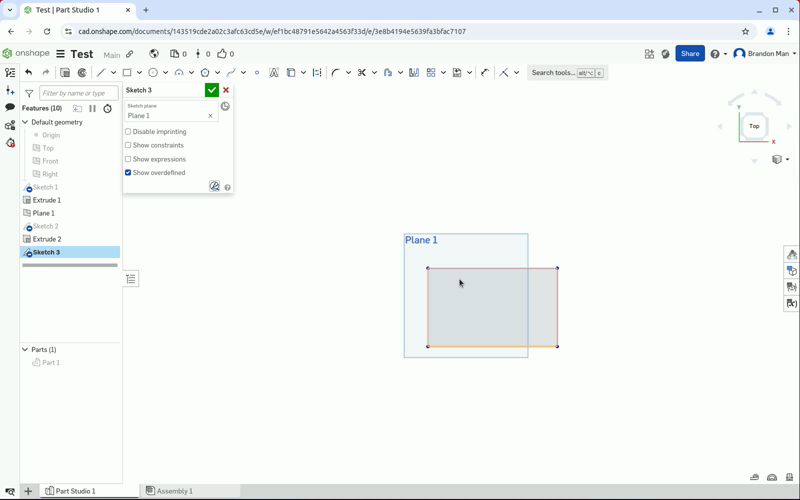
scroll(6)
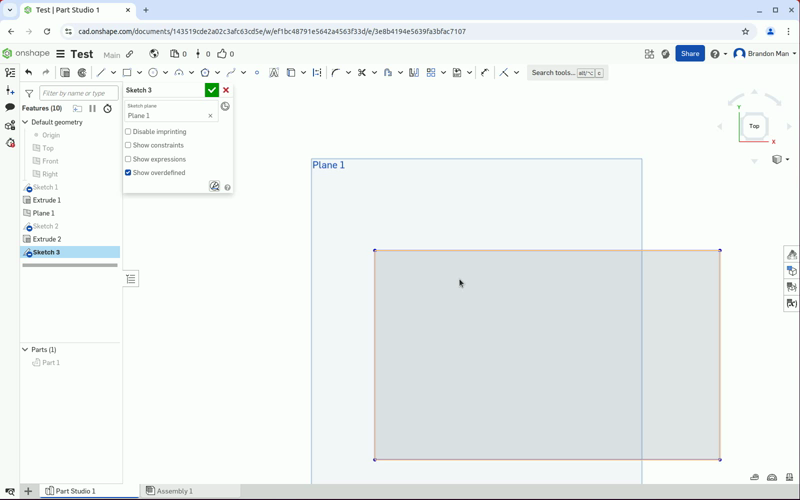
click(459, 278)
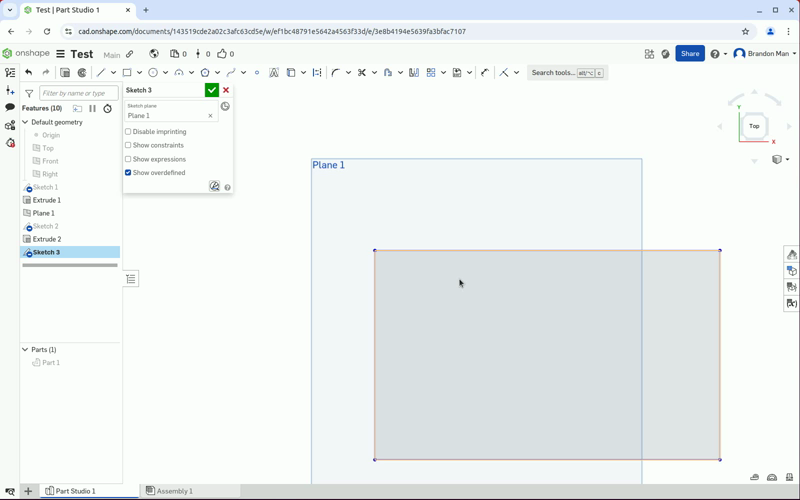
scroll(-6)
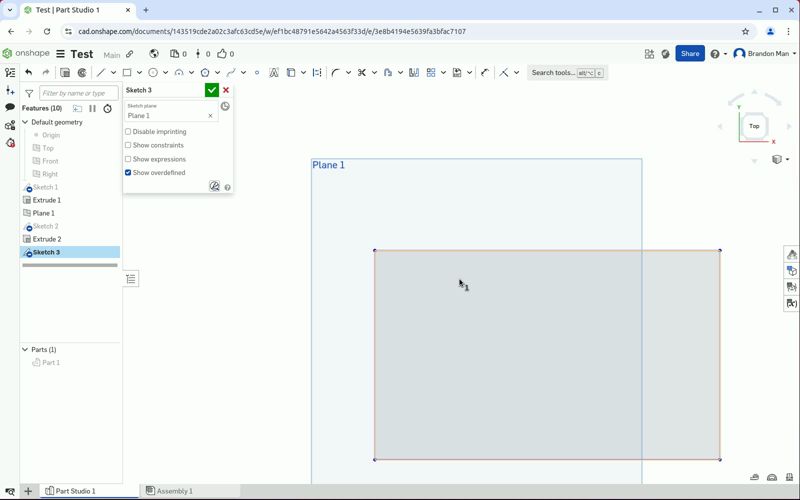
scroll(-6)
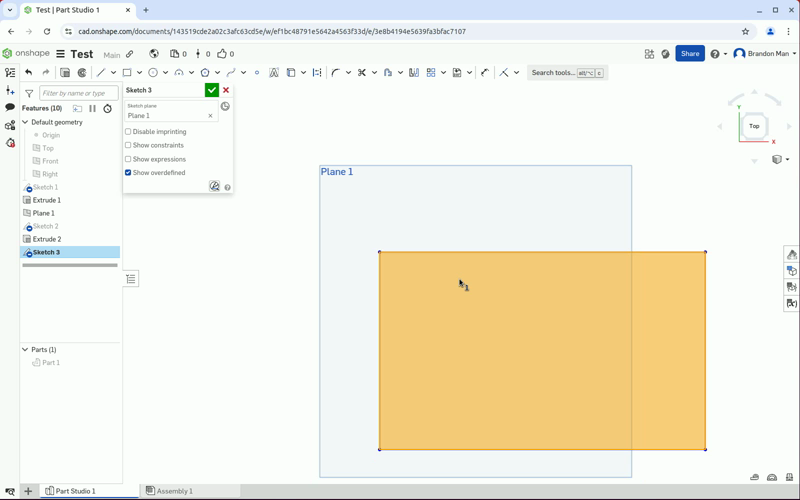
scroll(-6)
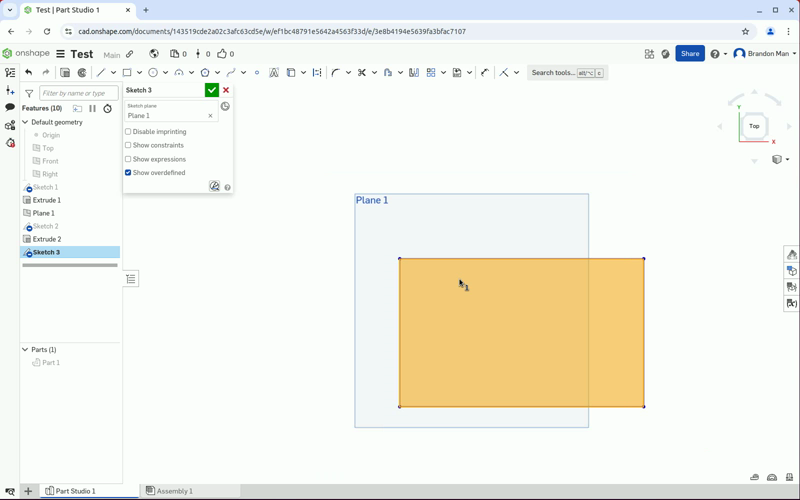
scroll(-6)
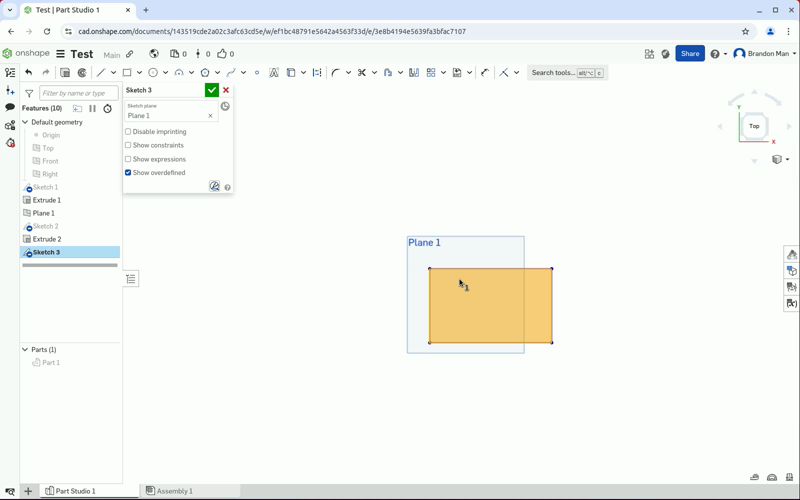
scroll(-6)
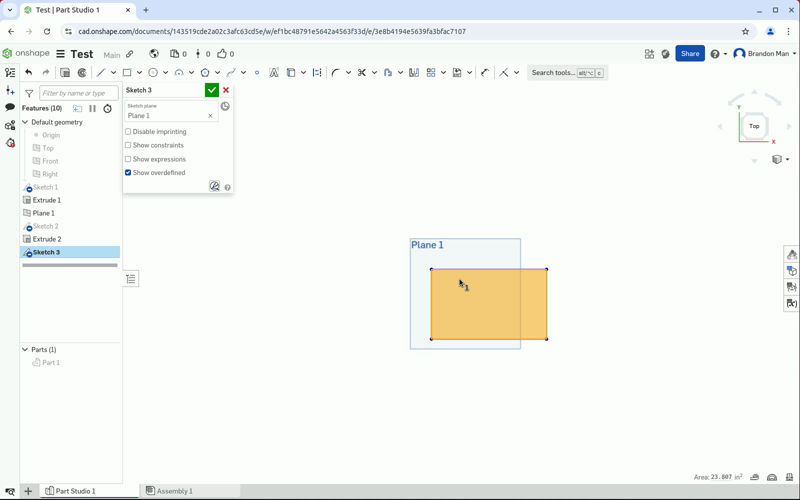
scroll(-6)
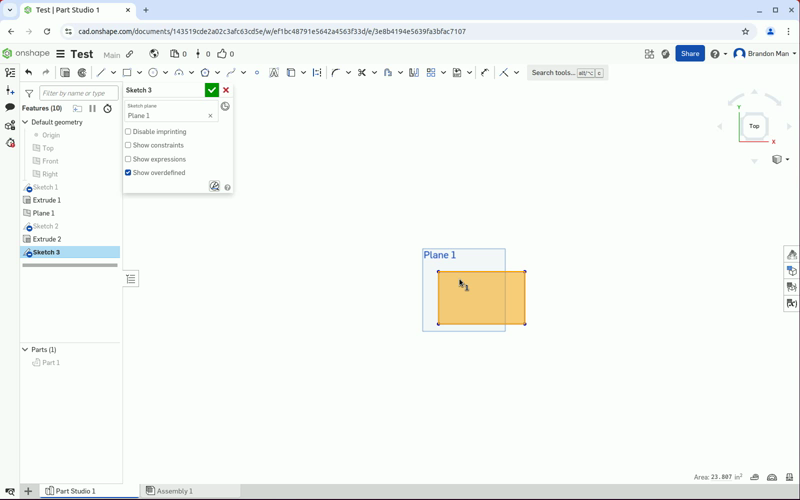
scroll(-6)
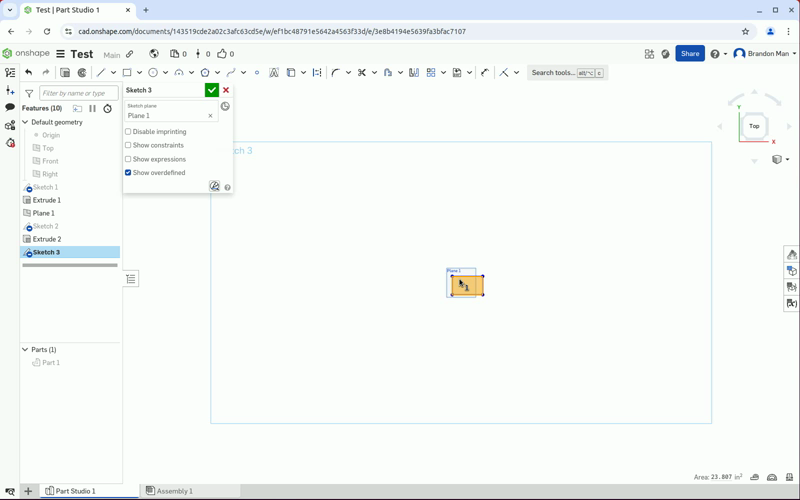
mouse_move(73, 352)
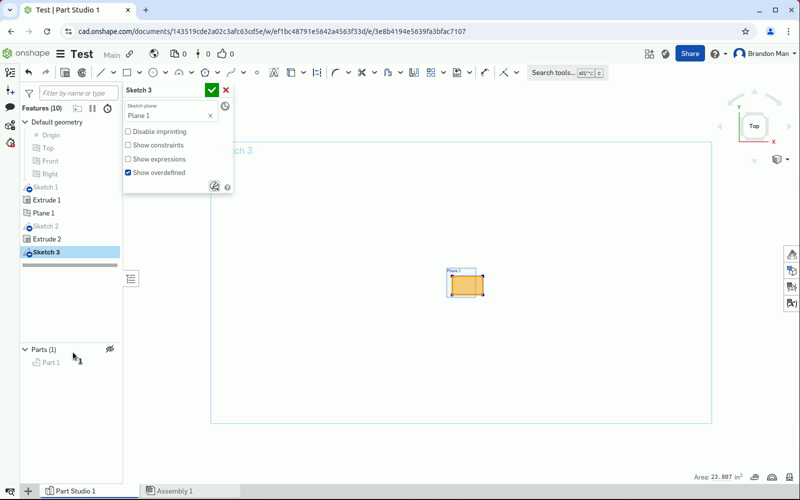
key(shift+y)
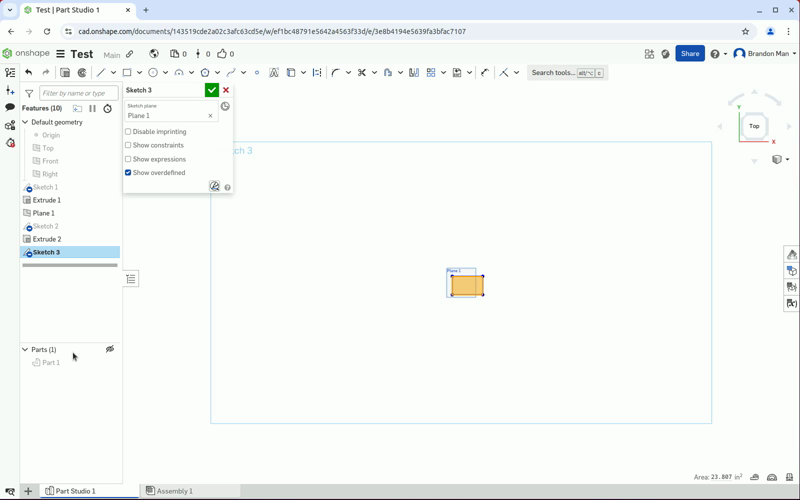
key(shift+e)
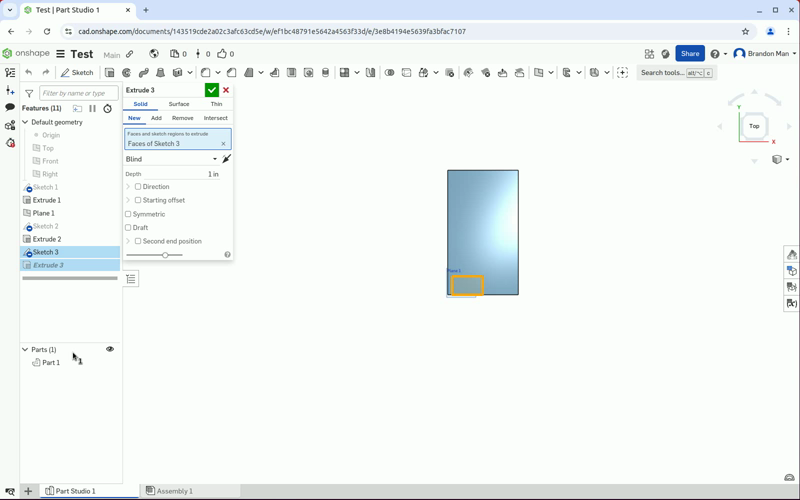
mouse_move(143, 106)
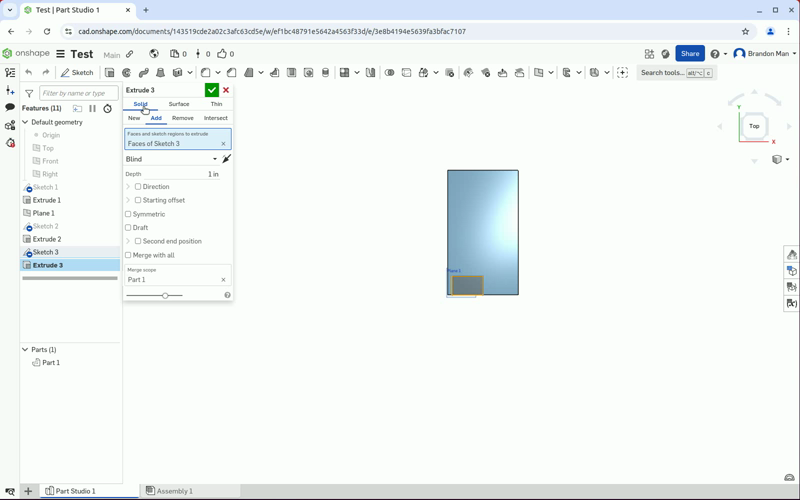
click(143, 106)
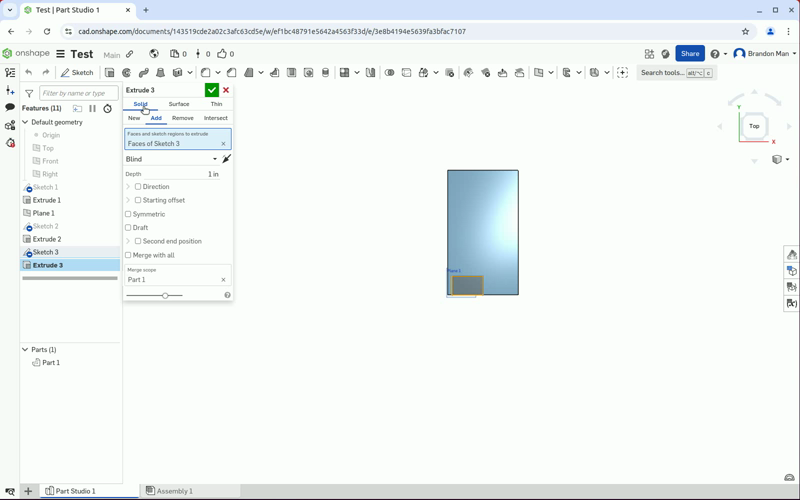
mouse_move(186, 120)
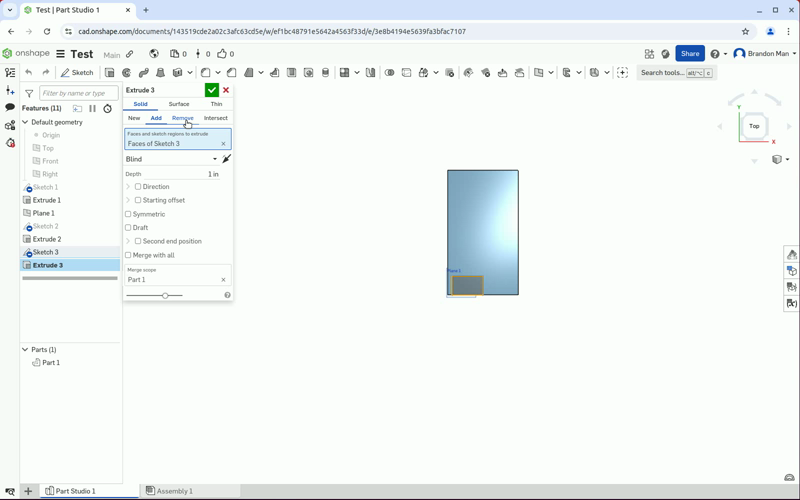
click(186, 120)
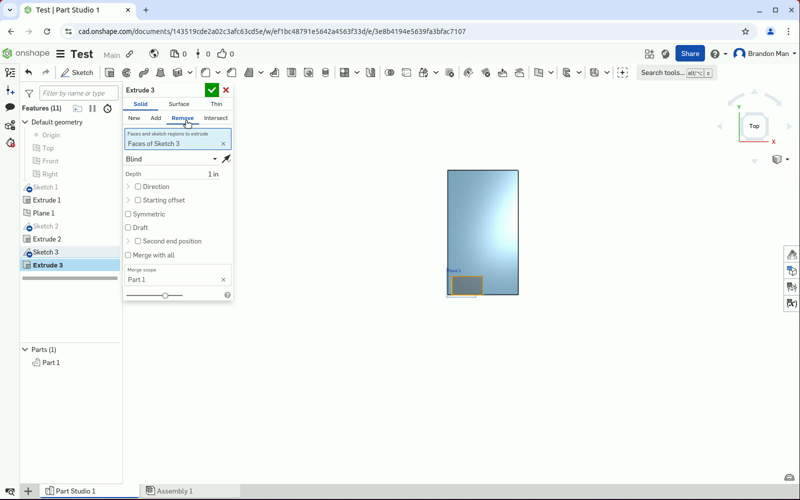
key(tab, 4)
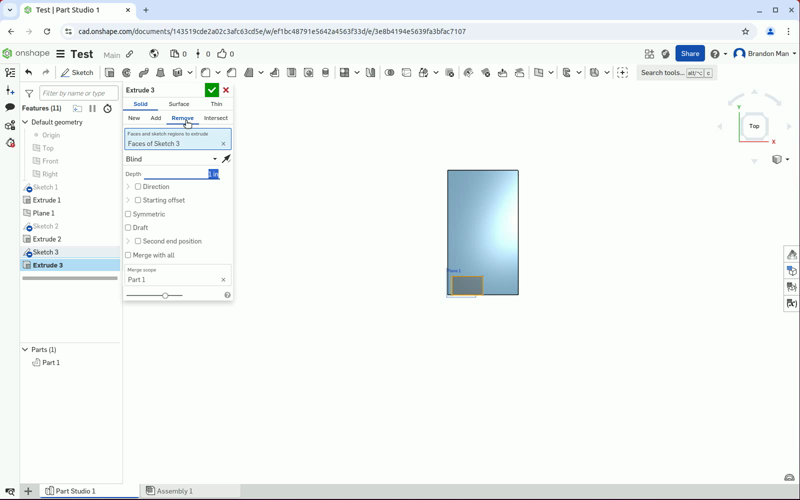
text(0.963)
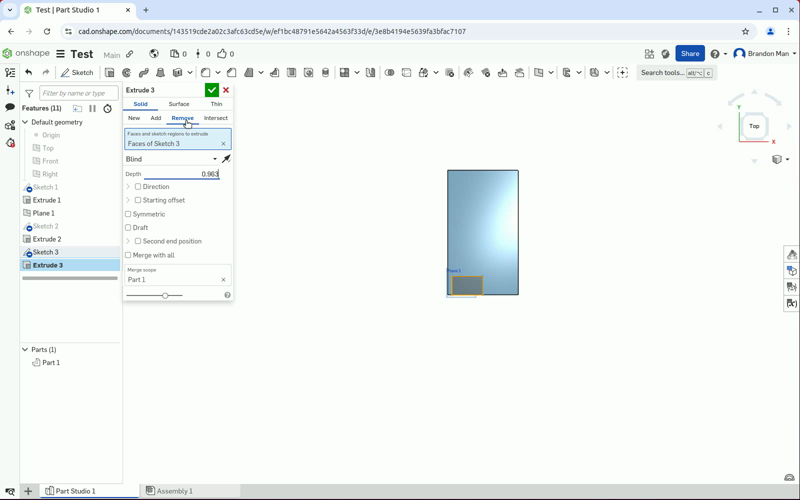
key(tab, 6)
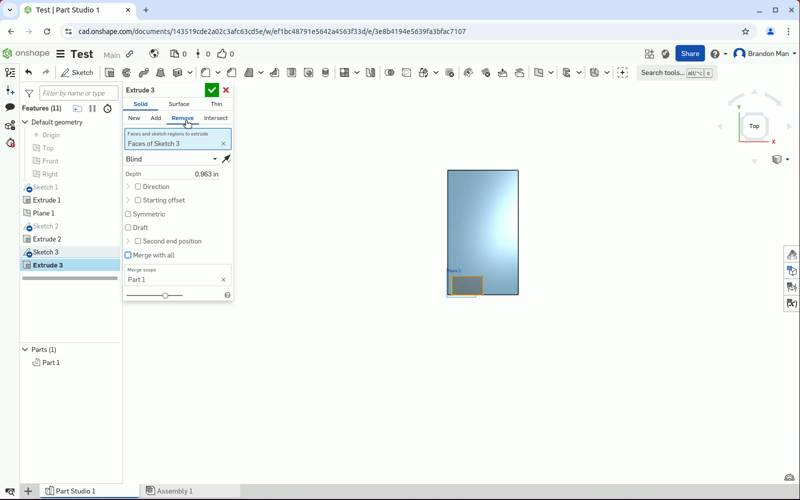
key(space)
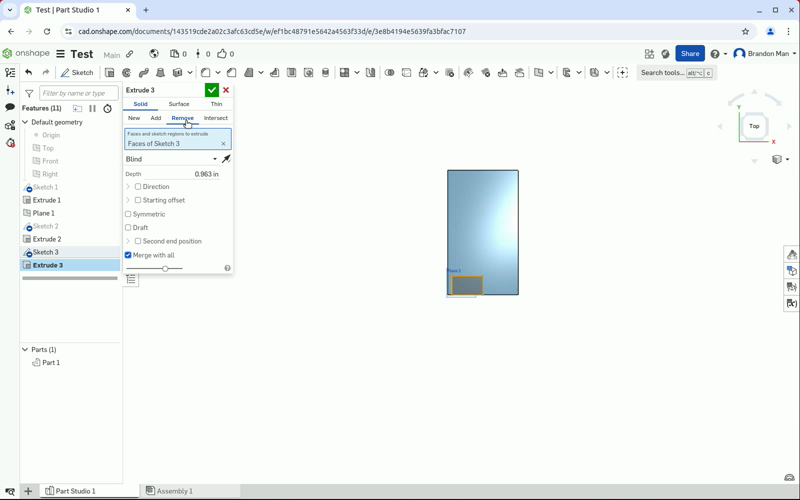
key(enter)
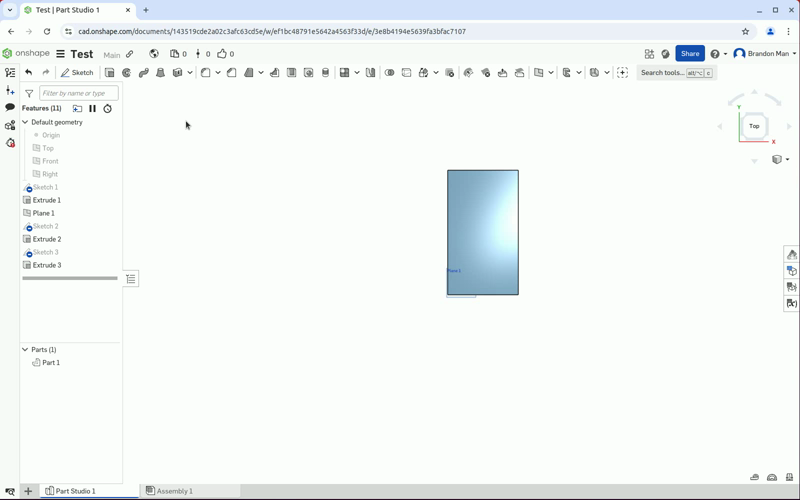
key(shift+h)
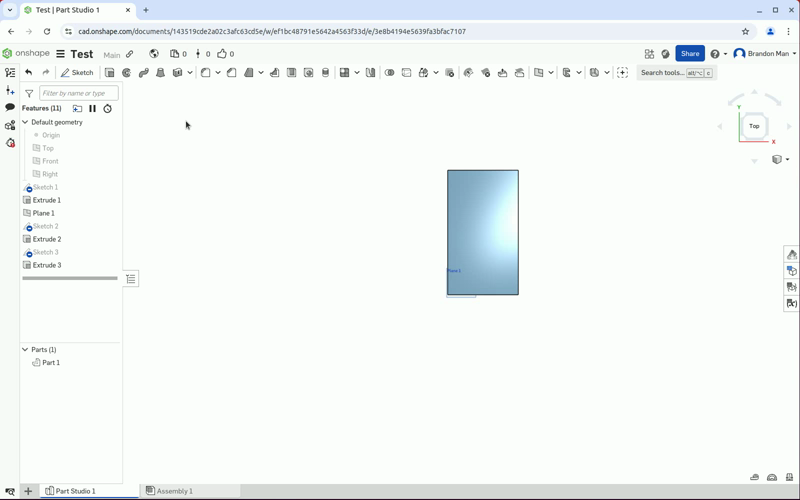
key(shift+h)
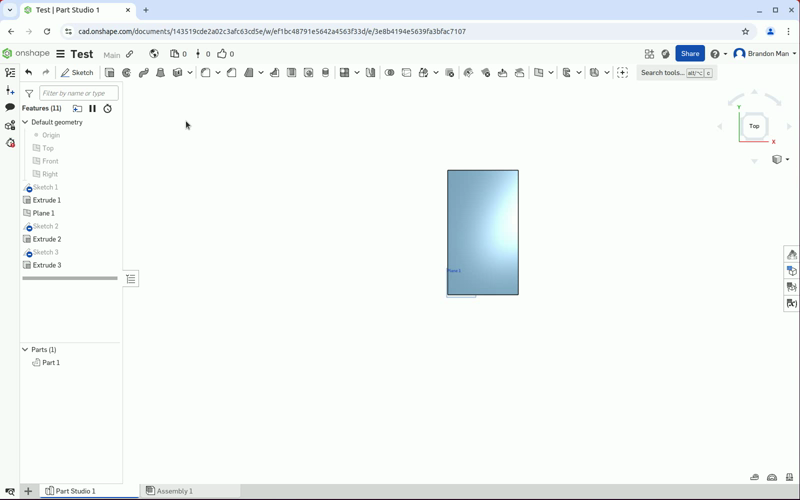
mouse_move(73, 189)
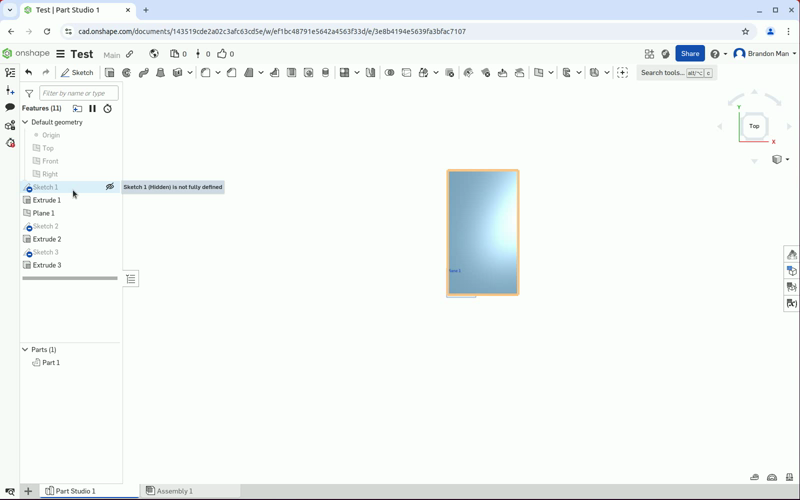
click(73, 189)
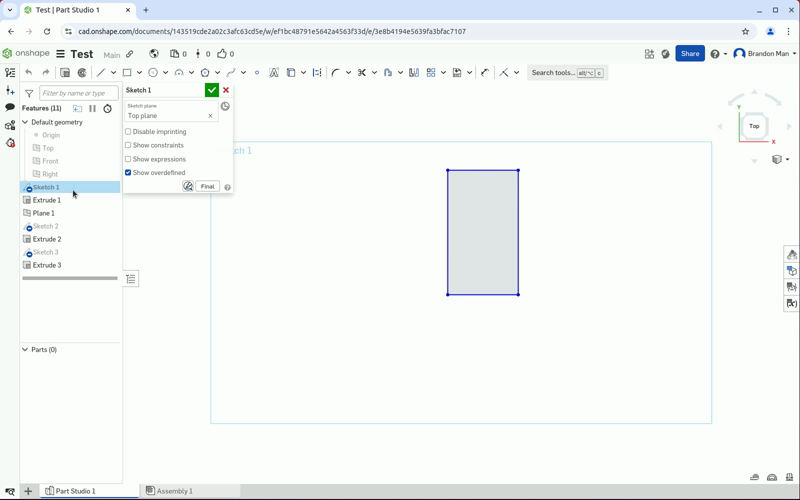
mouse_move(229, 92)
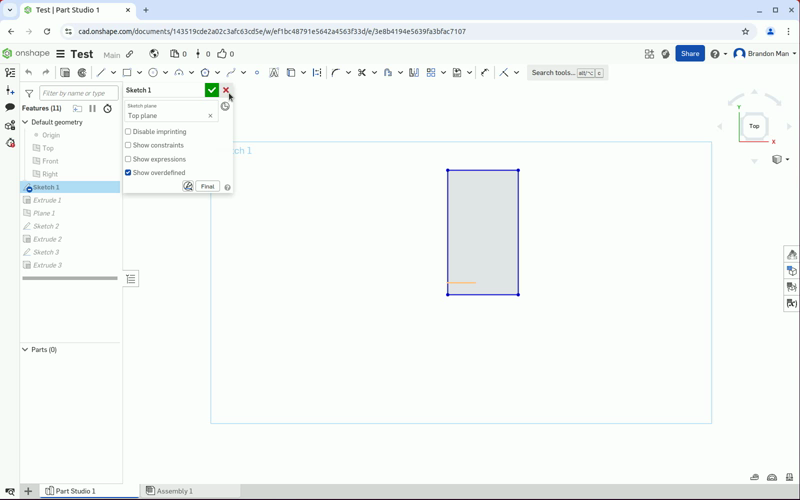
click(229, 92)
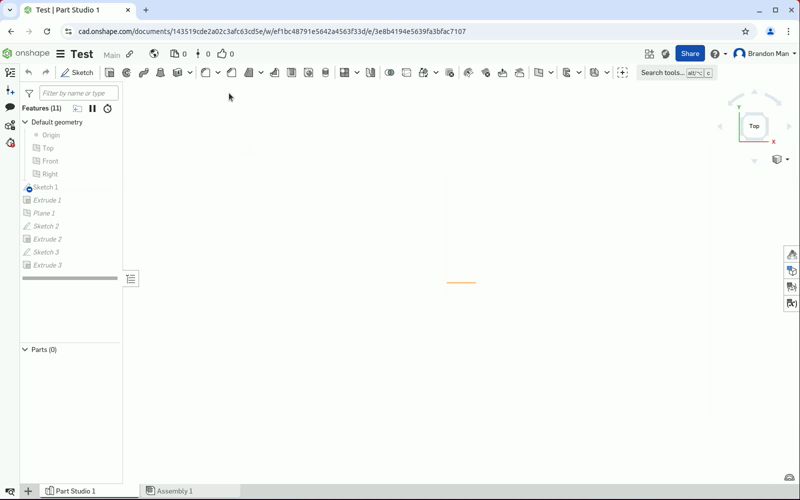
key(shift+s)
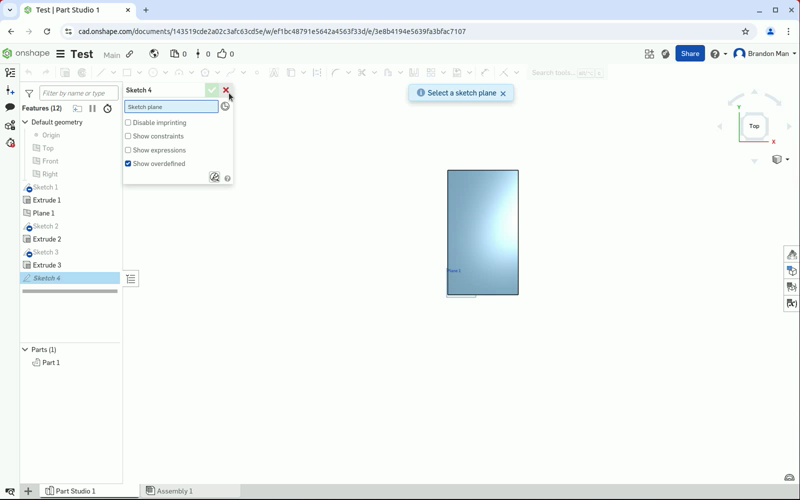
mouse_move(73, 215)
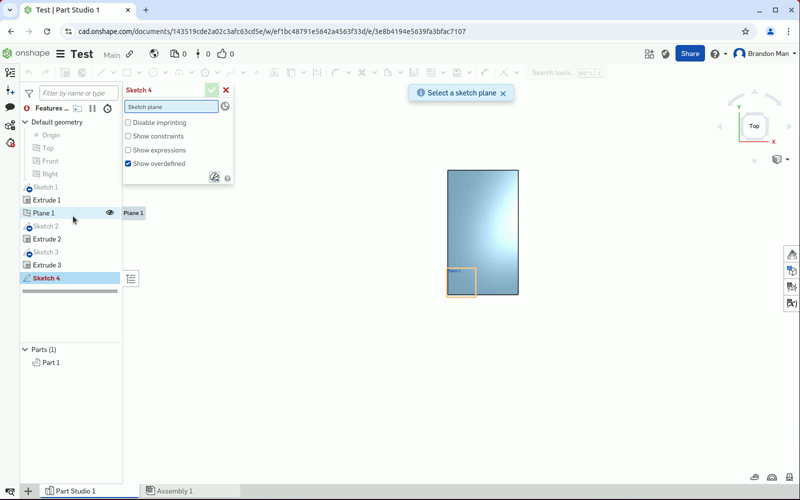
click(73, 215)
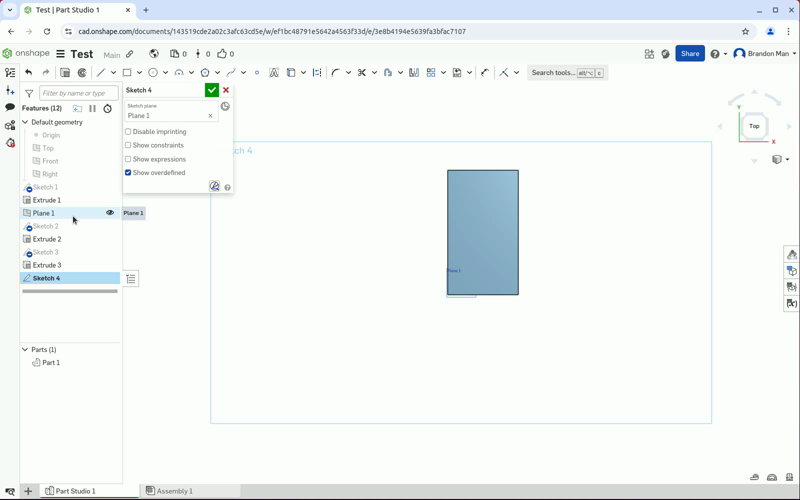
mouse_move(73, 352)
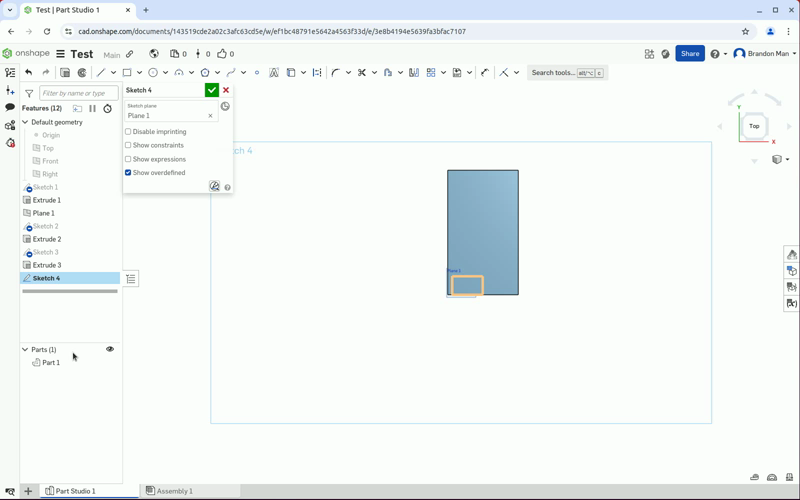
key(y)
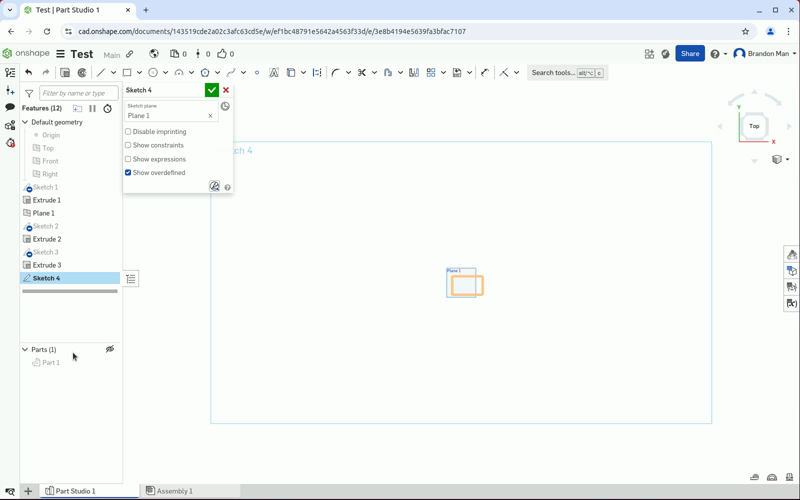
key(l)
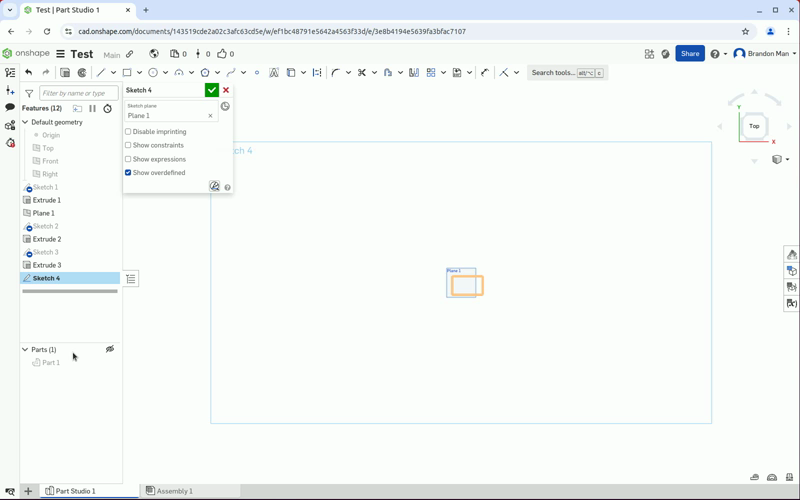
key_down(shift)
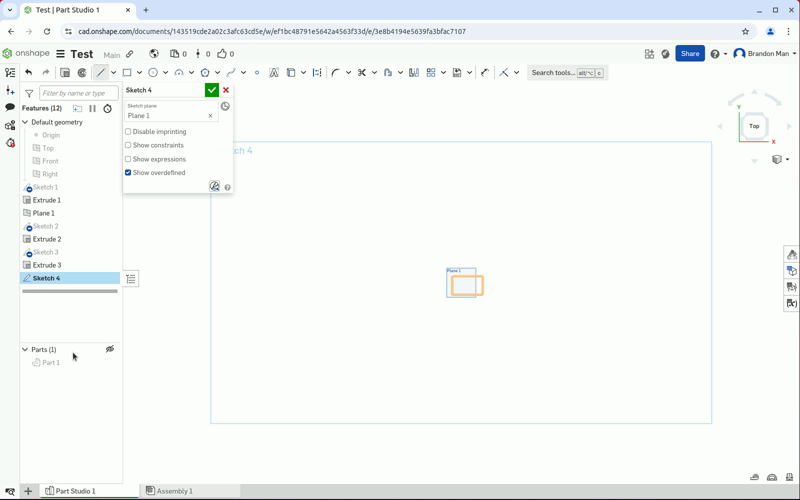
mouse_move(452, 272)
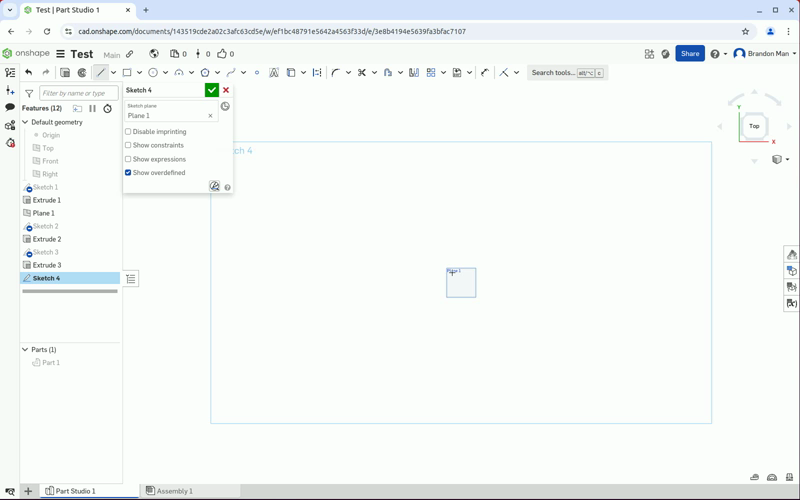
click(452, 272)
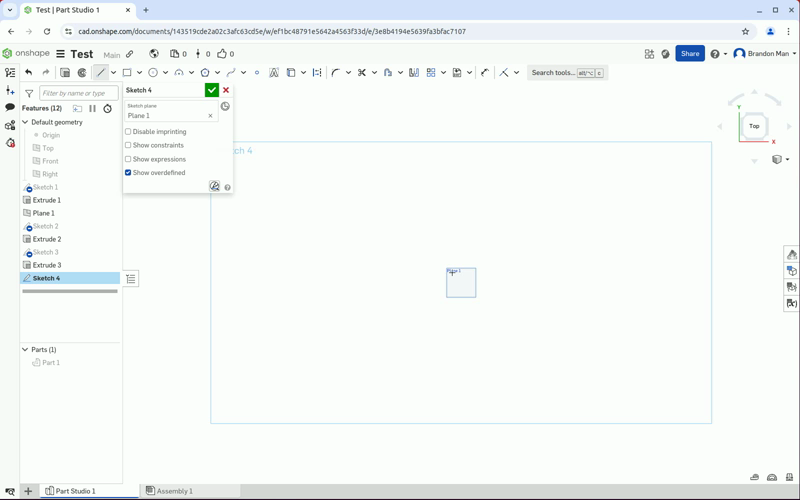
key_up(shift)
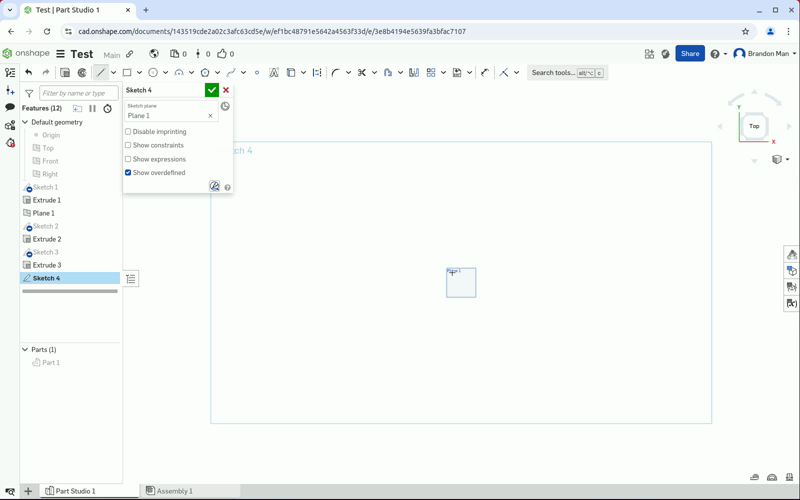
key_down(shift)
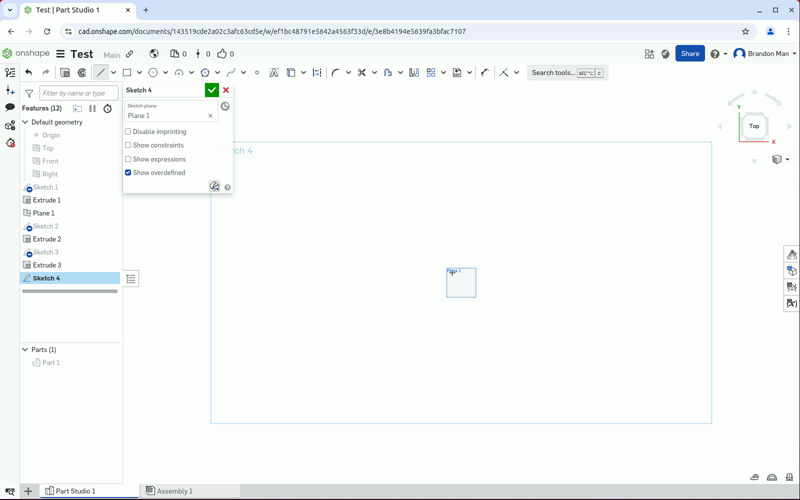
mouse_move(482, 272)
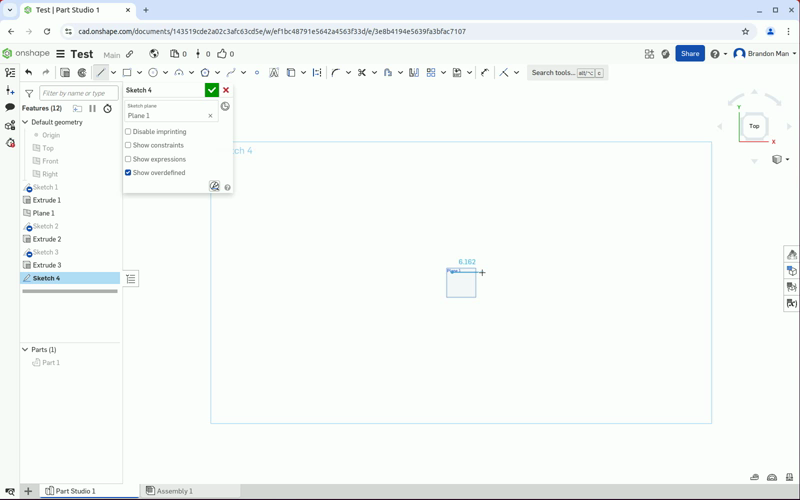
mouse_move(481, 272)
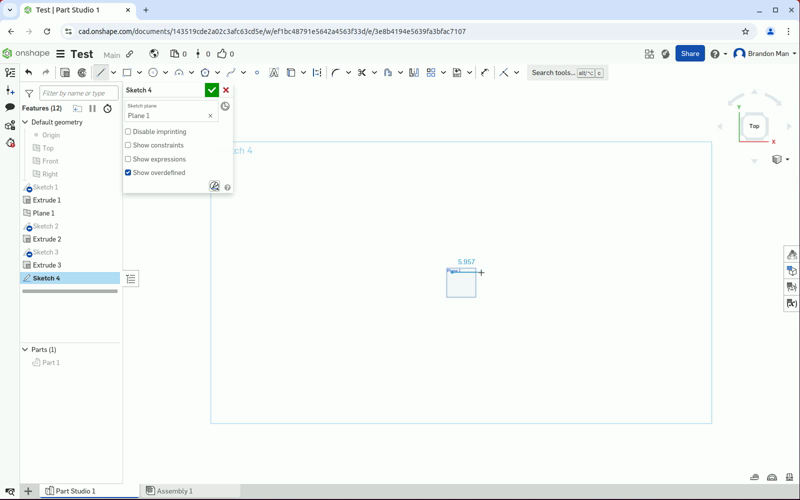
click(481, 272)
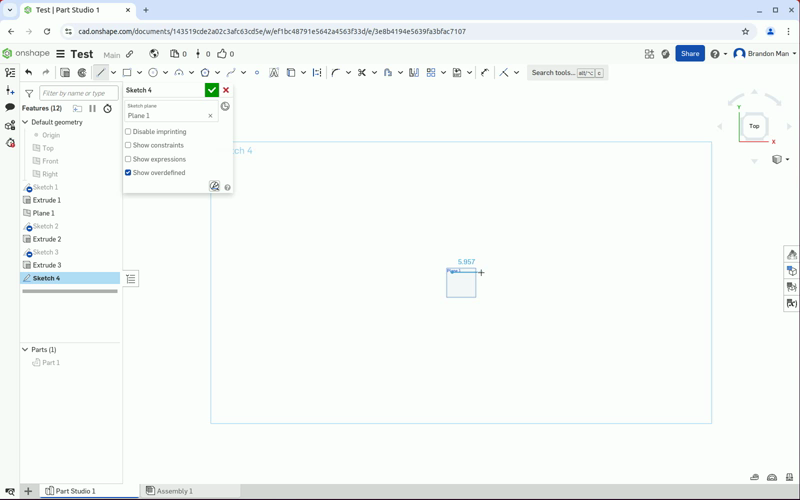
key_up(shift)
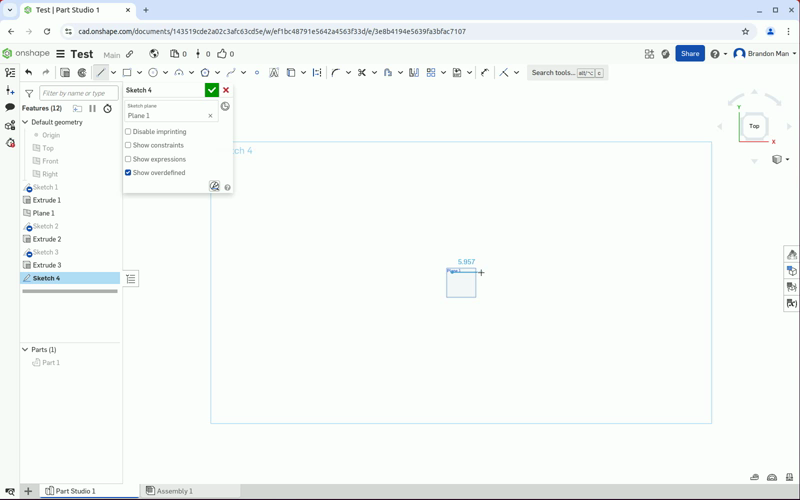
key_down(shift)
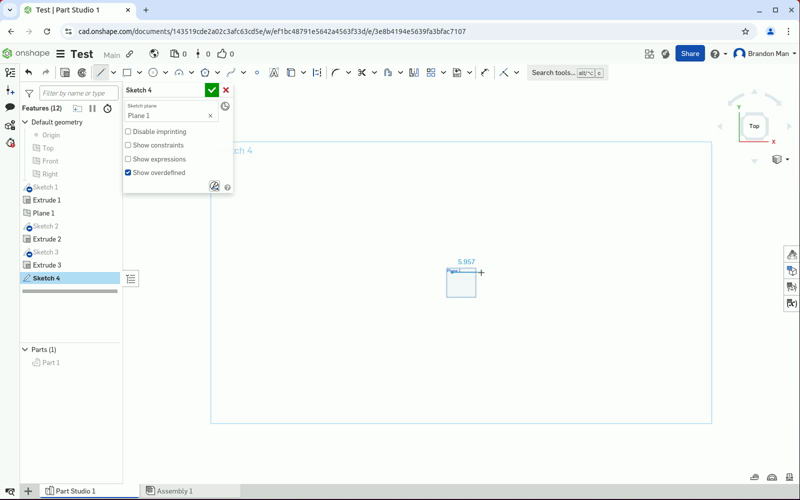
mouse_move(481, 192)
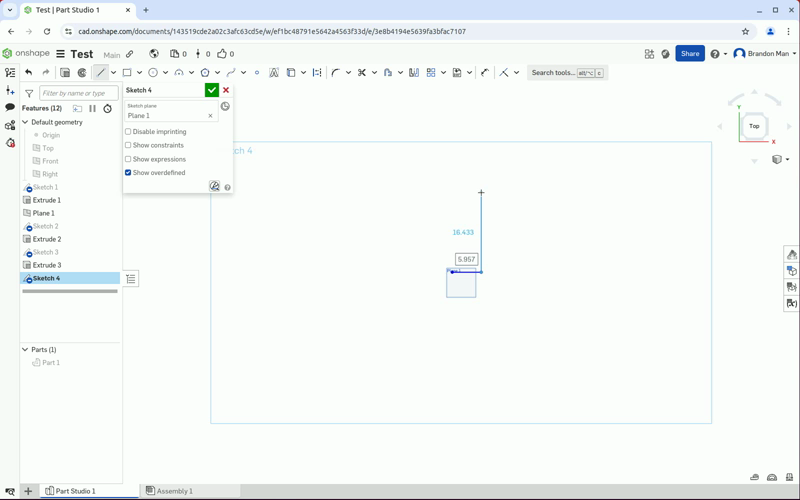
click(481, 192)
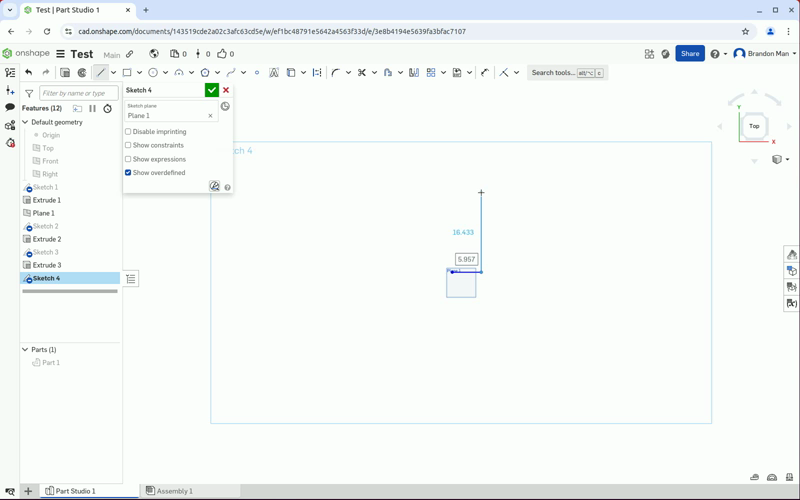
key_up(shift)
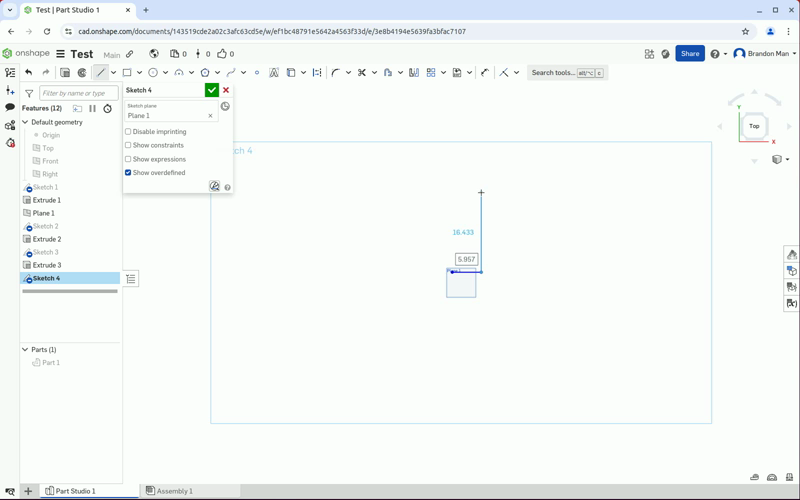
key_down(shift)
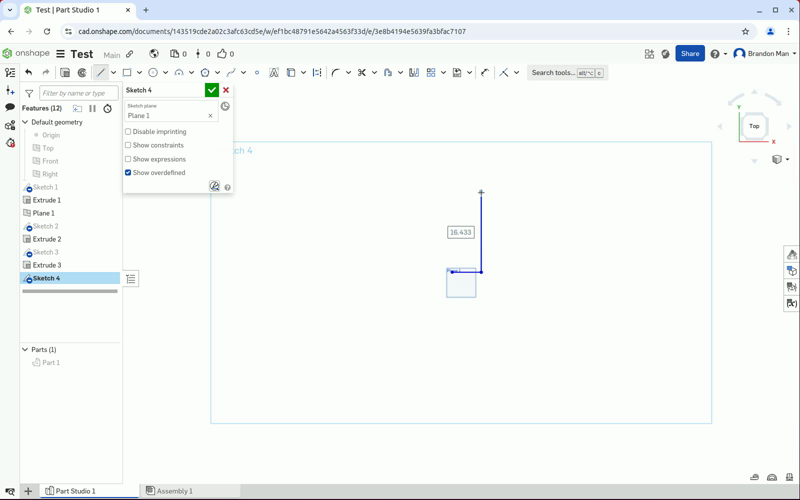
mouse_move(511, 192)
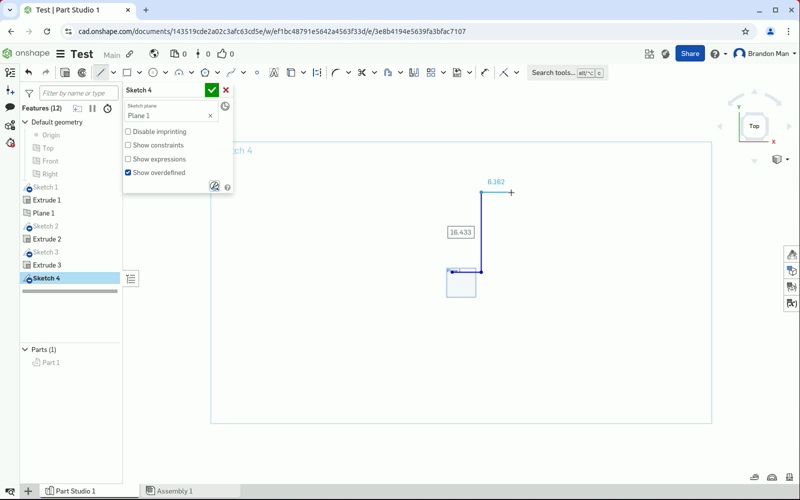
mouse_move(452, 192)
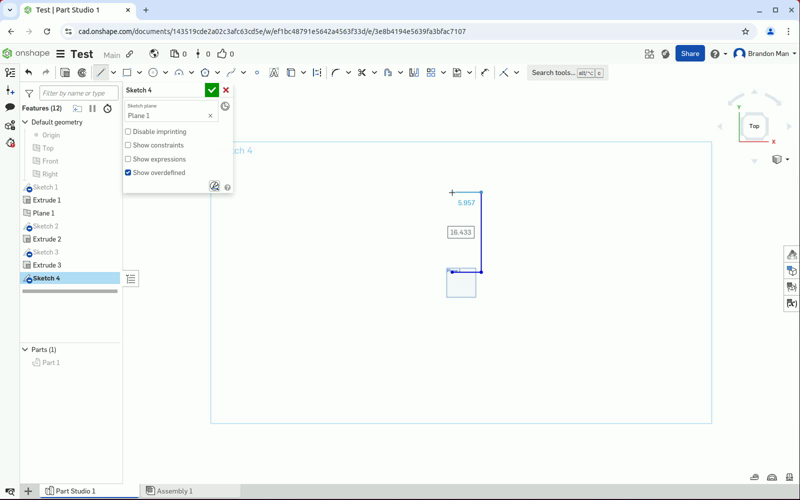
click(452, 192)
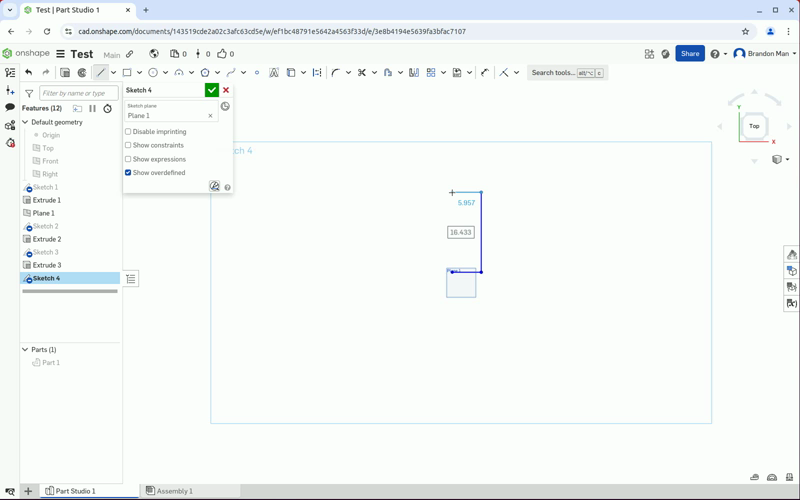
key_up(shift)
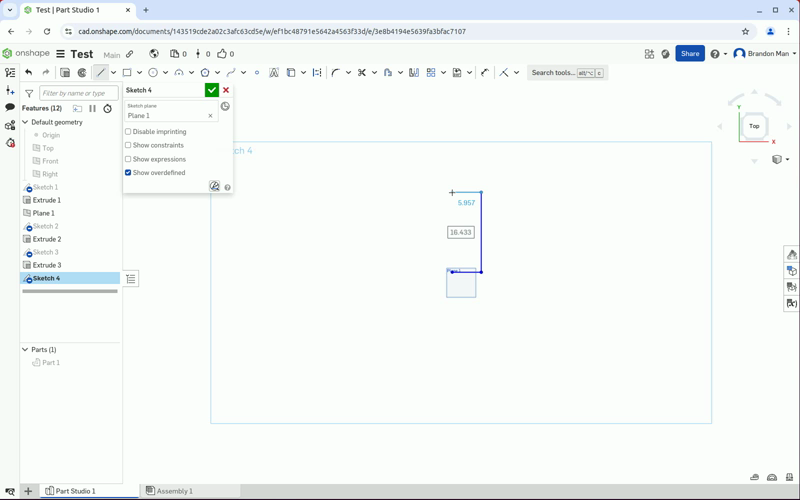
key_down(shift)
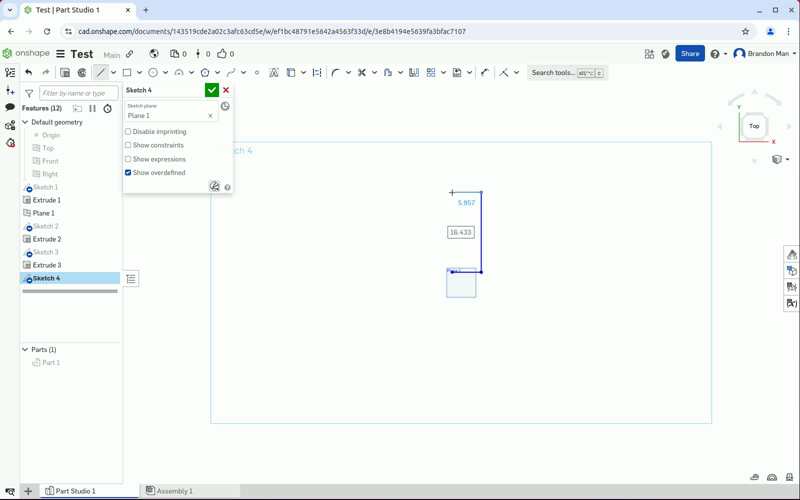
mouse_move(452, 272)
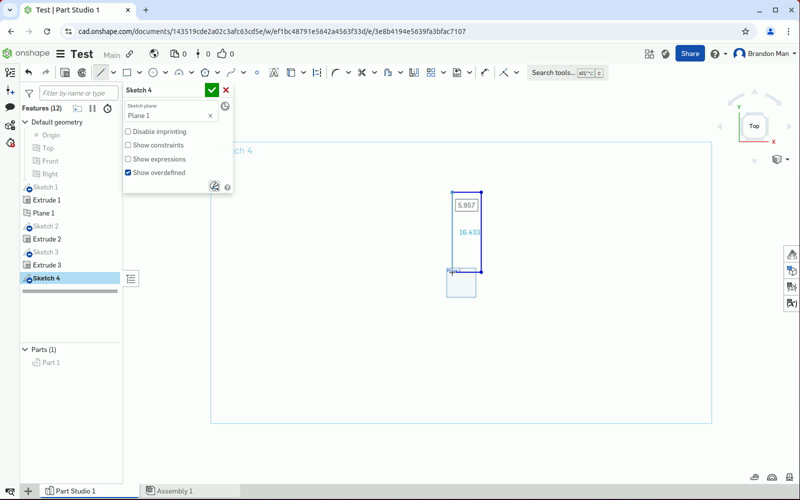
key_up(shift)
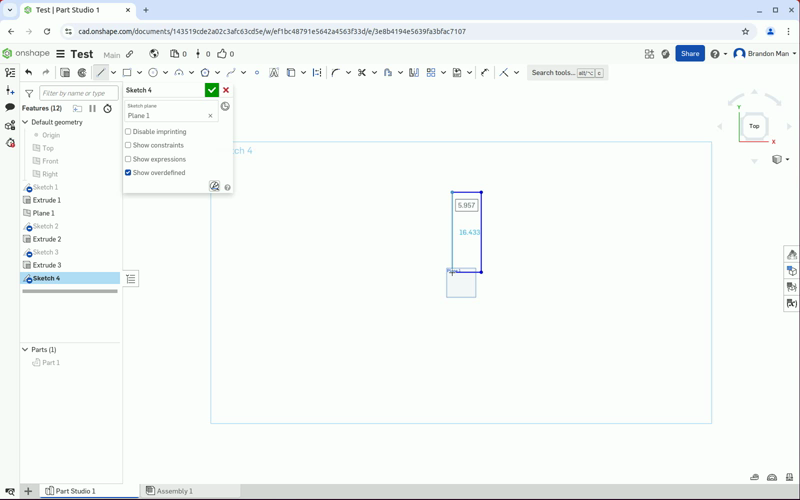
click(452, 272)
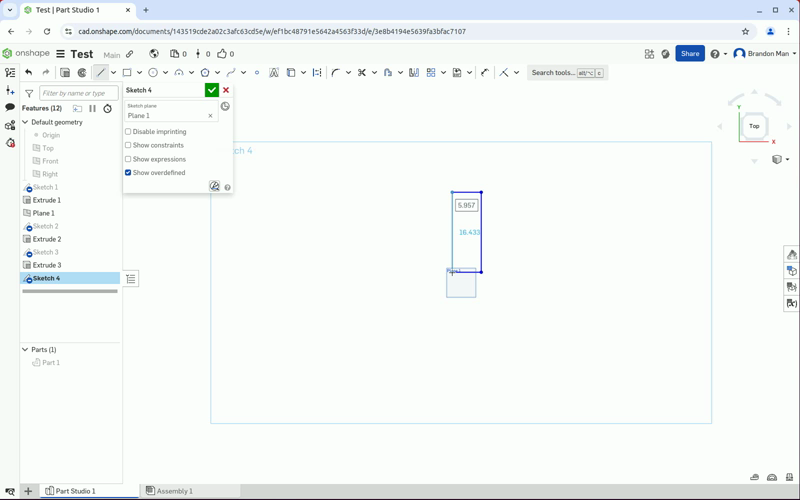
key(esc)
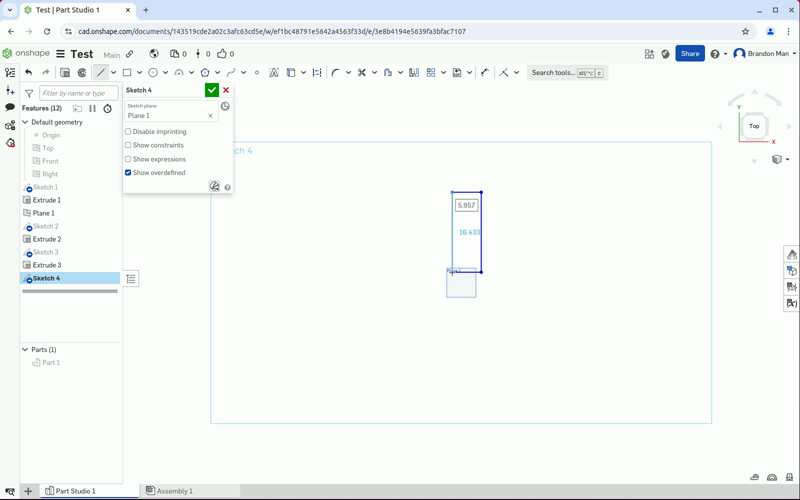
mouse_move(469, 251)
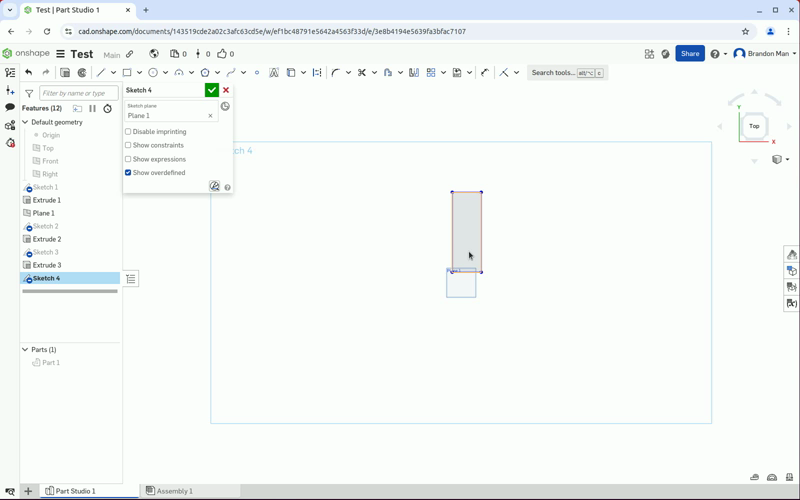
click(469, 251)
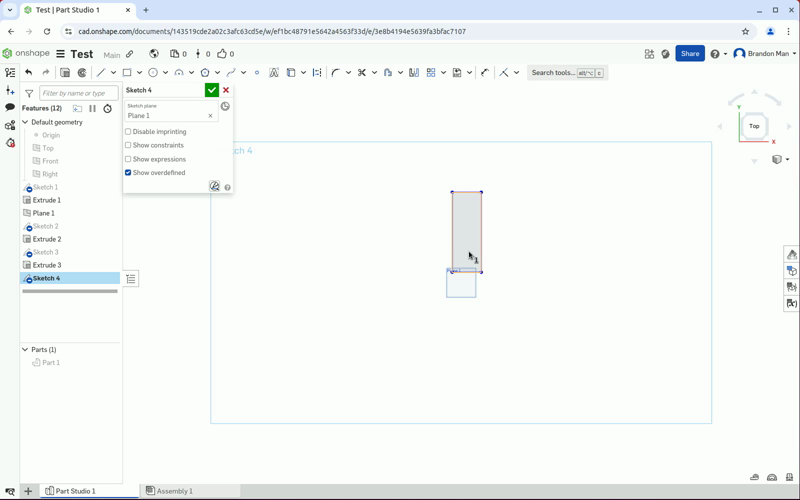
mouse_move(73, 352)
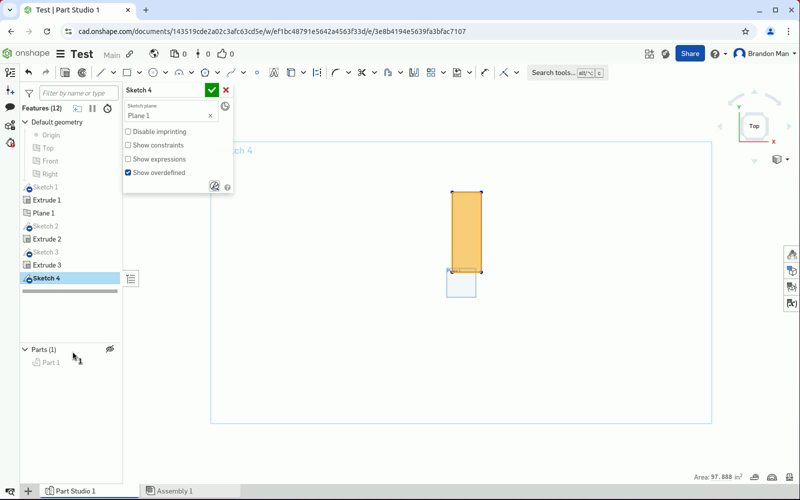
key(shift+y)
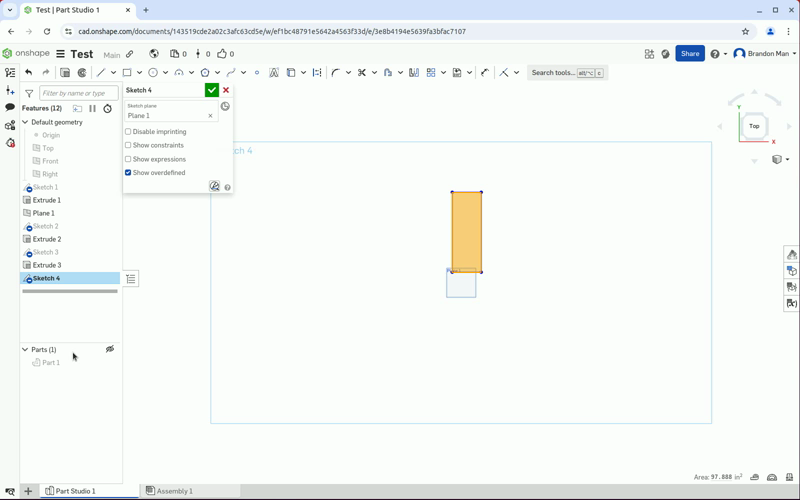
key(shift+e)
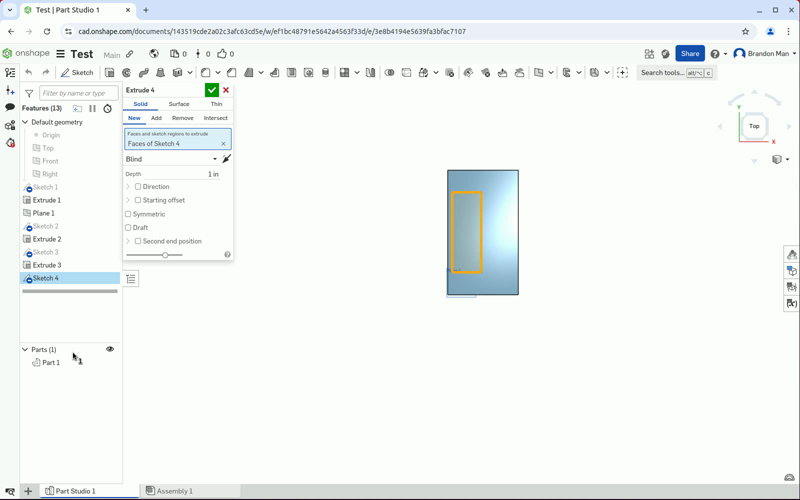
mouse_move(143, 106)
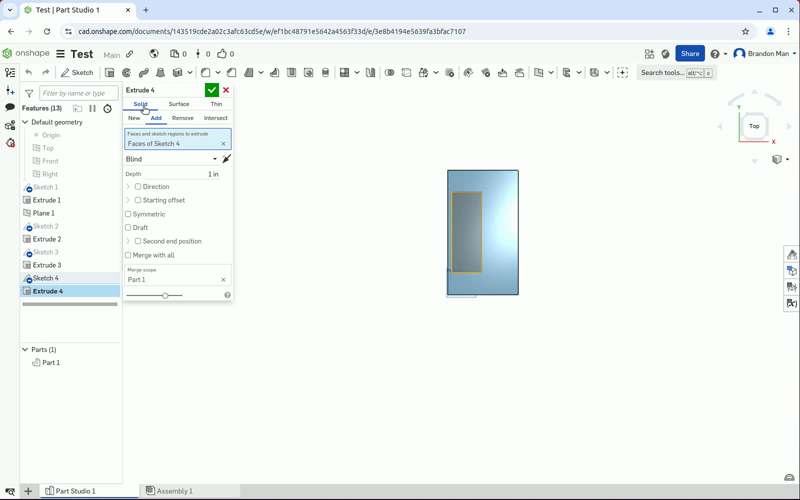
click(143, 106)
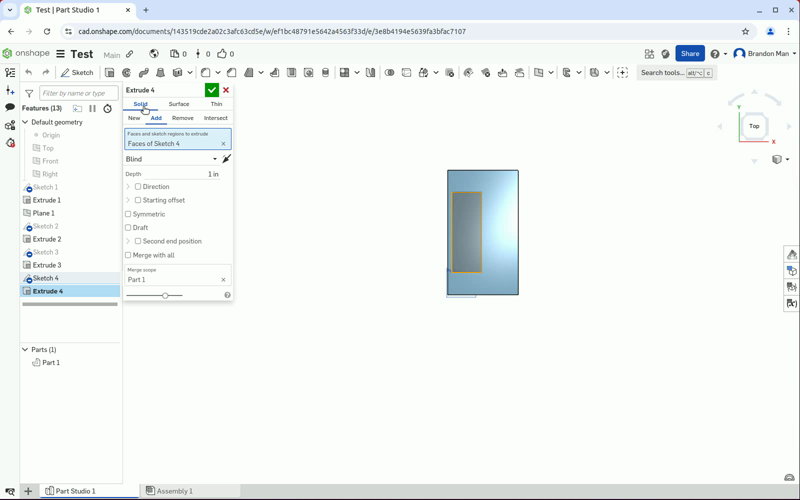
mouse_move(186, 120)
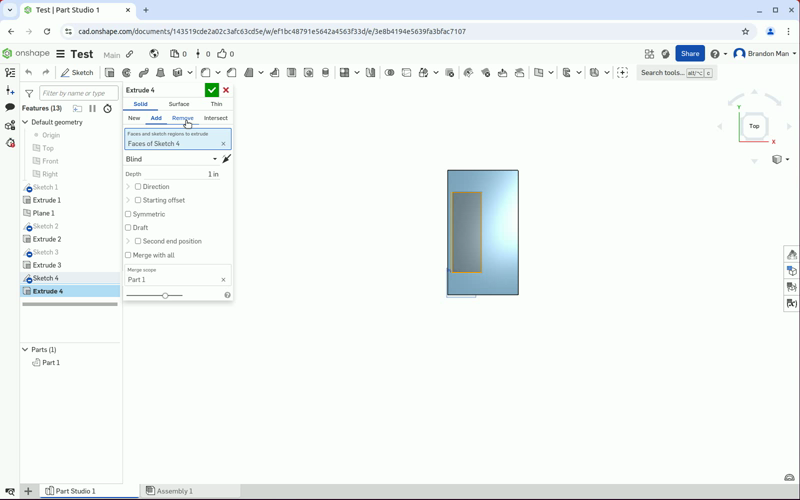
click(186, 120)
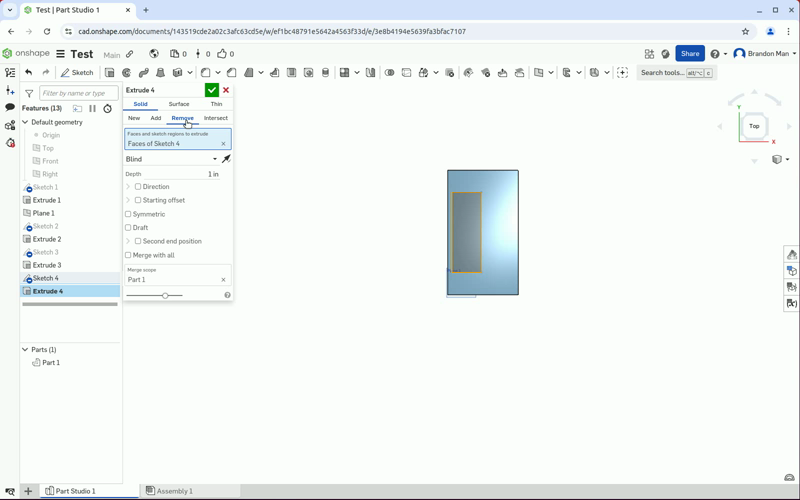
key(tab, 4)
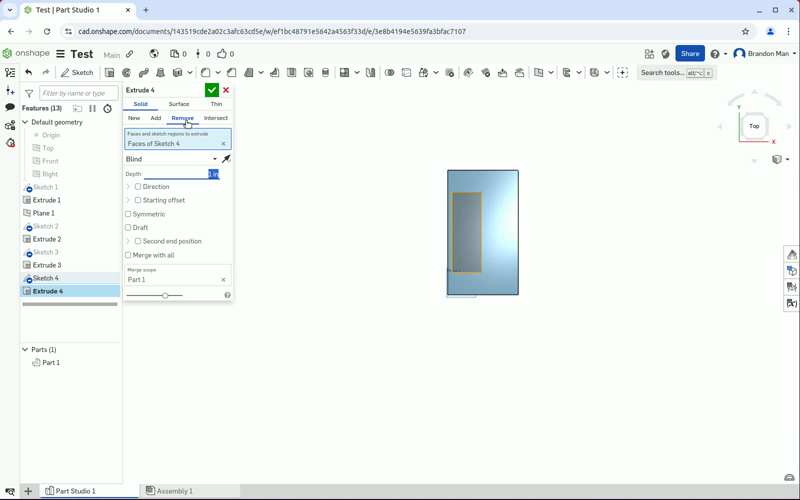
text(0.963)
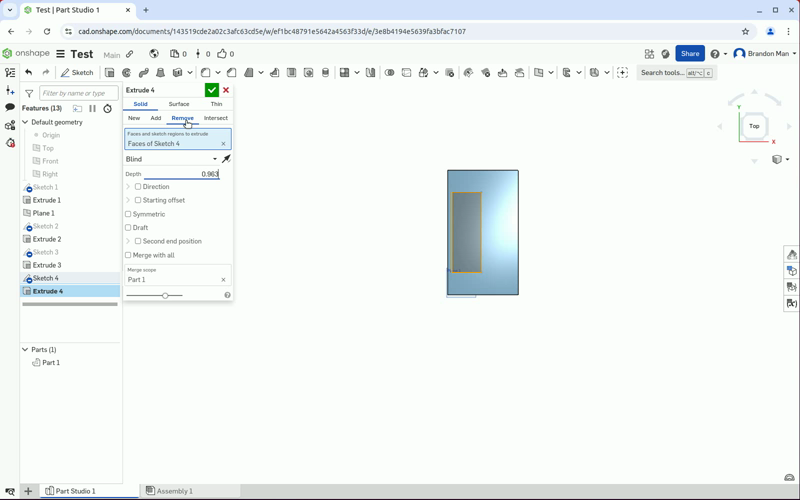
key(tab, 6)
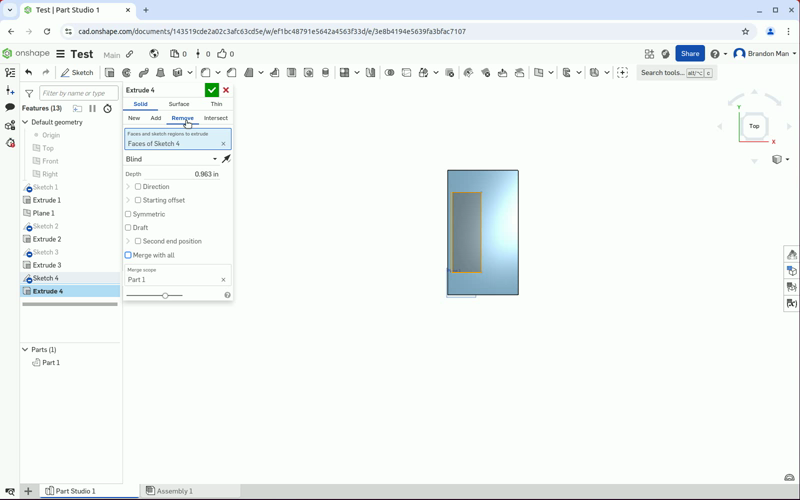
key(space)
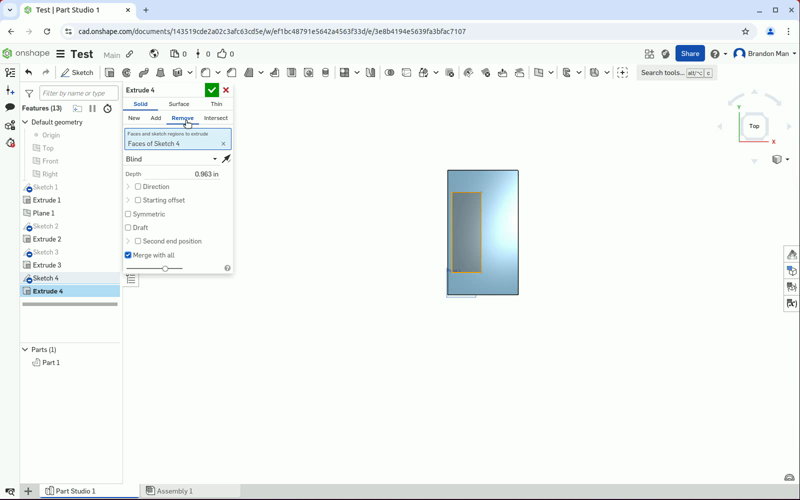
key(enter)
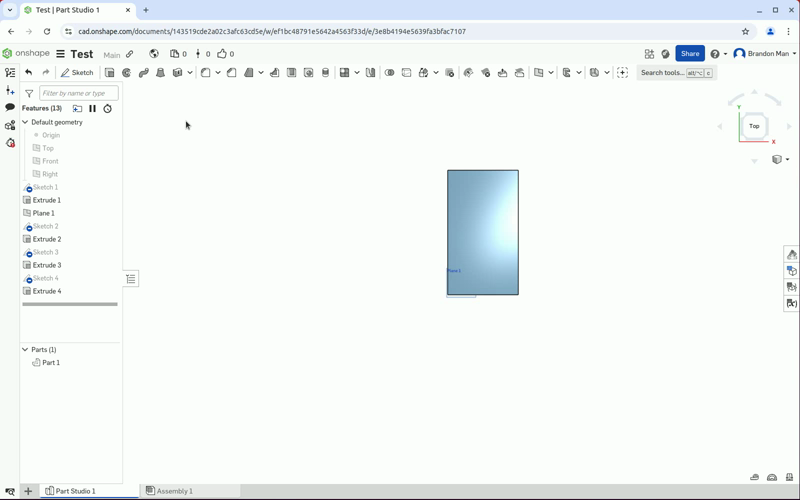
key(shift+h)
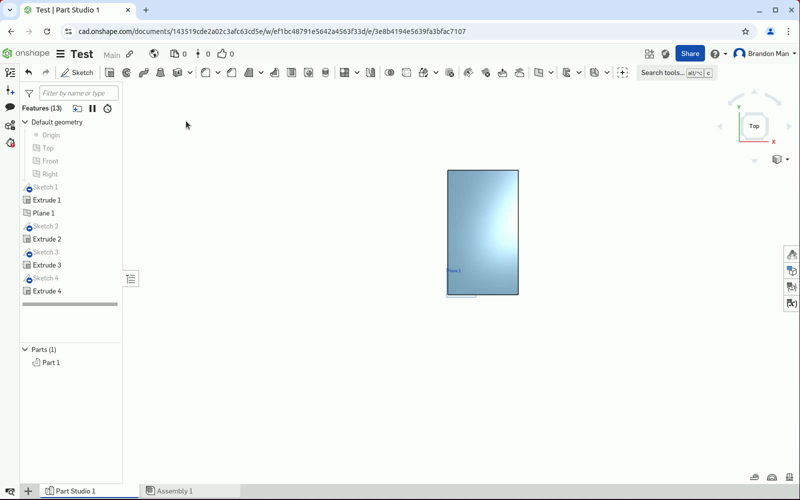
key(shift+h)
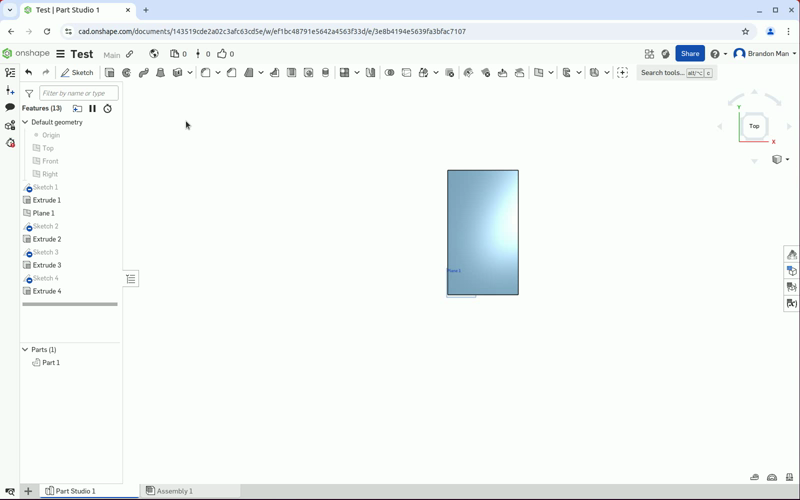
mouse_move(73, 189)
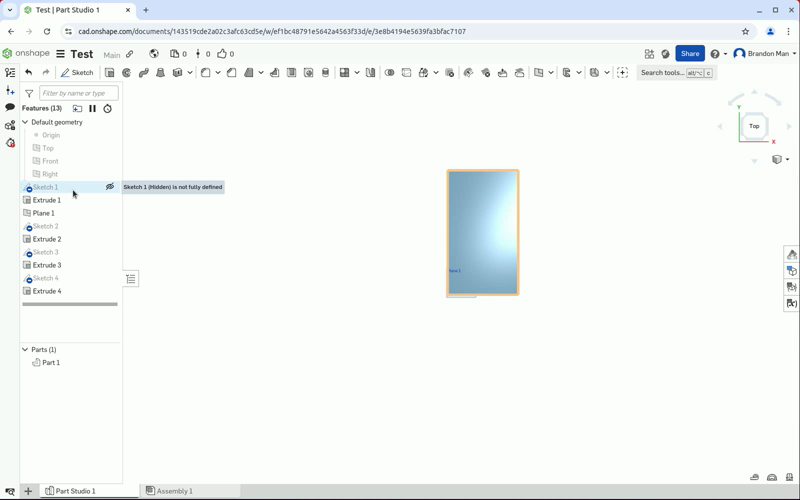
click(73, 189)
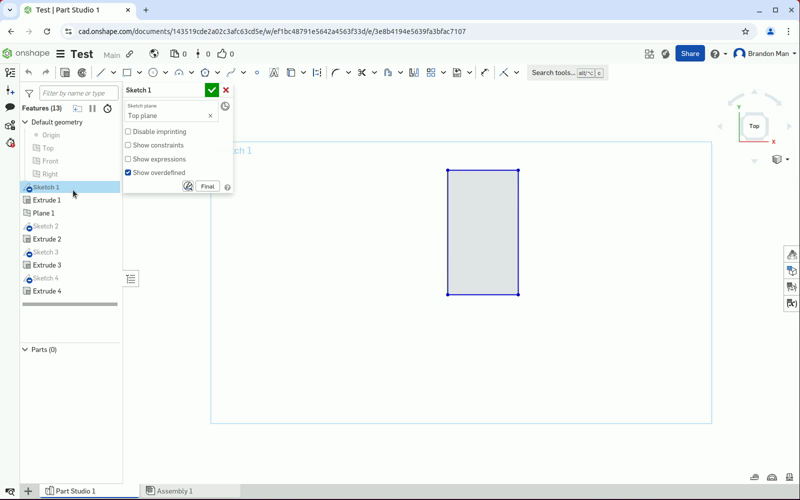
mouse_move(229, 92)
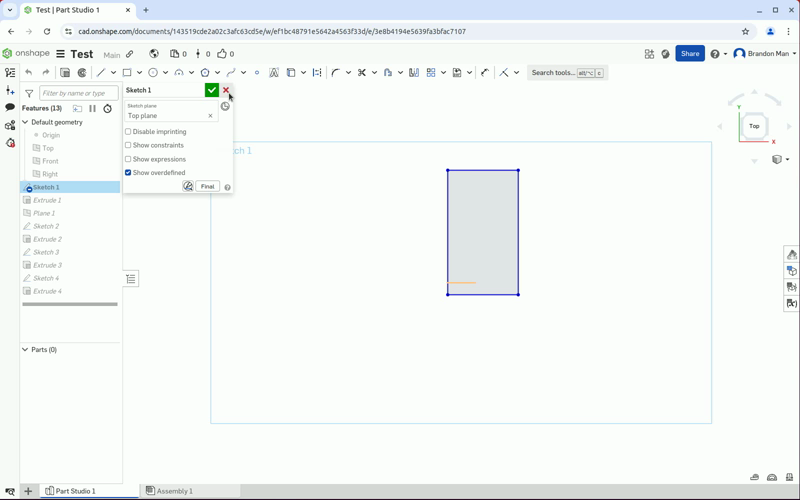
click(229, 92)
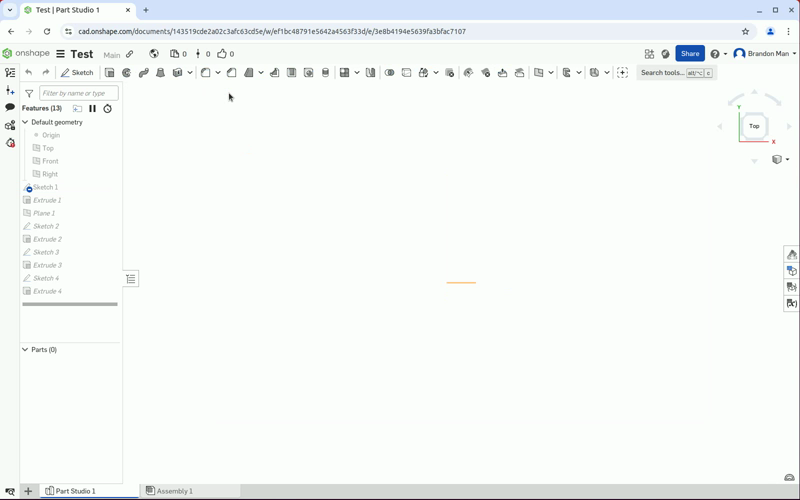
key(shift+s)
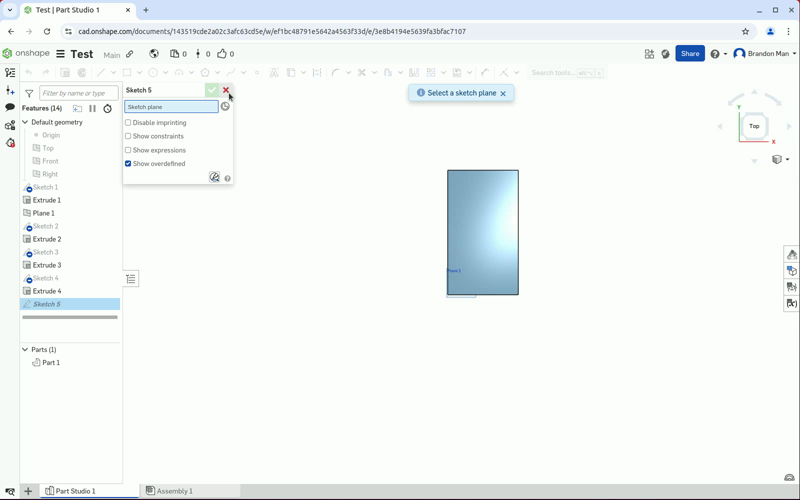
mouse_move(73, 215)
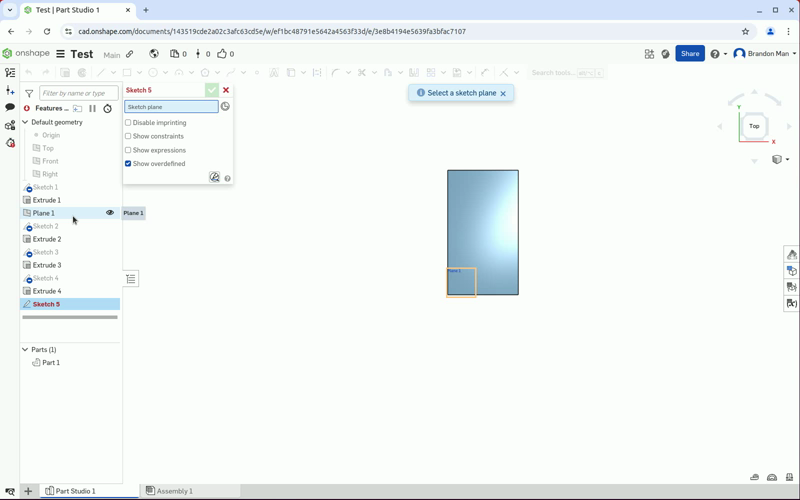
click(73, 215)
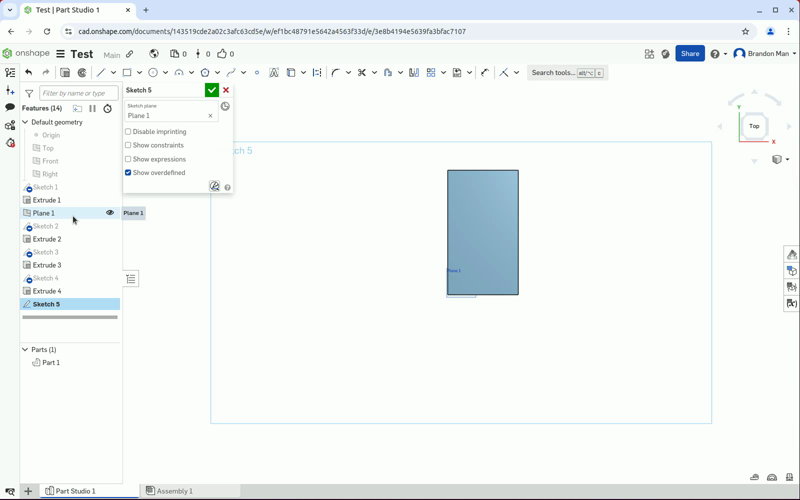
mouse_move(73, 352)
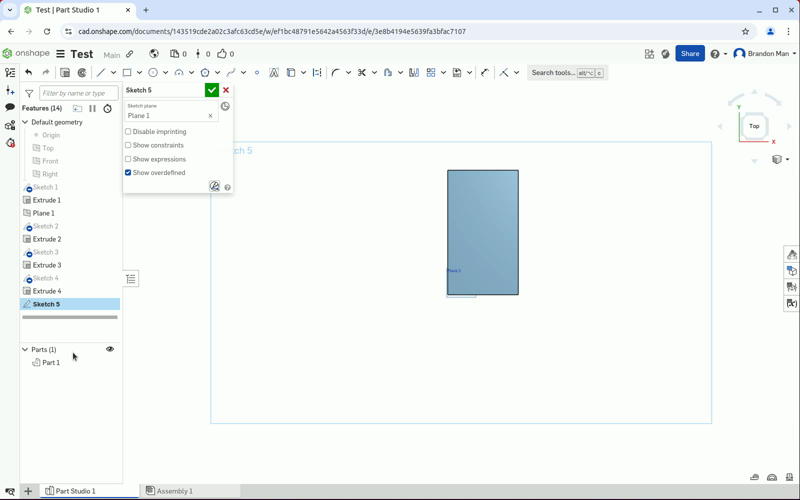
key(y)
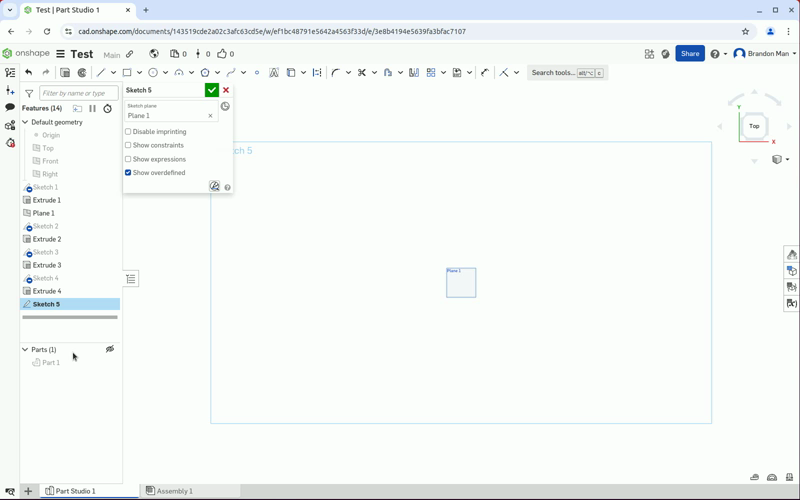
key(l)
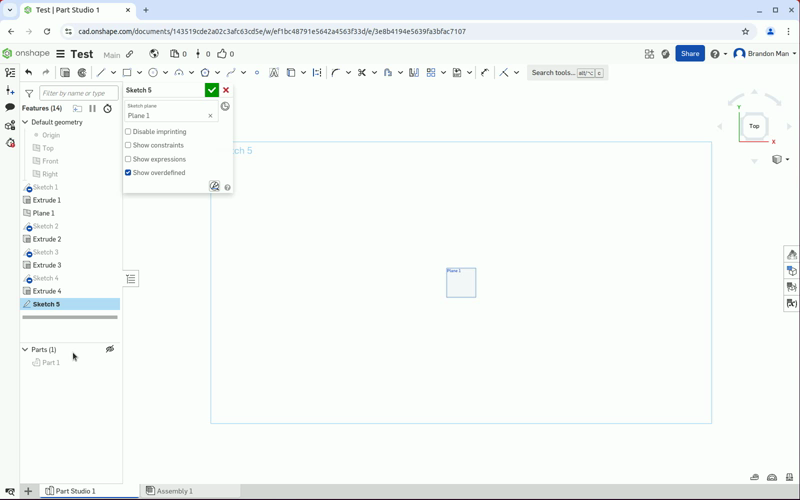
key_down(shift)
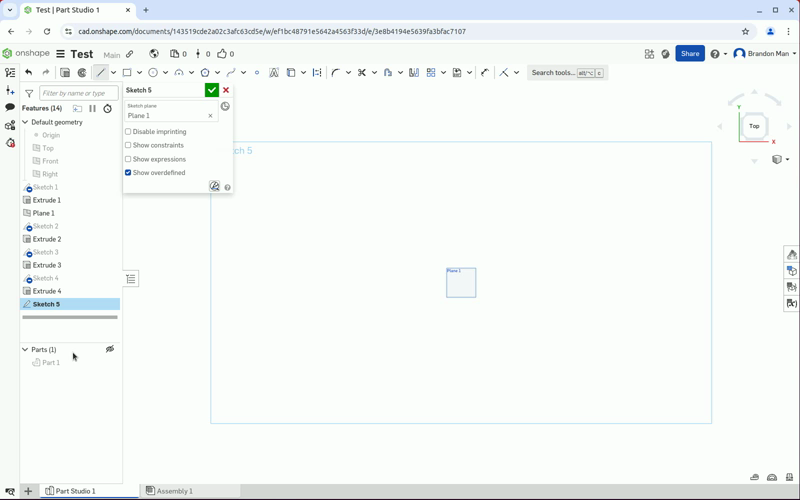
mouse_move(485, 187)
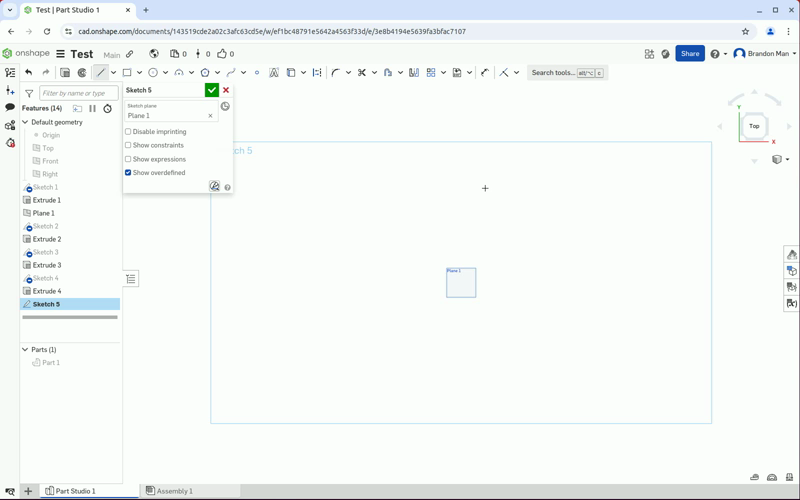
click(485, 187)
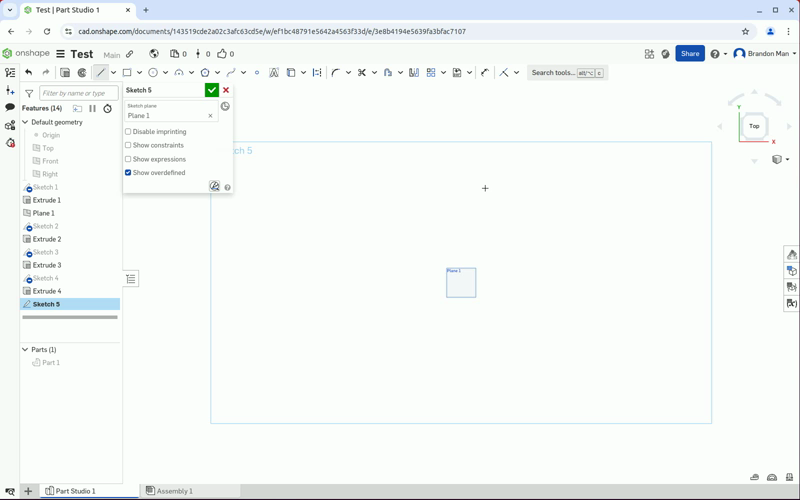
key_up(shift)
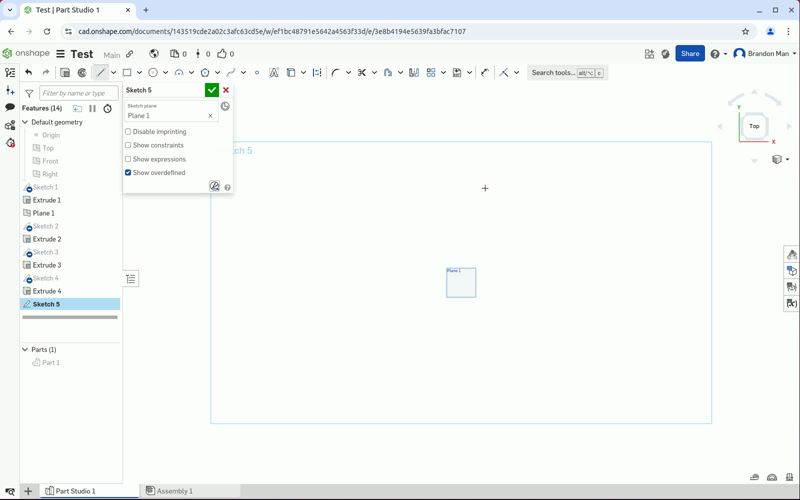
key_down(shift)
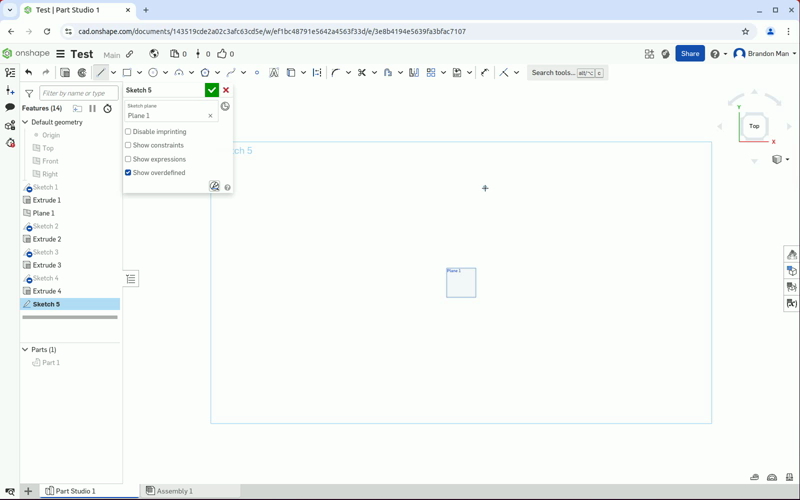
mouse_move(515, 187)
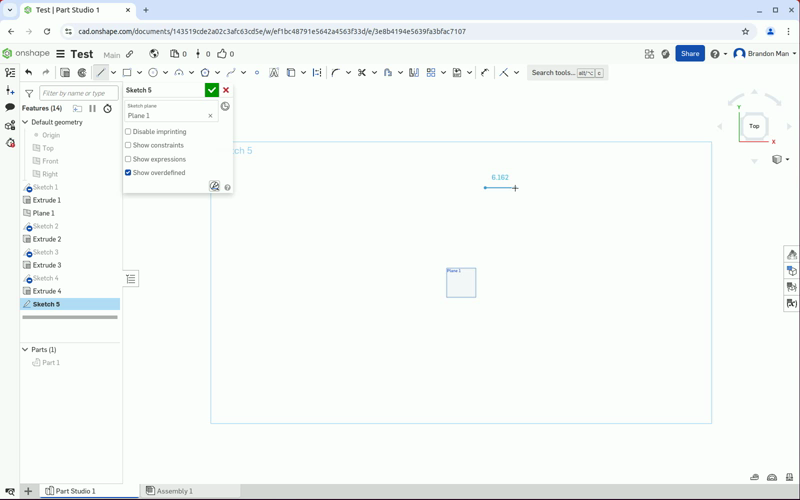
mouse_move(515, 187)
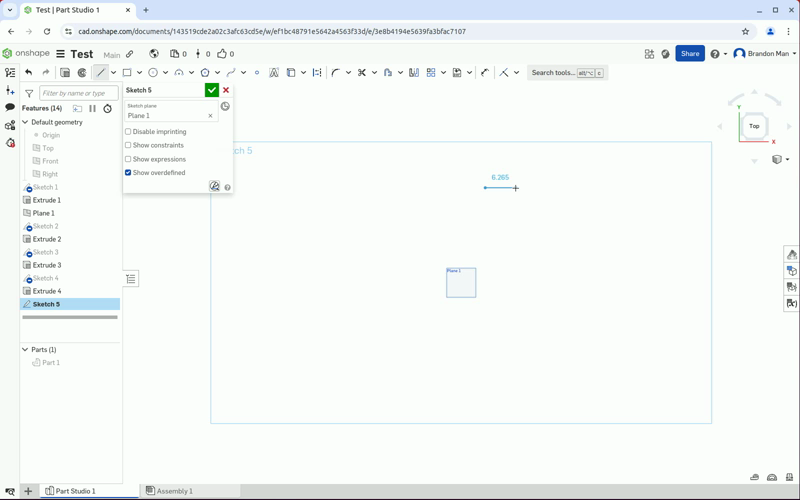
click(515, 187)
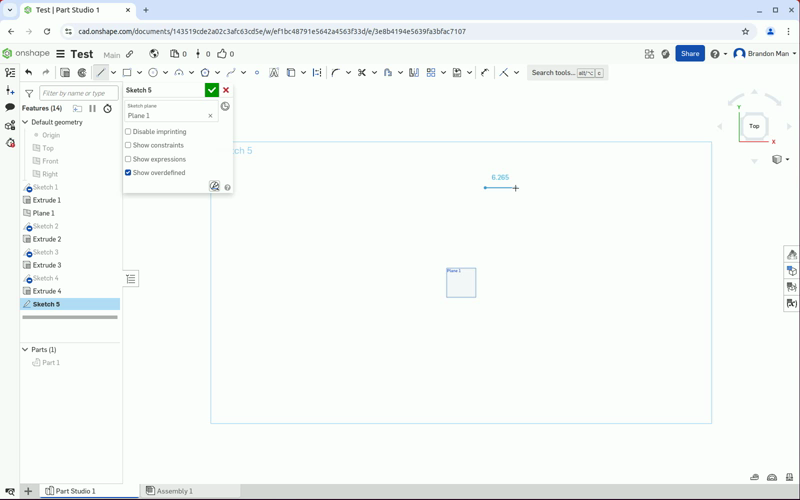
key_up(shift)
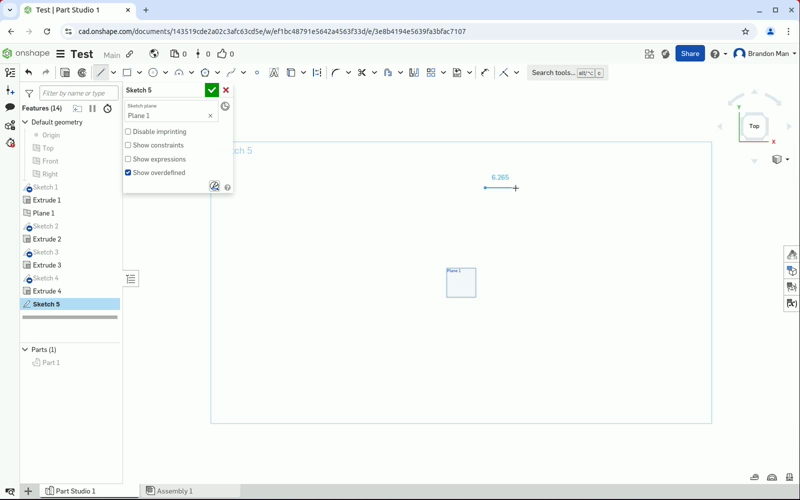
key_down(shift)
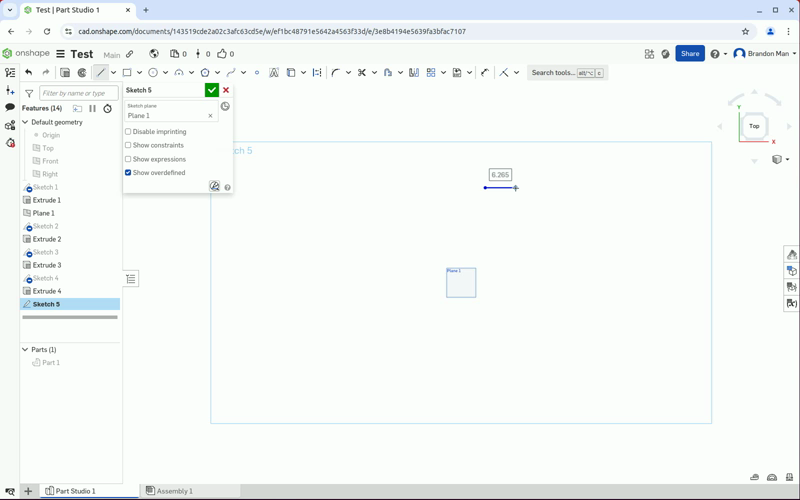
mouse_move(545, 187)
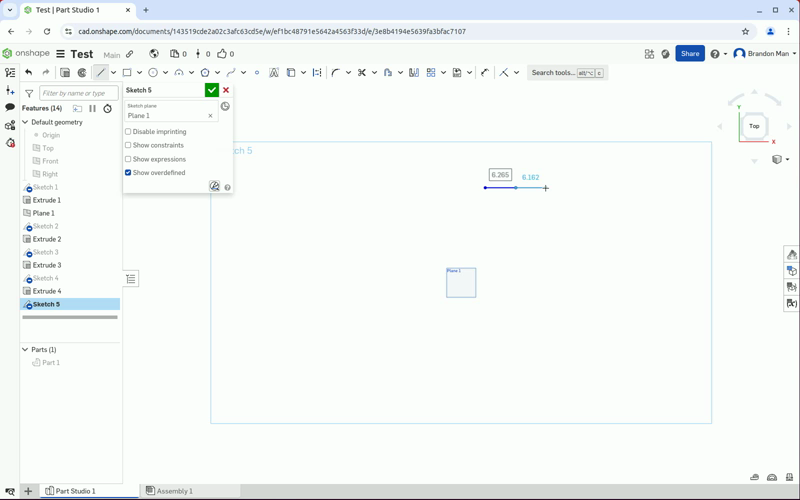
mouse_move(515, 169)
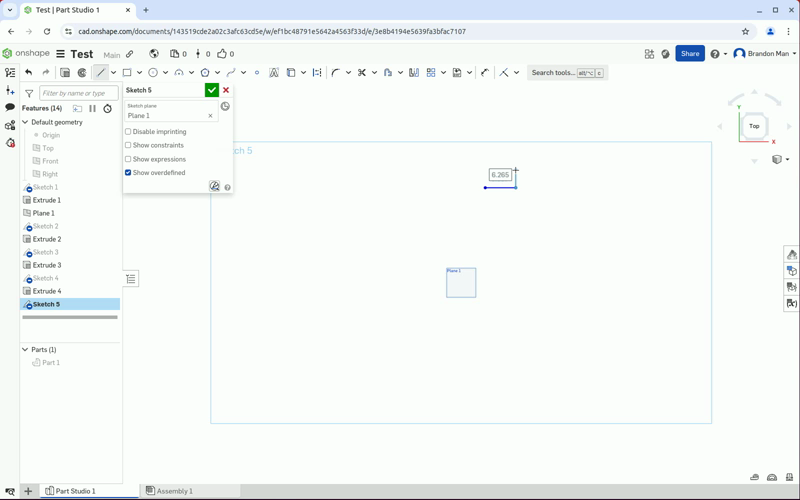
click(515, 169)
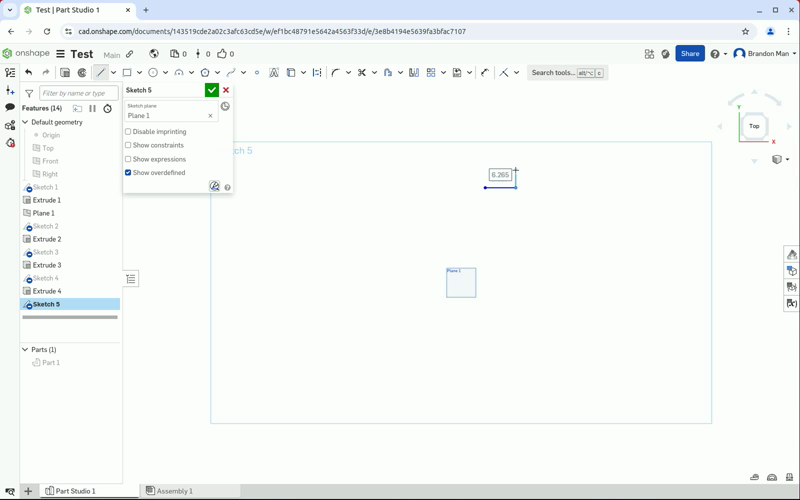
key_up(shift)
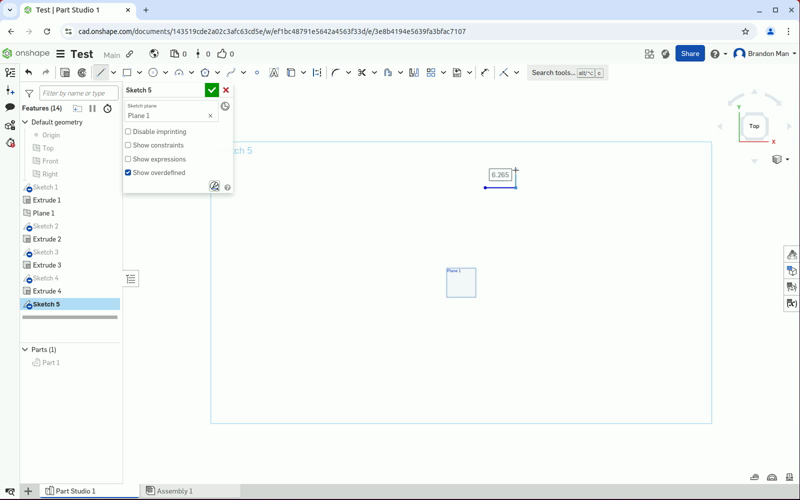
key_down(shift)
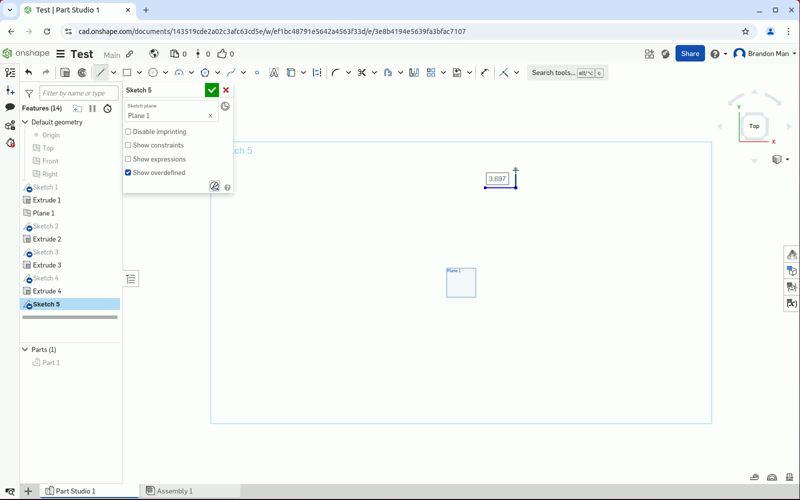
mouse_move(545, 169)
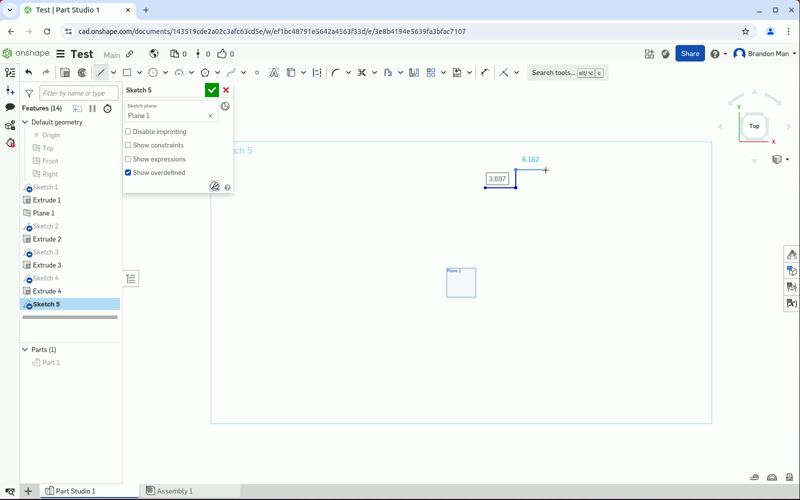
mouse_move(485, 169)
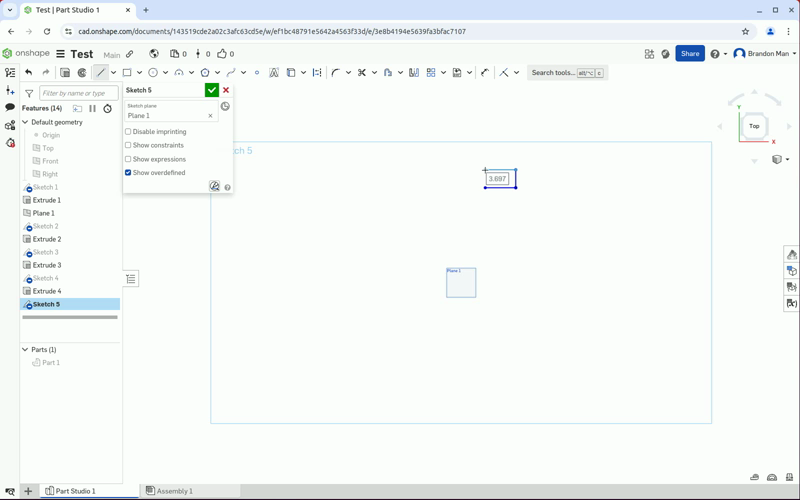
click(485, 169)
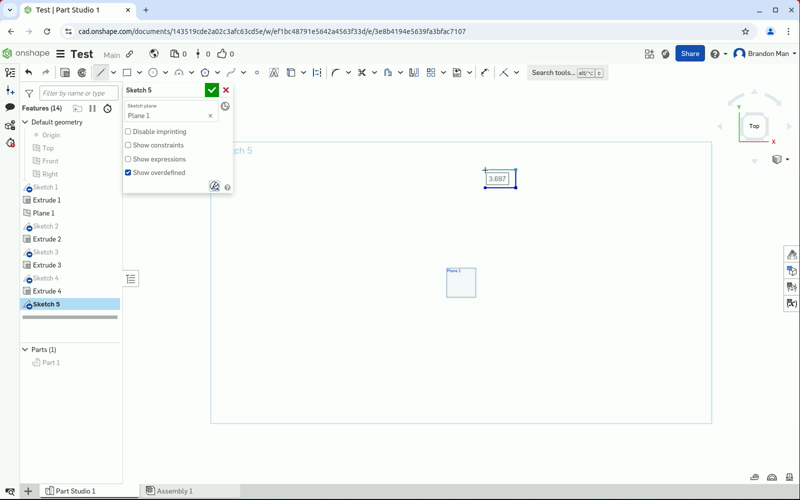
key_up(shift)
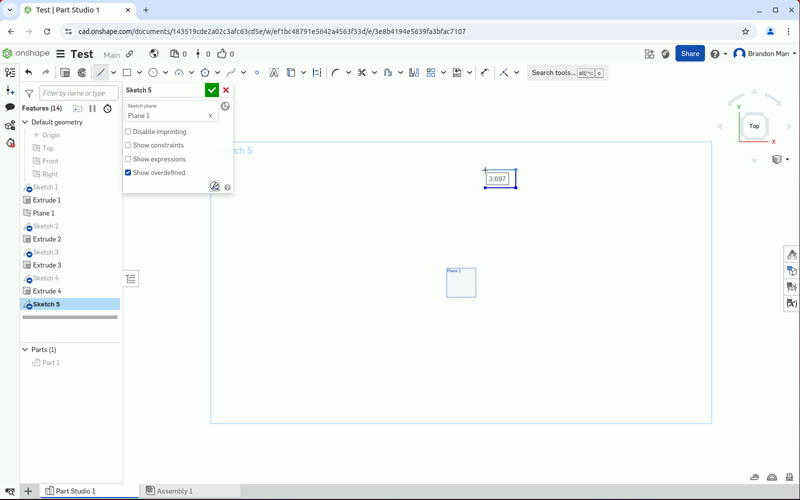
mouse_move(515, 169)
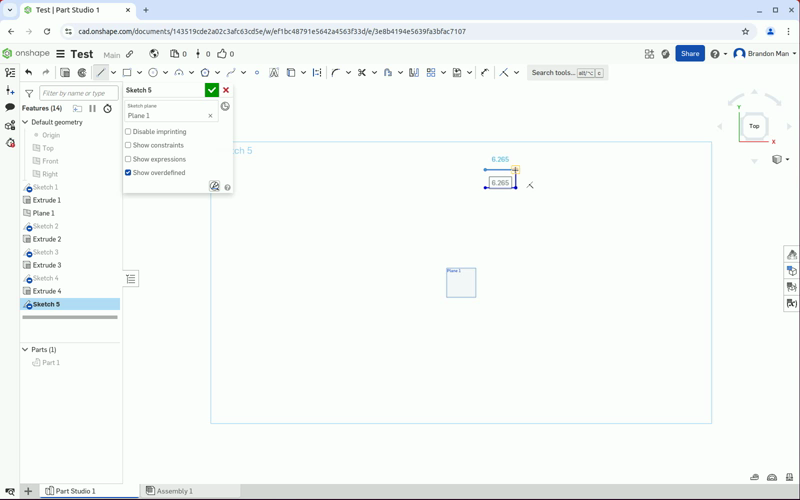
key_down(shift)
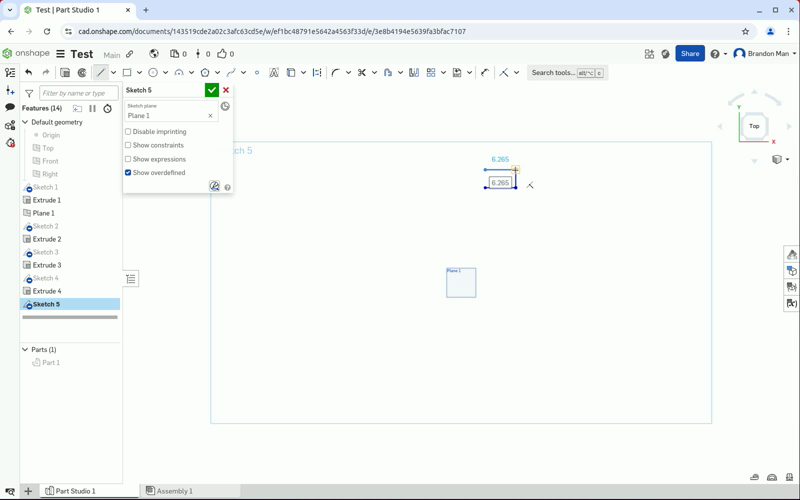
mouse_move(485, 187)
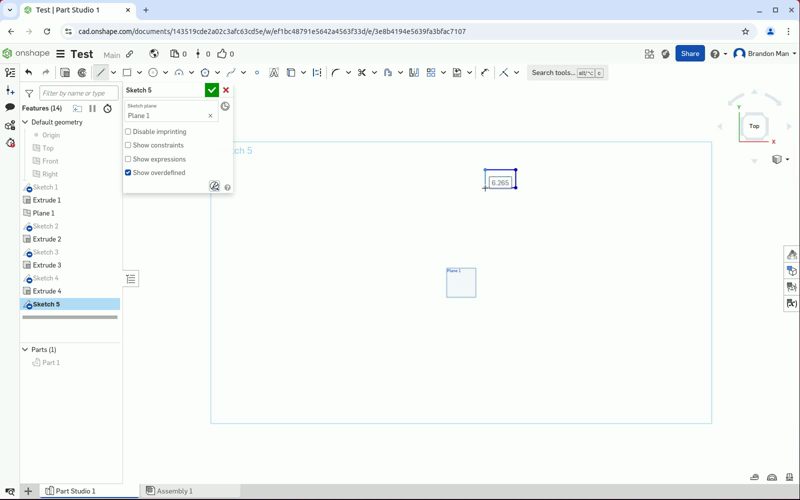
key_up(shift)
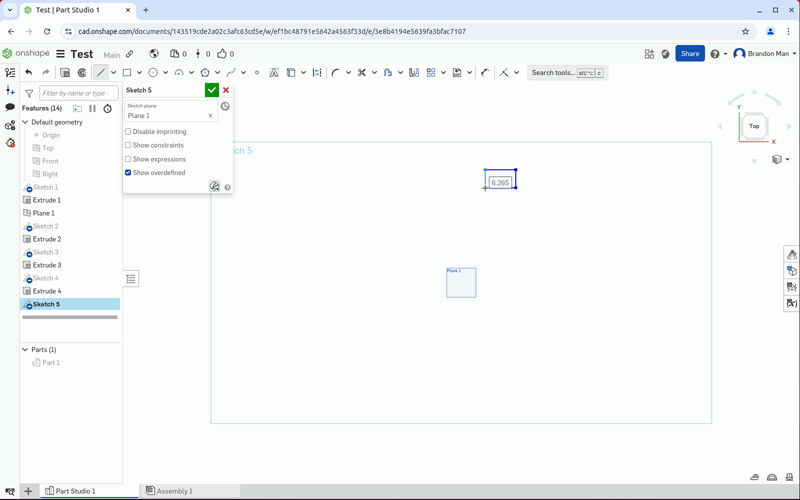
click(485, 187)
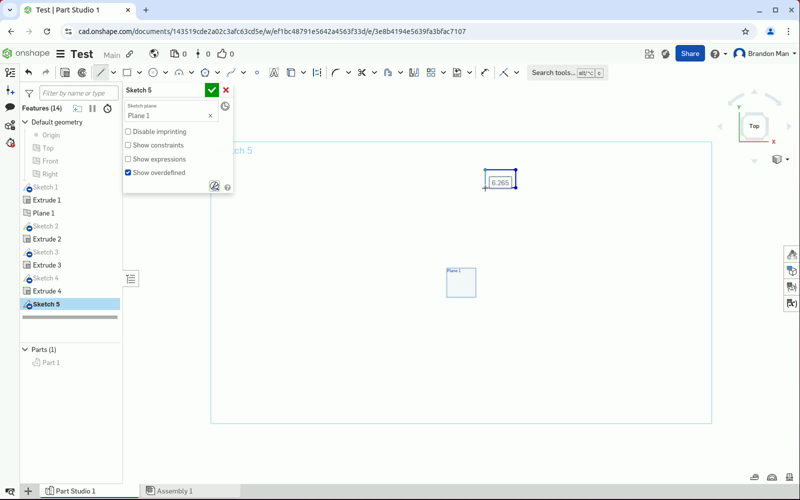
key(esc)
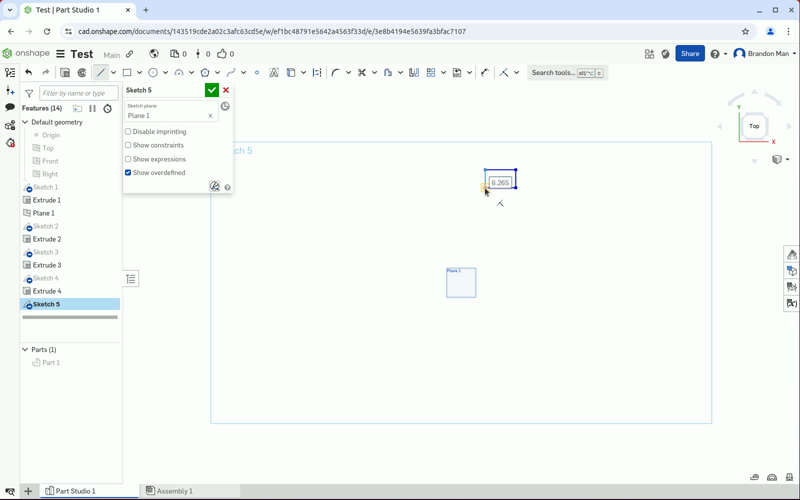
mouse_move(487, 172)
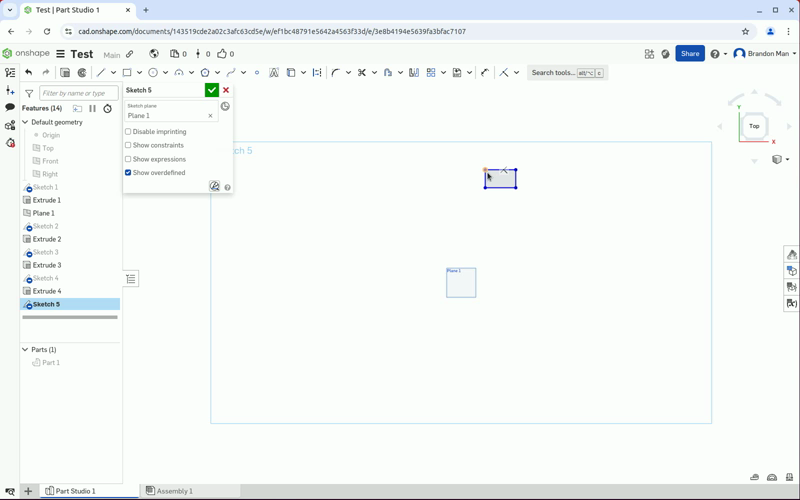
scroll(6)
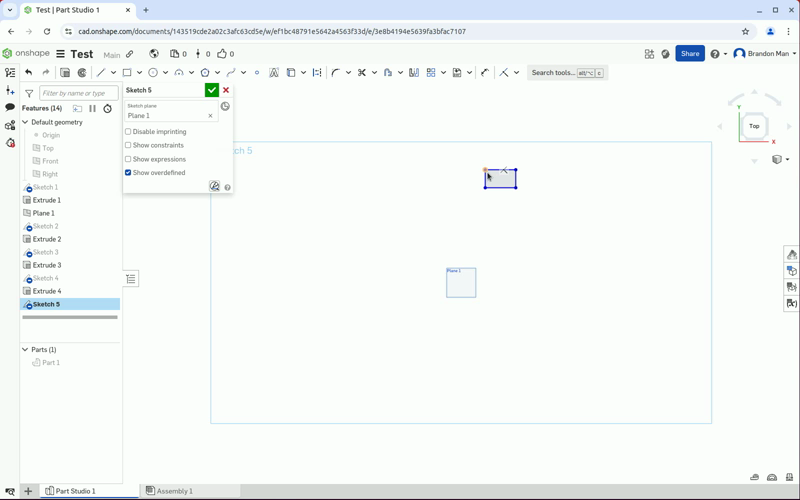
scroll(6)
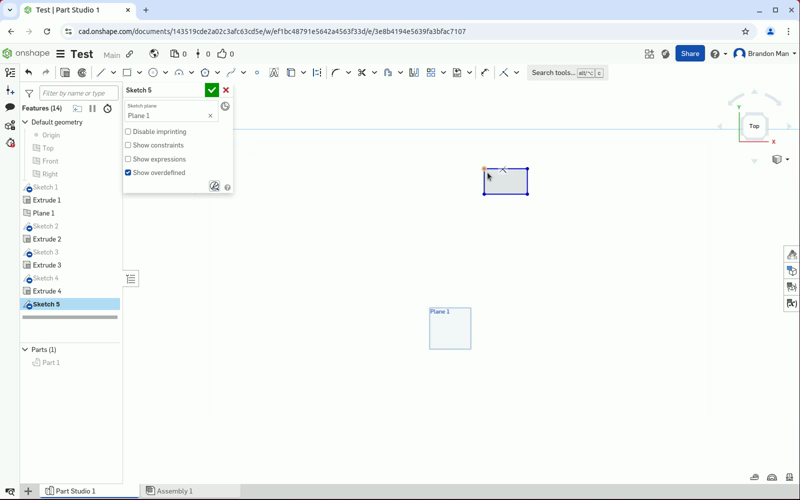
scroll(6)
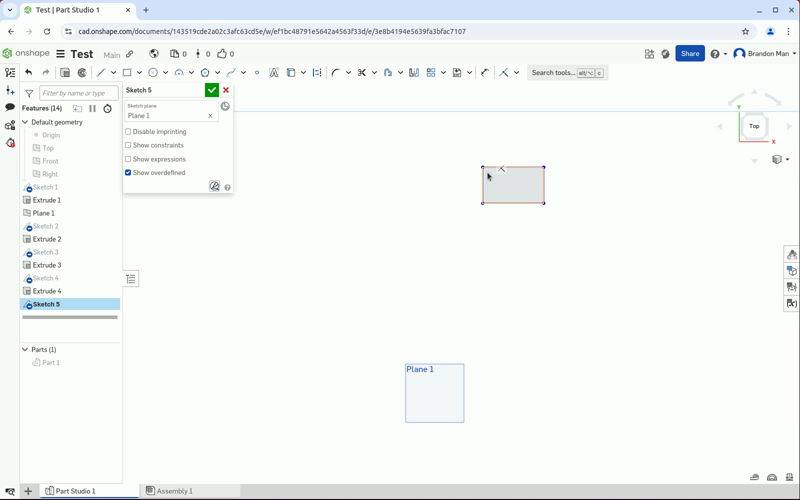
scroll(6)
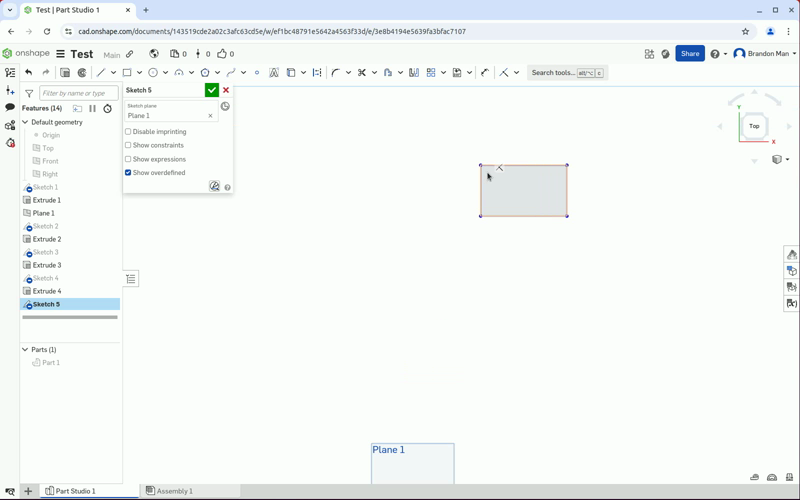
scroll(6)
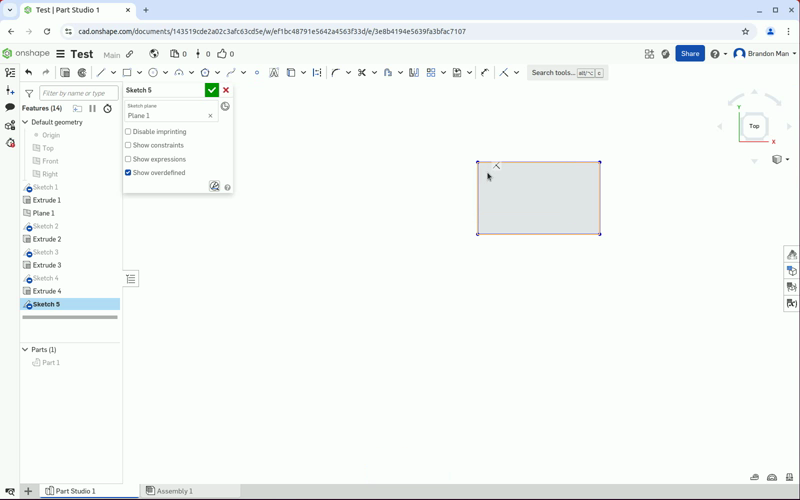
scroll(6)
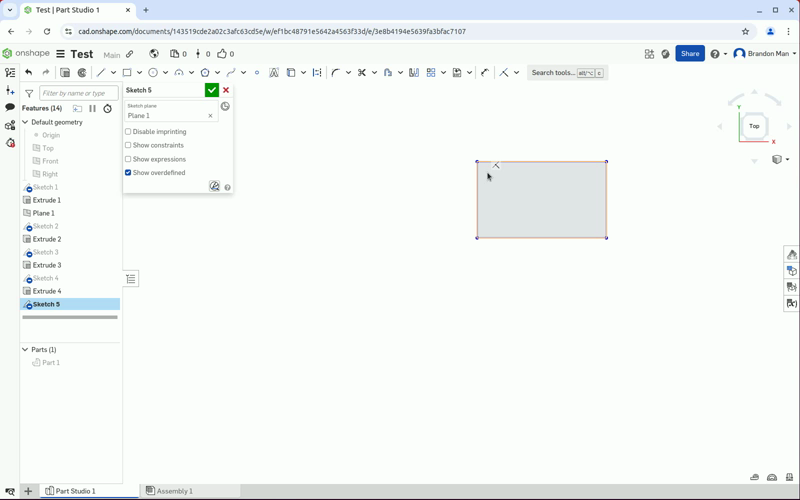
scroll(6)
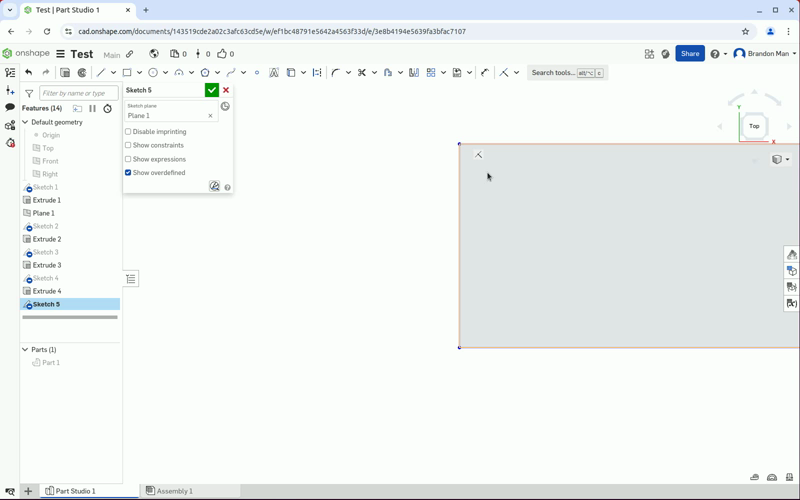
click(487, 172)
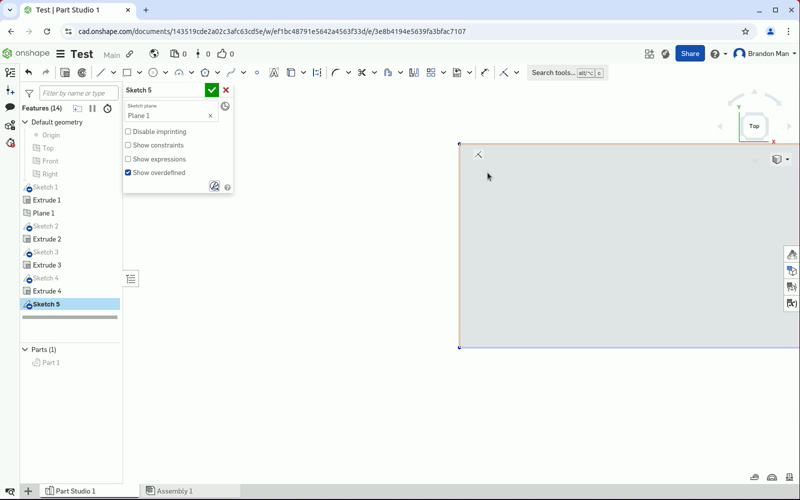
scroll(-6)
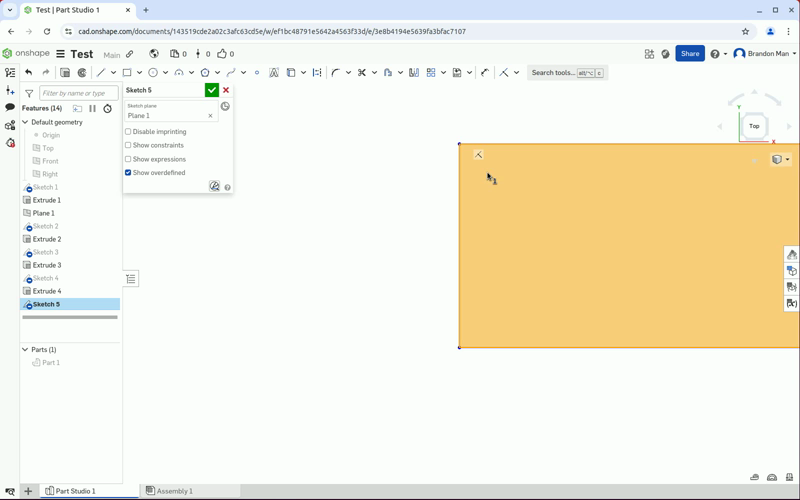
scroll(-6)
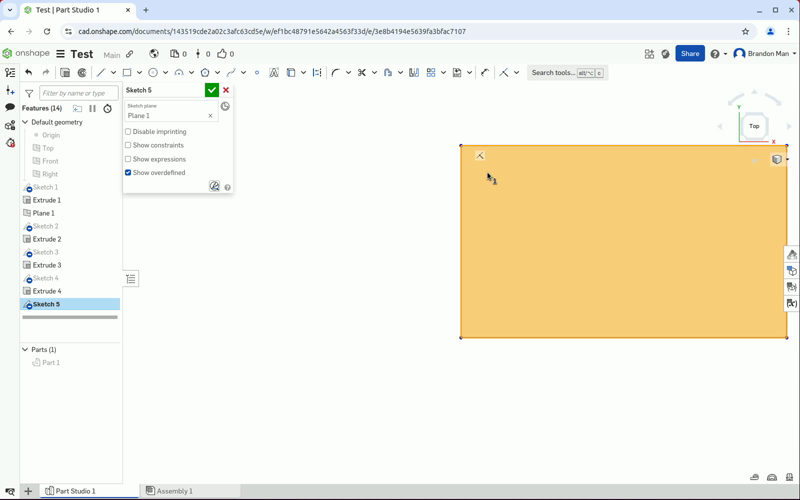
scroll(-6)
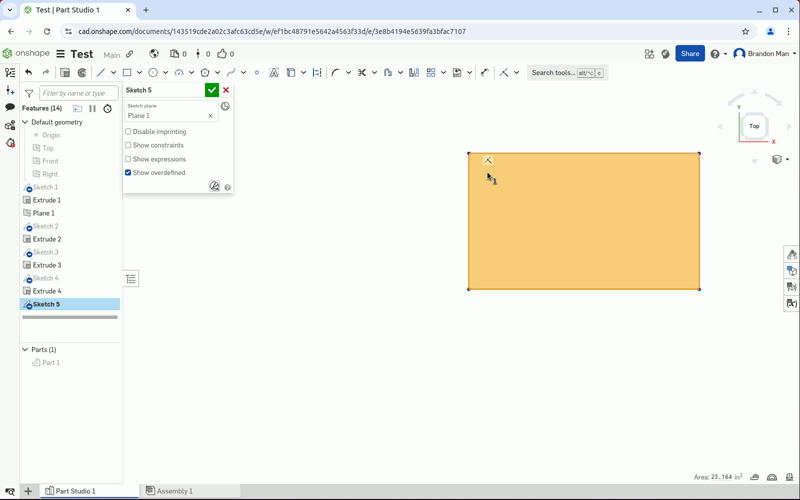
scroll(-6)
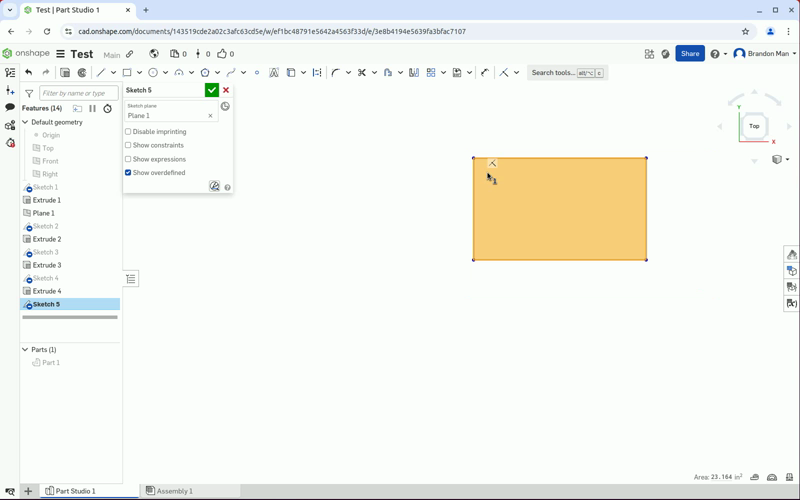
scroll(-6)
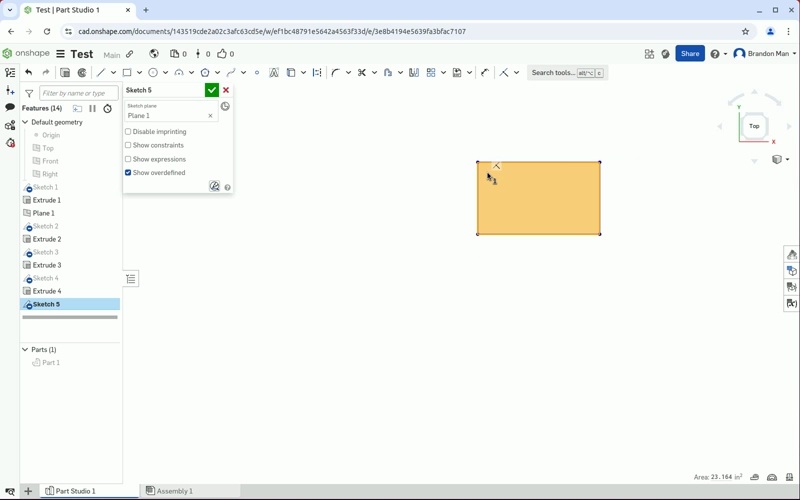
scroll(-6)
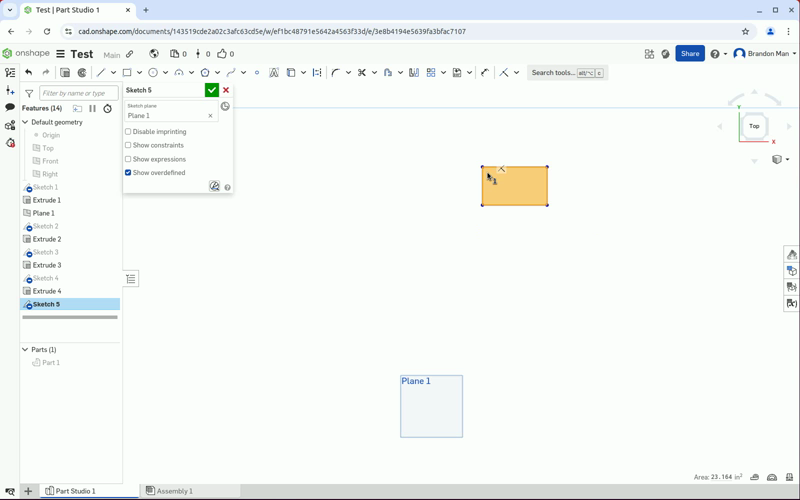
scroll(-6)
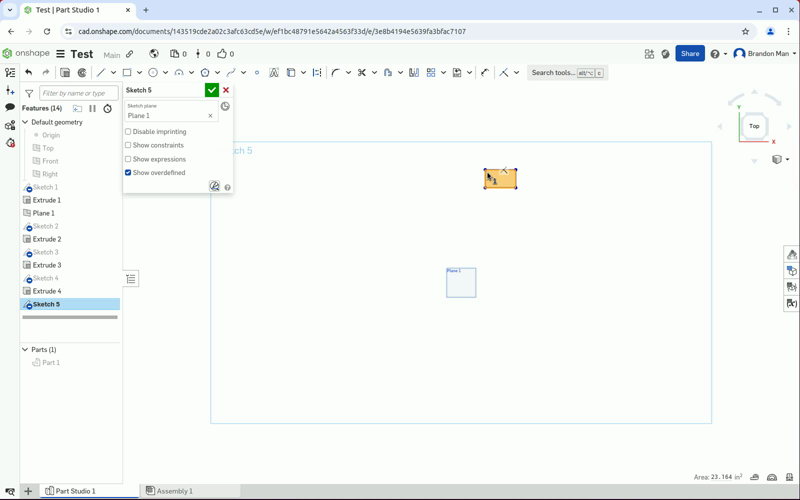
mouse_move(73, 352)
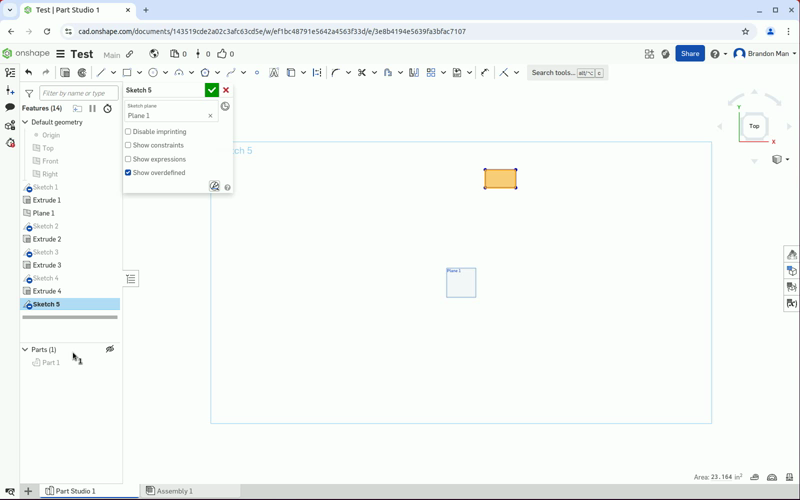
key(shift+y)
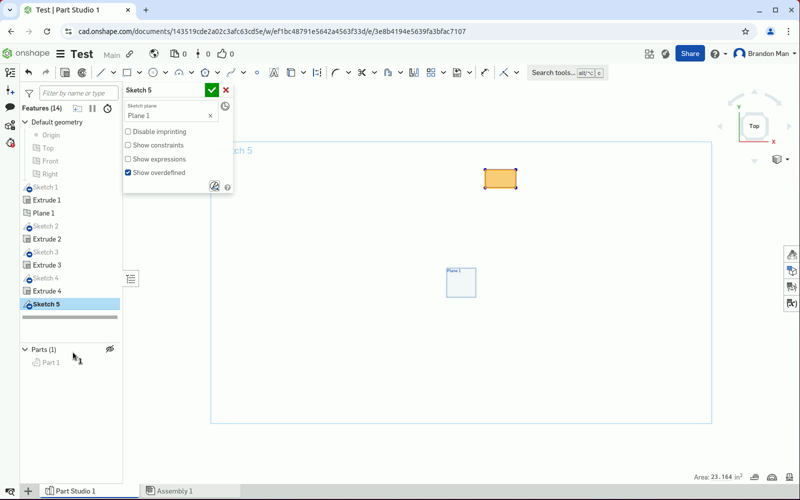
key(shift+e)
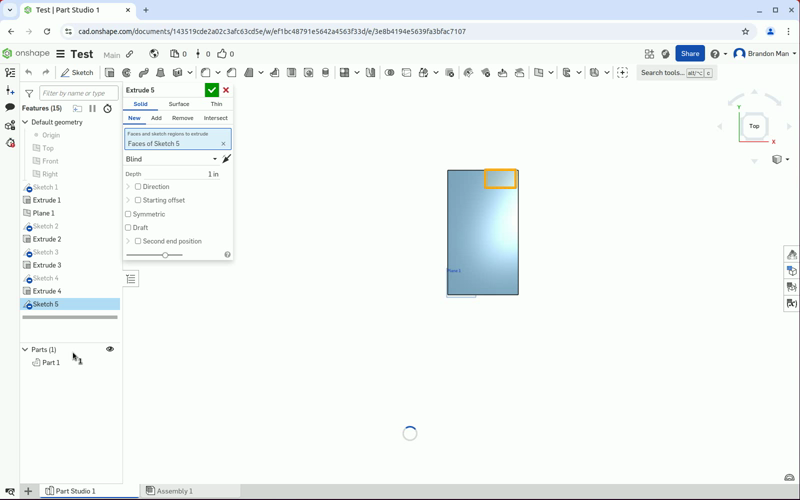
mouse_move(143, 106)
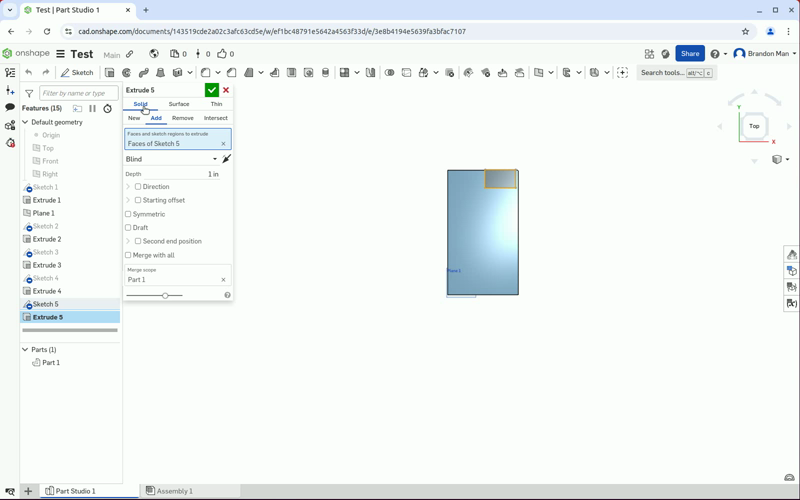
click(143, 106)
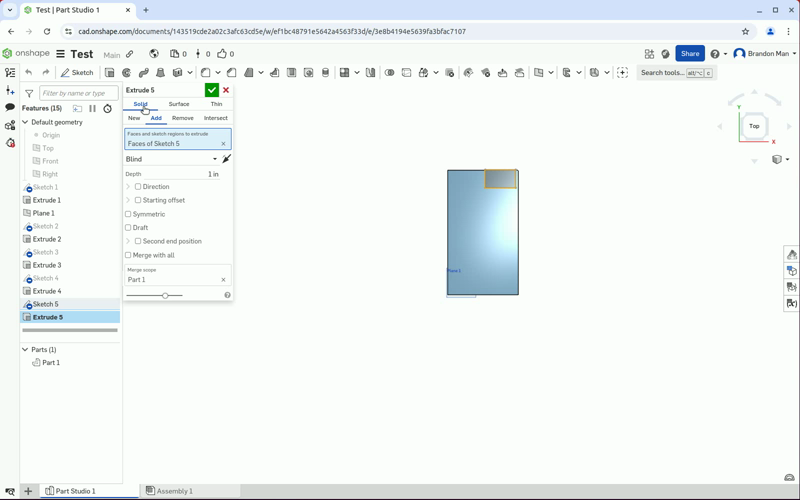
mouse_move(186, 120)
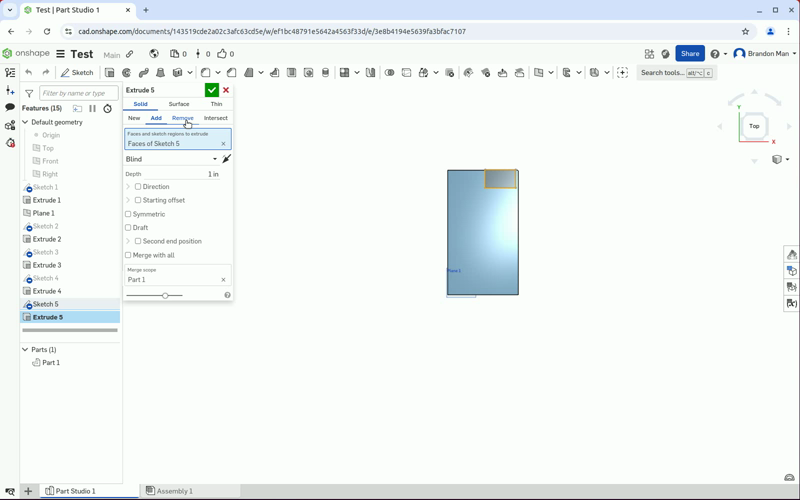
click(186, 120)
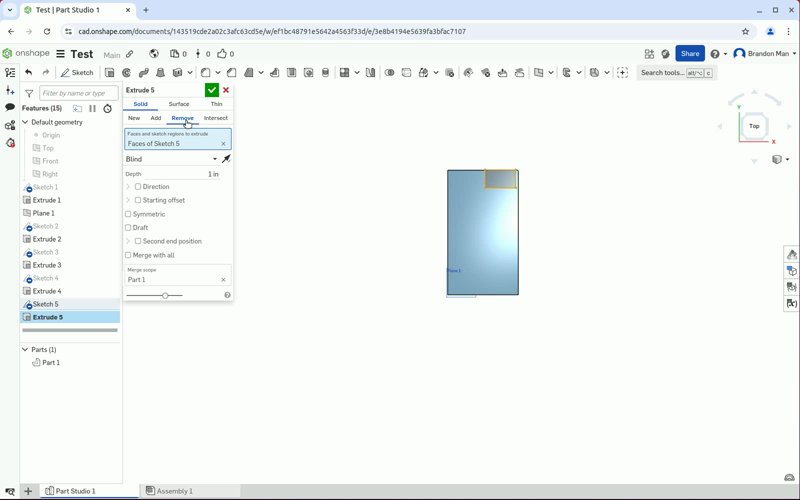
key(tab, 4)
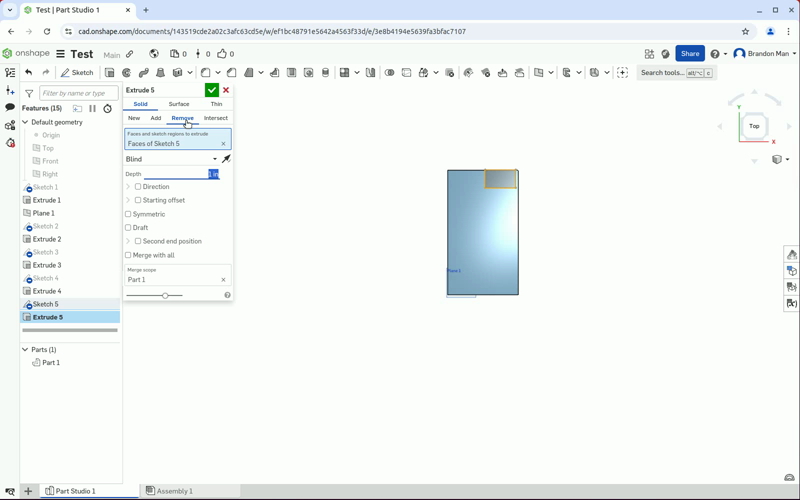
text(0.963)
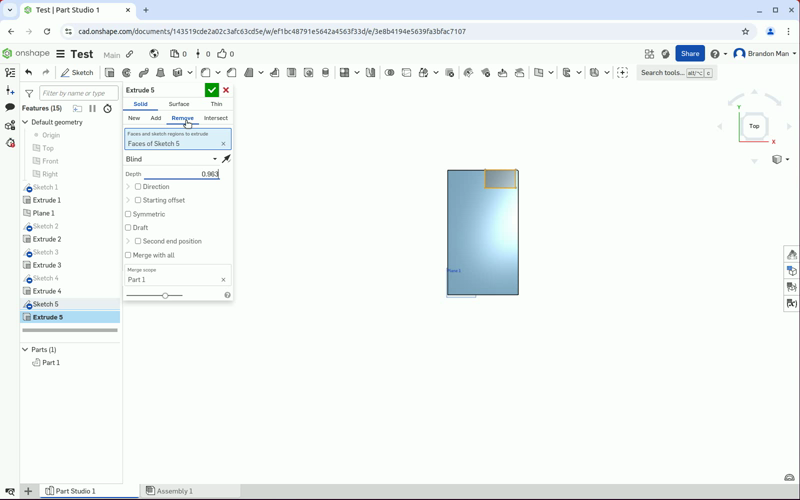
key(tab, 6)
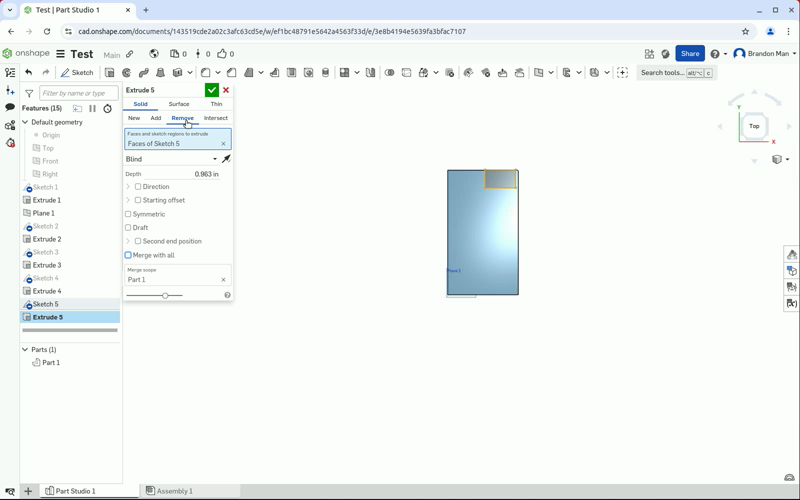
key(space)
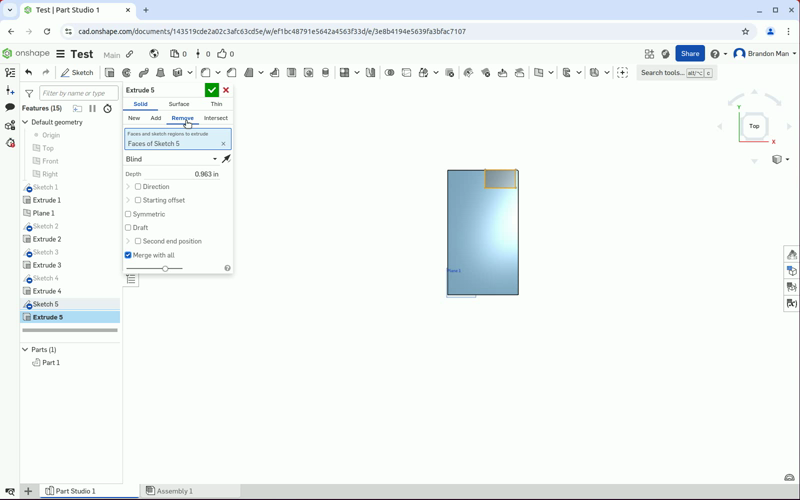
key(enter)
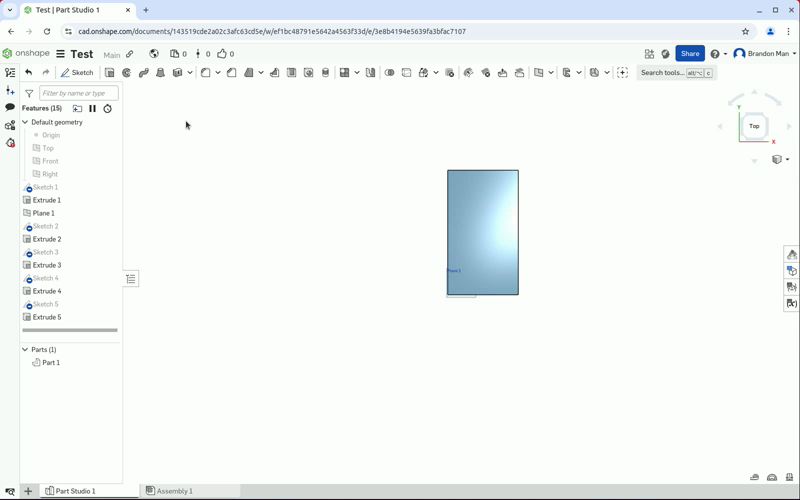
key(shift+h)
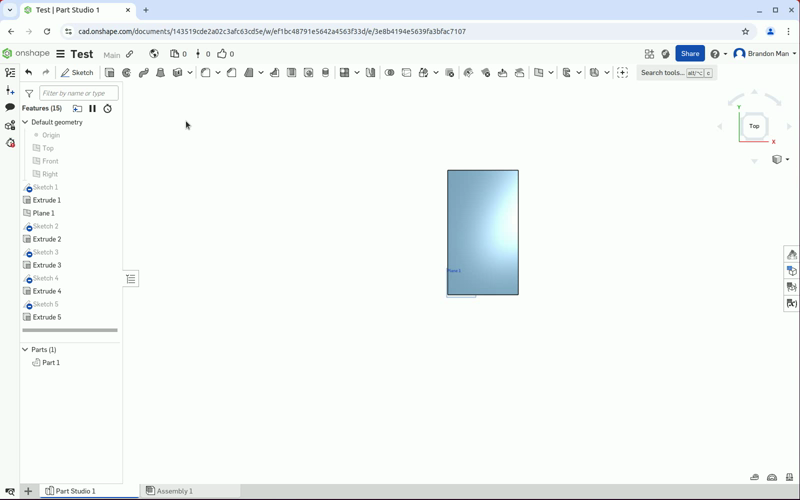
key(shift+h)
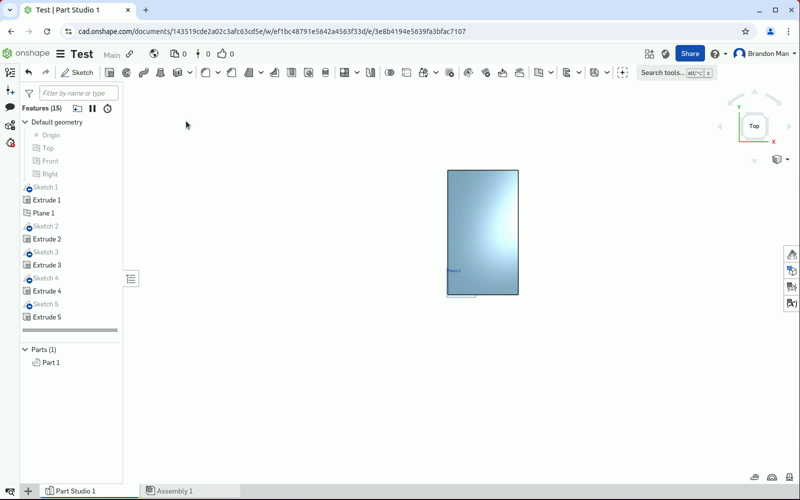
mouse_move(73, 189)
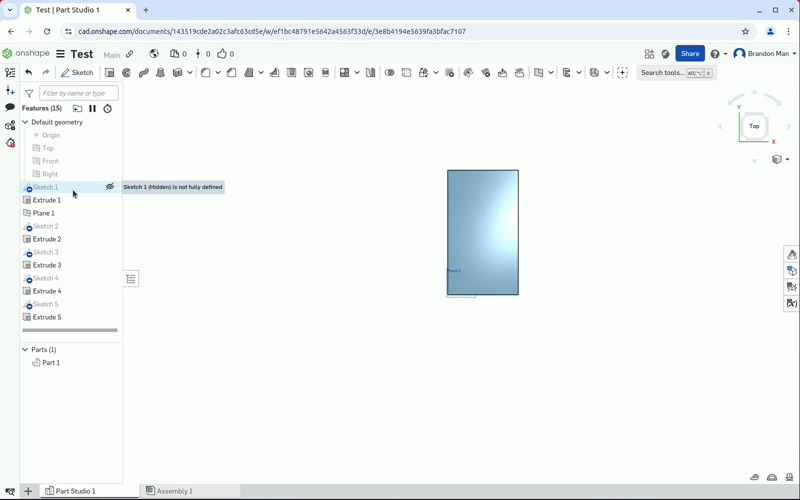
click(73, 189)
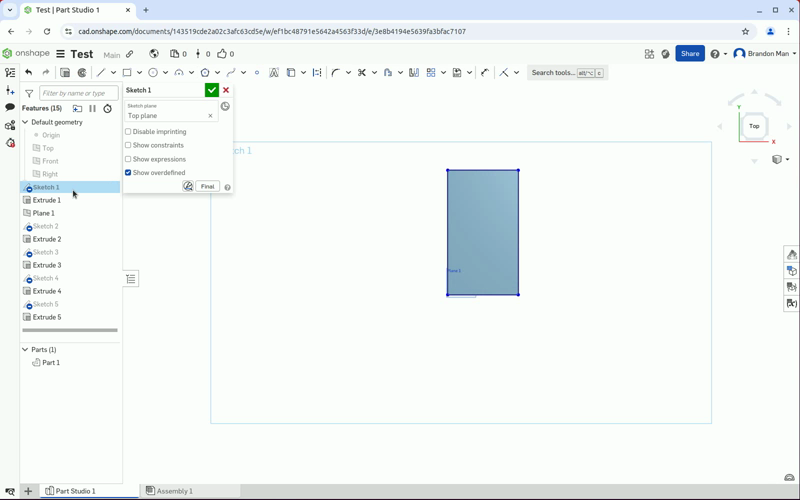
mouse_move(229, 92)
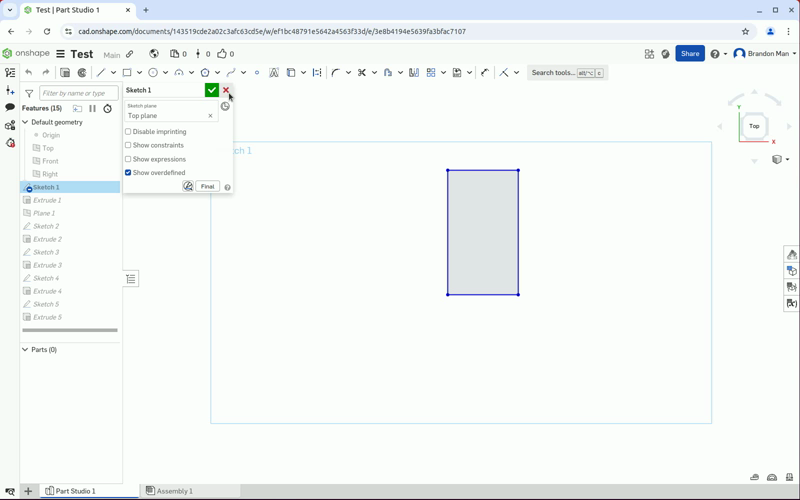
click(229, 92)
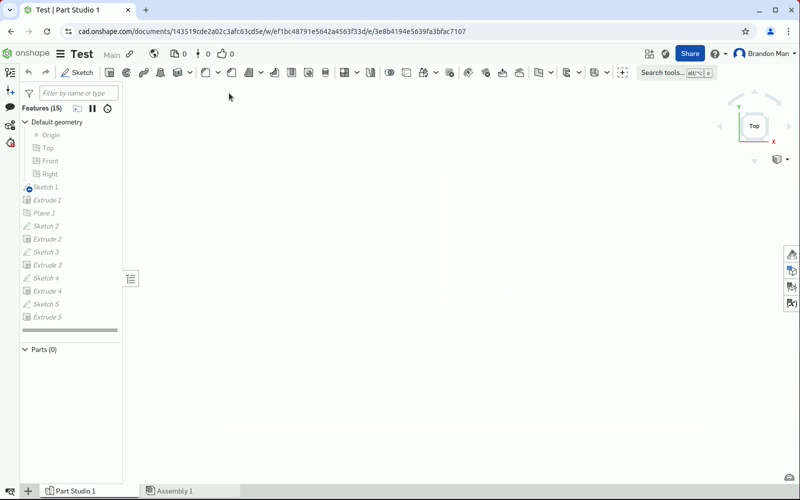
key(shift+s)
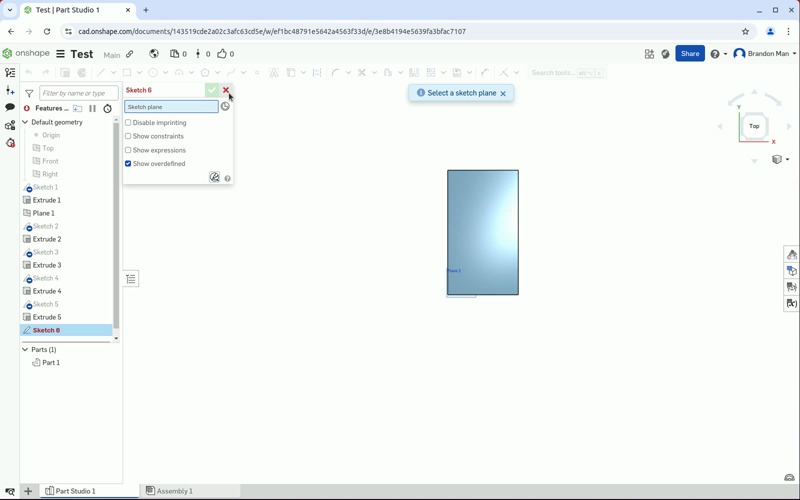
mouse_move(69, 215)
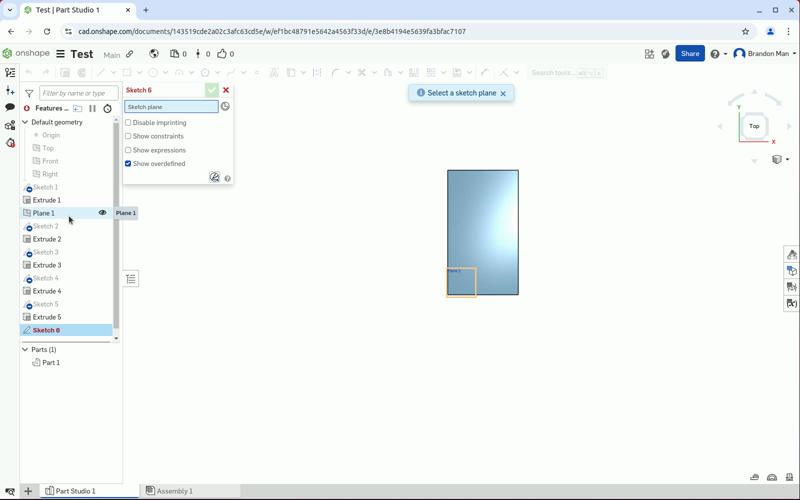
click(69, 215)
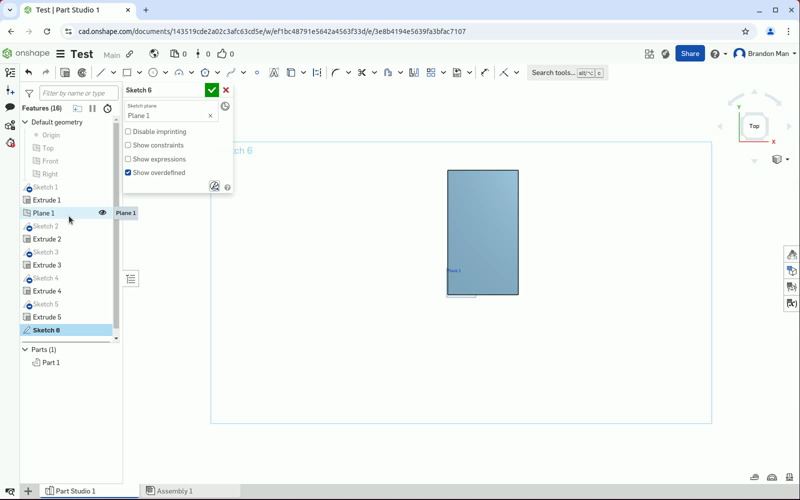
mouse_move(73, 352)
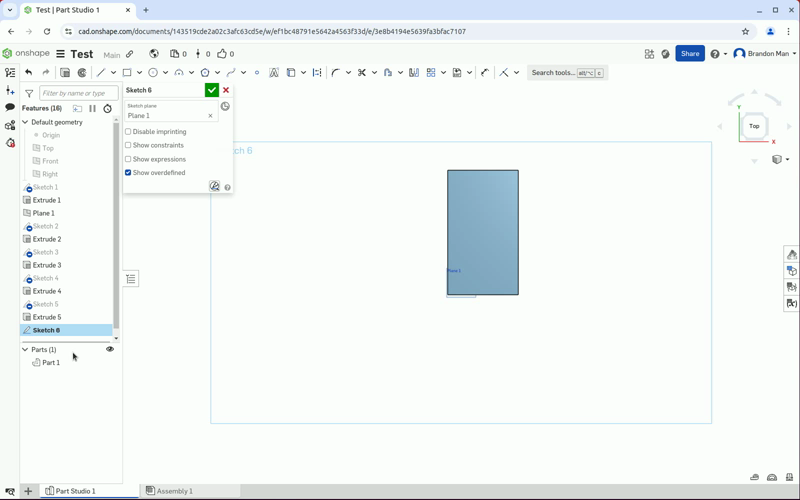
key(y)
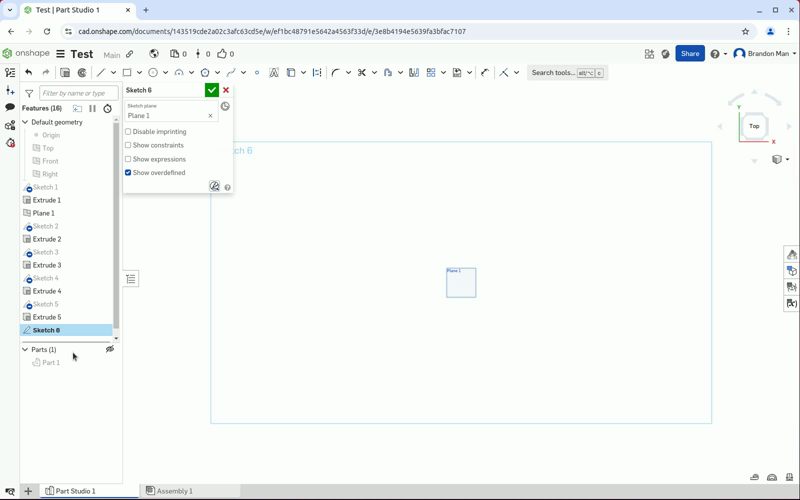
key(l)
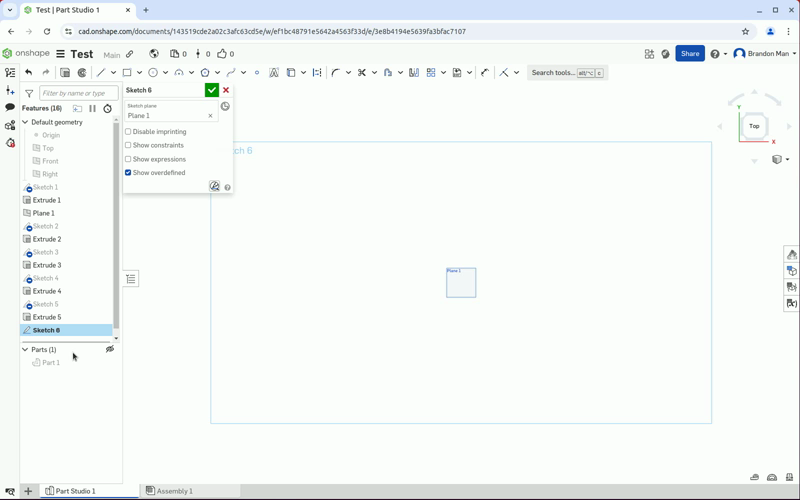
key_down(shift)
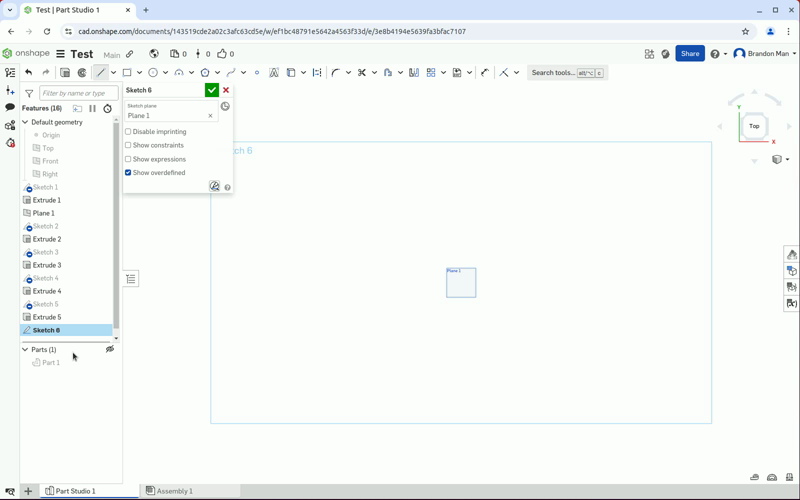
mouse_move(485, 272)
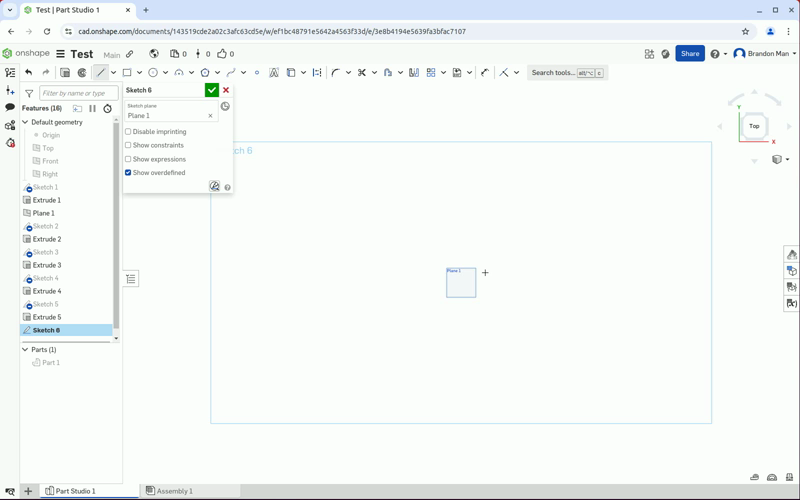
click(485, 272)
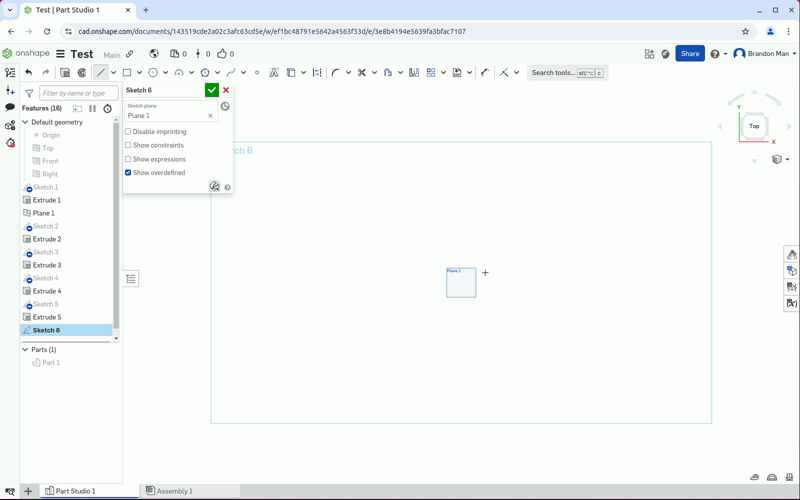
key_up(shift)
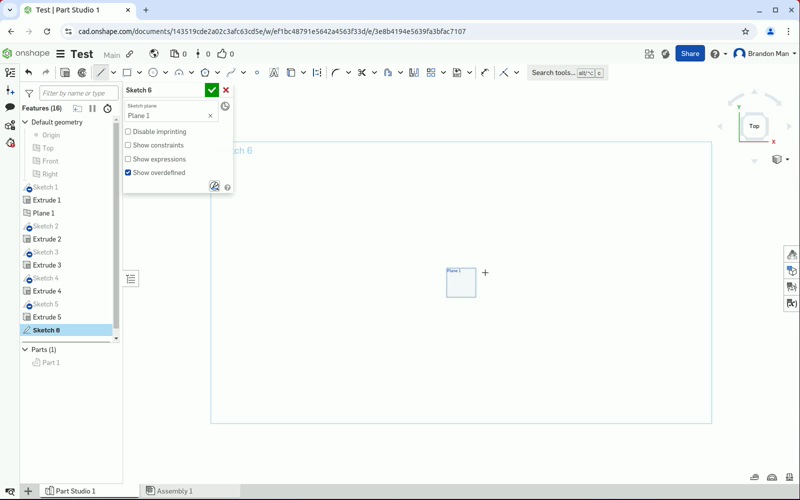
key_down(shift)
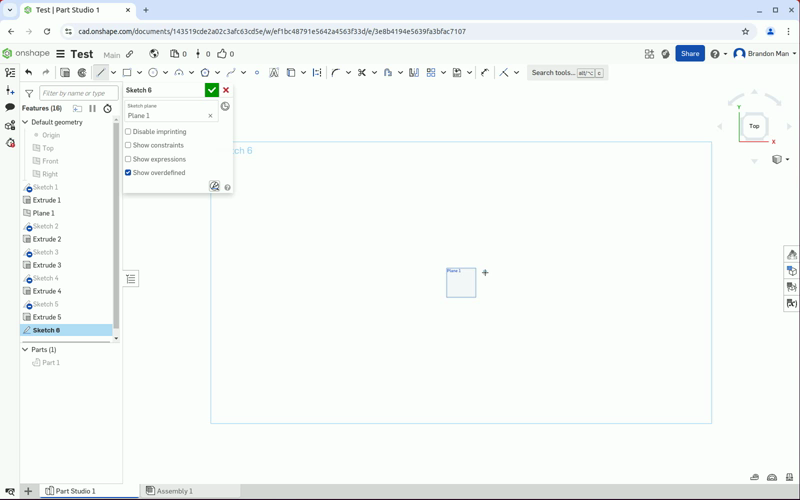
mouse_move(515, 272)
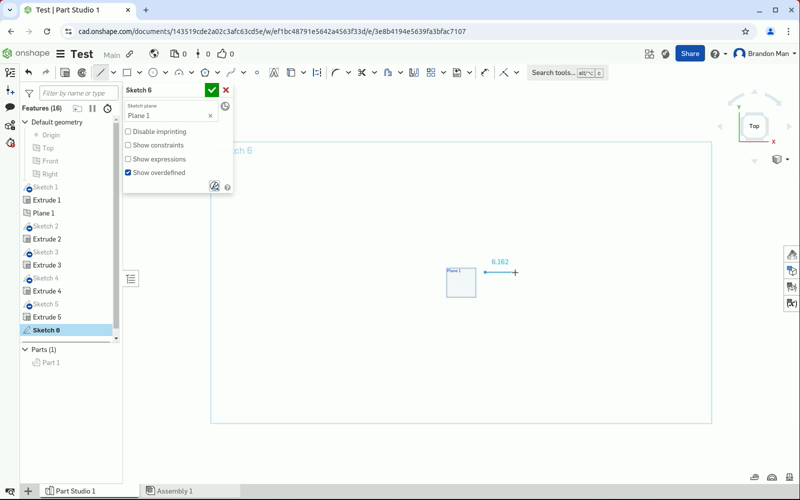
mouse_move(513, 272)
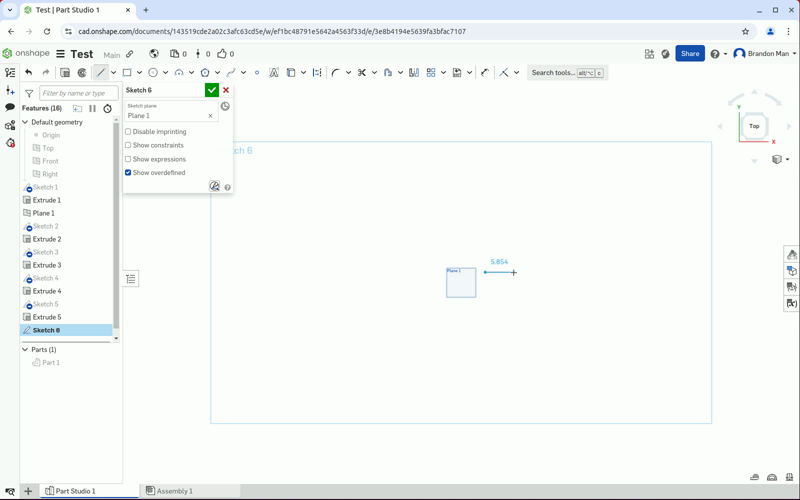
click(513, 272)
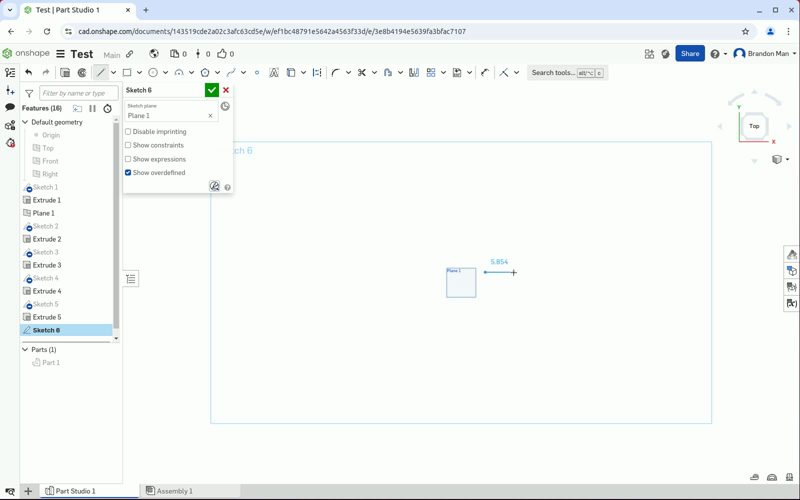
key_up(shift)
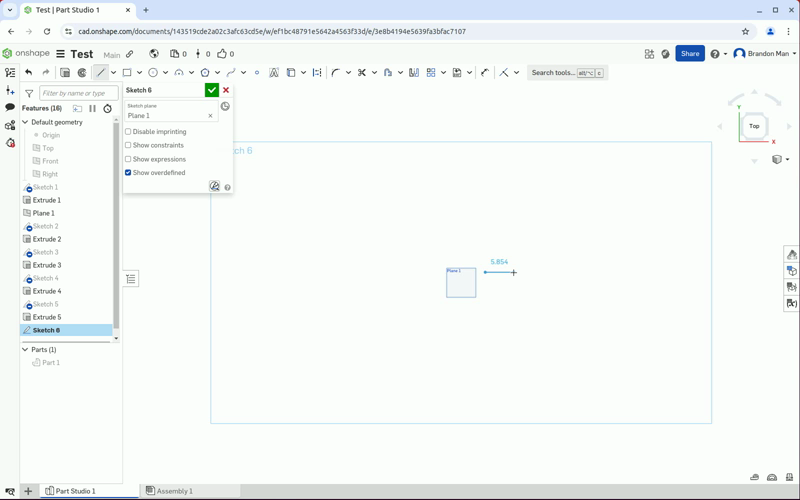
key_down(shift)
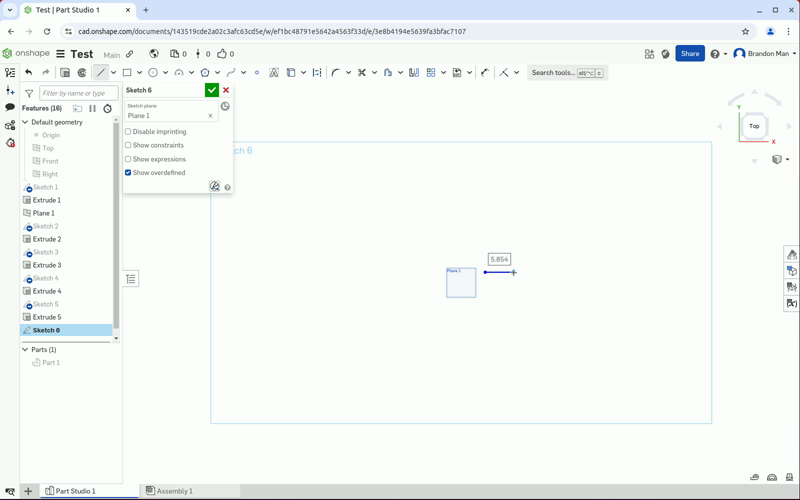
mouse_move(513, 192)
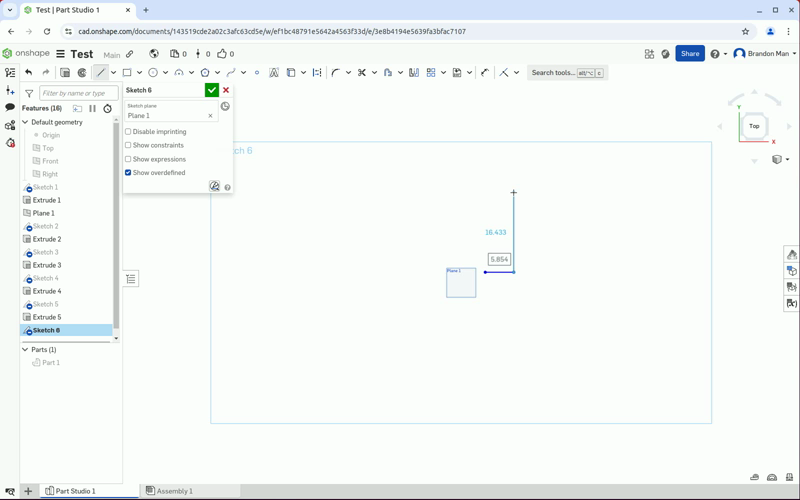
click(513, 192)
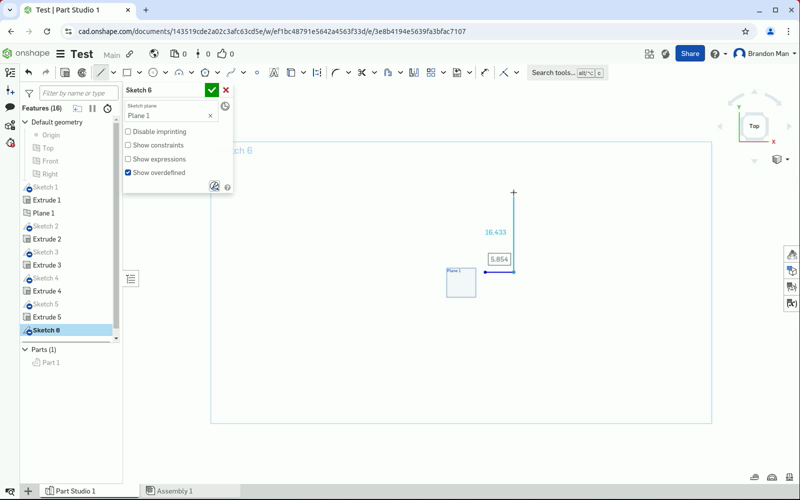
key_up(shift)
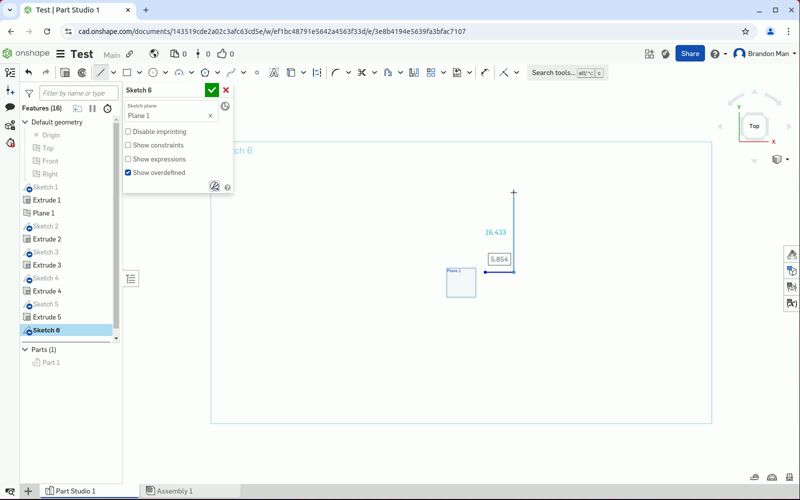
key_down(shift)
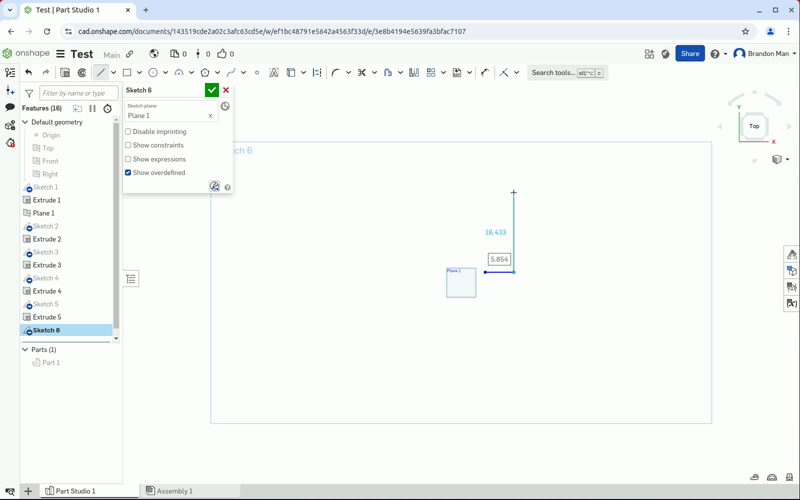
mouse_move(543, 192)
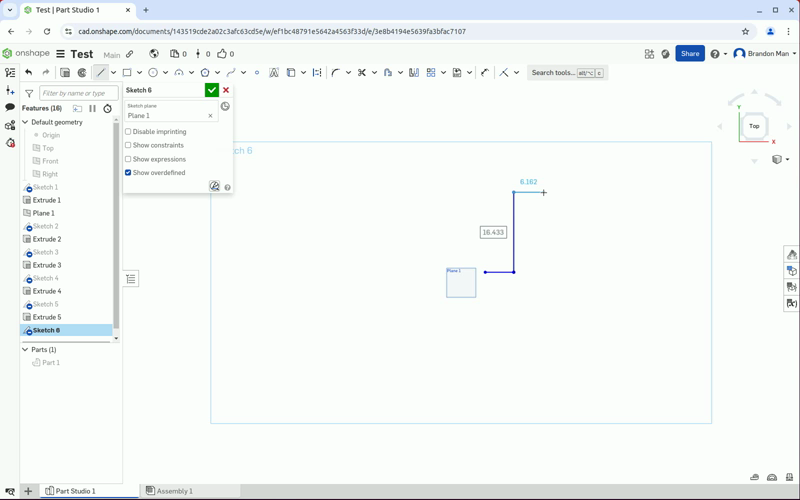
mouse_move(485, 192)
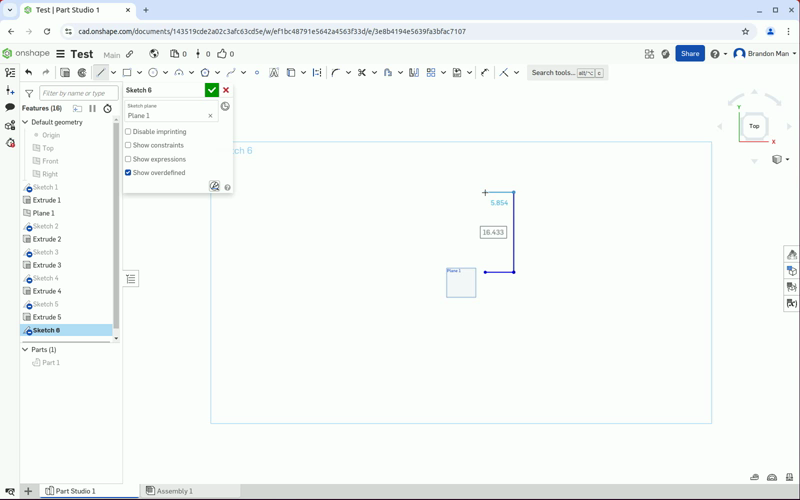
click(485, 192)
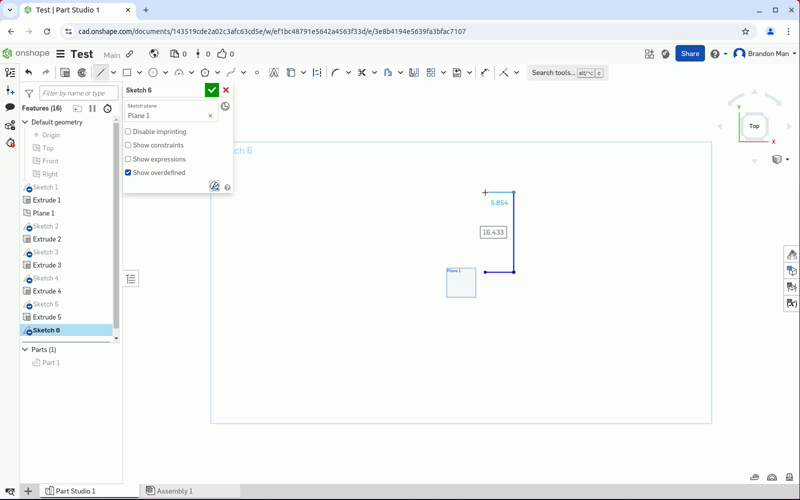
key_up(shift)
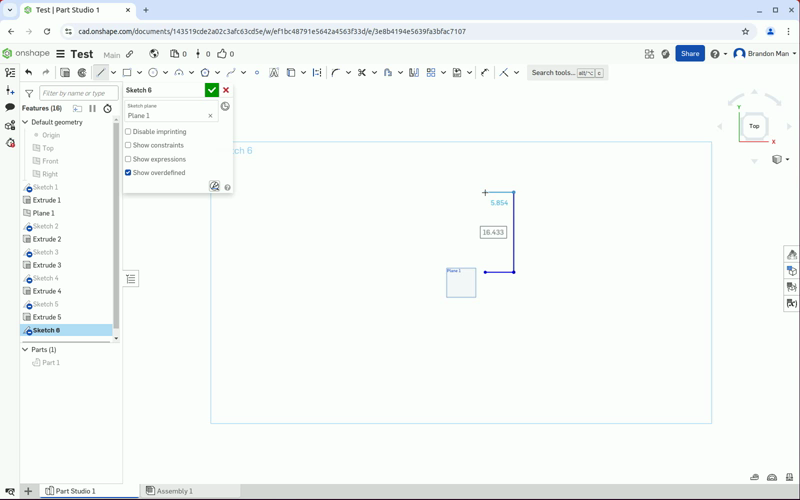
key_down(shift)
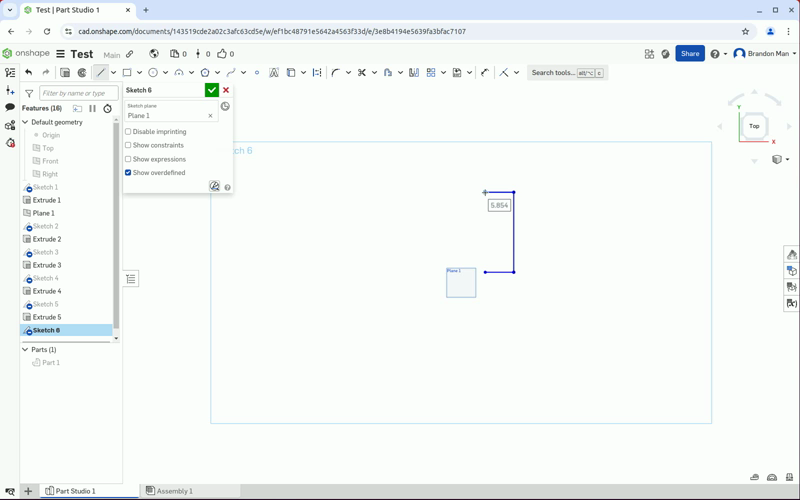
mouse_move(485, 272)
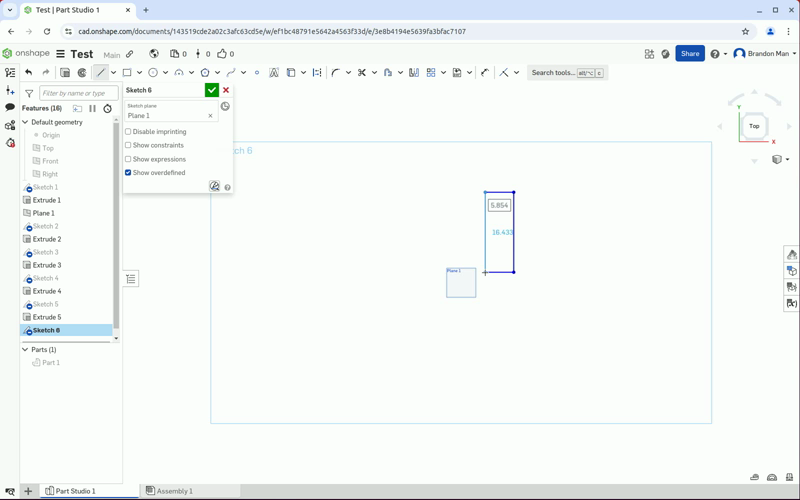
key_up(shift)
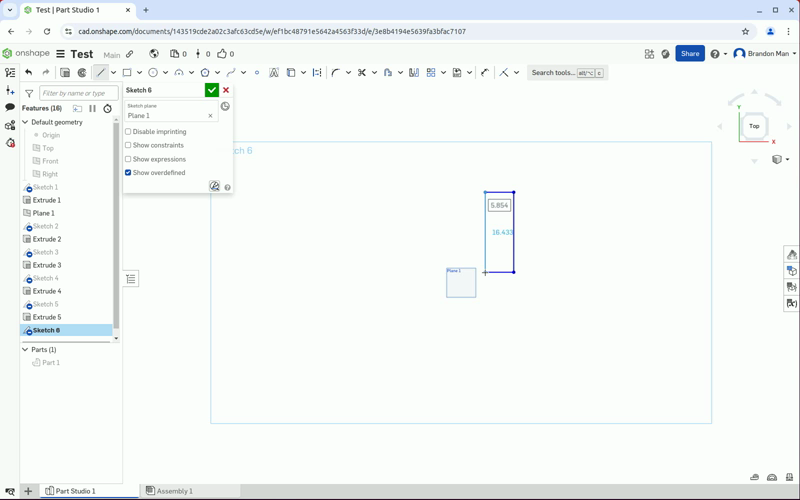
click(485, 272)
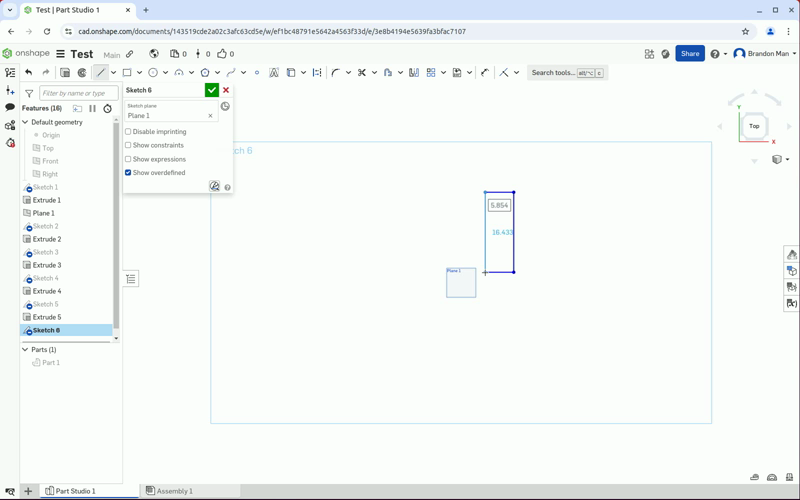
key(esc)
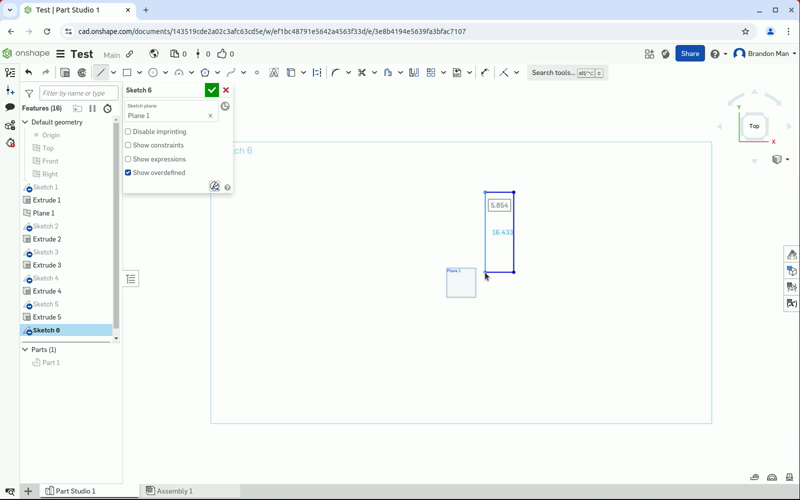
mouse_move(496, 219)
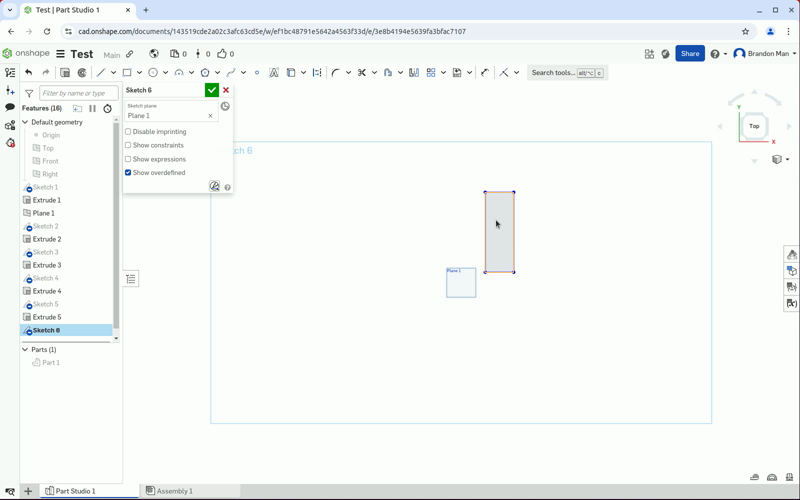
click(496, 219)
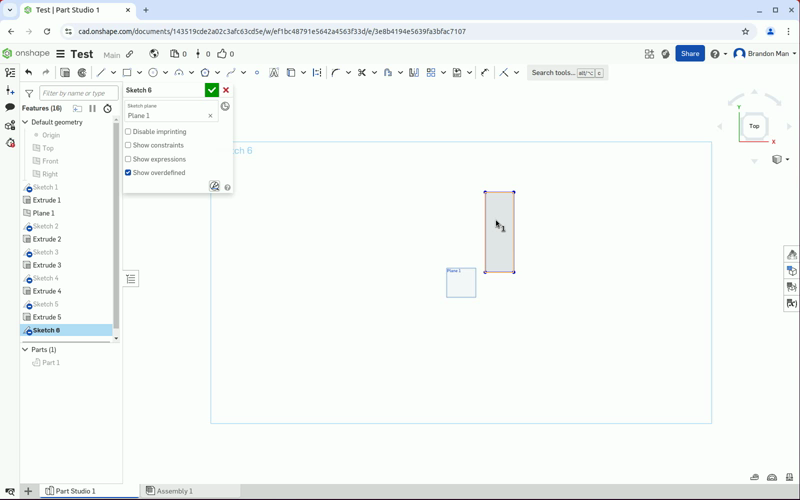
mouse_move(73, 352)
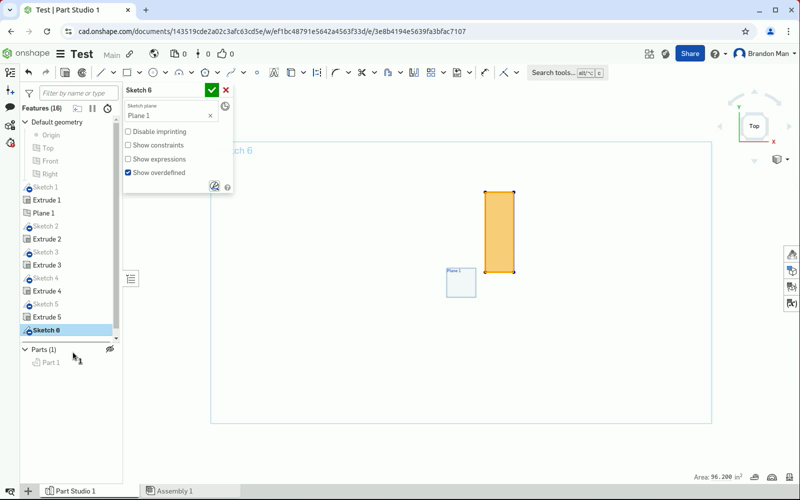
key(shift+y)
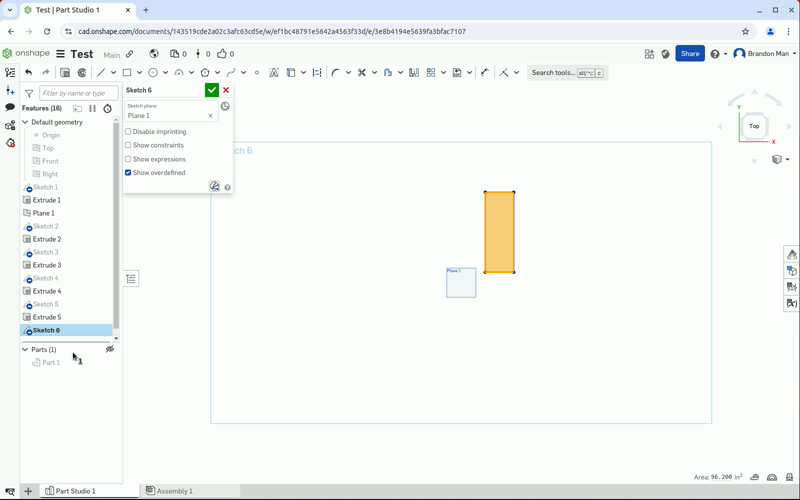
key(shift+e)
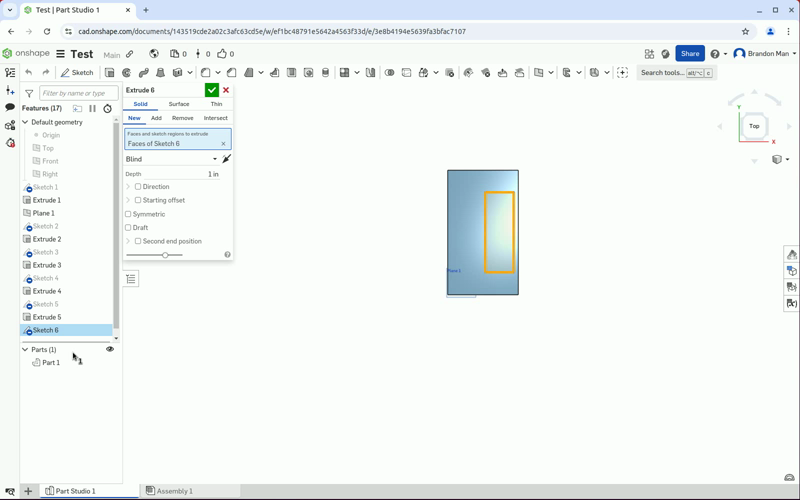
mouse_move(143, 106)
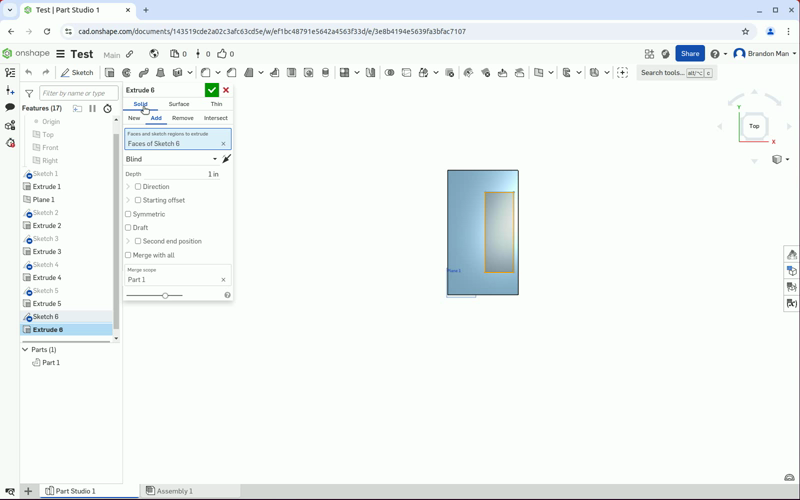
click(143, 106)
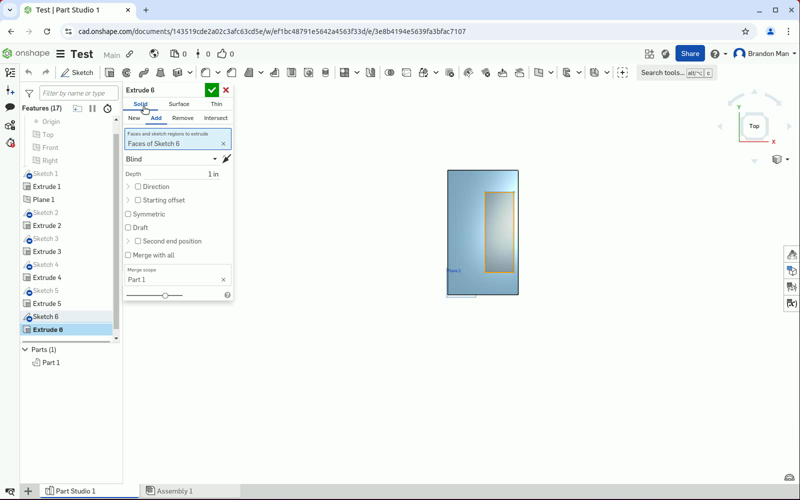
mouse_move(186, 120)
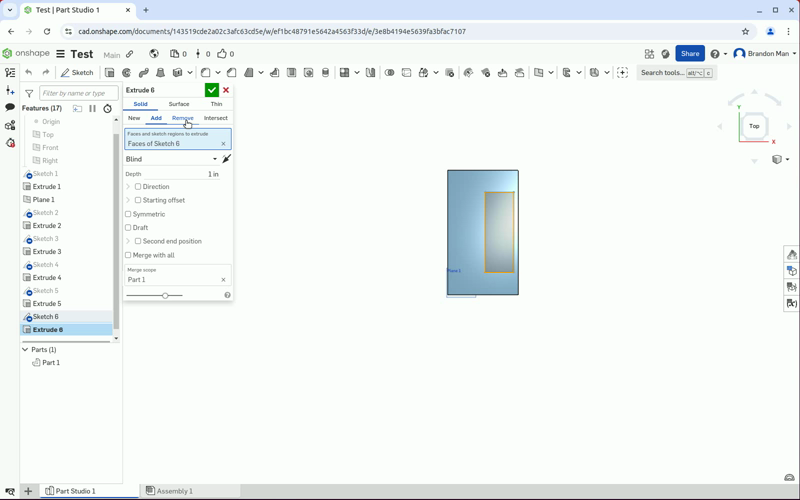
click(186, 120)
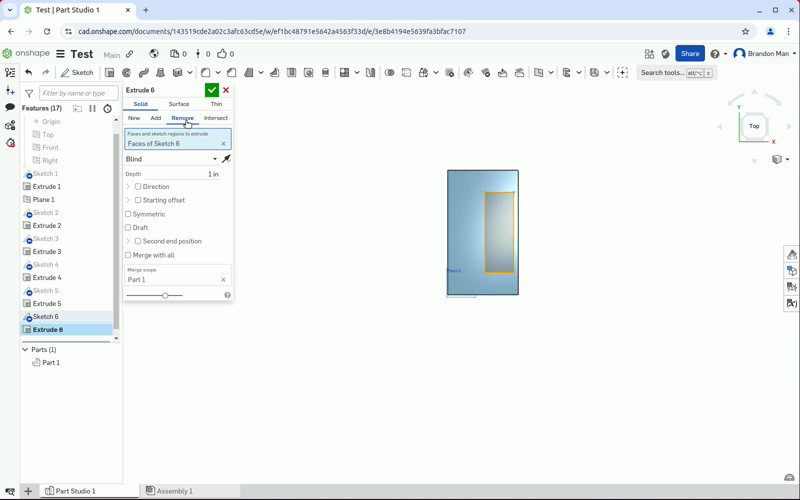
key(tab, 4)
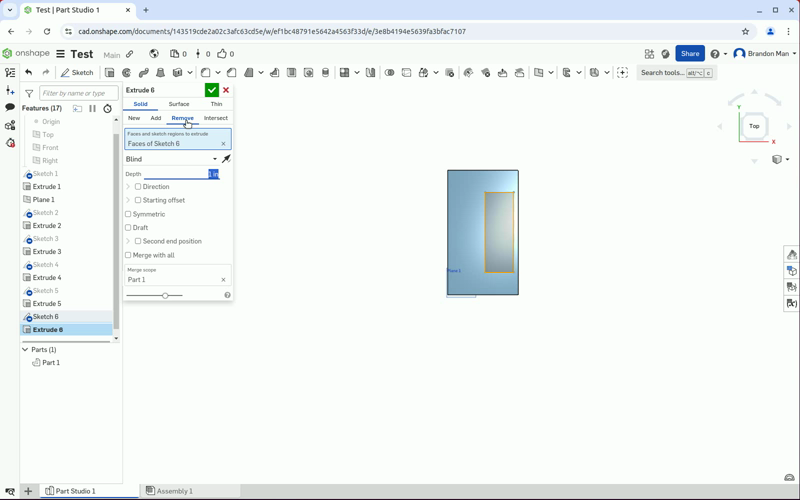
text(0.963)
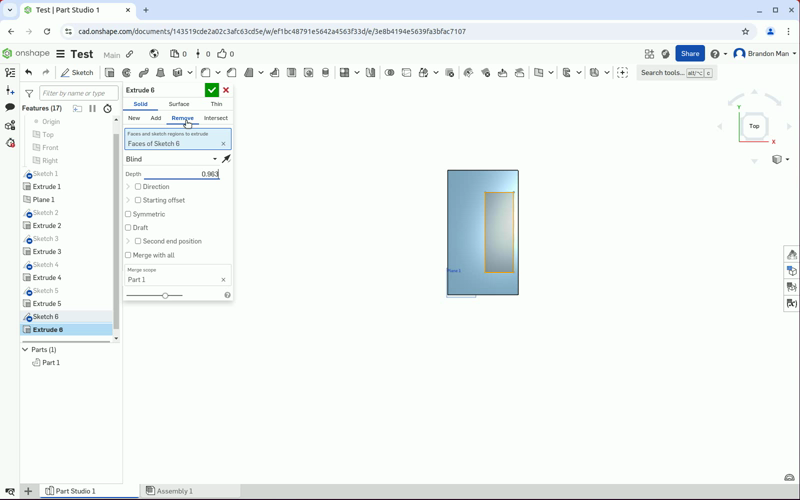
key(tab, 6)
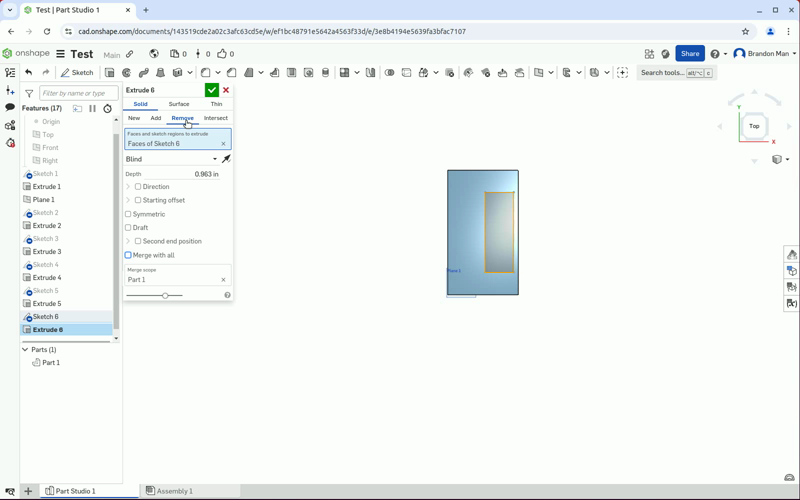
key(space)
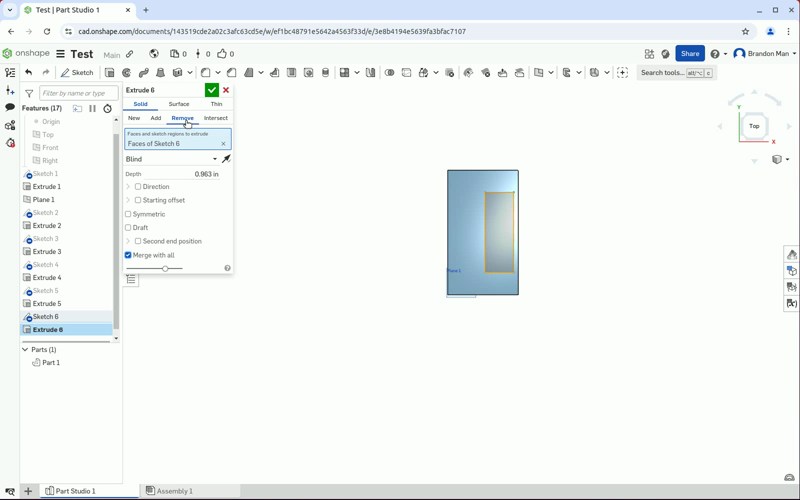
key(enter)
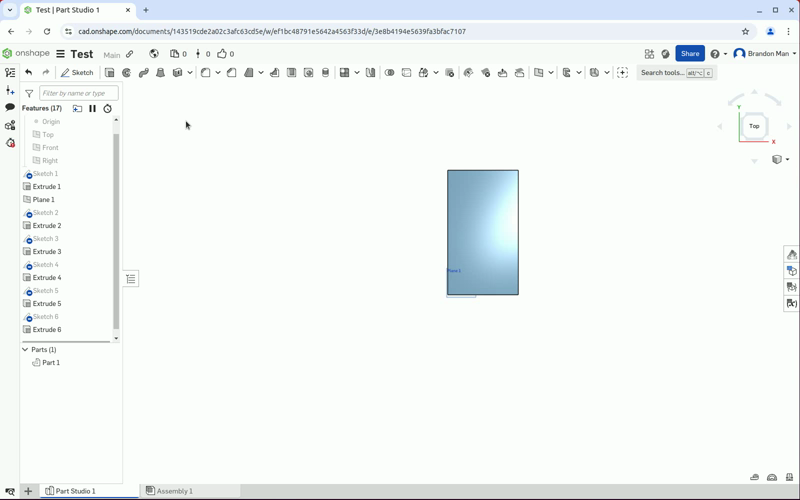
key(shift+h)
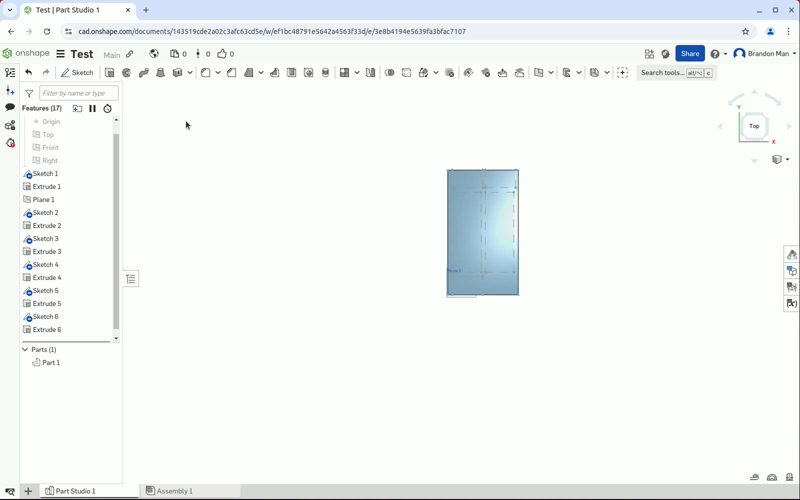
key(shift+h)
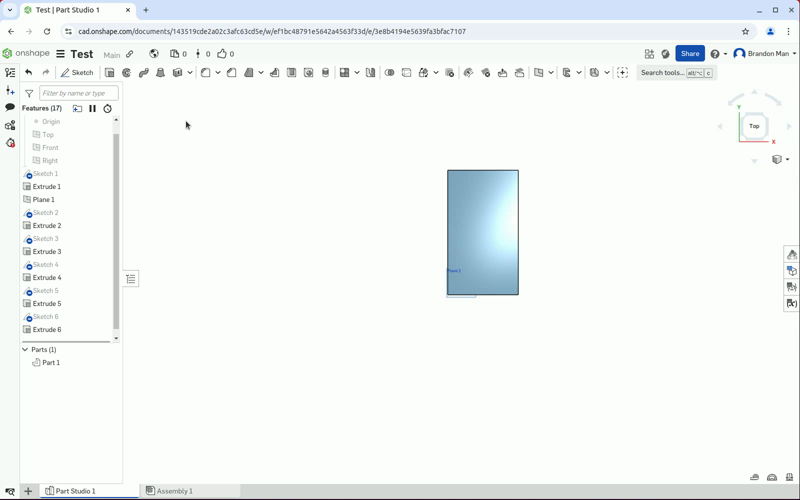
mouse_move(69, 176)
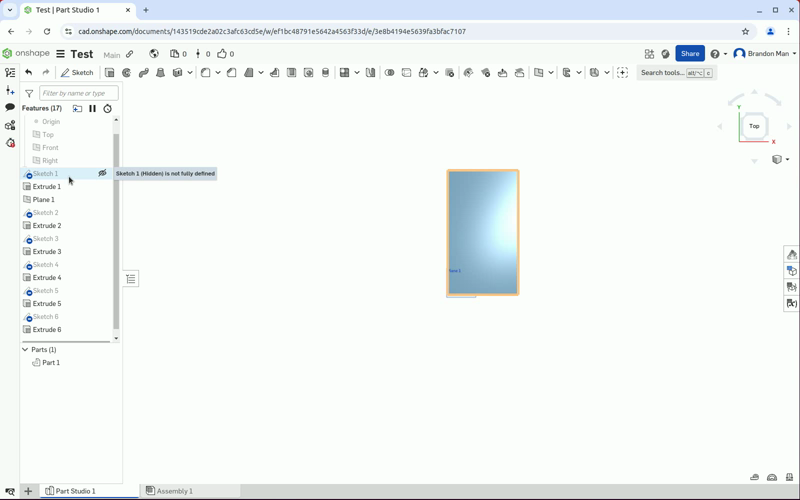
click(69, 176)
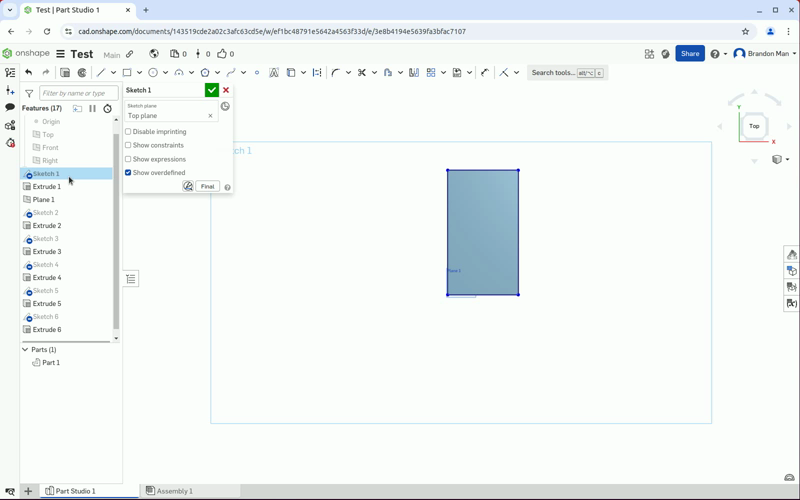
mouse_move(229, 92)
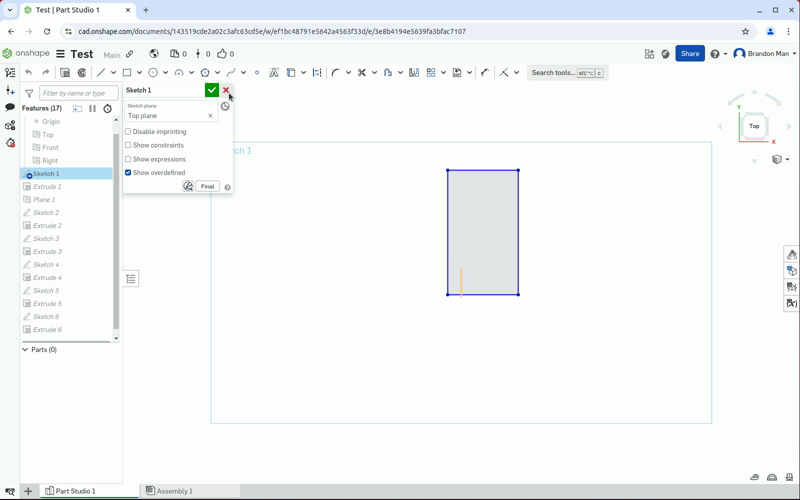
click(229, 92)
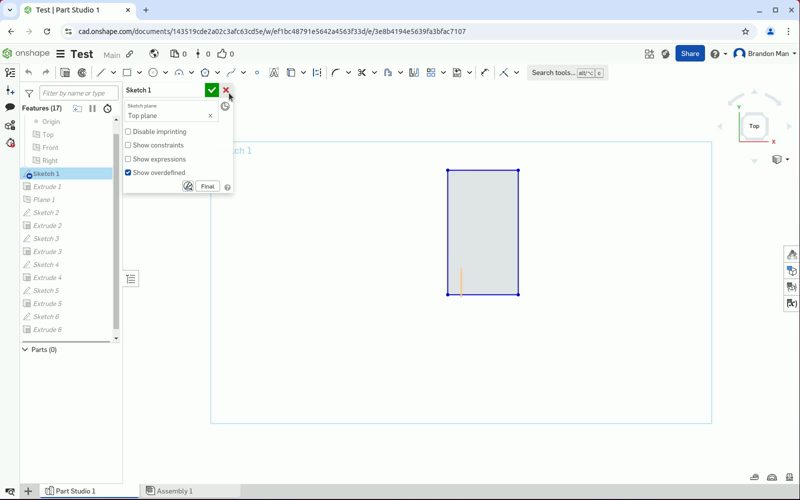
key(shift+s)
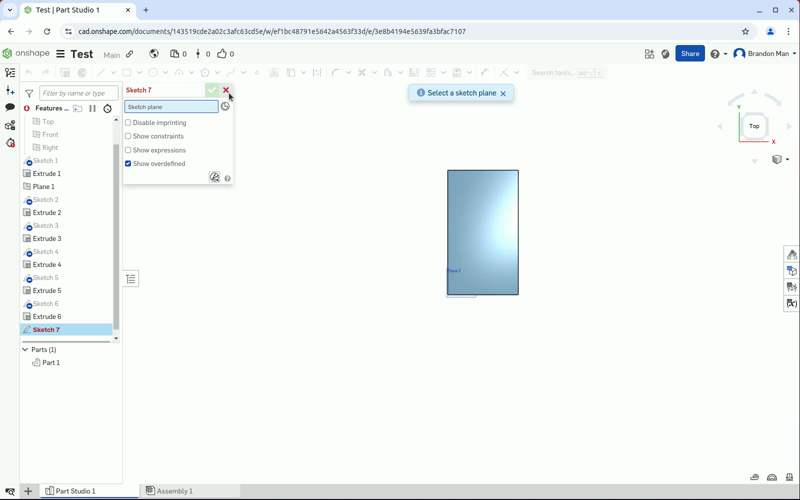
mouse_move(69, 189)
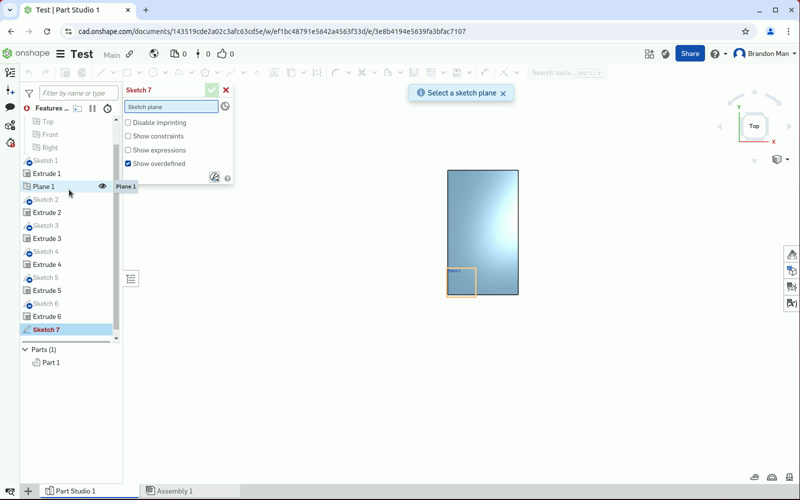
click(69, 189)
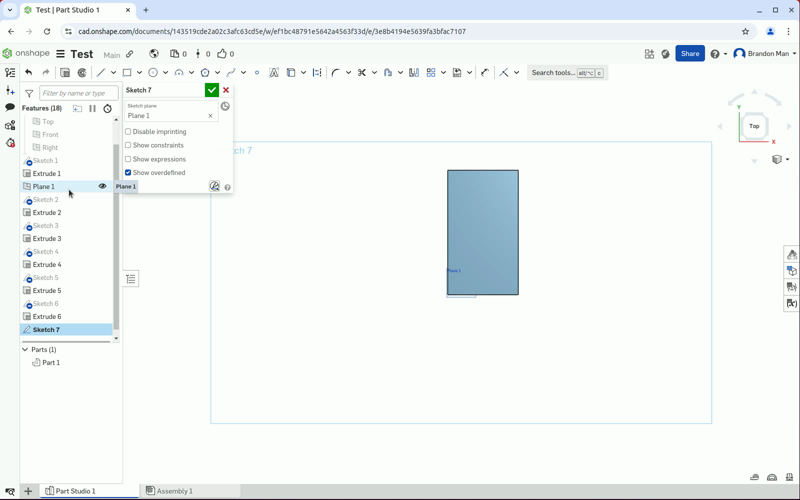
mouse_move(73, 352)
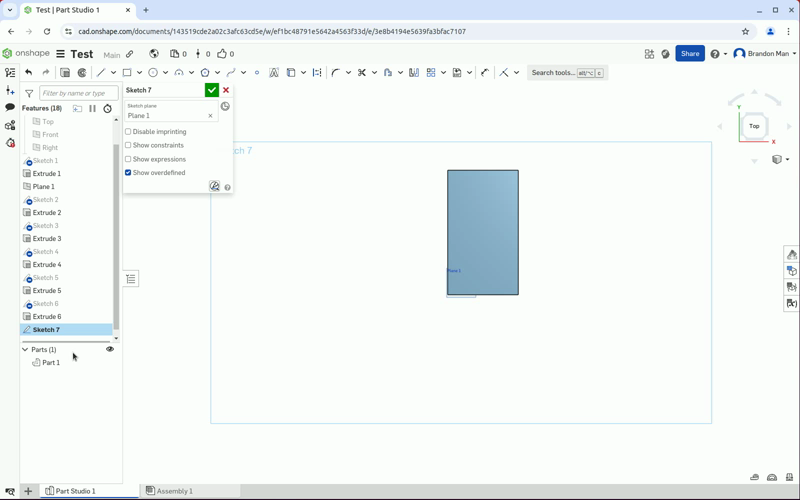
key(y)
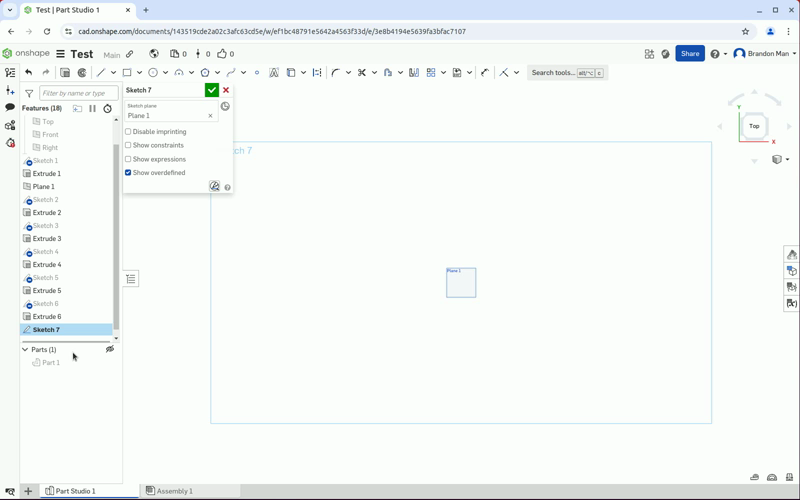
key(l)
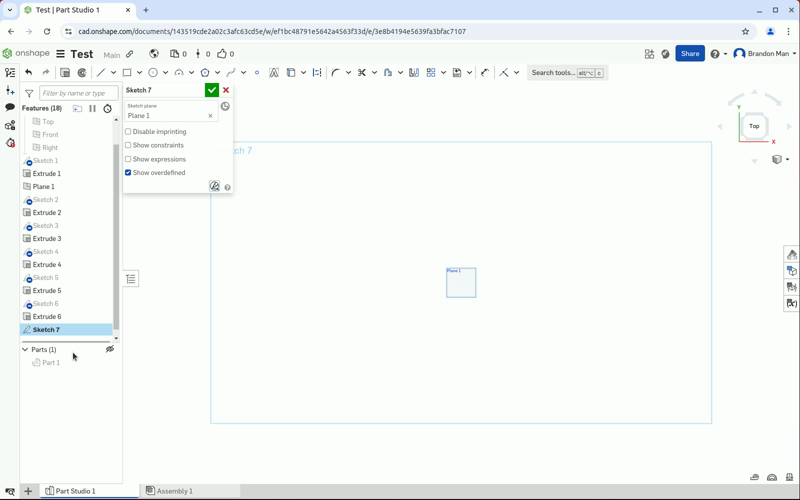
key_down(shift)
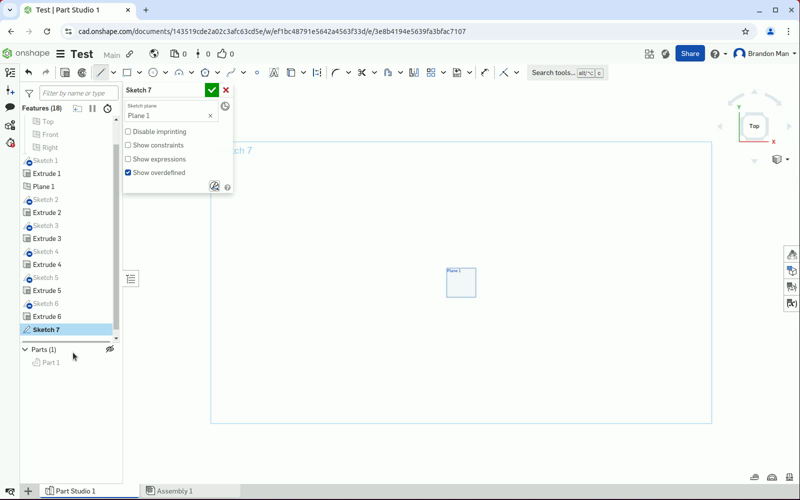
mouse_move(485, 294)
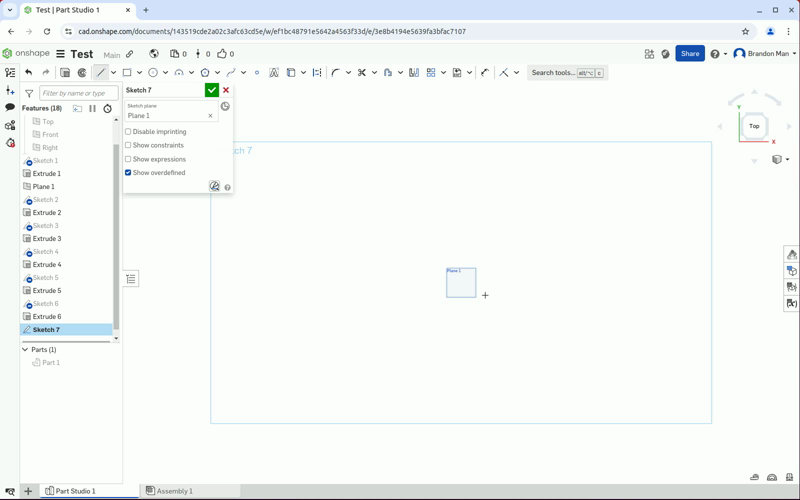
click(485, 294)
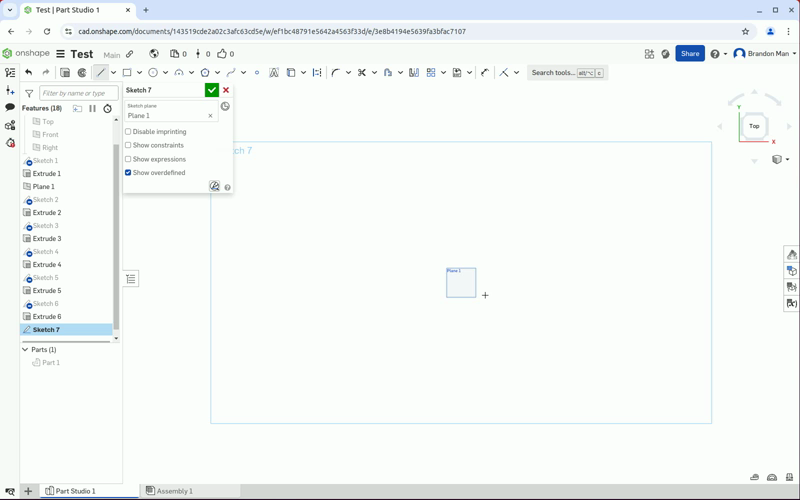
key_up(shift)
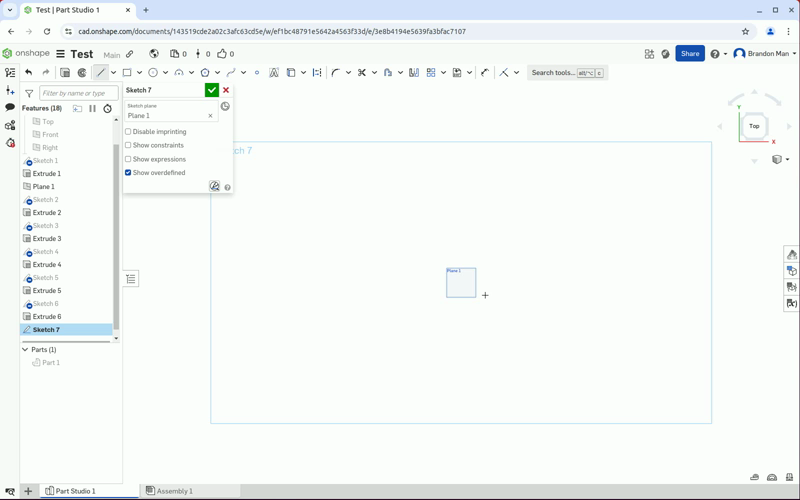
key_down(shift)
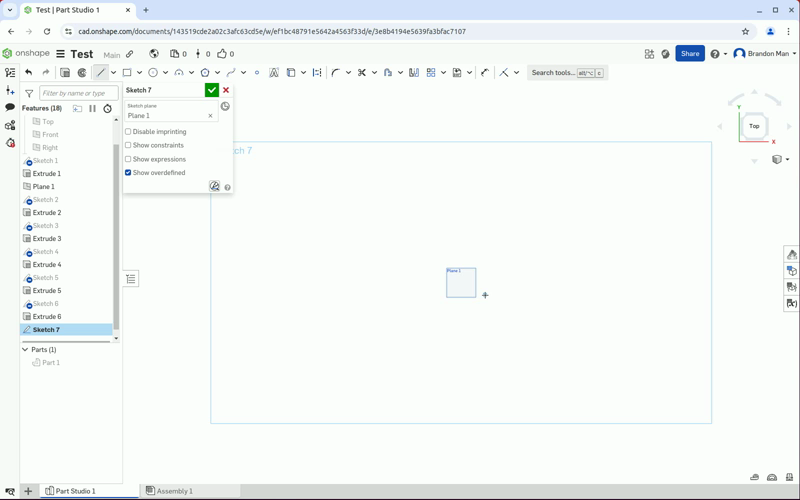
mouse_move(515, 294)
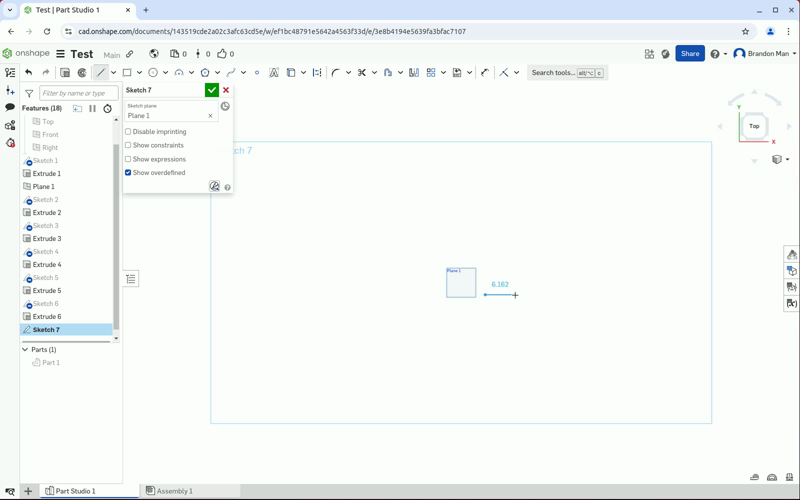
mouse_move(515, 294)
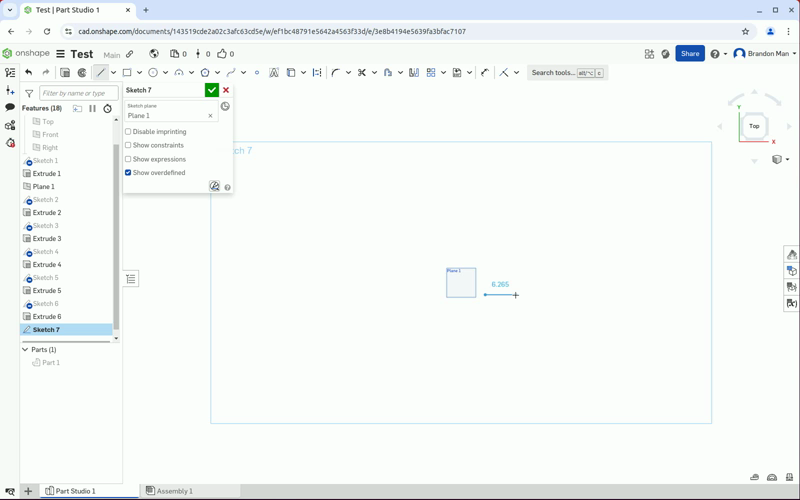
click(515, 294)
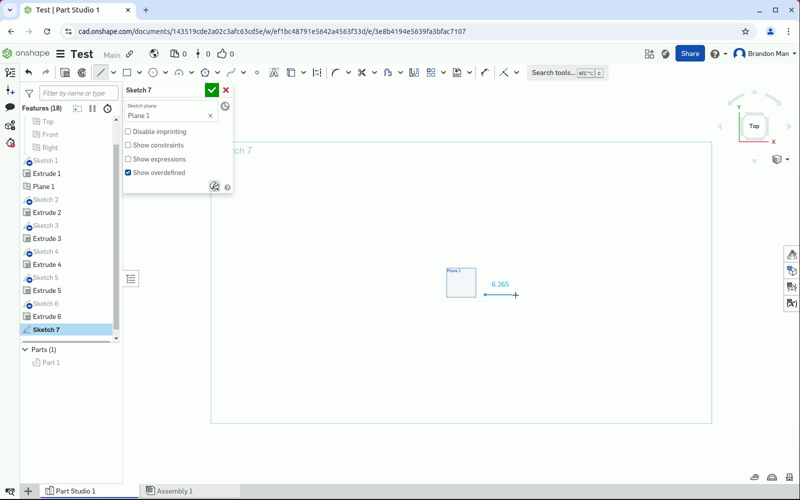
key_up(shift)
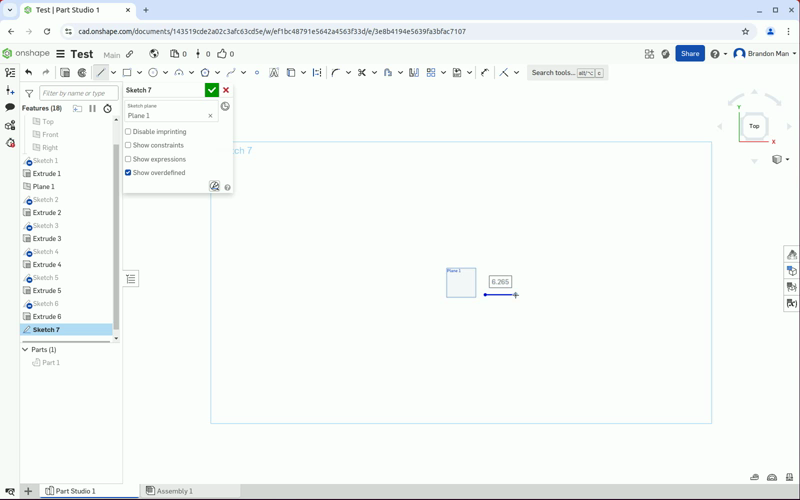
key_down(shift)
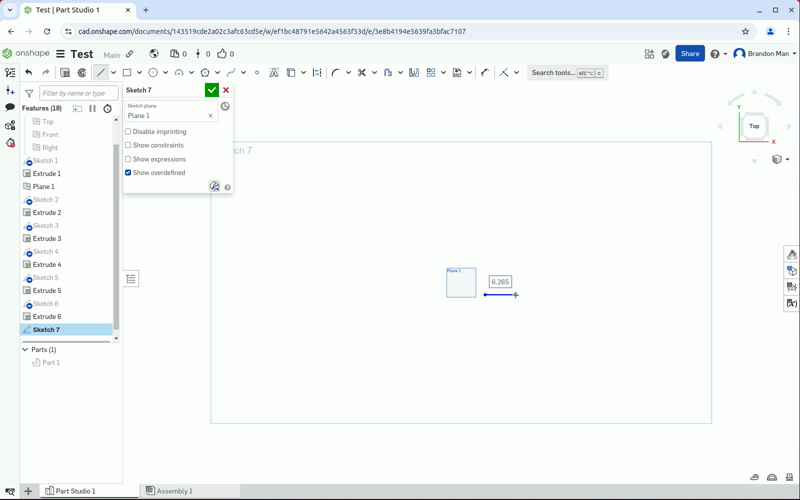
mouse_move(545, 294)
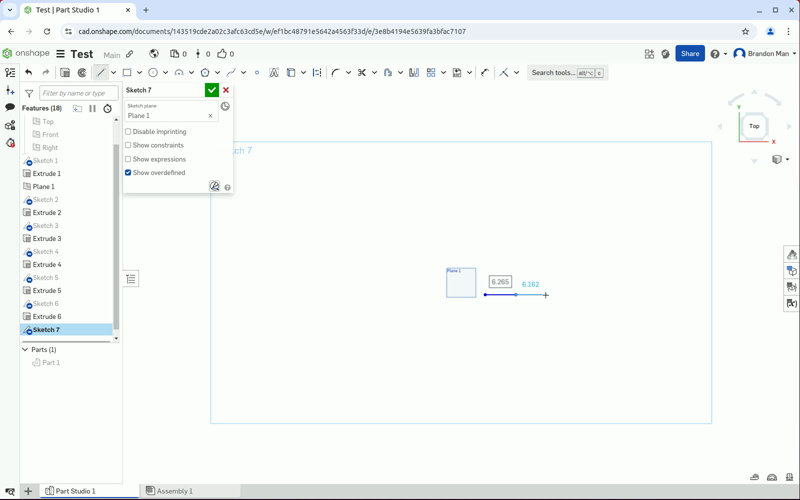
mouse_move(515, 276)
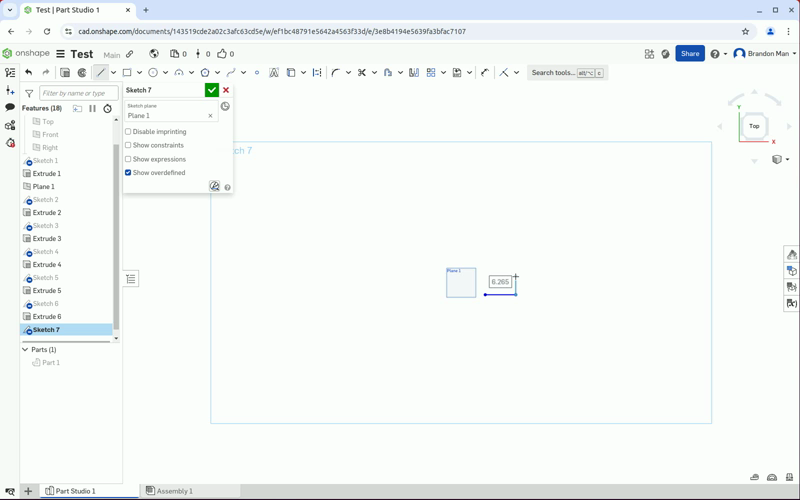
click(515, 276)
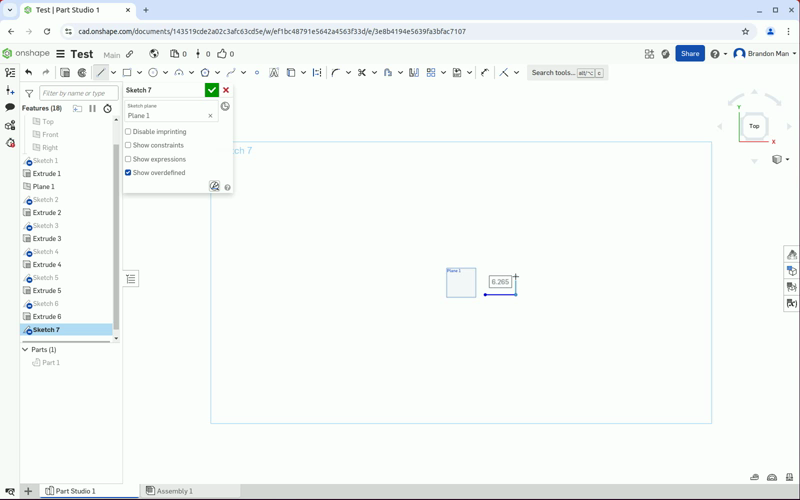
key_up(shift)
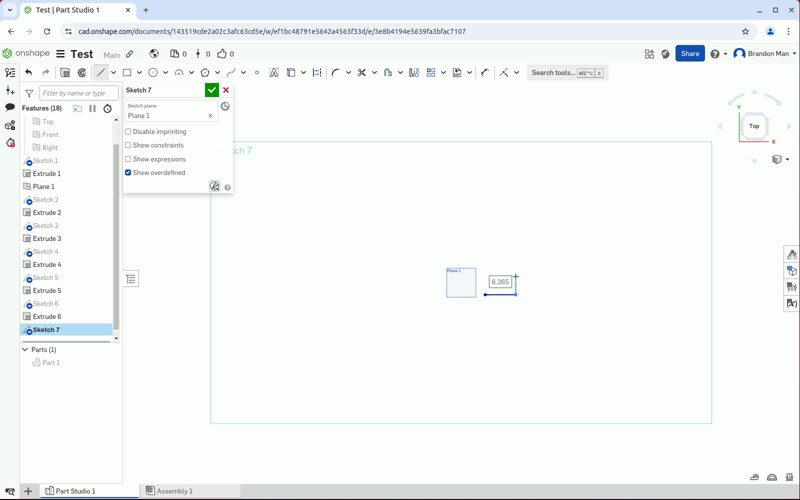
key_down(shift)
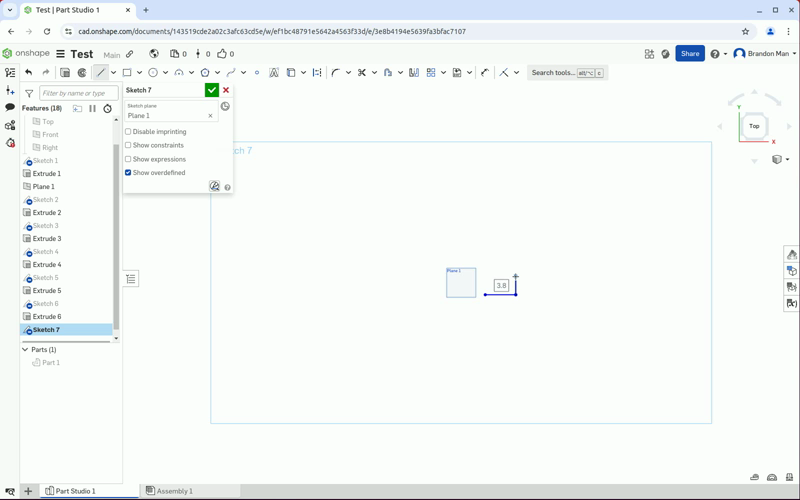
mouse_move(545, 276)
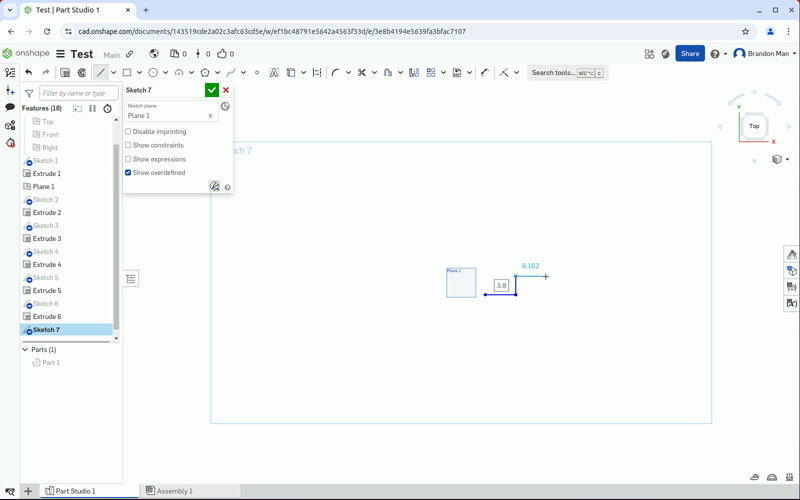
mouse_move(485, 276)
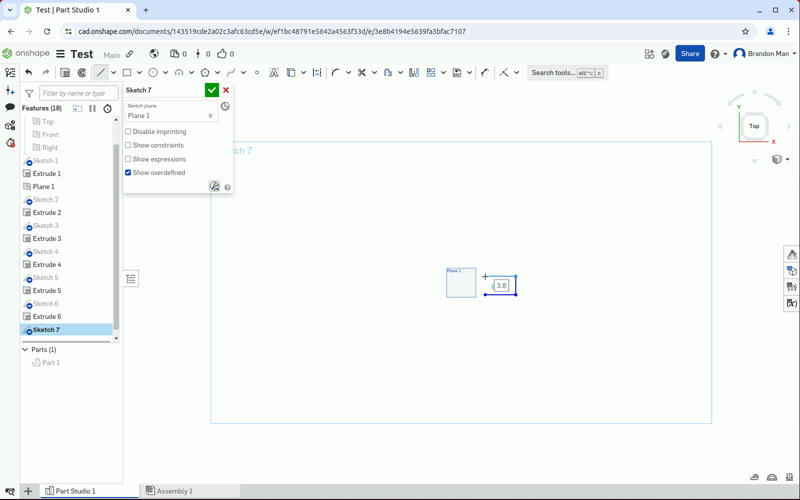
click(485, 276)
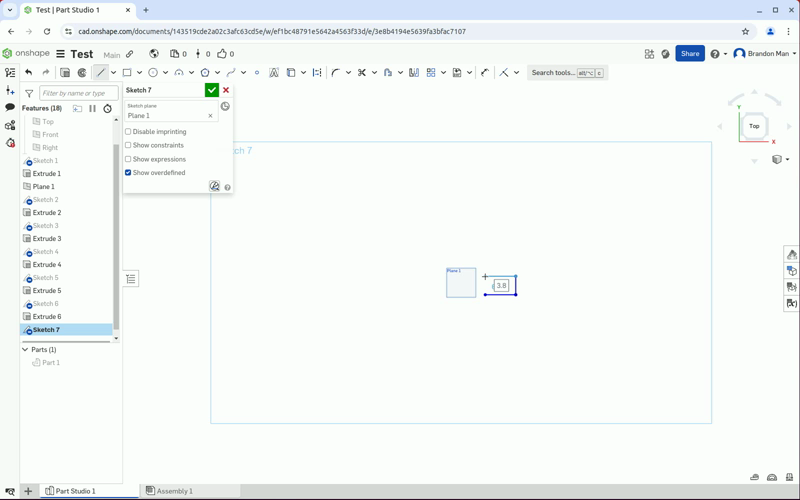
key_up(shift)
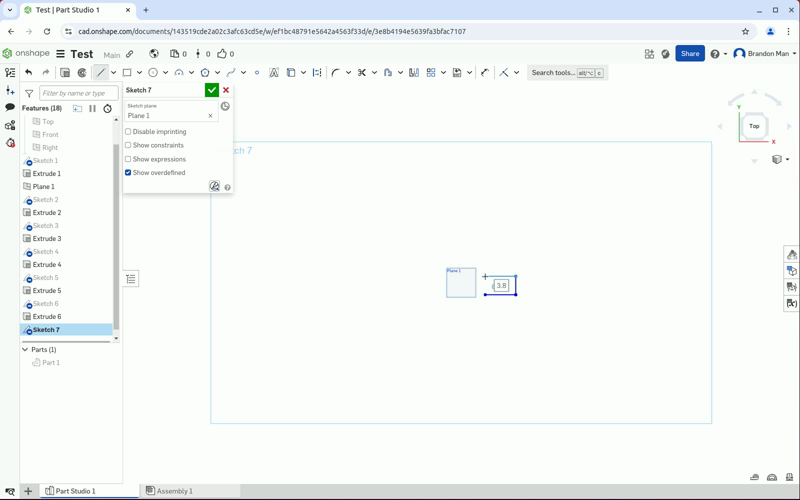
mouse_move(515, 276)
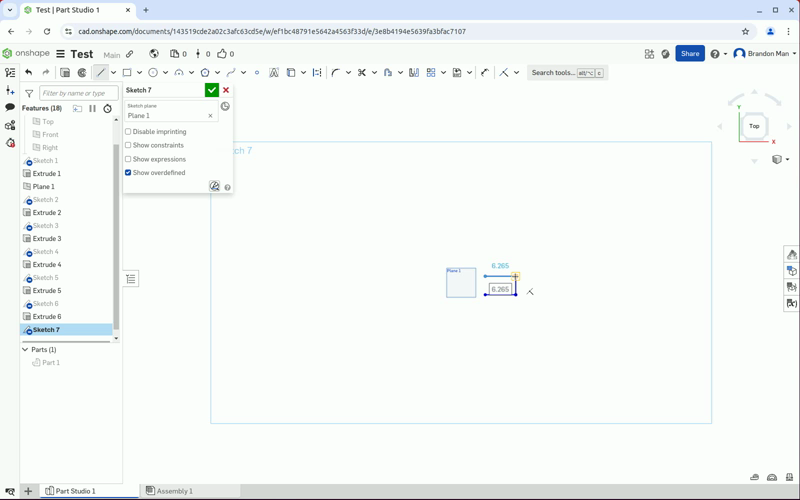
key_down(shift)
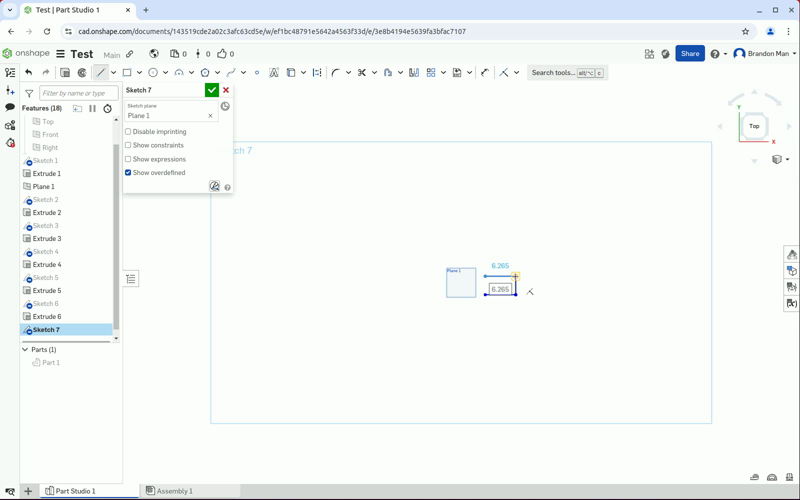
mouse_move(485, 294)
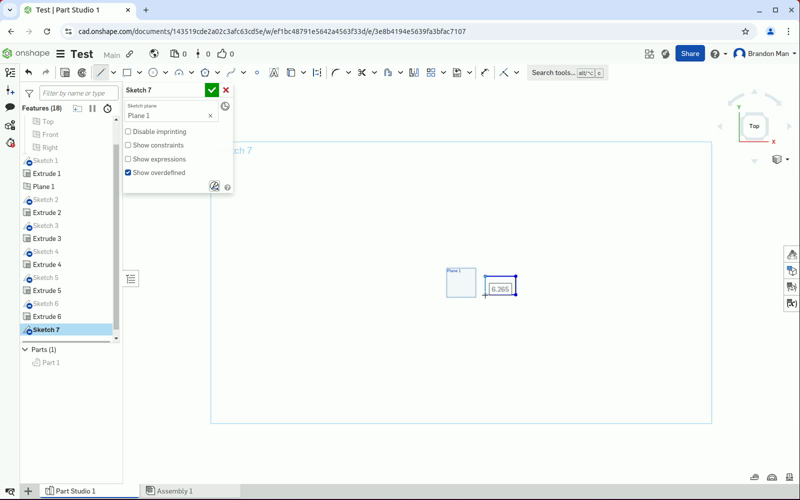
key_up(shift)
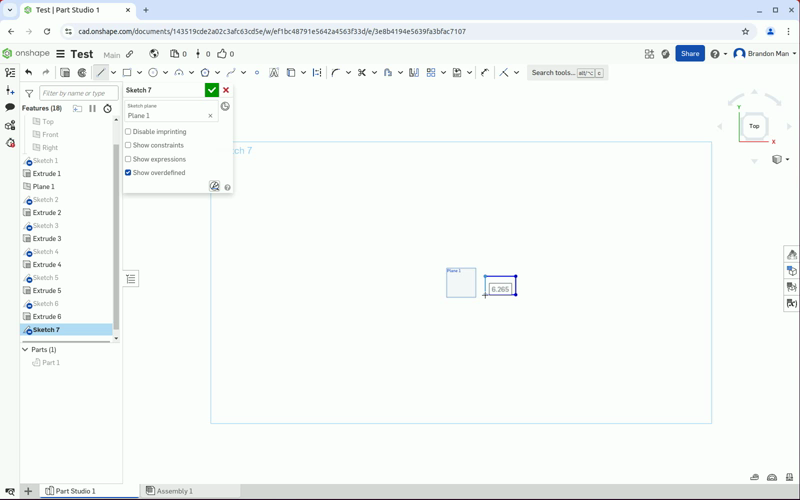
click(485, 294)
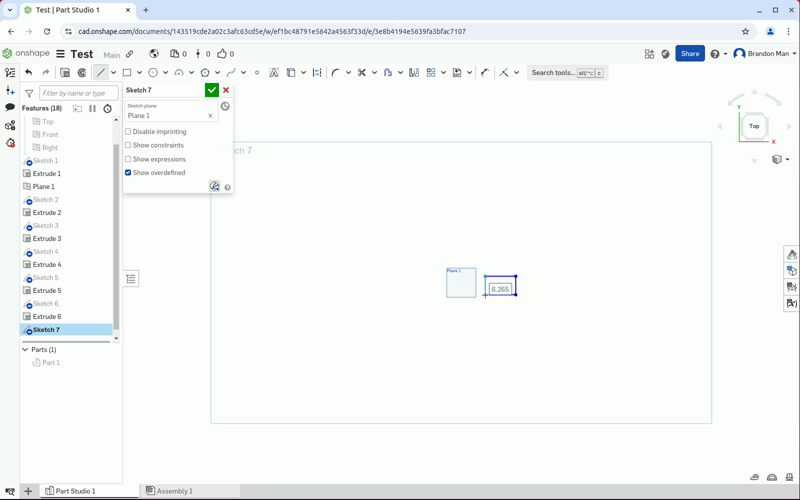
key(esc)
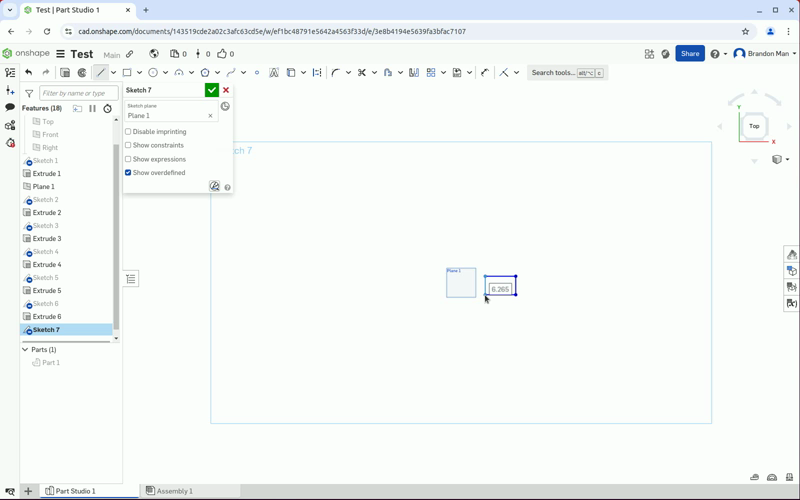
mouse_move(512, 288)
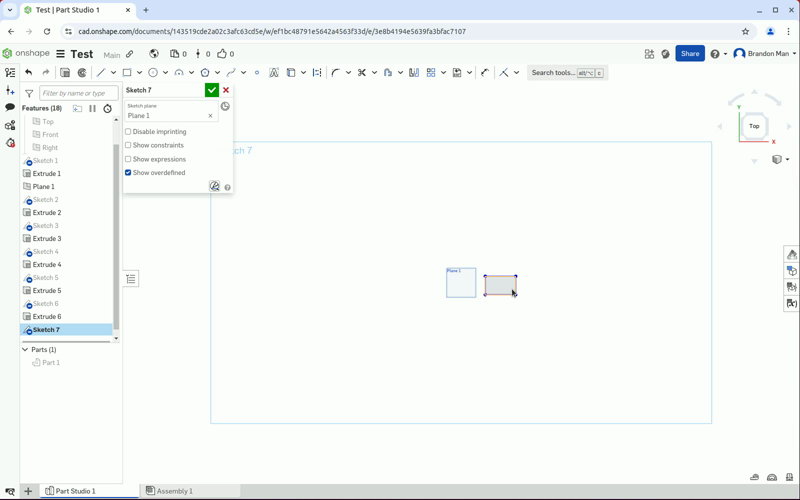
scroll(6)
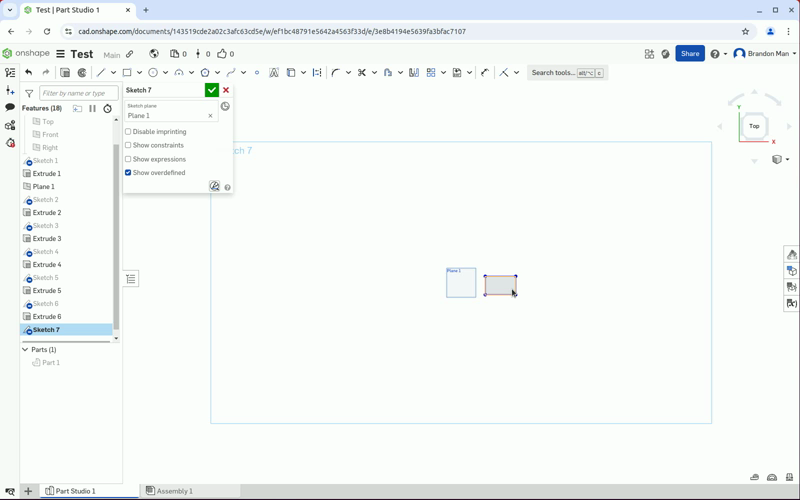
scroll(6)
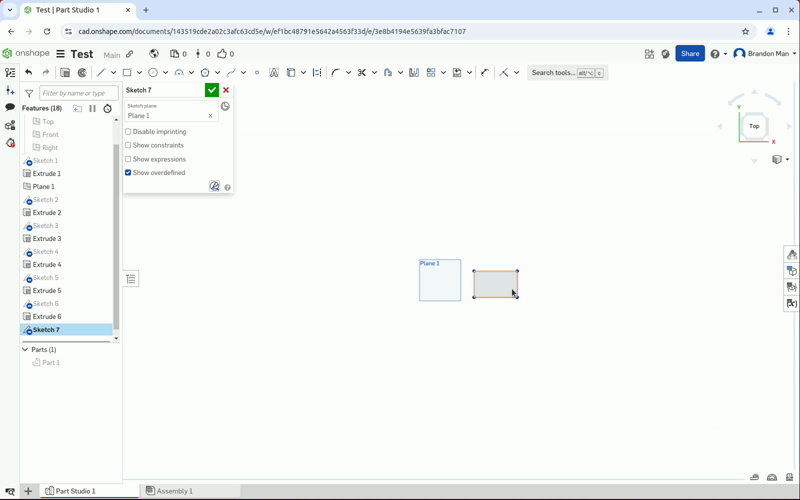
scroll(6)
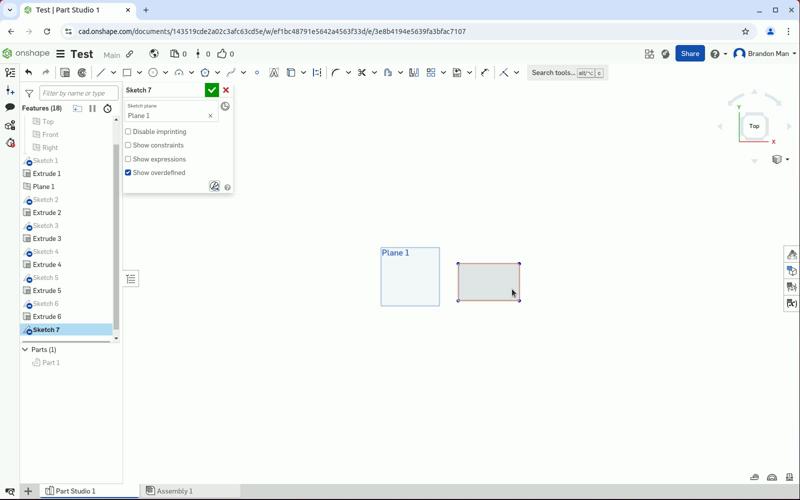
scroll(6)
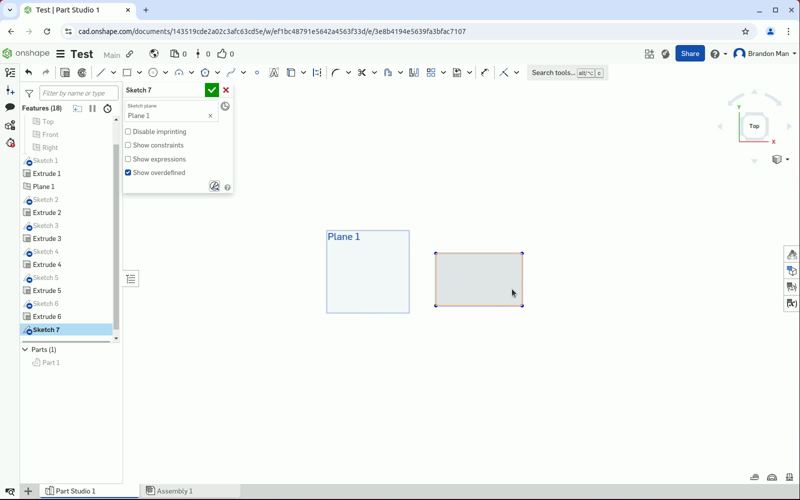
scroll(6)
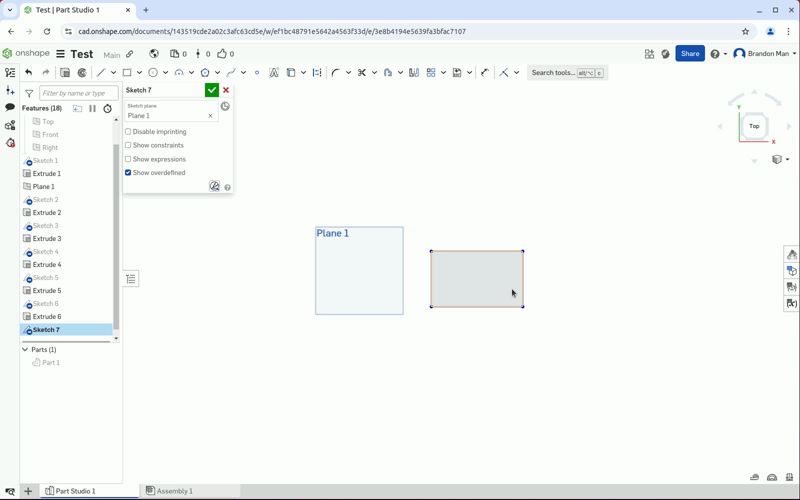
scroll(6)
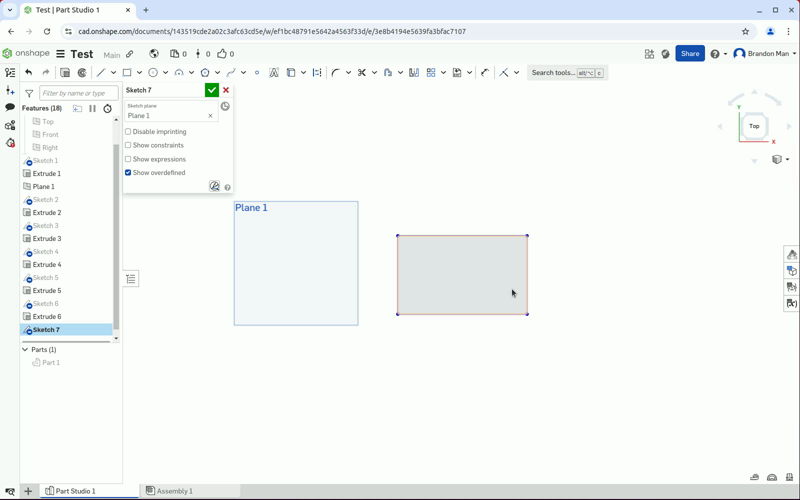
scroll(6)
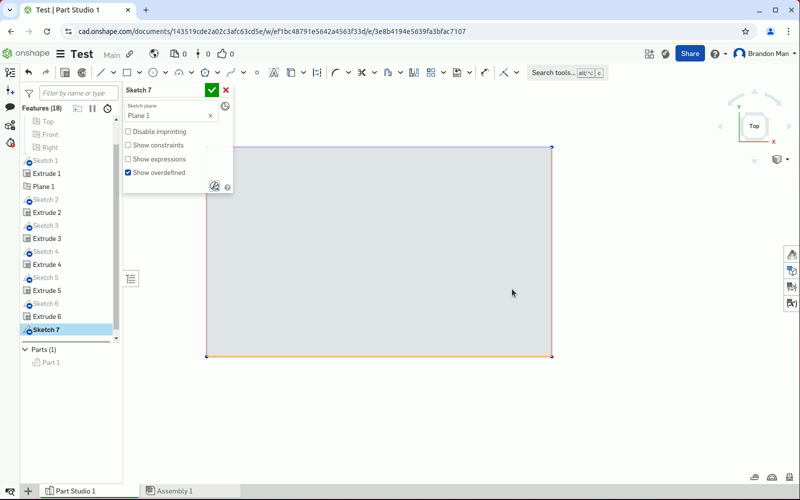
click(512, 288)
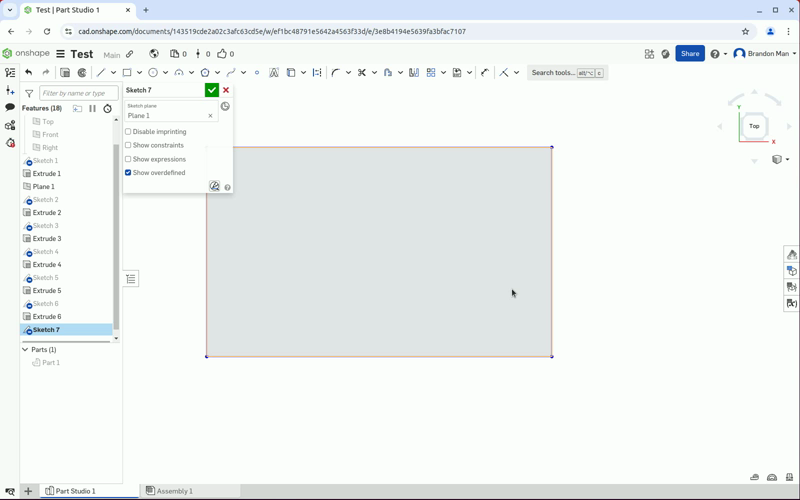
scroll(-6)
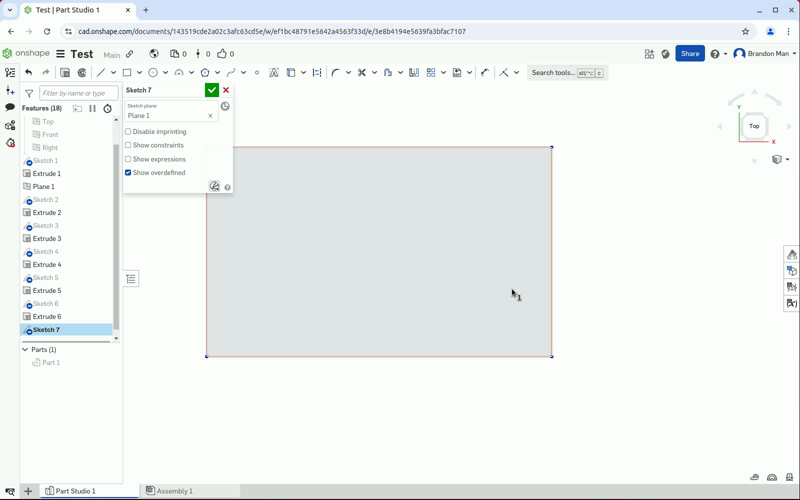
scroll(-6)
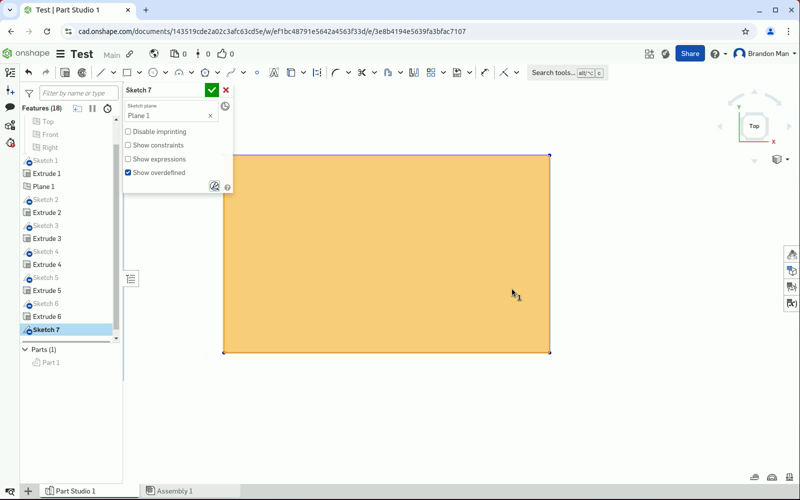
scroll(-6)
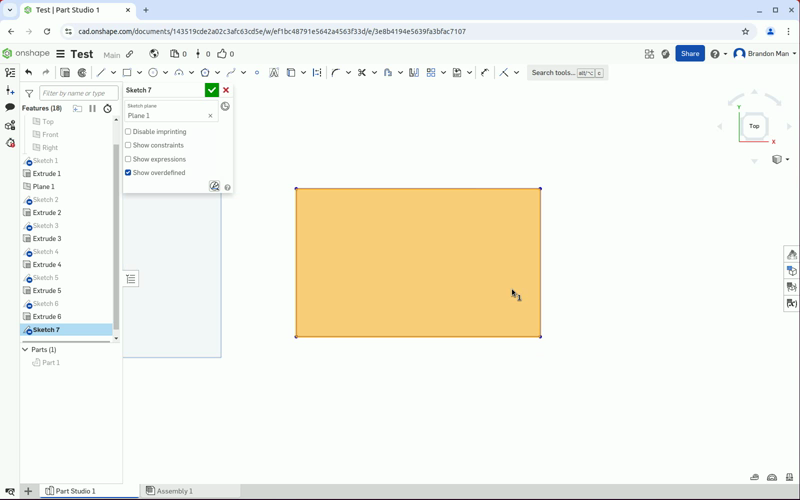
scroll(-6)
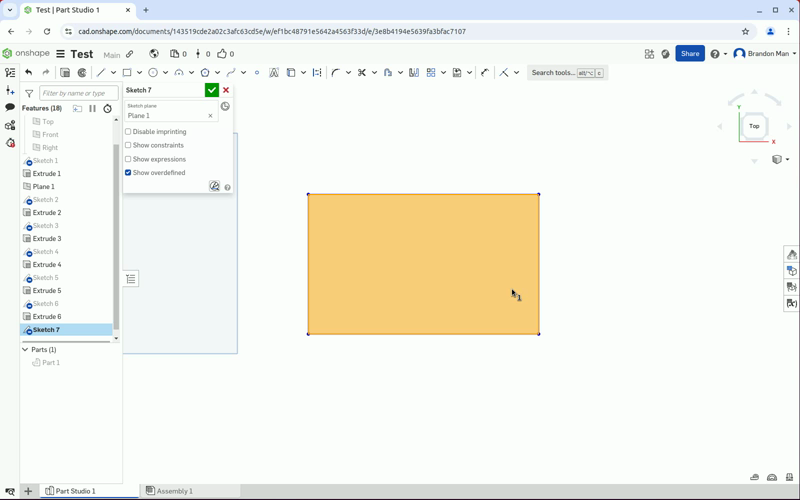
scroll(-6)
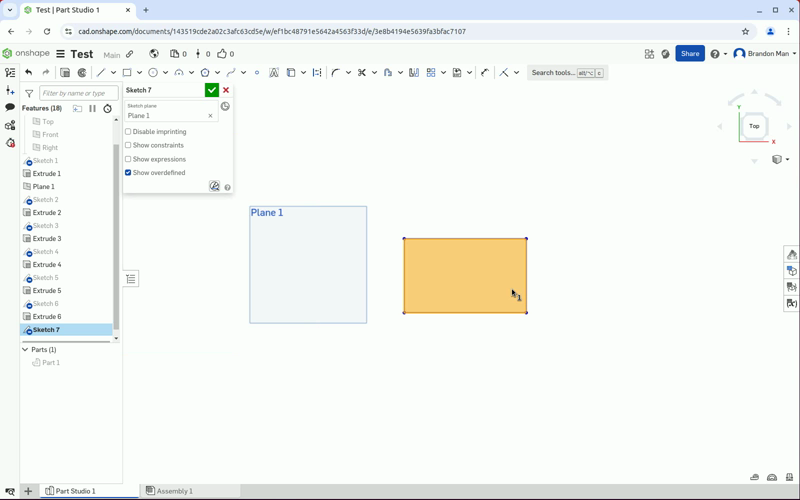
scroll(-6)
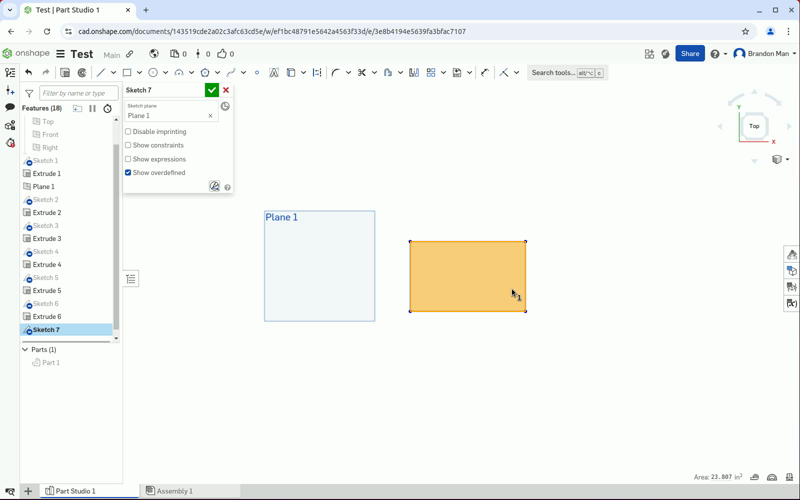
scroll(-6)
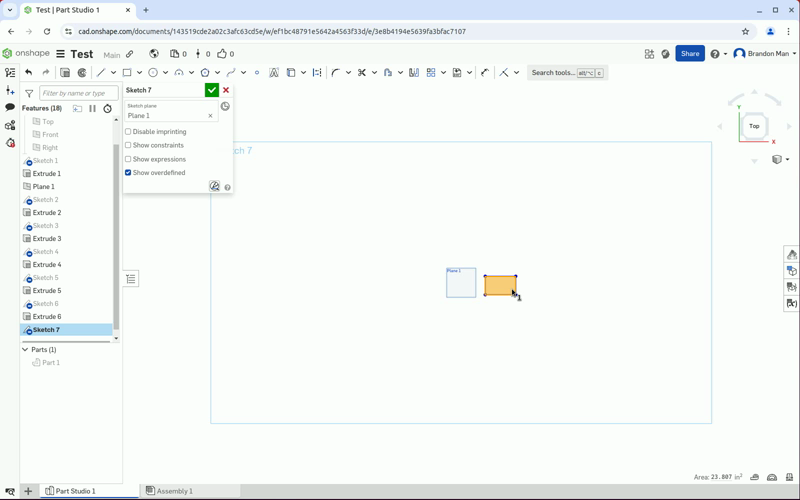
mouse_move(73, 352)
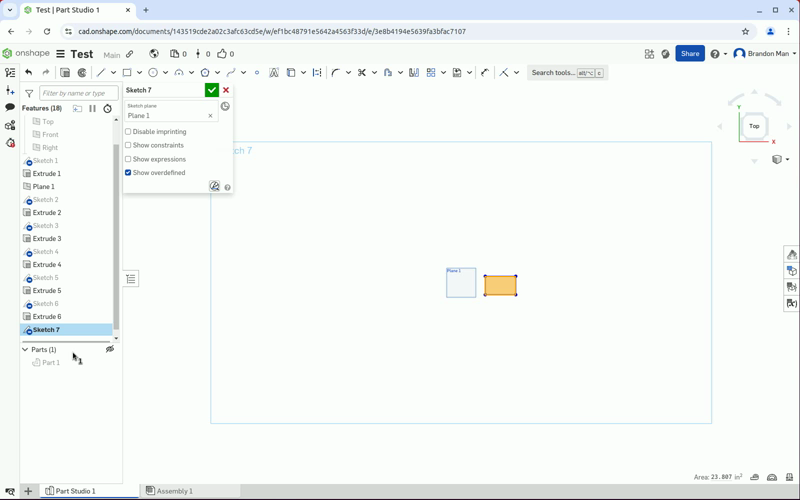
key(shift+y)
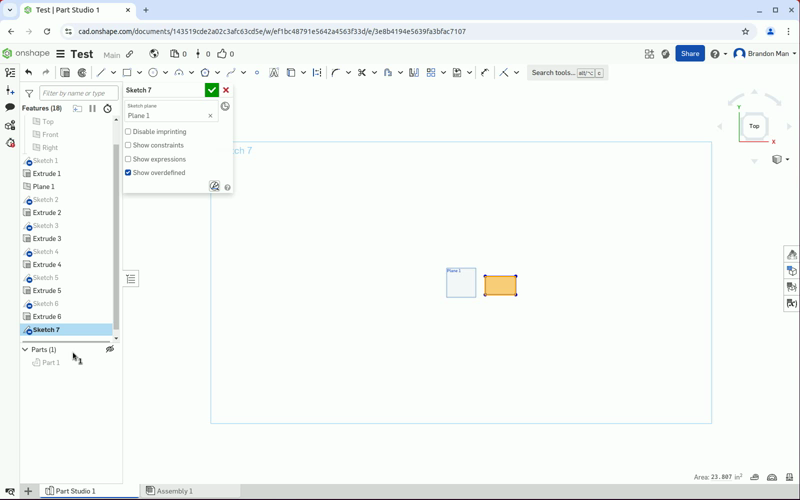
key(shift+e)
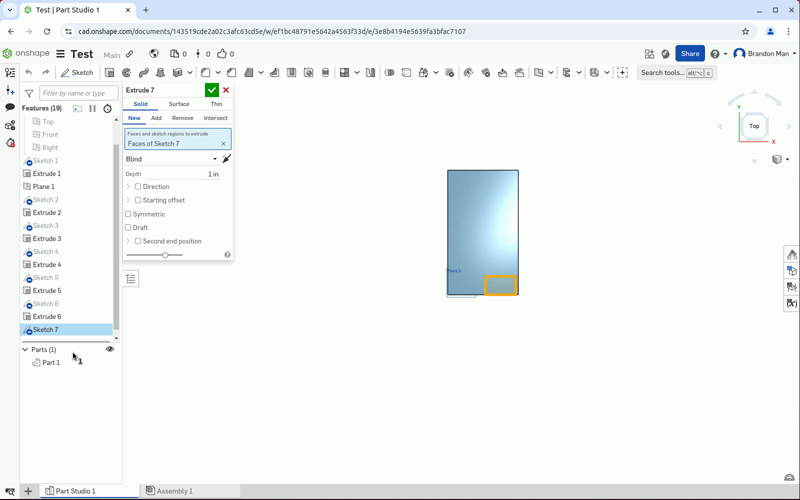
mouse_move(143, 106)
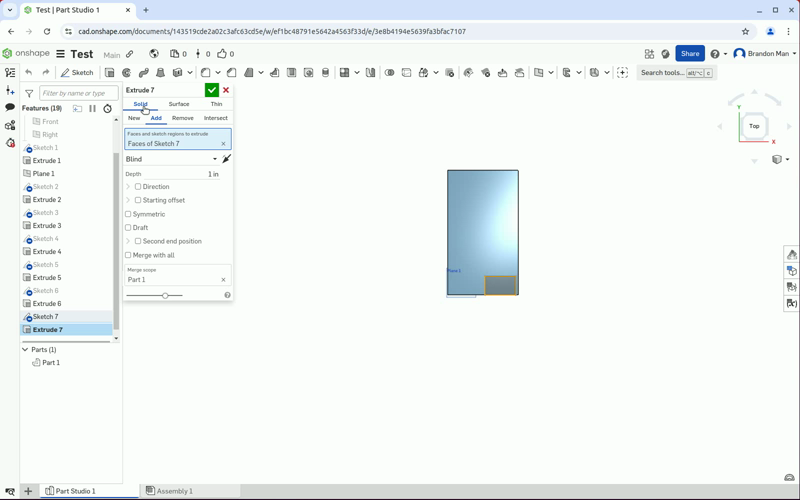
click(143, 106)
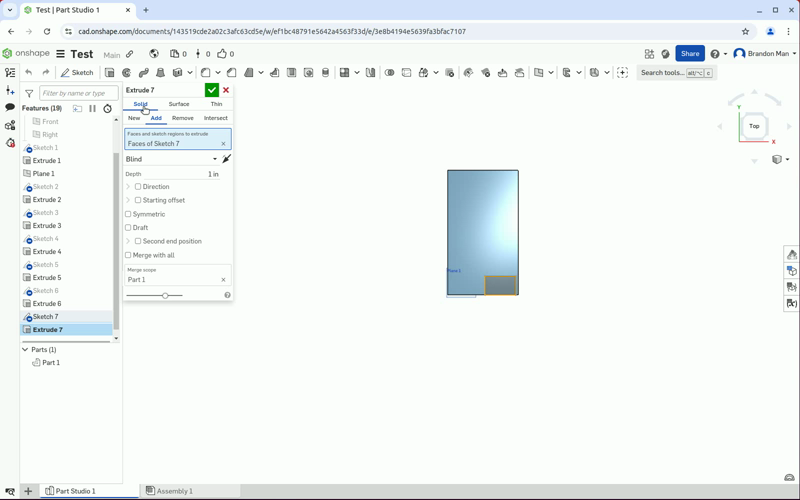
mouse_move(186, 120)
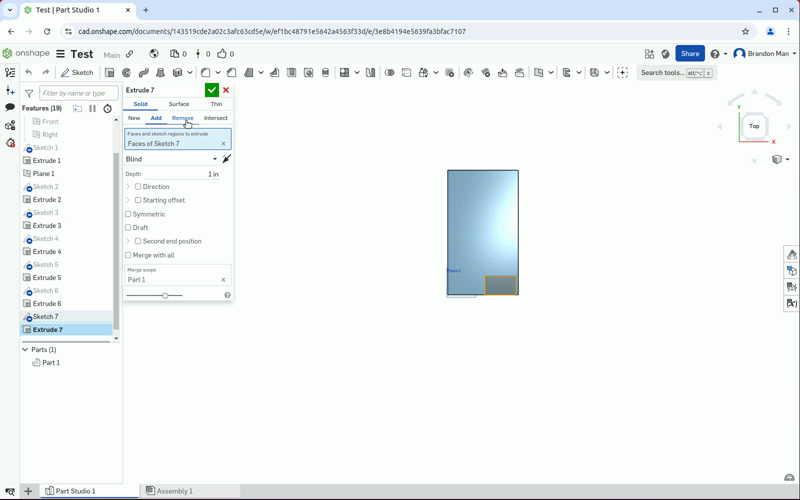
click(186, 120)
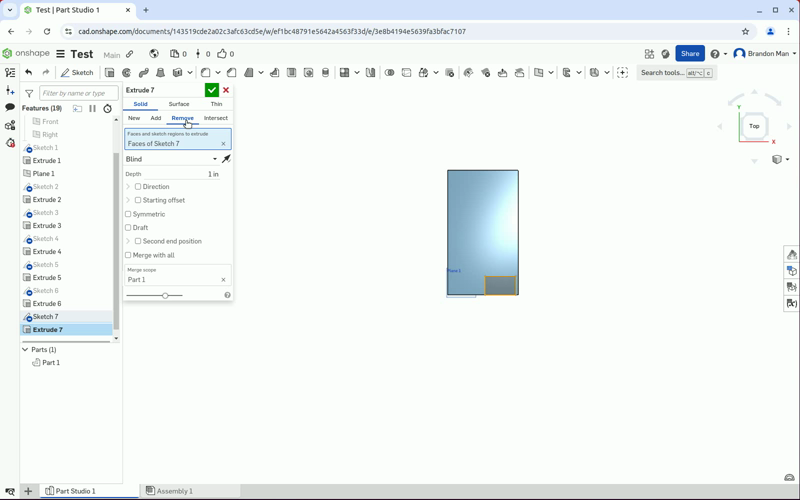
key(tab, 4)
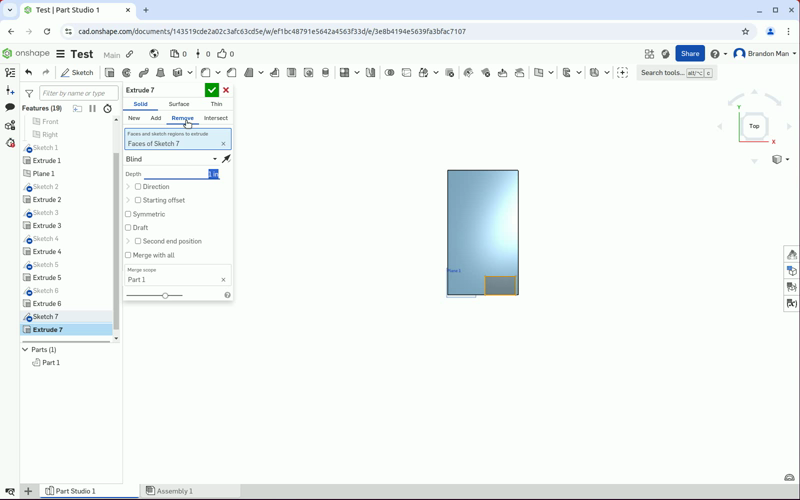
text(0.963)
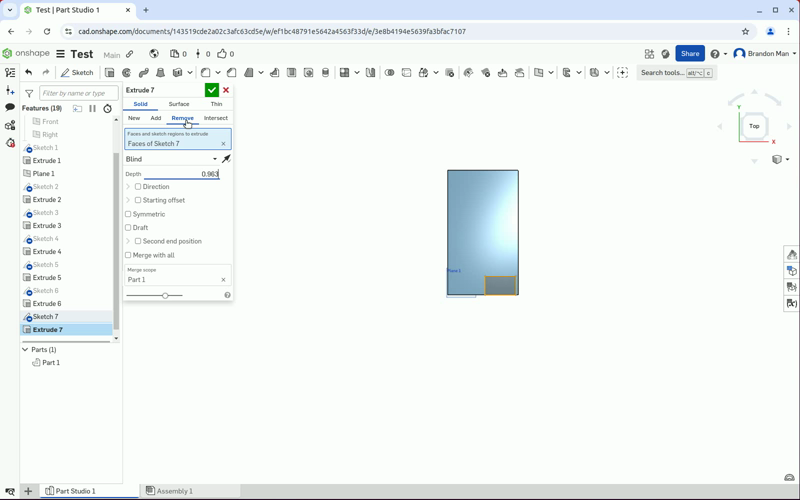
key(tab, 6)
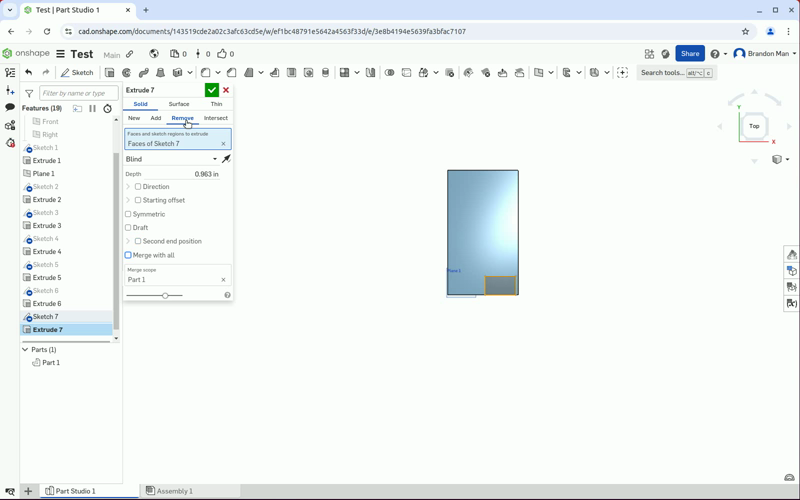
key(space)
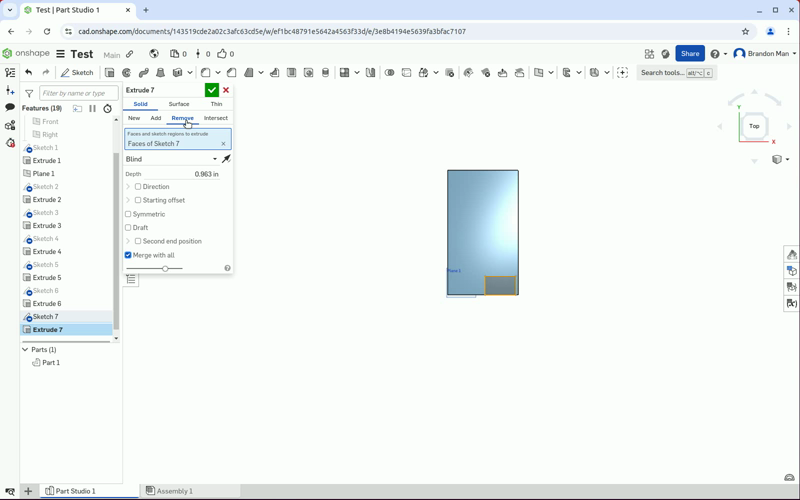
key(enter)
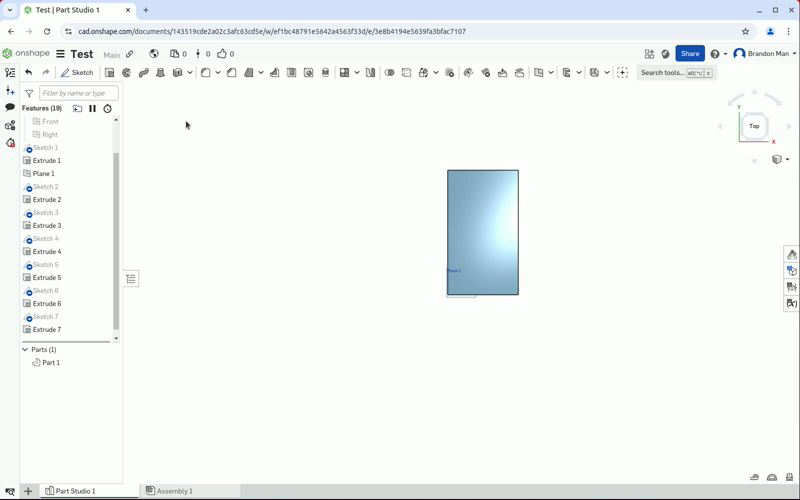
key(shift+h)
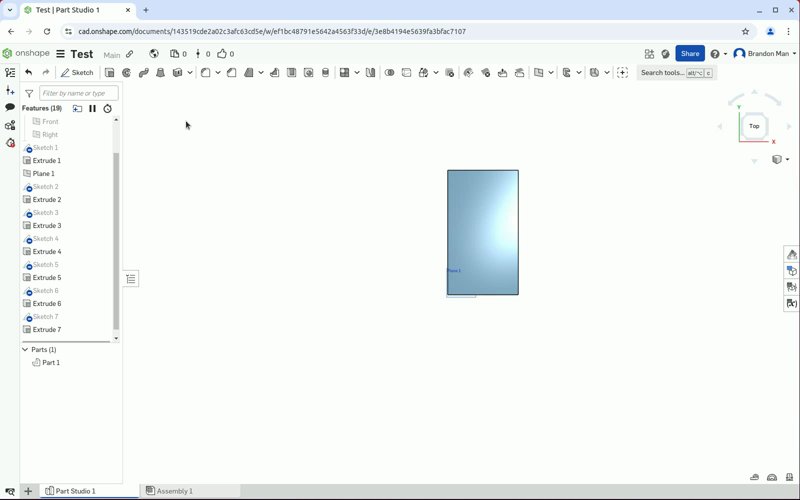
key(shift+h)
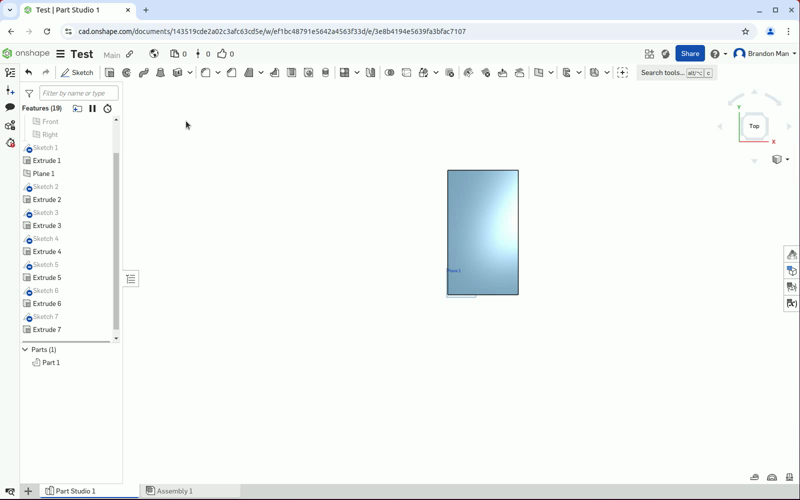
key(shift+7)
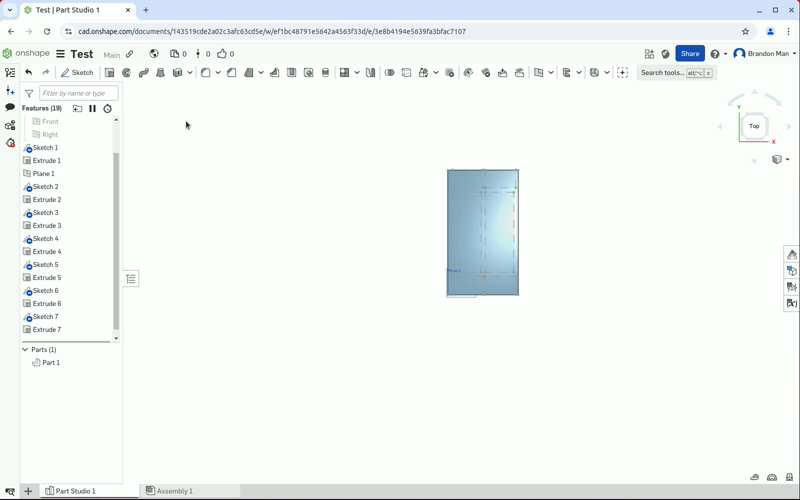
key(up, 3)
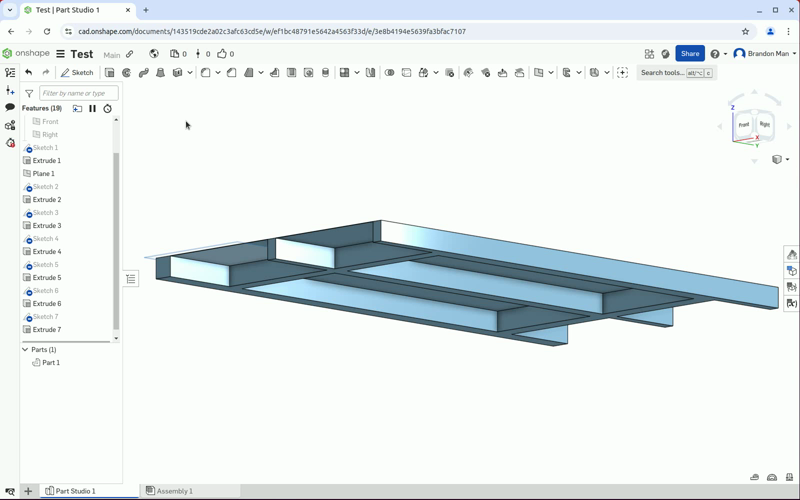
key(left, 3)
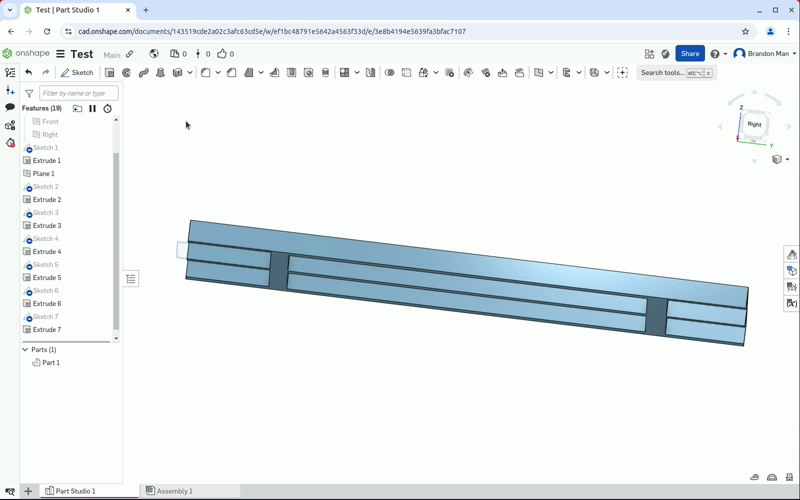
key(right, 3)
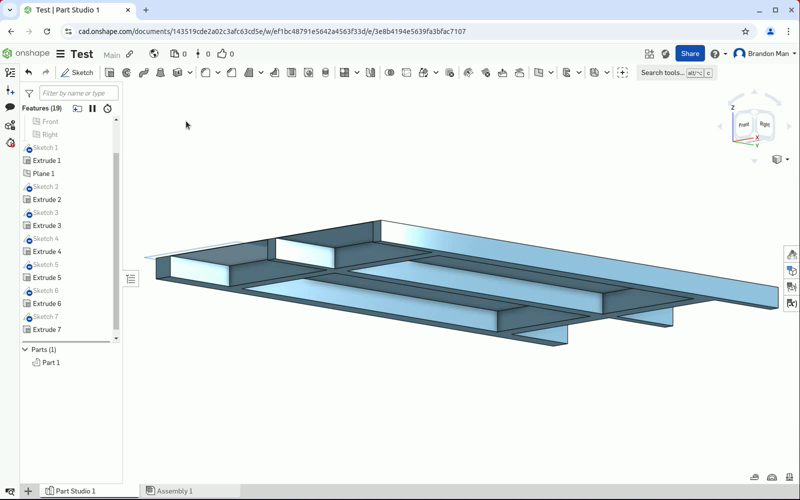
key(down, 3)
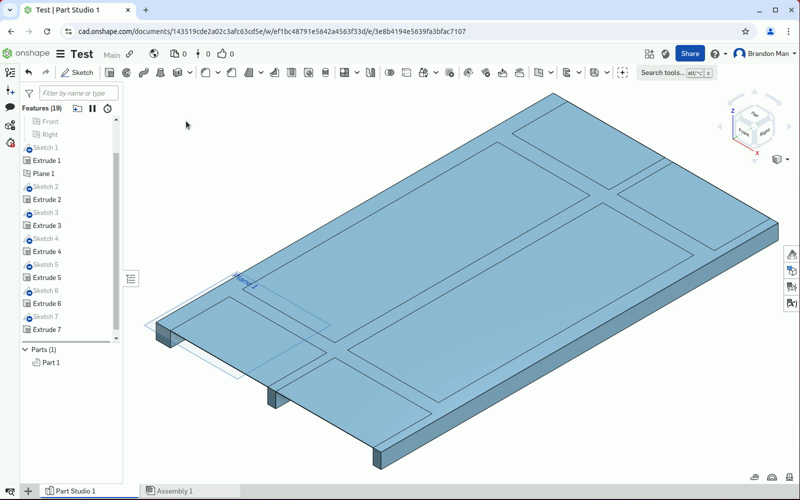
mouse_move(69, 150)
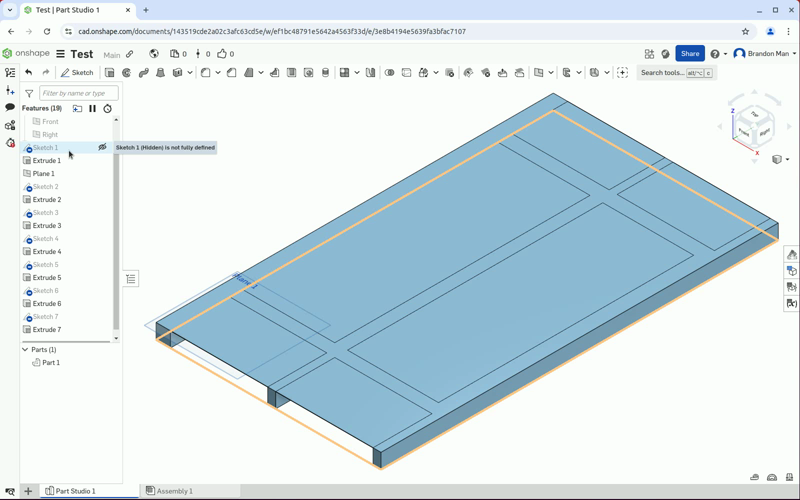
click(69, 150)